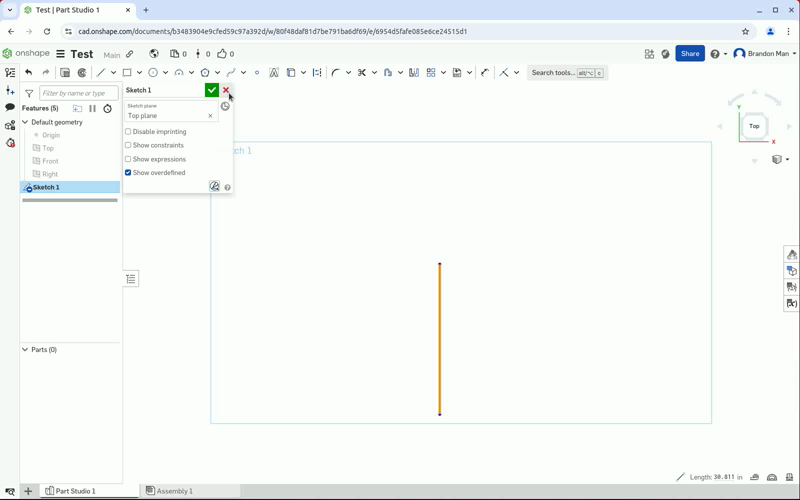
key(shift+h)
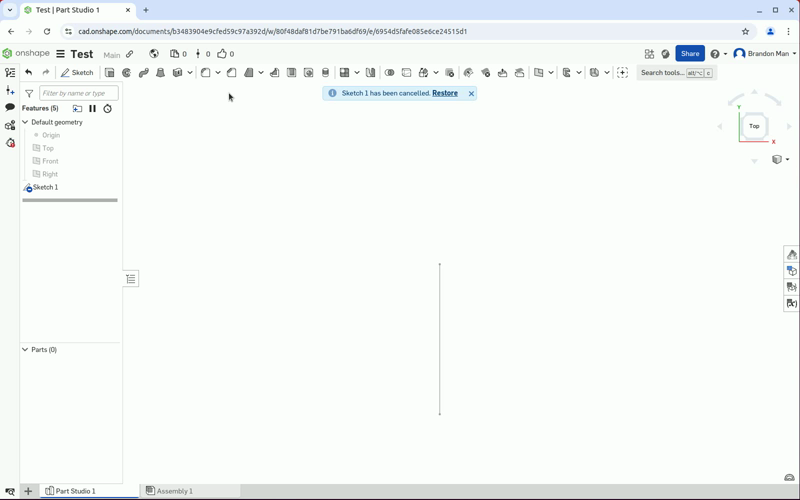
mouse_move(73, 352)
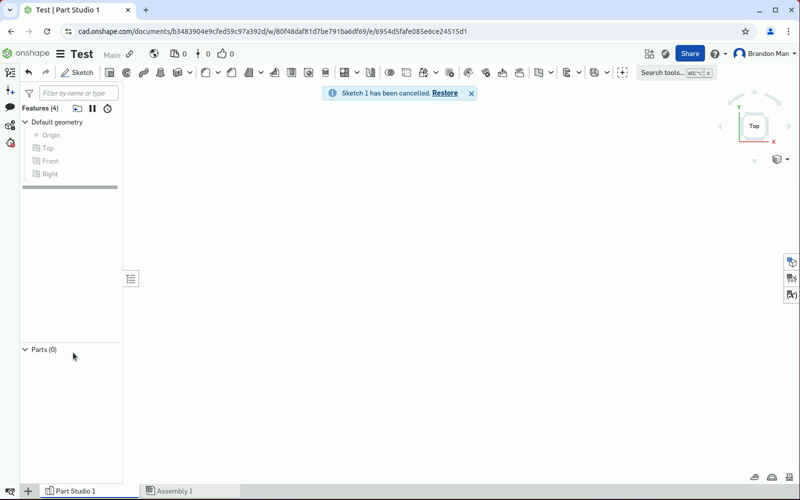
key(y)
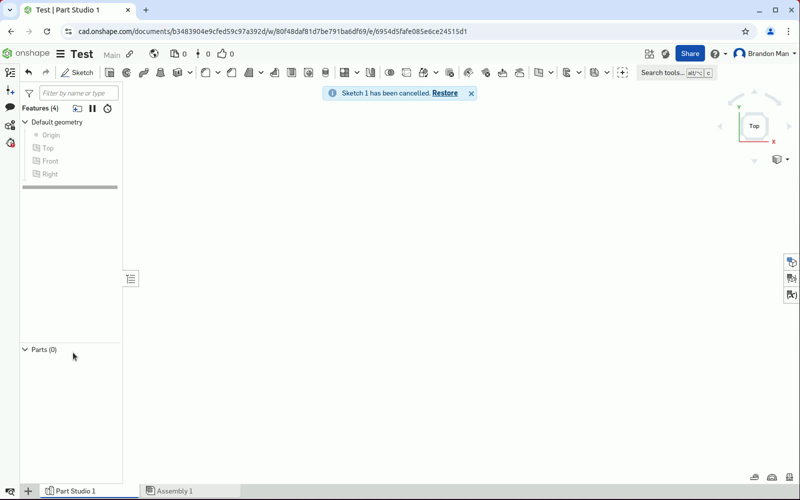
key(shift+p)
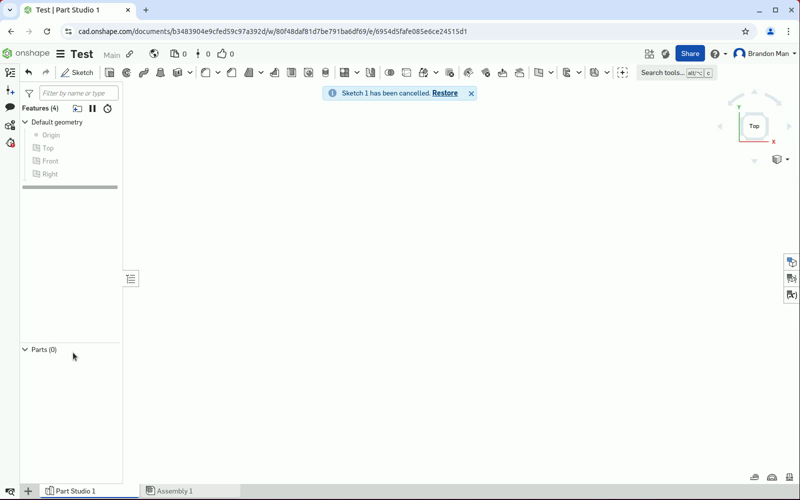
key(space)
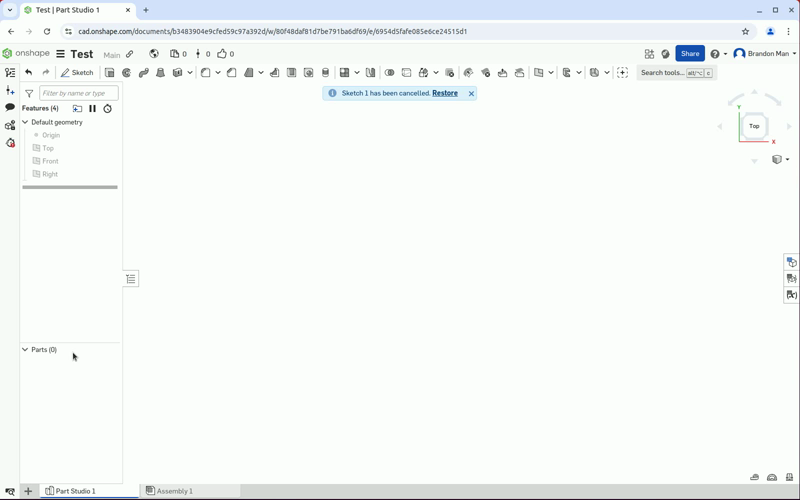
key_down(shift)
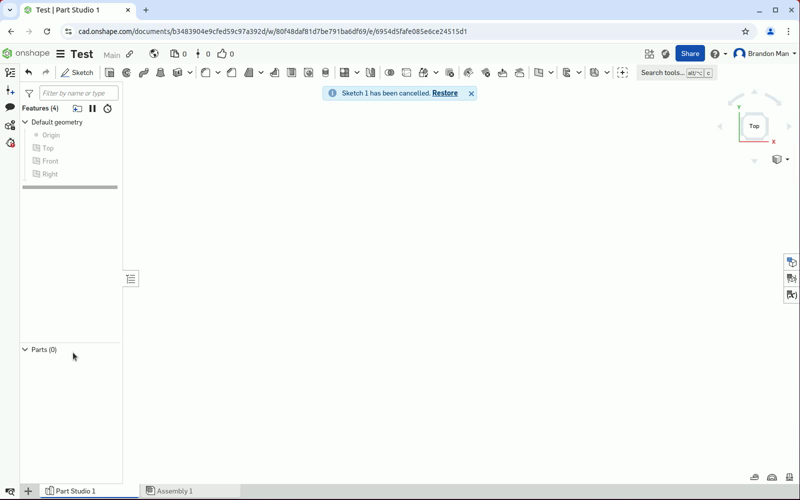
key(up)
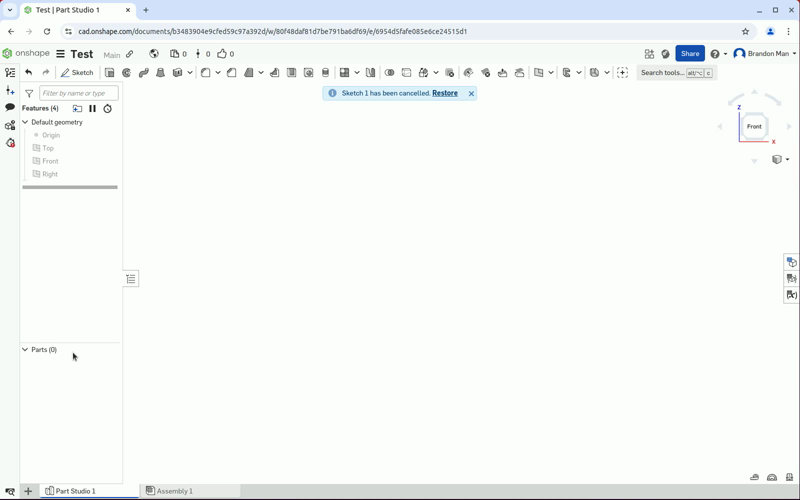
key_up(shift)
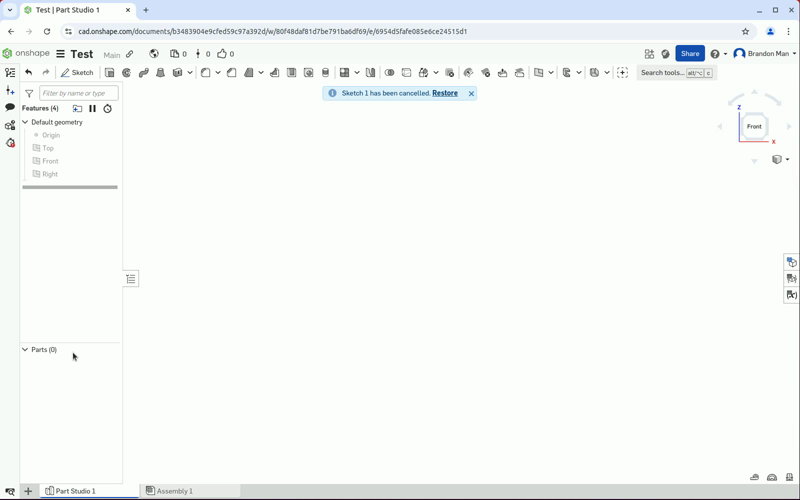
mouse_move(73, 352)
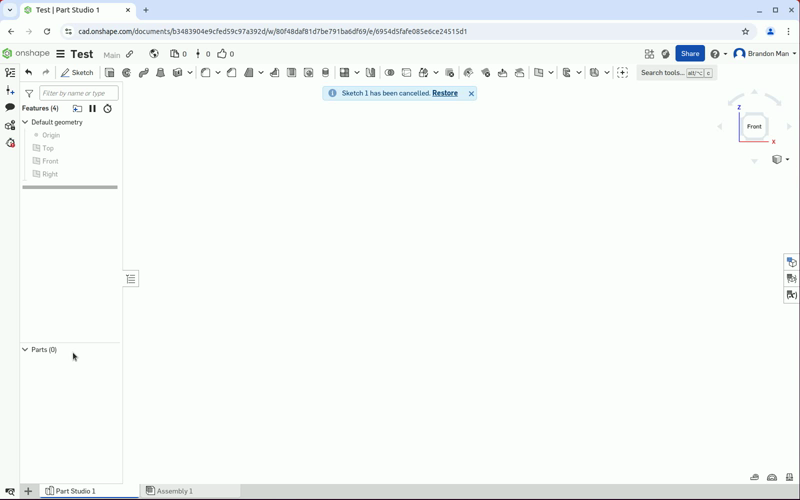
key(shift+y)
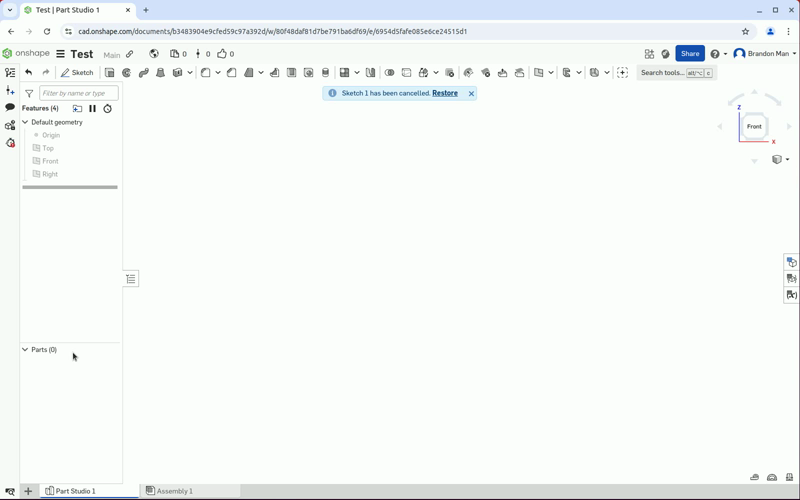
key(shift+s)
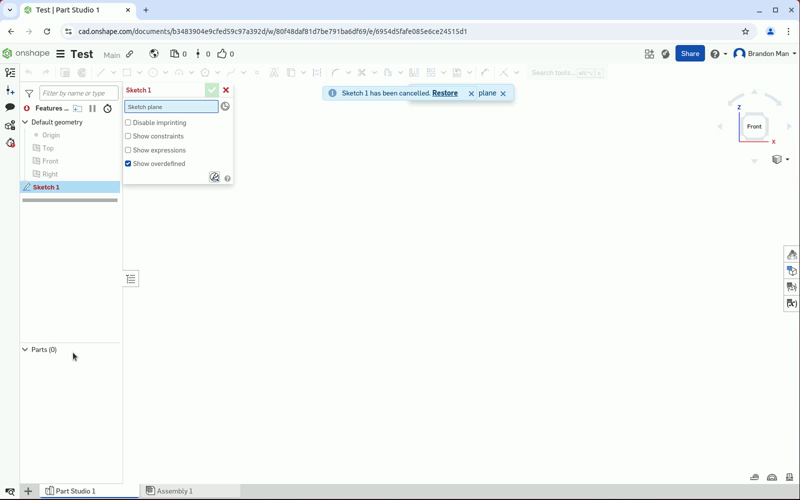
mouse_move(73, 163)
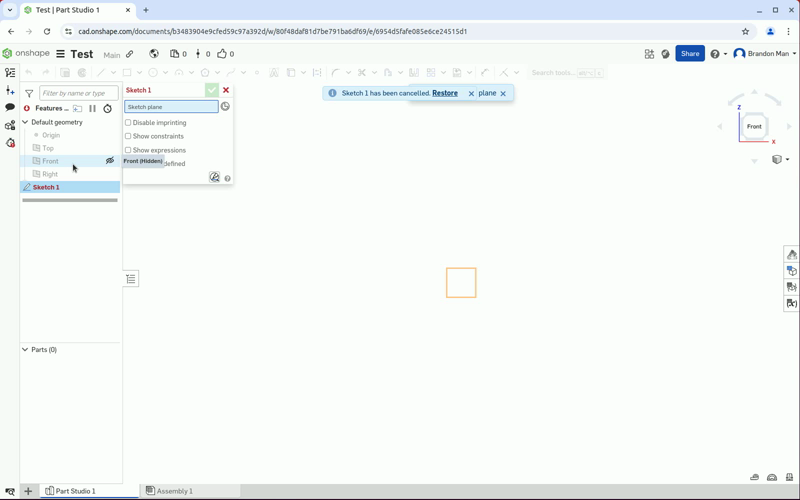
click(73, 163)
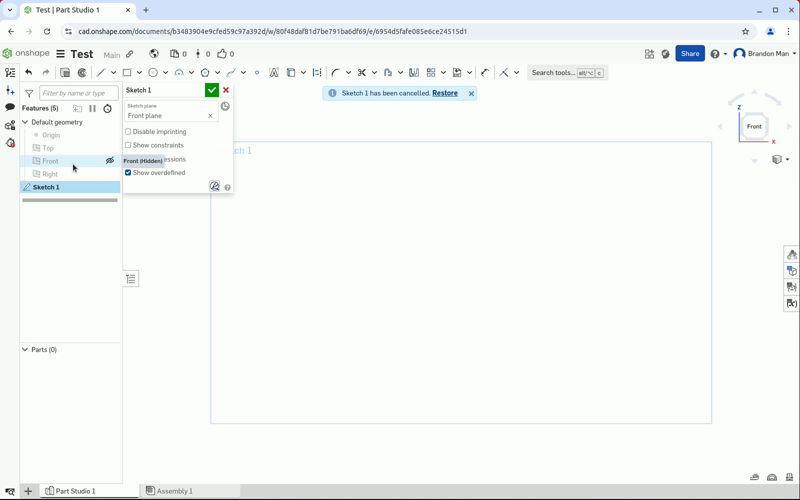
mouse_move(73, 352)
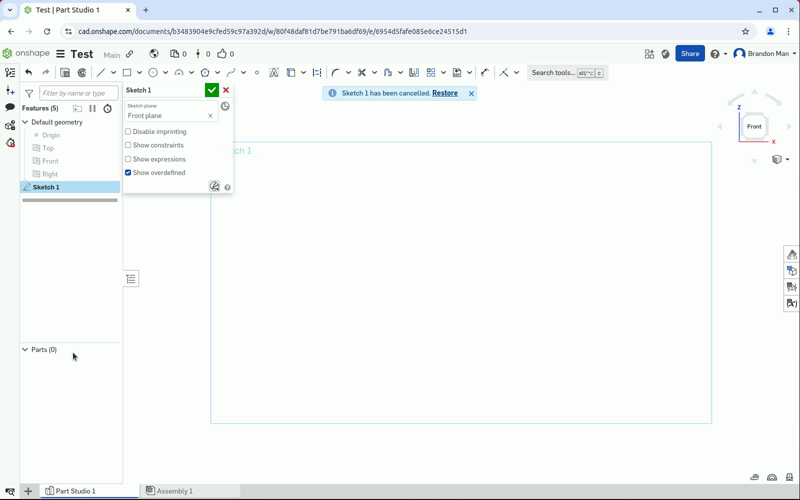
key(y)
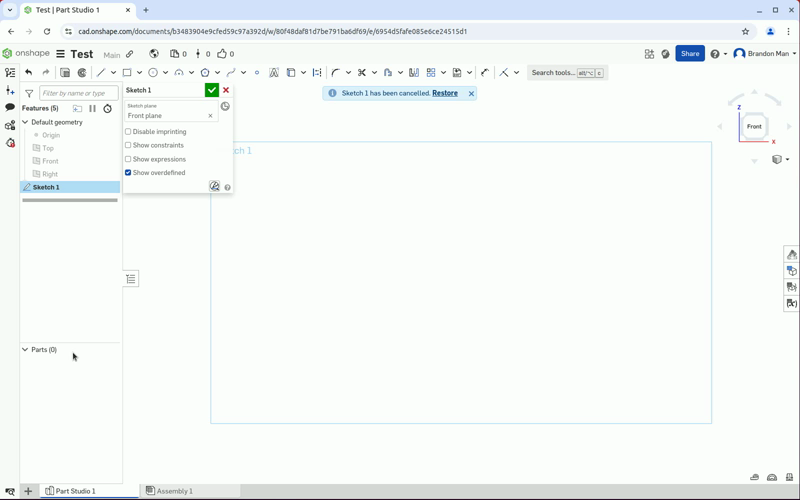
key(l)
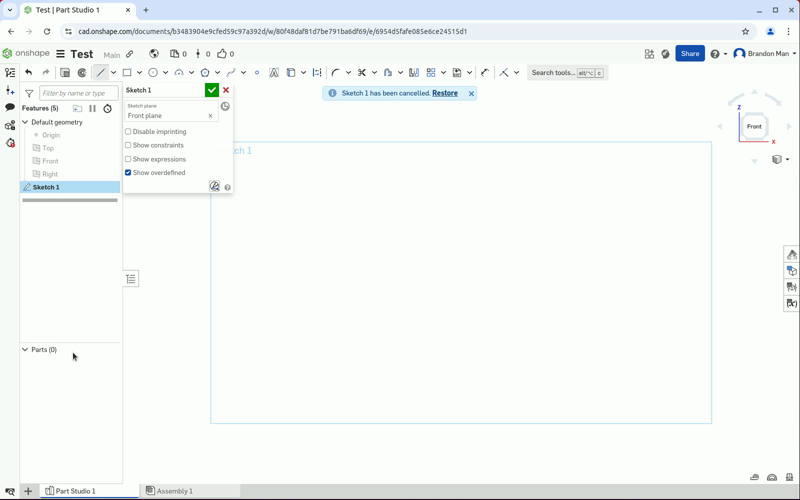
key_down(shift)
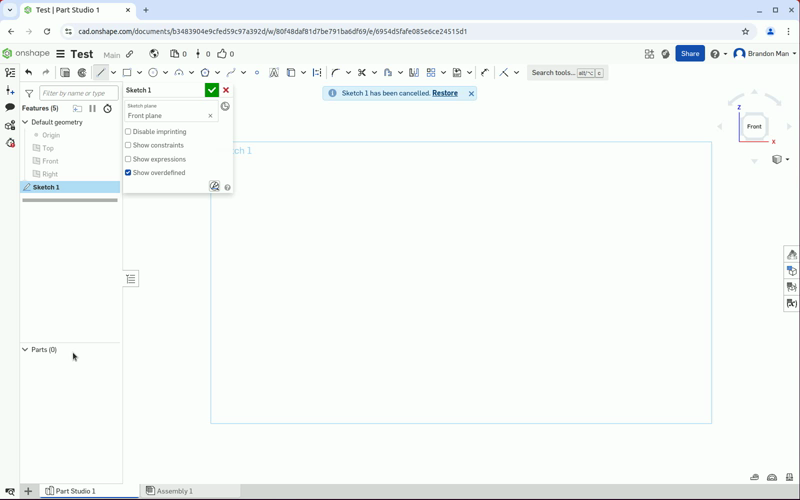
mouse_move(419, 306)
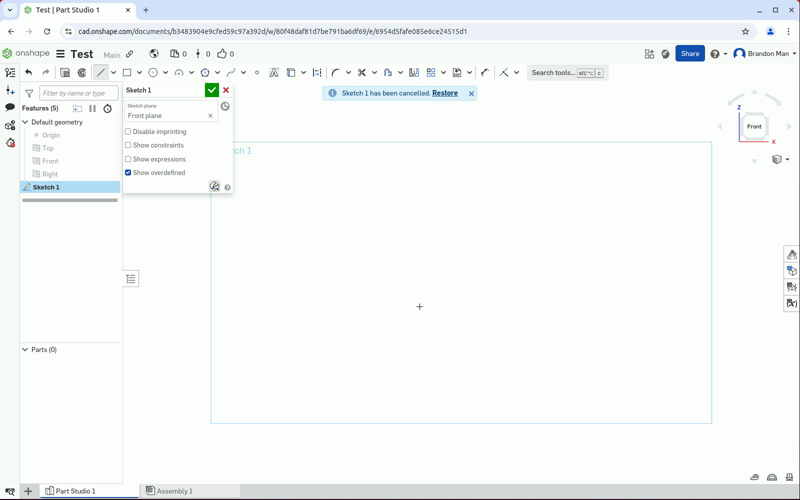
click(419, 306)
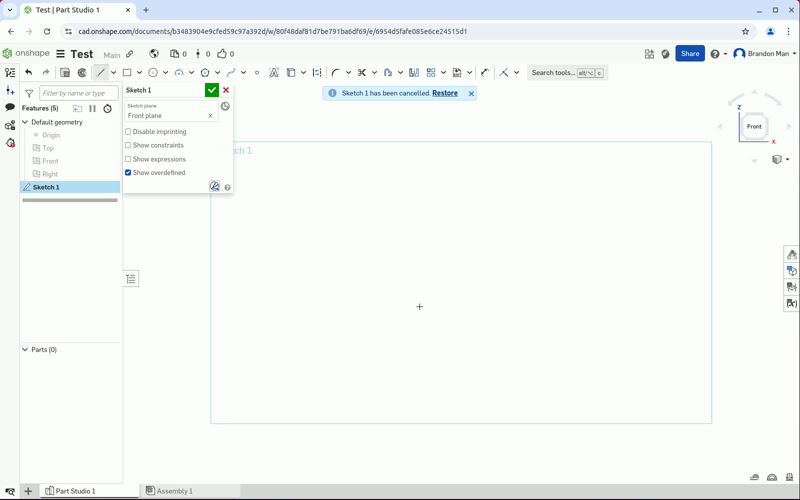
key_up(shift)
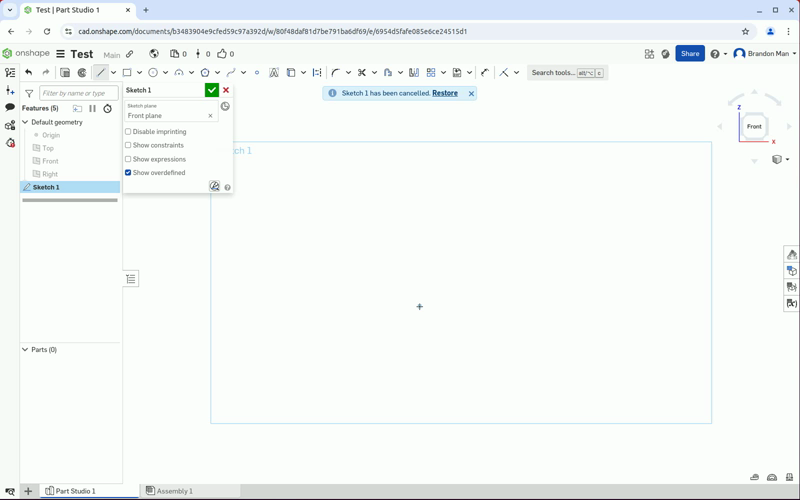
key_down(shift)
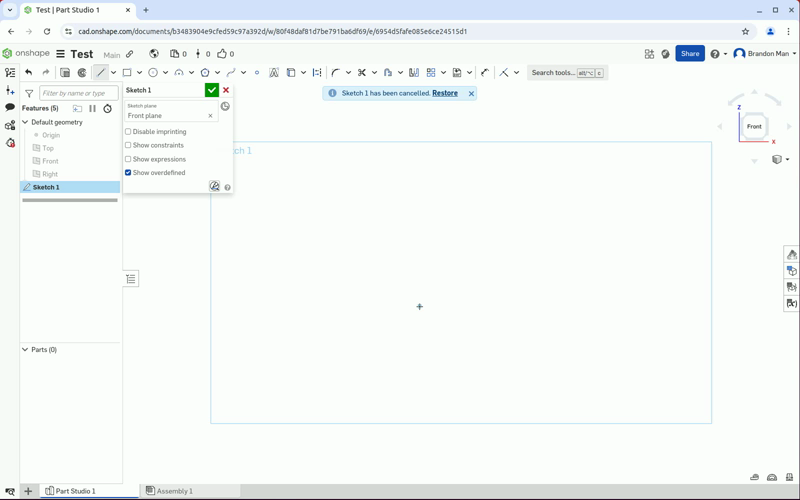
mouse_move(503, 306)
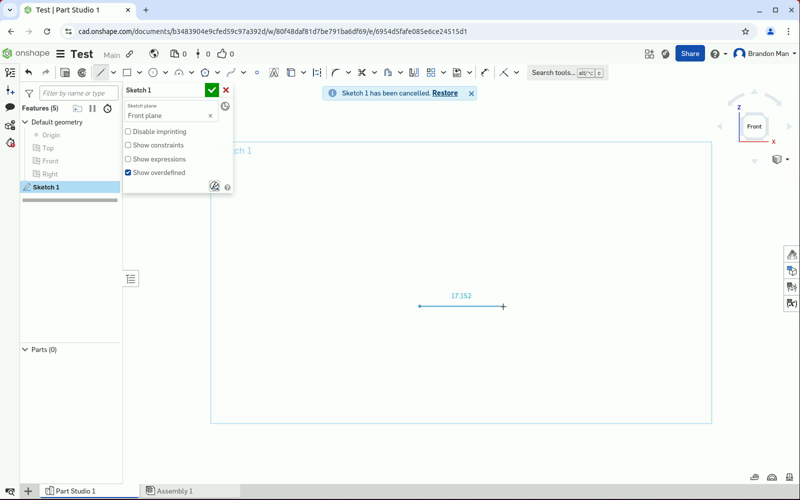
click(503, 306)
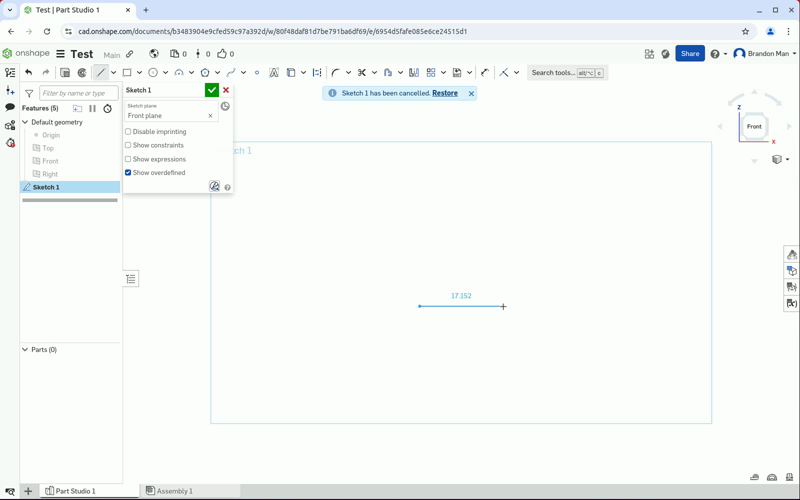
key_up(shift)
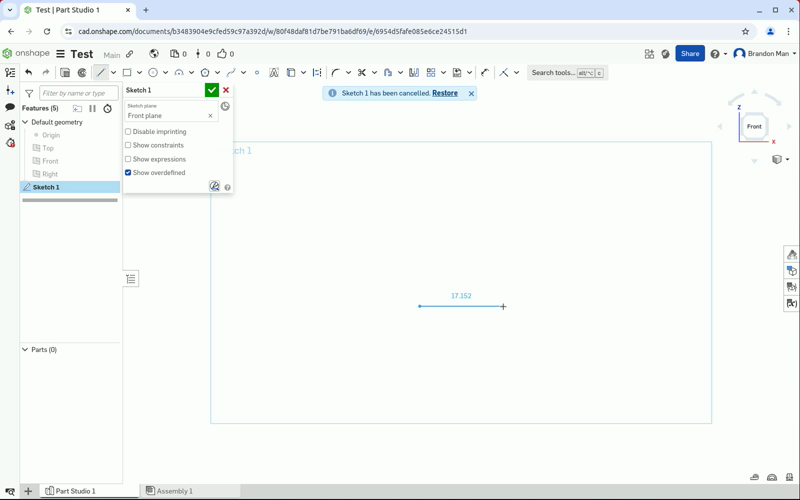
key_down(shift)
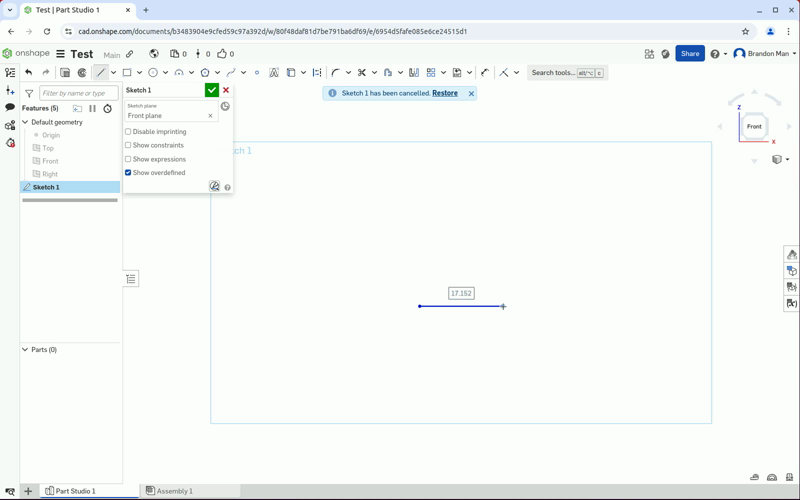
mouse_move(533, 306)
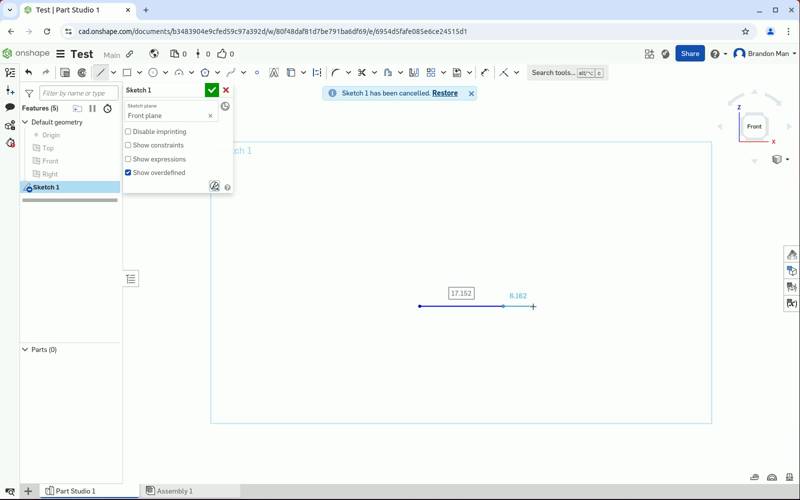
mouse_move(503, 291)
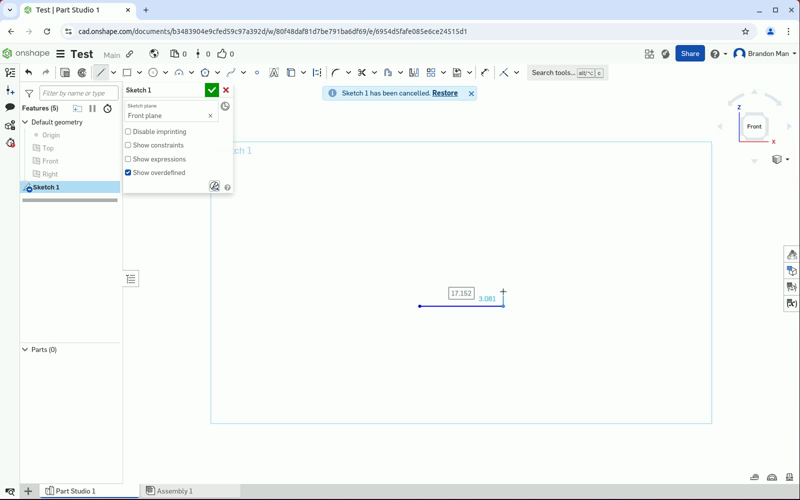
click(503, 291)
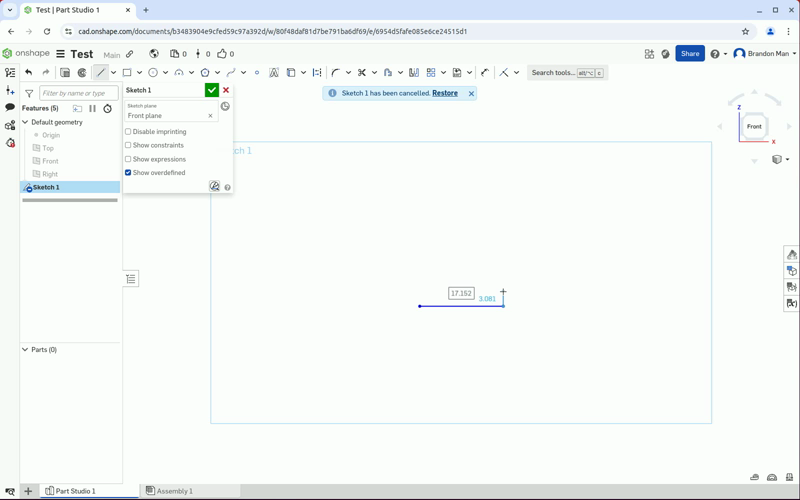
key_up(shift)
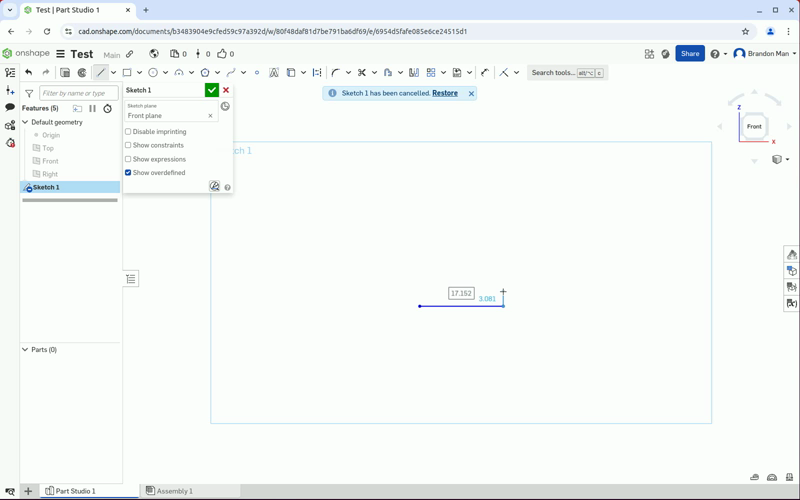
key_down(shift)
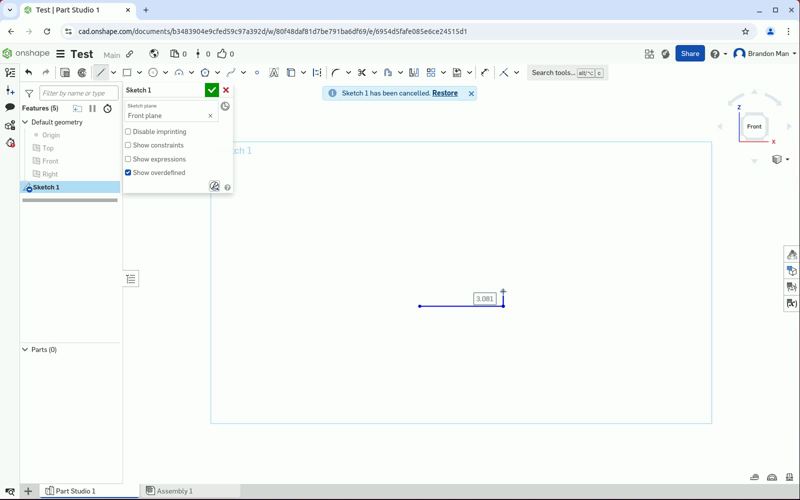
mouse_move(419, 291)
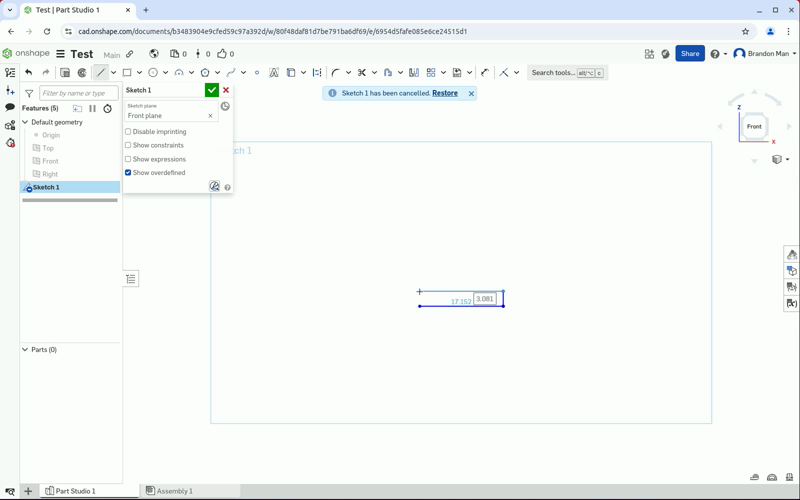
click(419, 291)
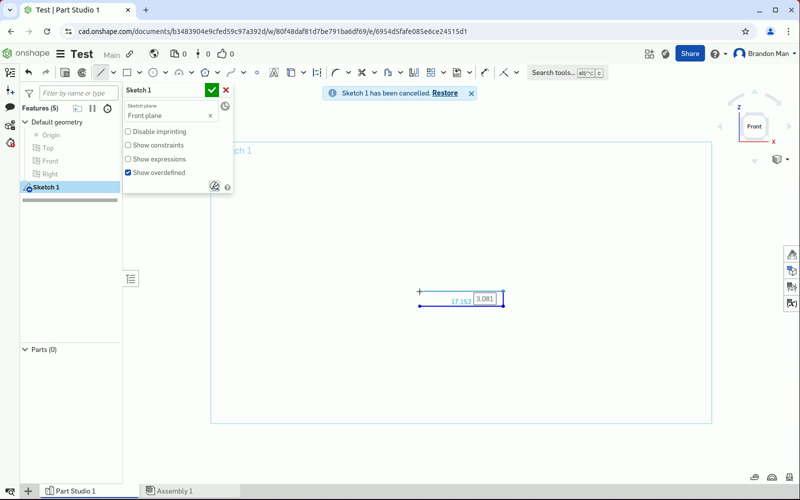
key_up(shift)
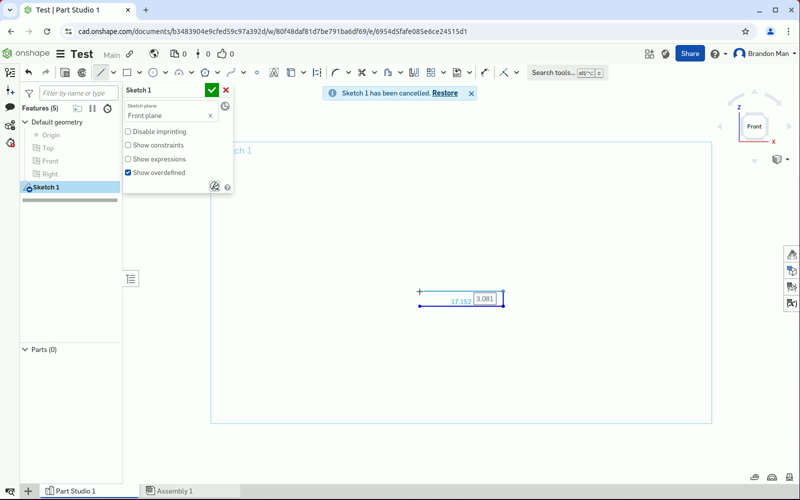
mouse_move(449, 291)
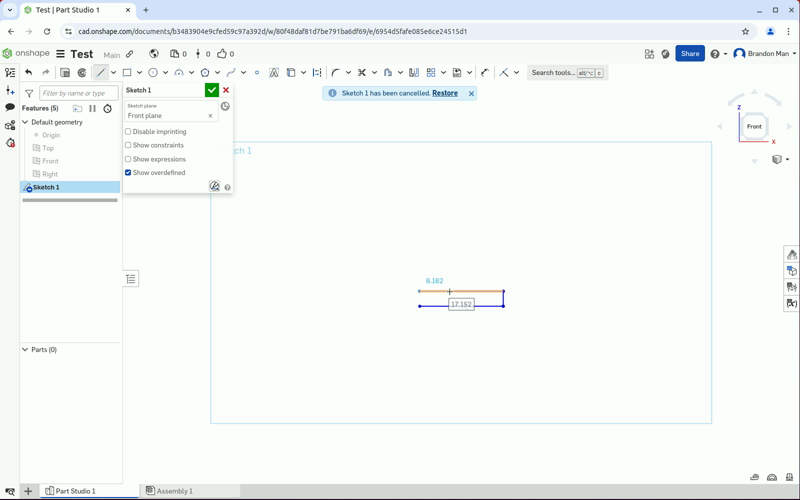
key_down(shift)
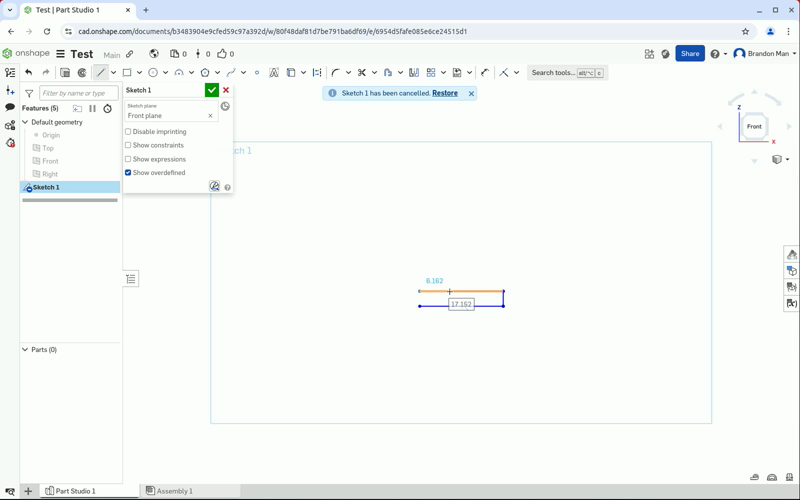
mouse_move(419, 306)
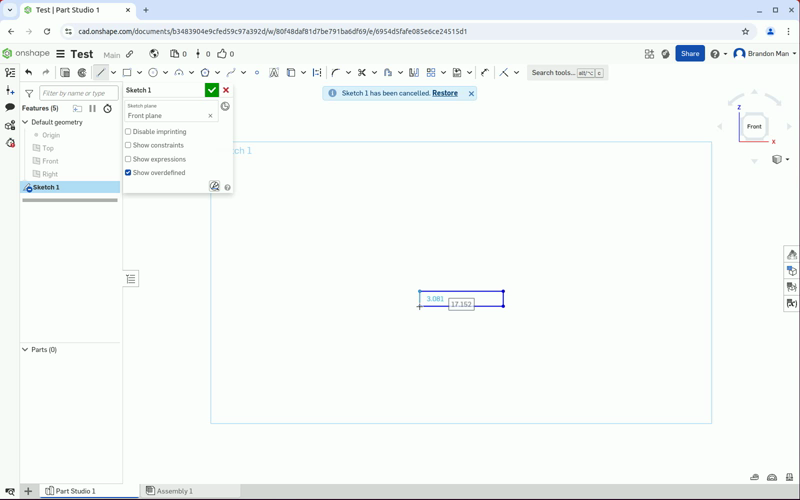
key_up(shift)
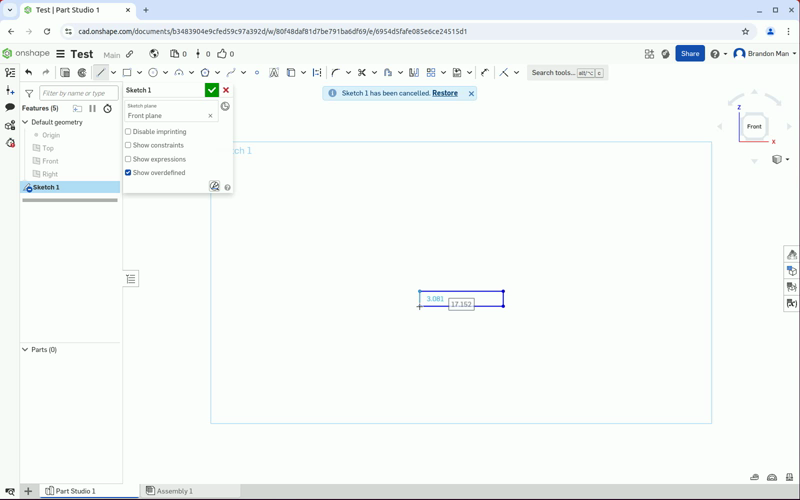
click(419, 306)
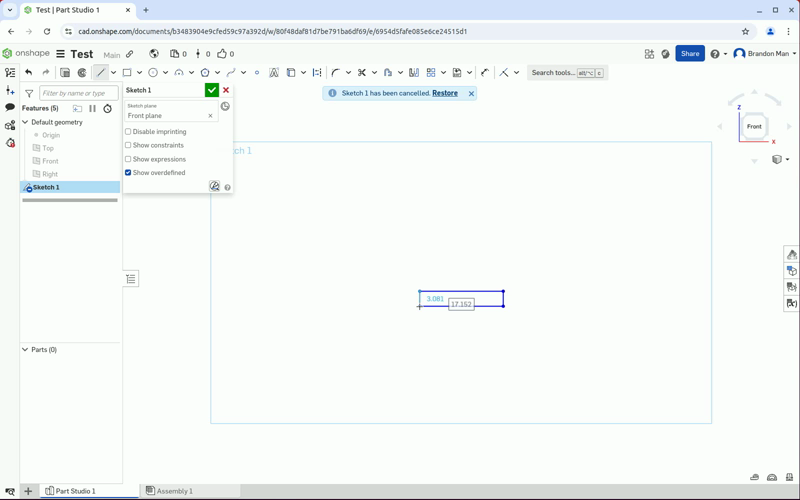
key(esc)
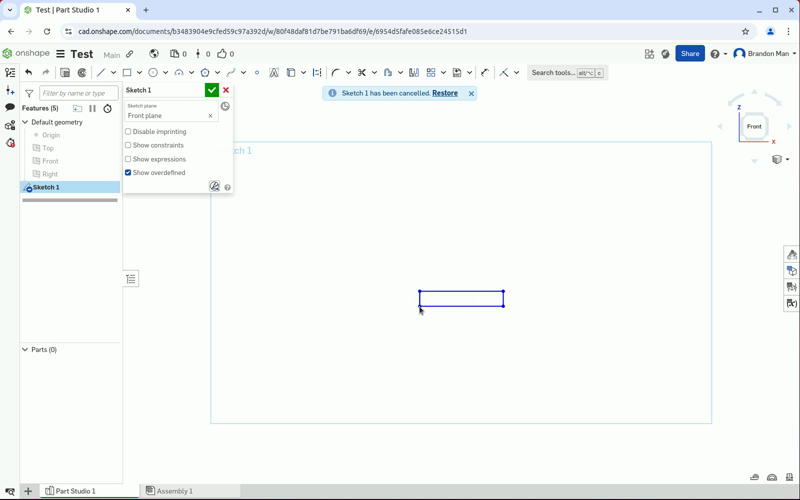
mouse_move(464, 296)
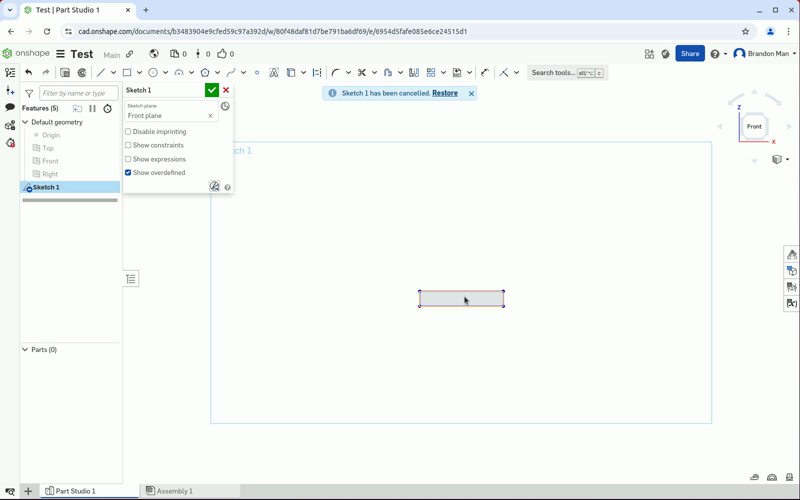
scroll(6)
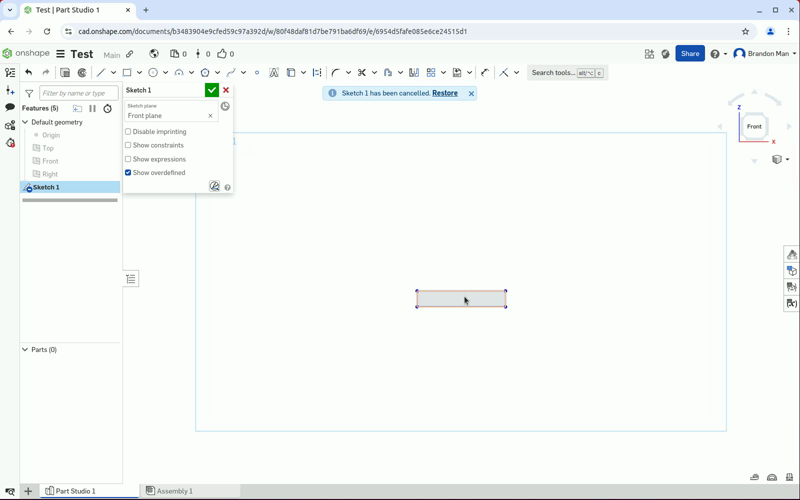
scroll(6)
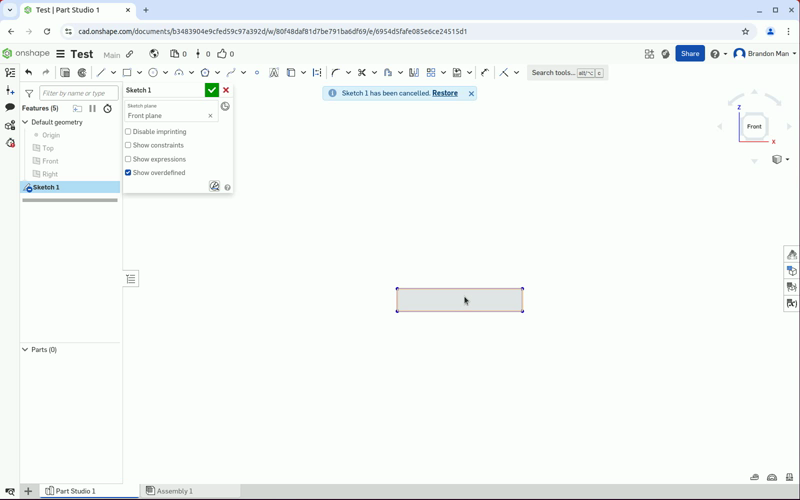
scroll(6)
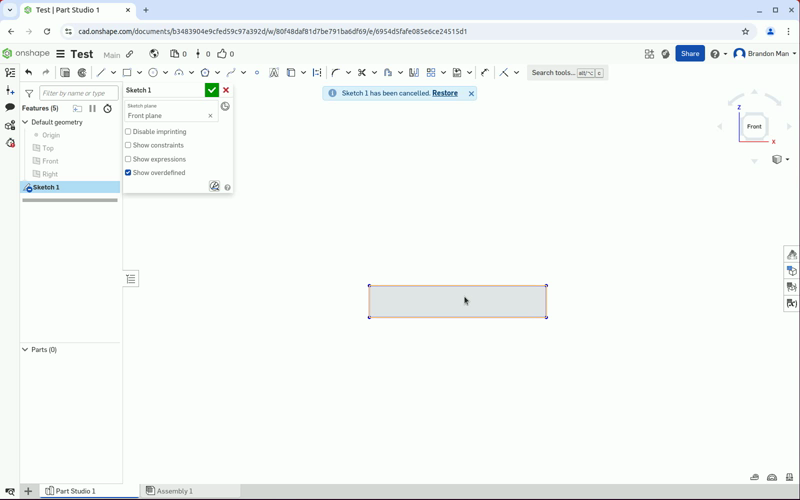
scroll(6)
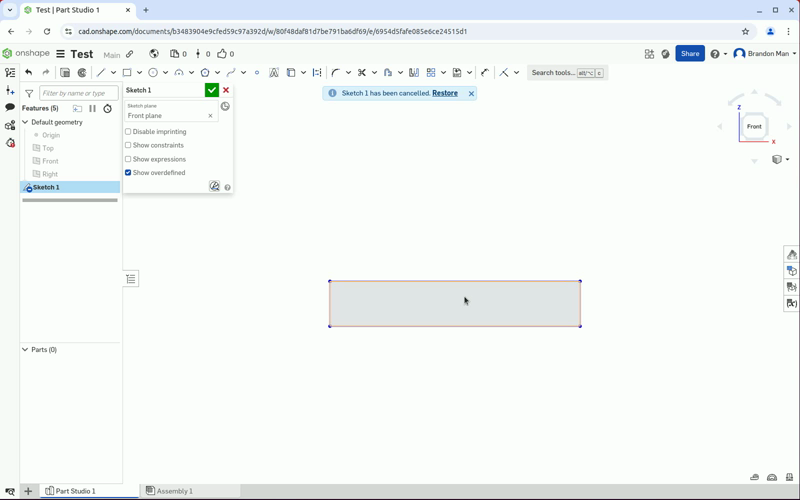
scroll(6)
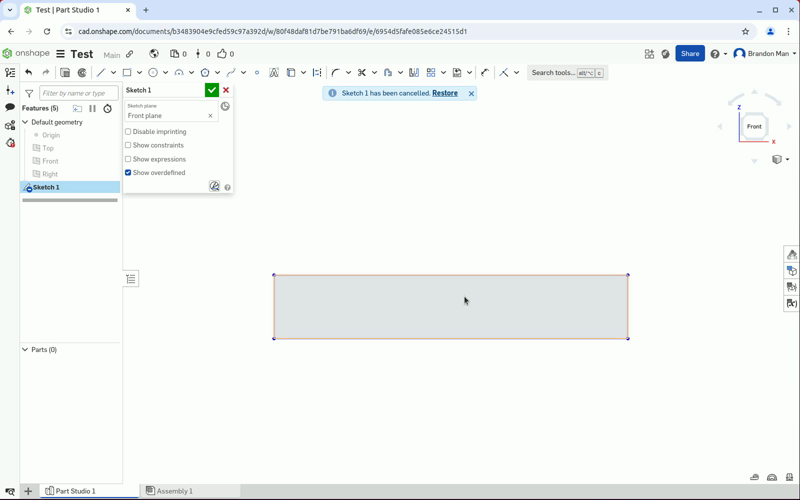
scroll(6)
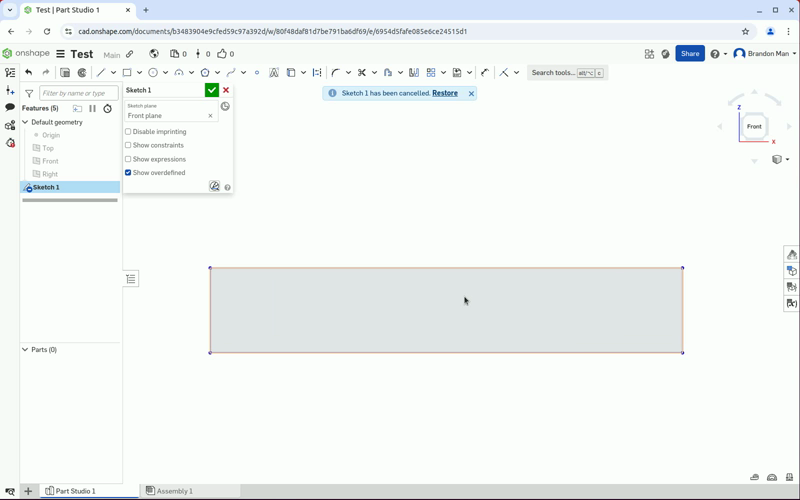
scroll(6)
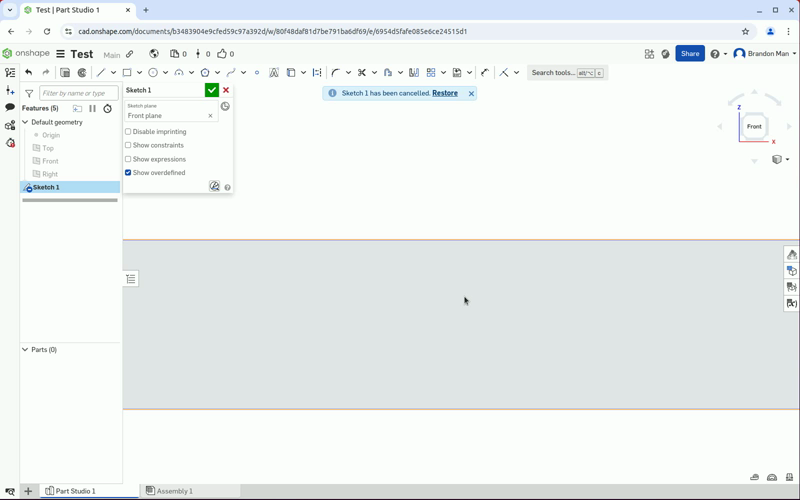
click(464, 296)
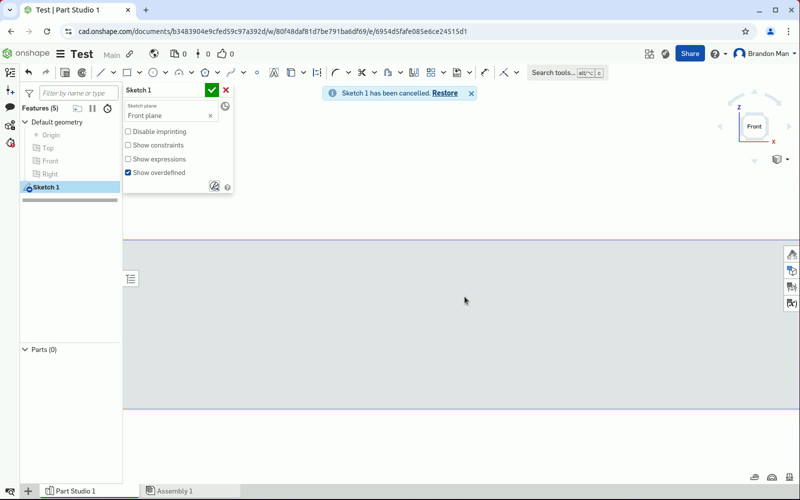
scroll(-6)
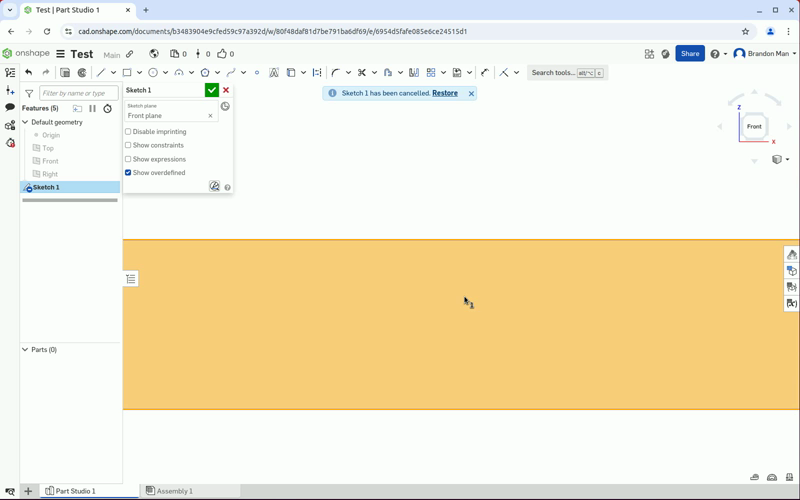
scroll(-6)
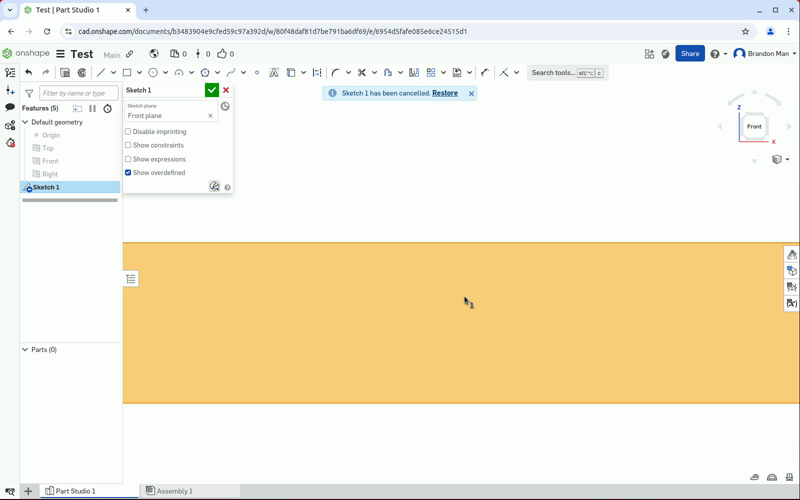
scroll(-6)
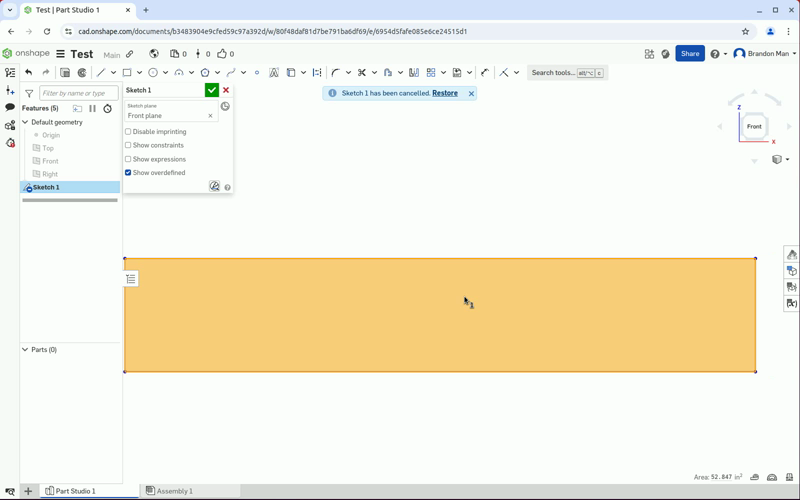
scroll(-6)
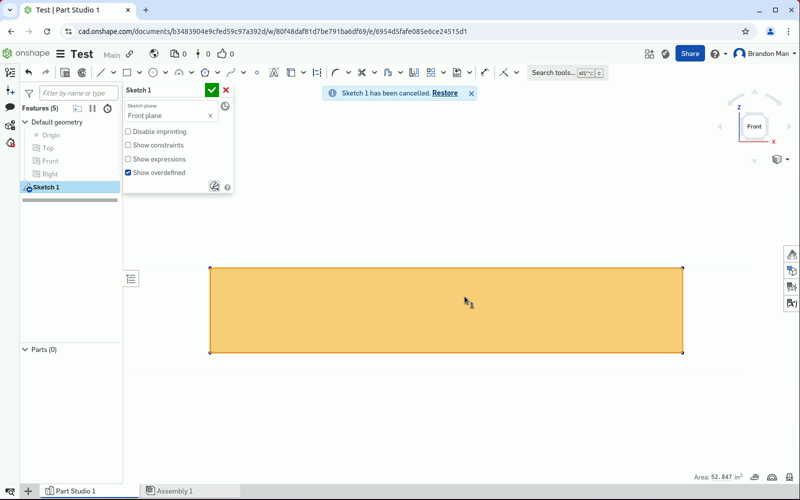
scroll(-6)
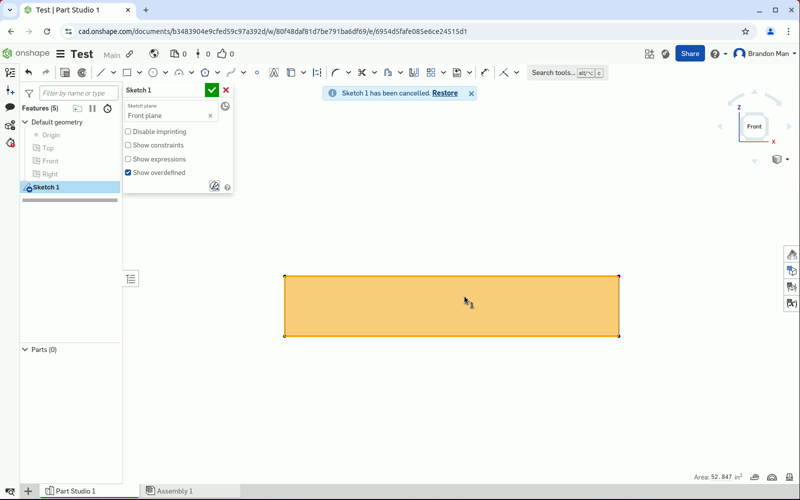
scroll(-6)
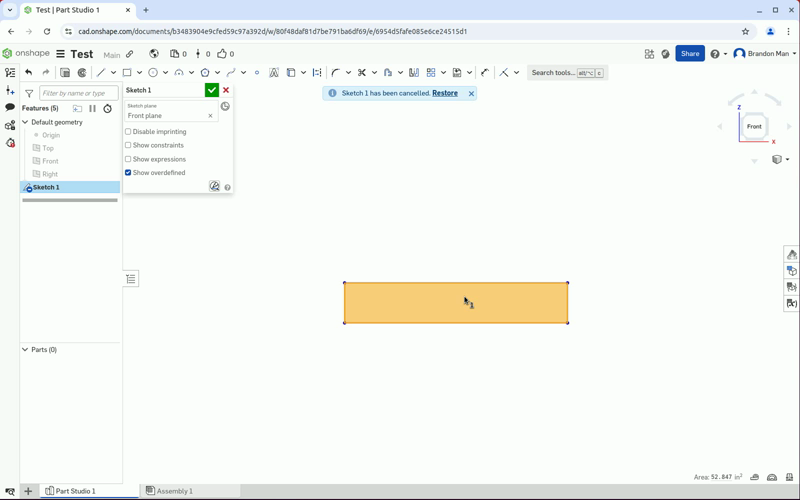
scroll(-6)
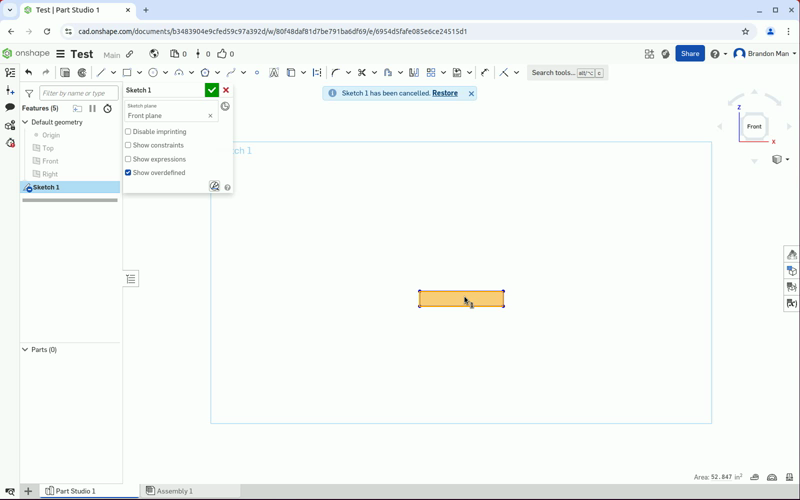
mouse_move(73, 352)
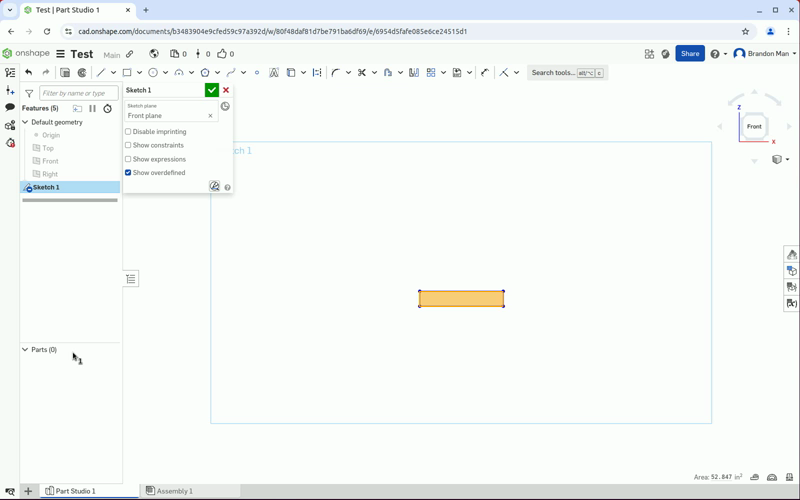
key(shift+y)
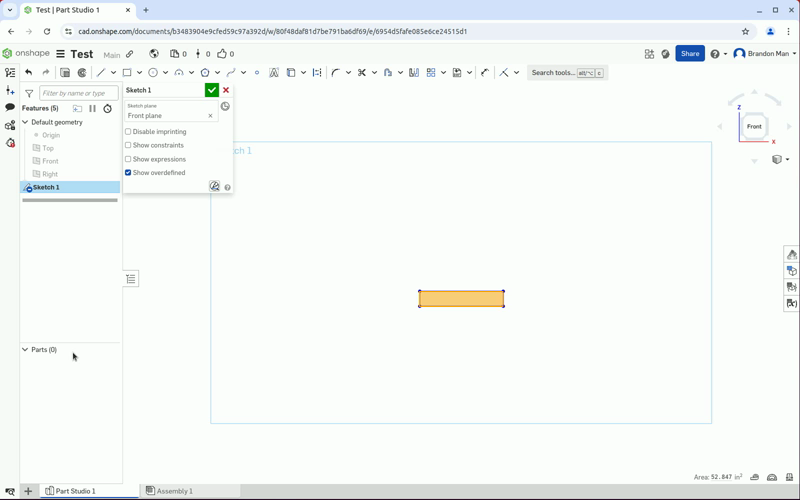
key(shift+e)
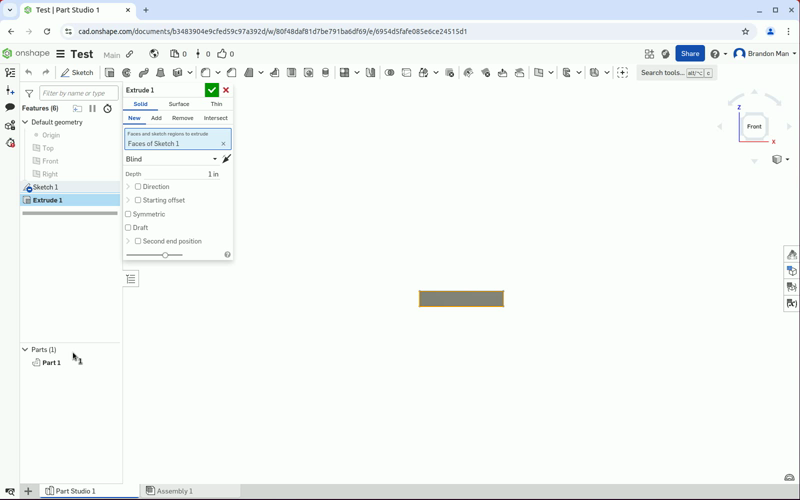
mouse_move(143, 106)
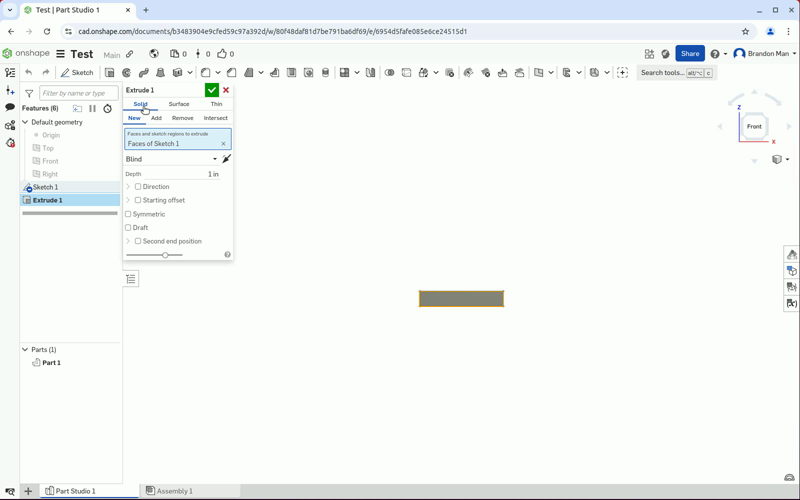
click(143, 106)
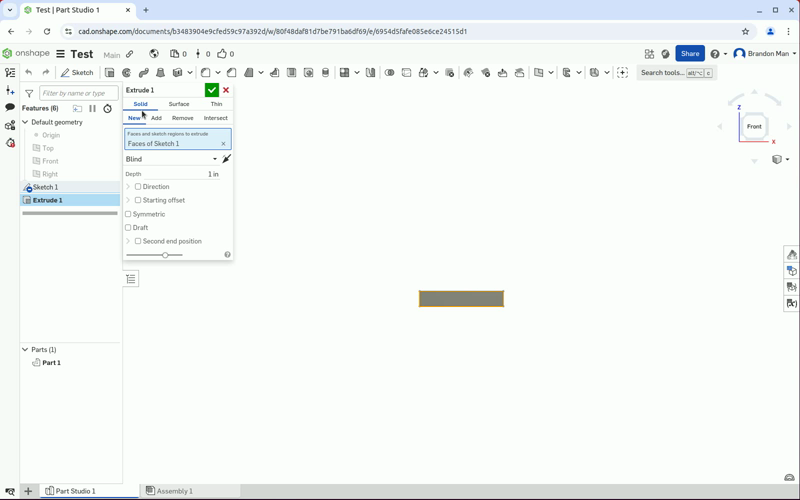
mouse_move(137, 120)
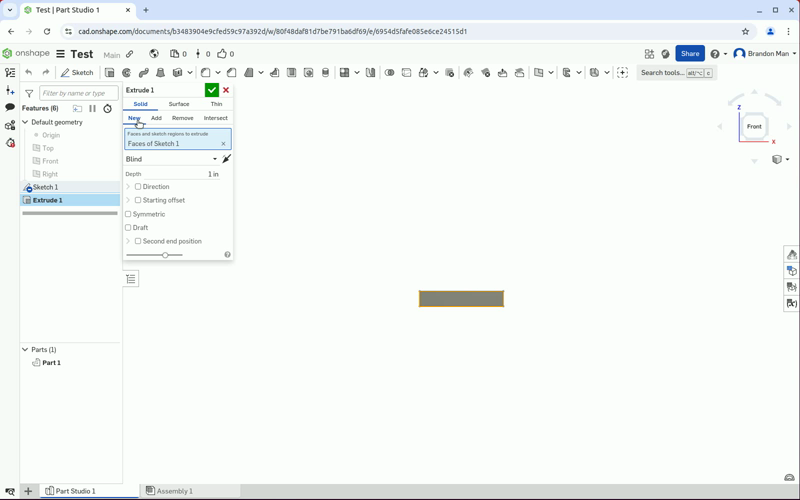
click(137, 120)
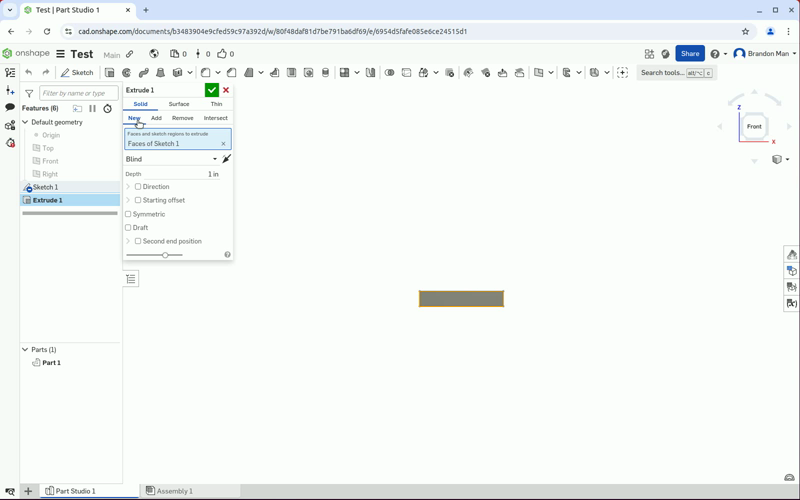
key(tab, 4)
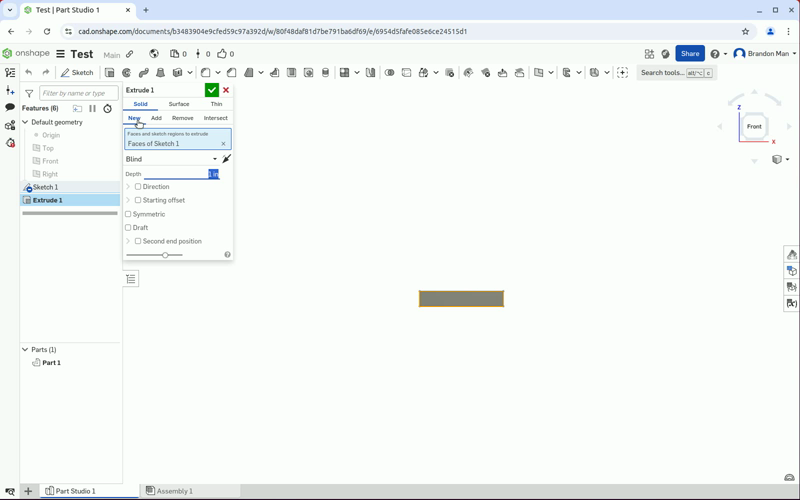
text(23.108)
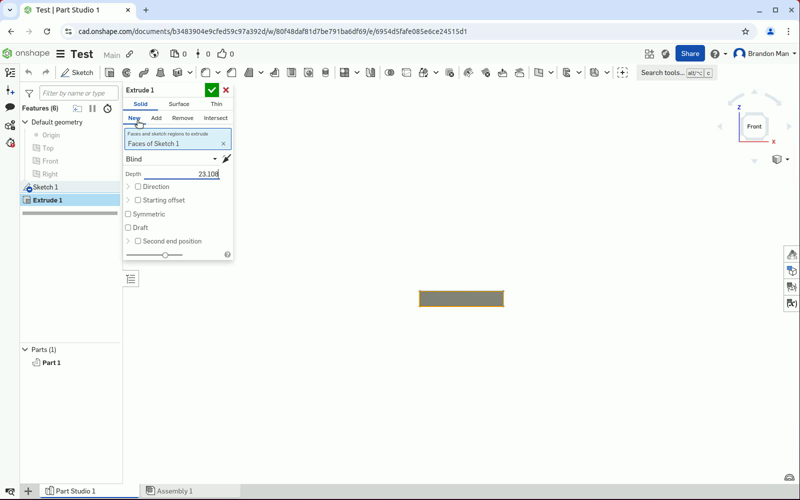
key(enter)
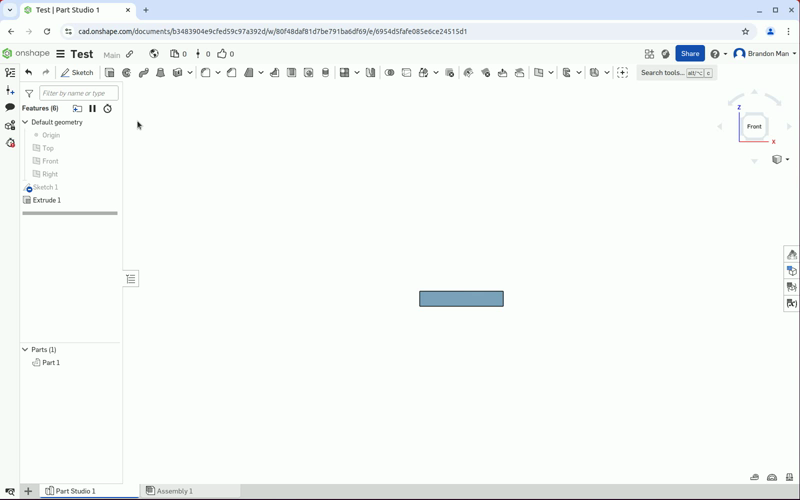
key(shift+h)
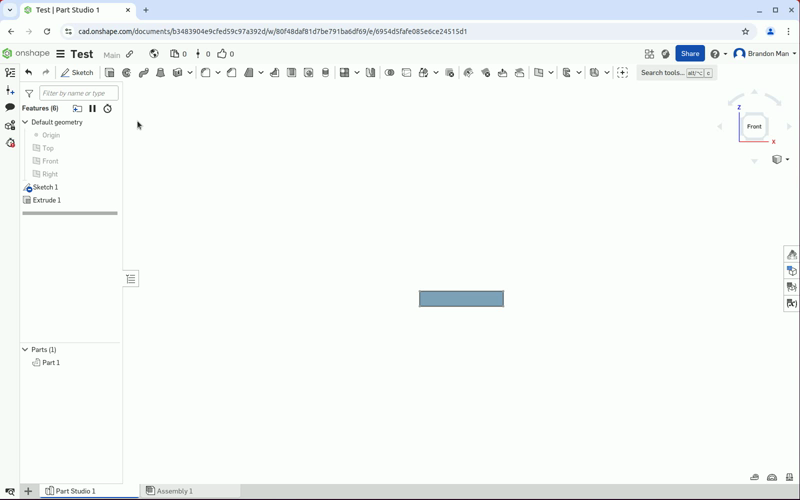
key(shift+h)
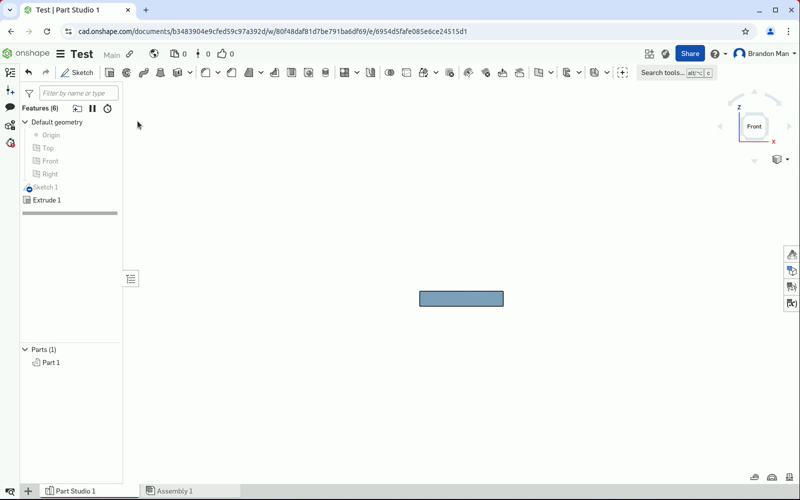
mouse_move(73, 189)
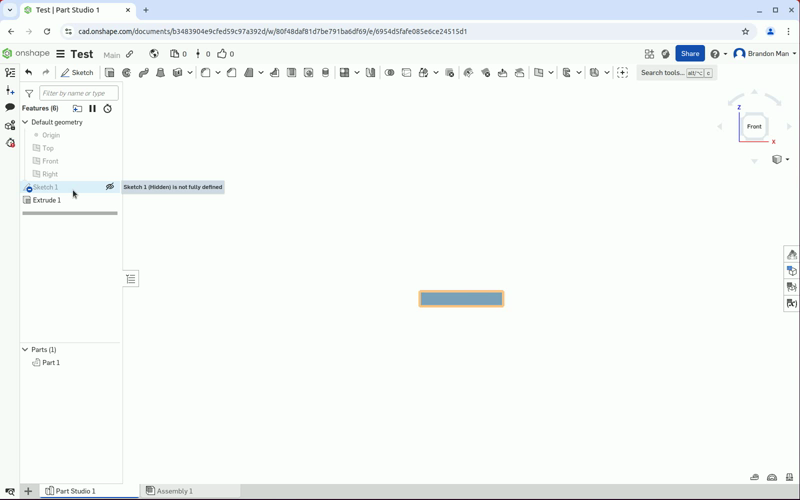
click(73, 189)
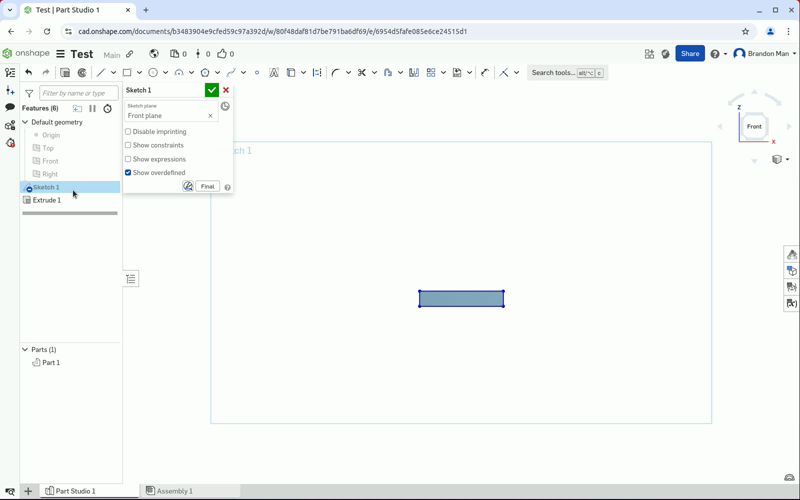
mouse_move(229, 92)
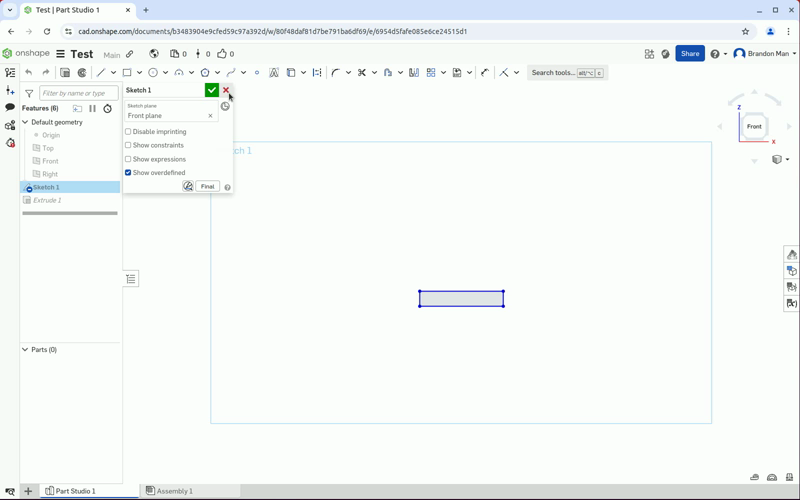
click(229, 92)
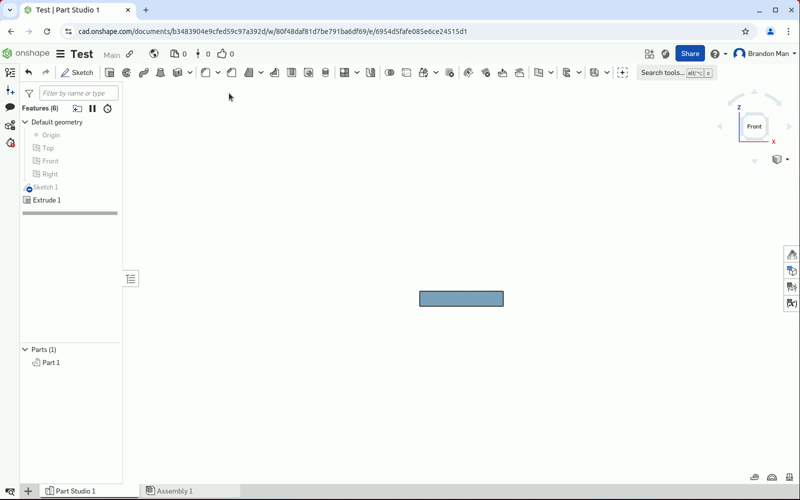
mouse_move(73, 352)
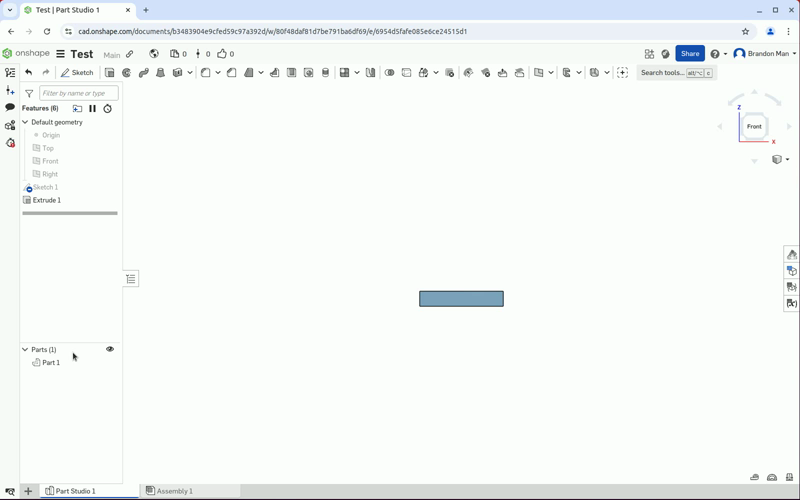
key(y)
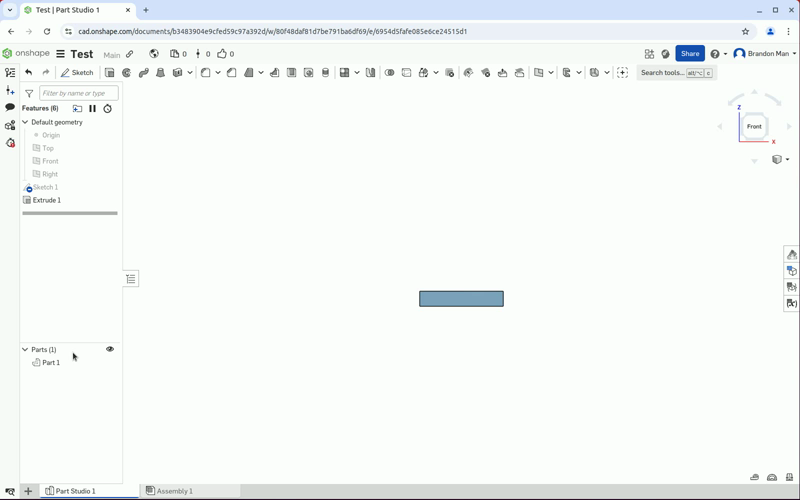
key(shift+p)
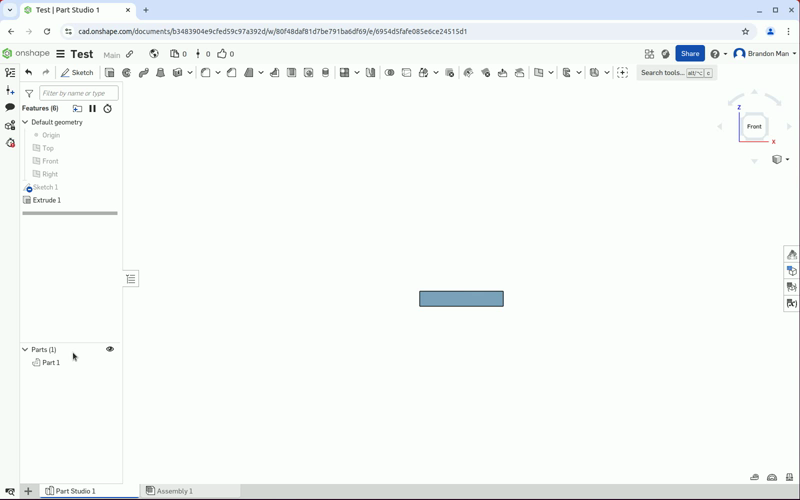
key(space)
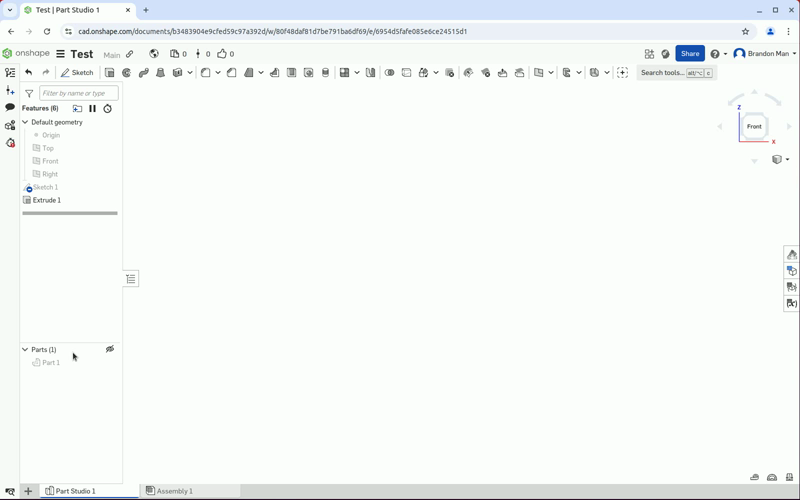
key_down(shift)
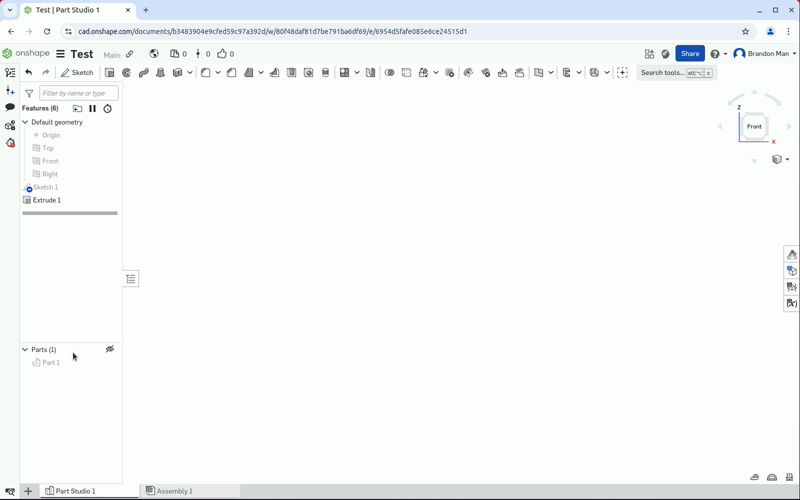
key(down)
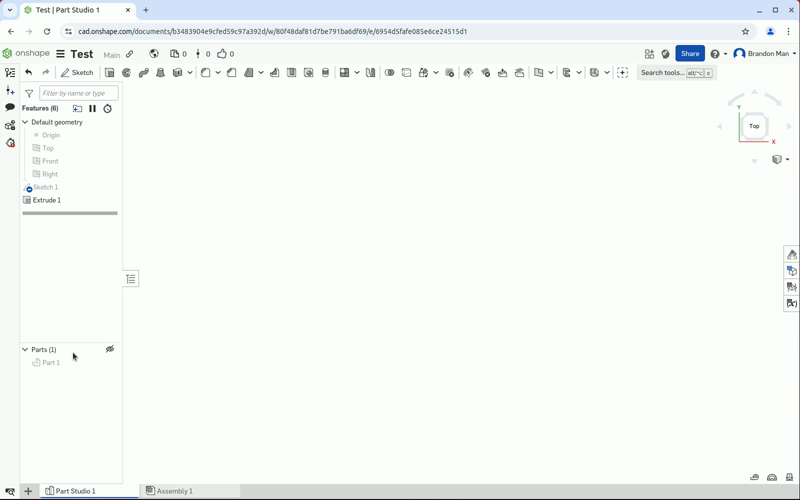
key_up(shift)
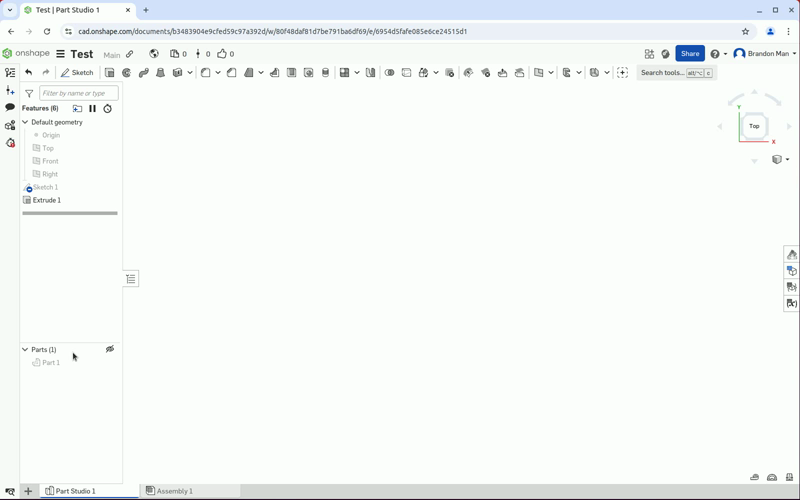
mouse_move(73, 352)
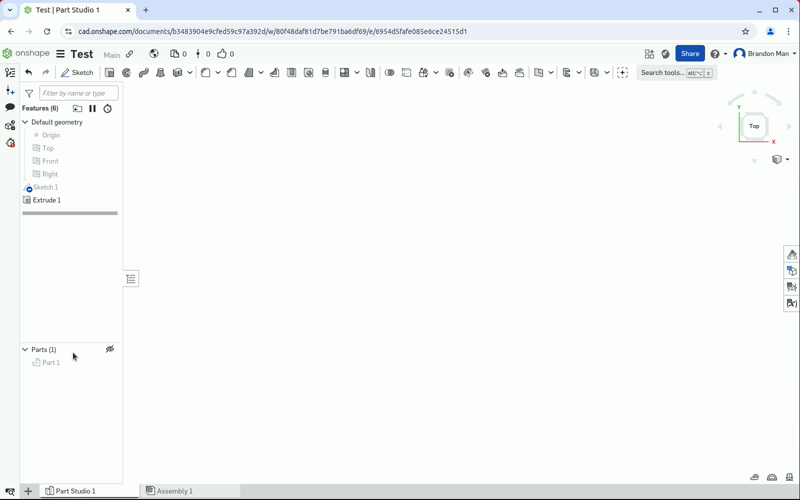
key(shift+y)
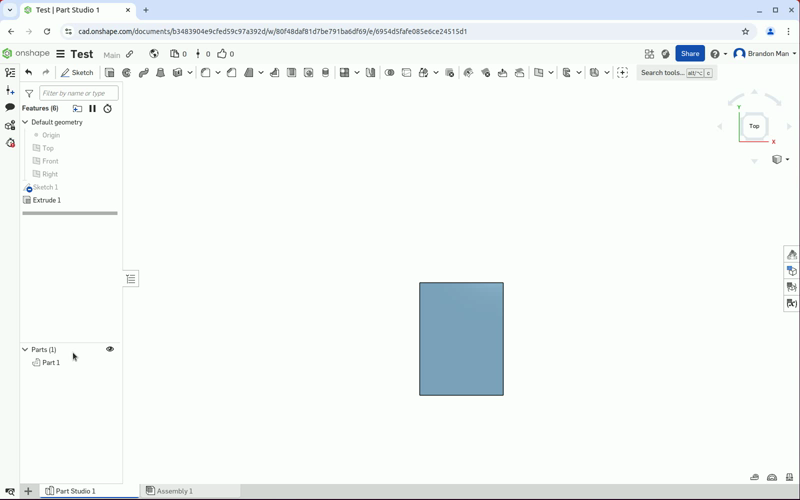
mouse_move(541, 75)
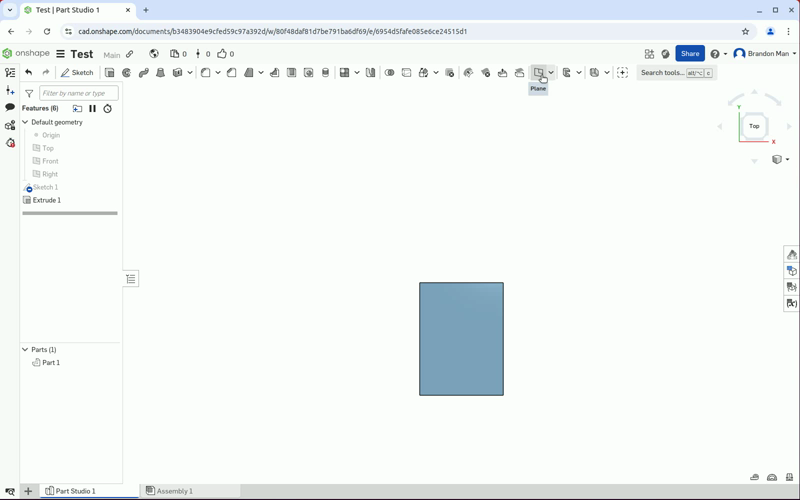
click(541, 75)
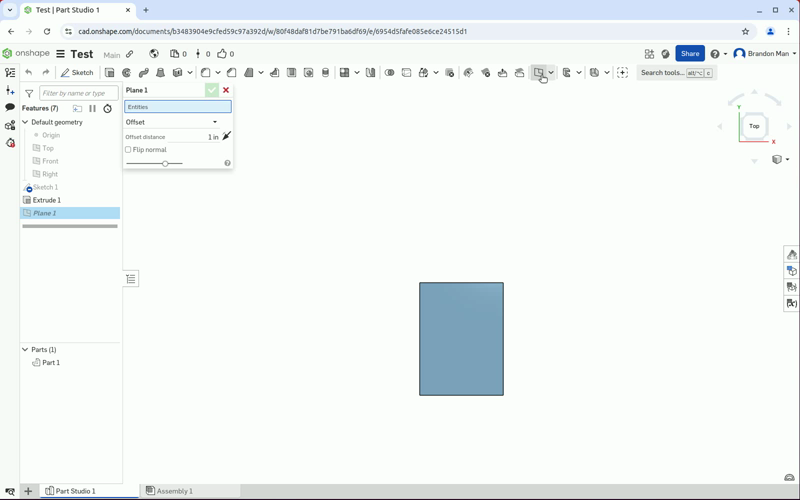
mouse_move(73, 150)
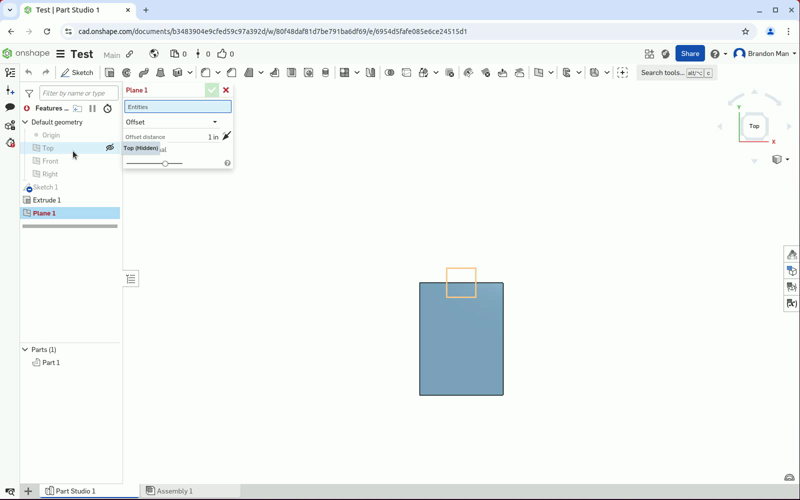
click(73, 150)
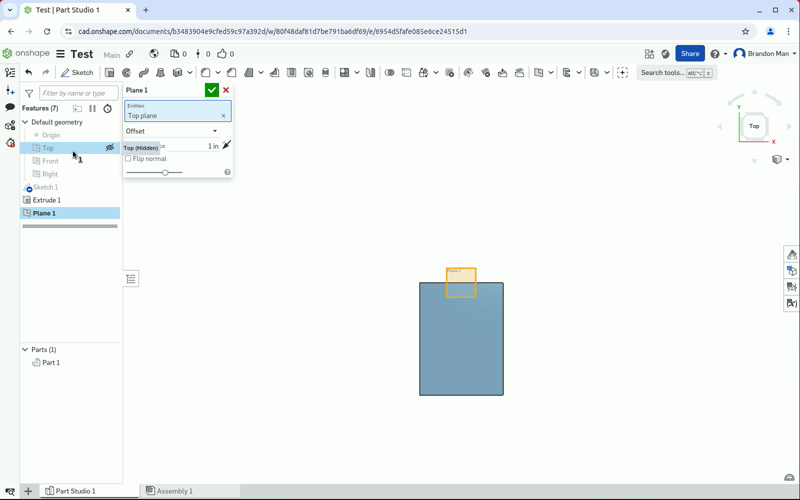
key(tab, 2)
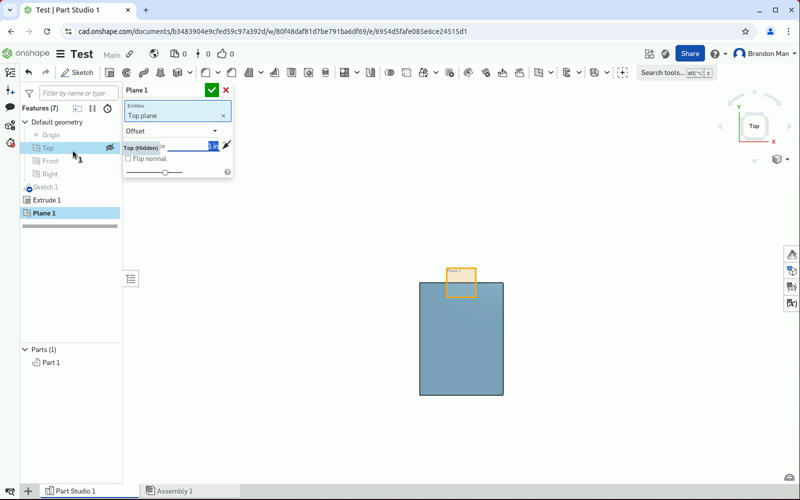
text(1.91)
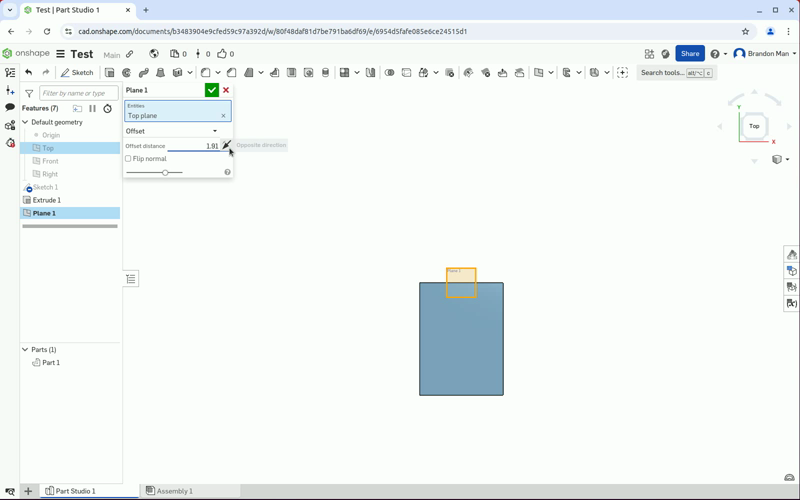
mouse_move(229, 147)
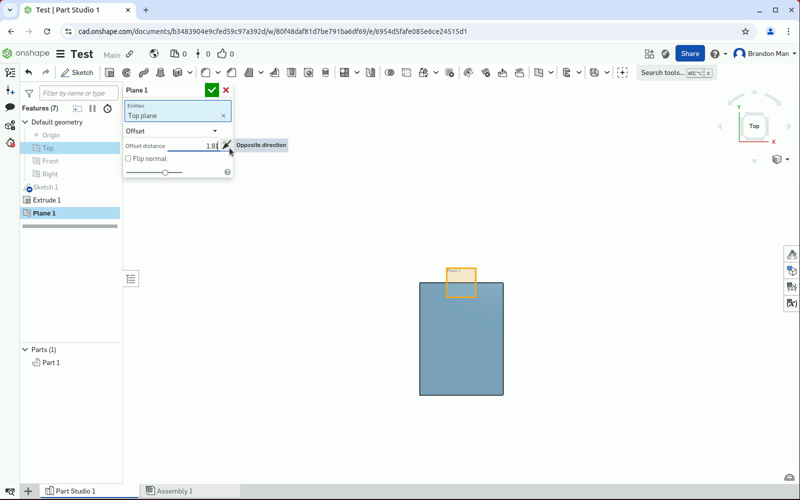
click(229, 147)
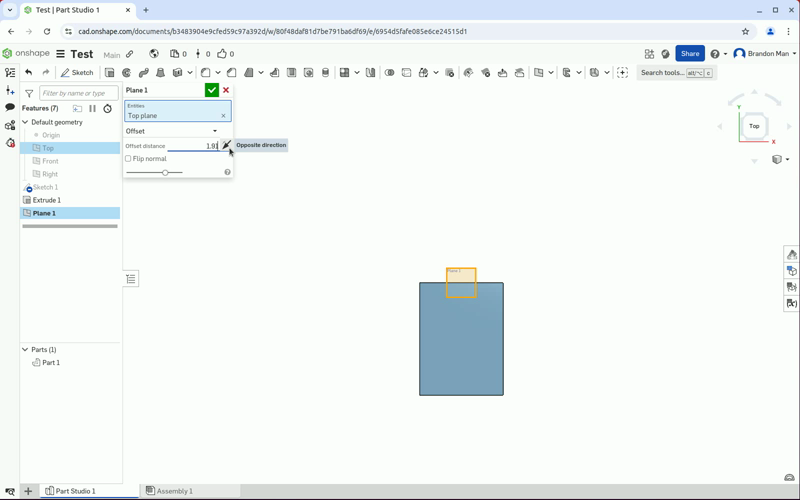
key(enter, 2)
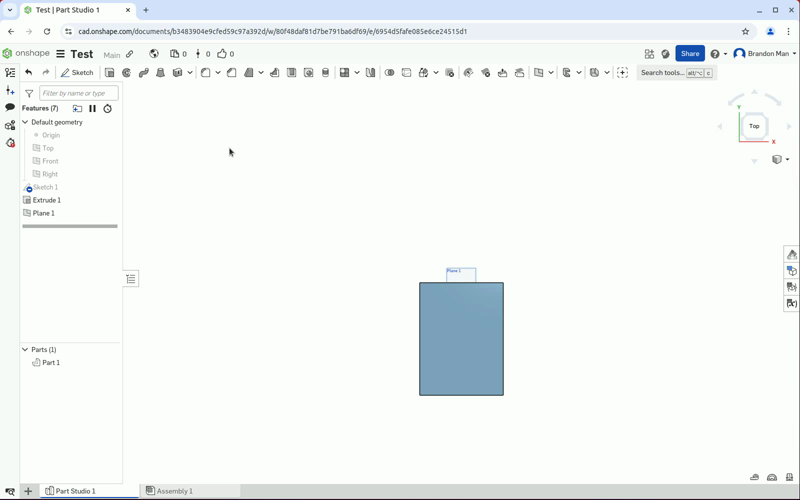
key(shift+s)
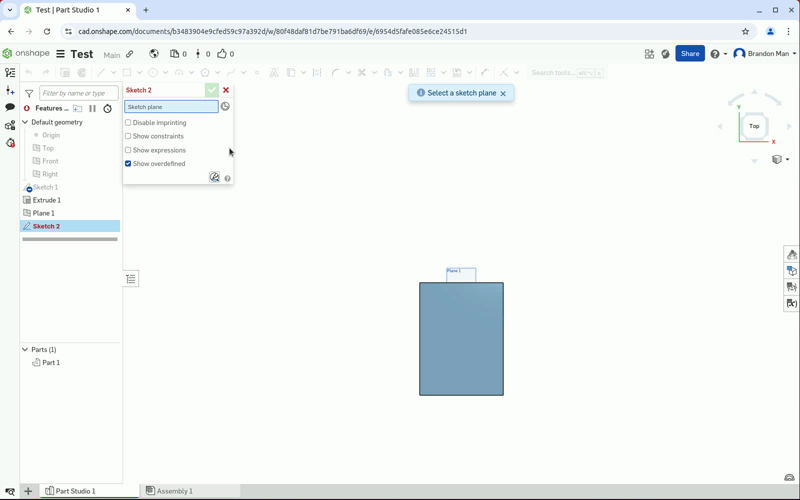
mouse_move(73, 215)
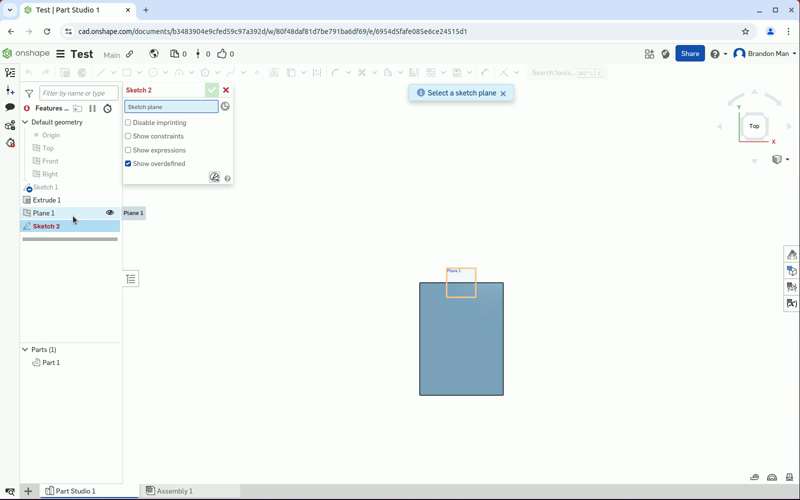
click(73, 215)
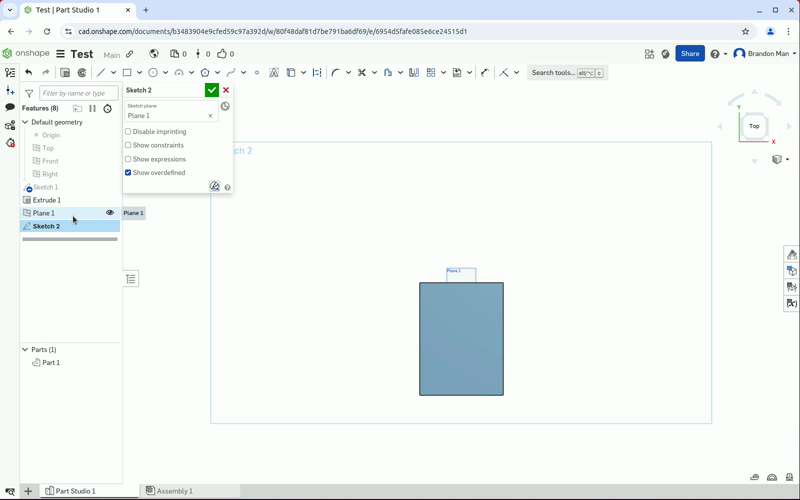
mouse_move(73, 352)
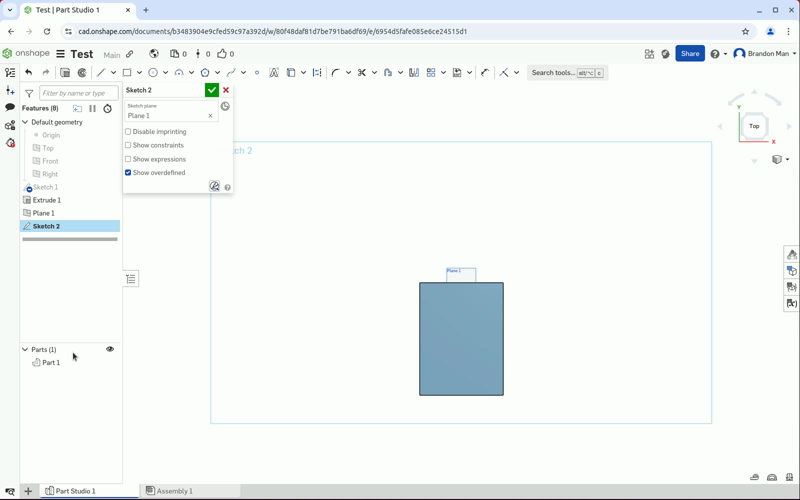
key(y)
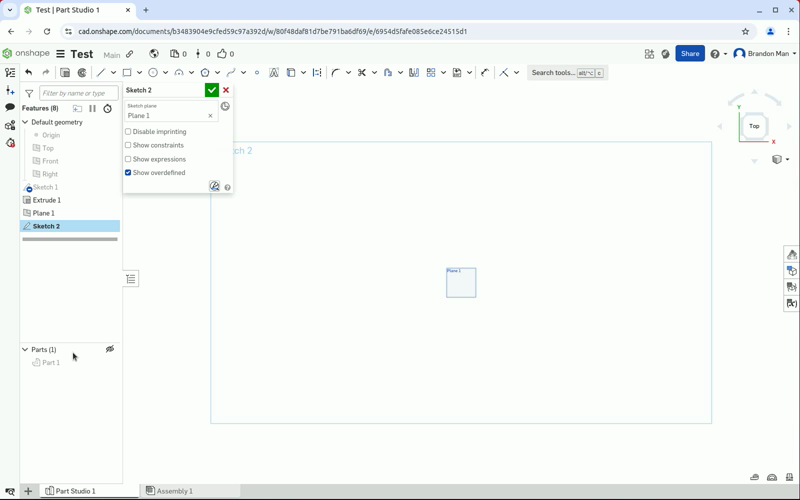
key(c)
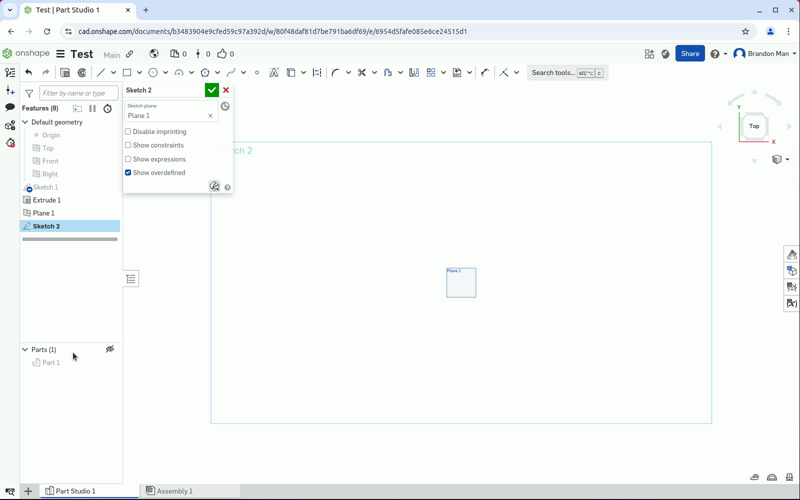
key_down(shift)
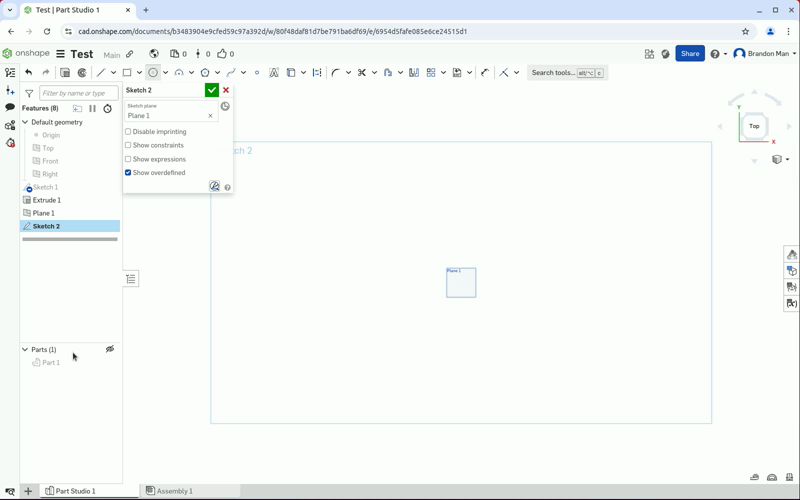
mouse_move(461, 347)
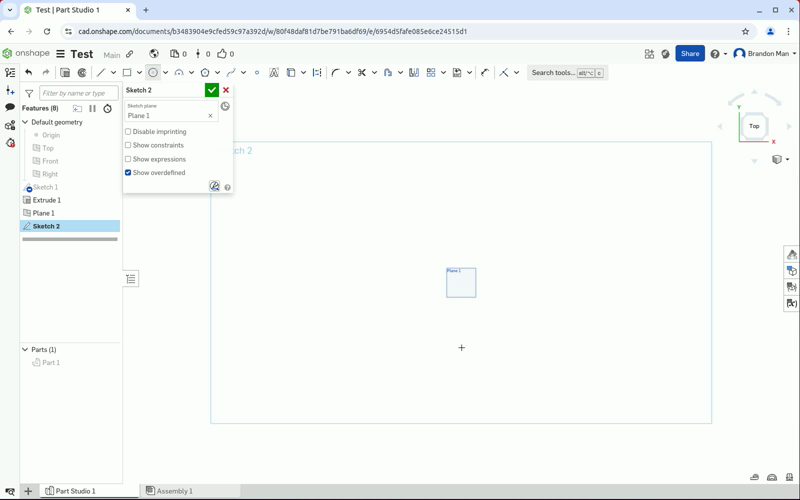
click(461, 347)
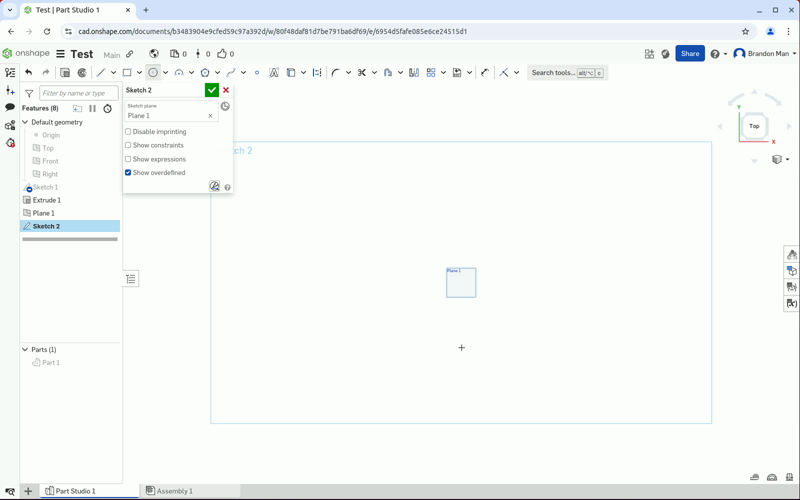
key_up(shift)
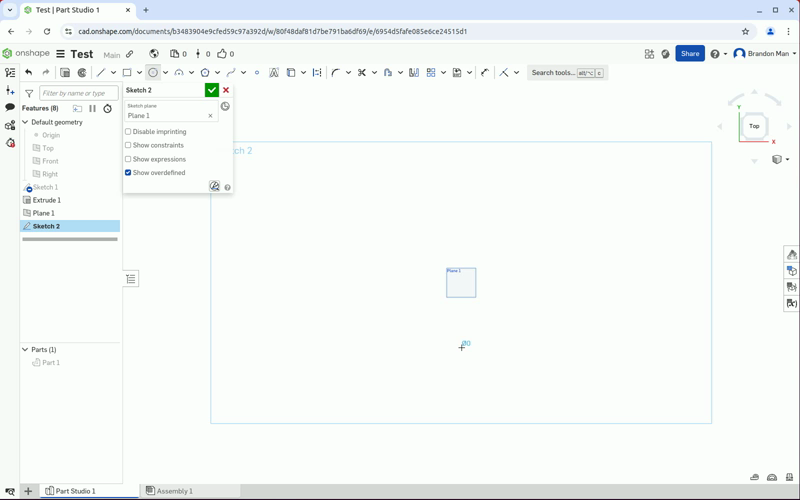
mouse_move(473, 347)
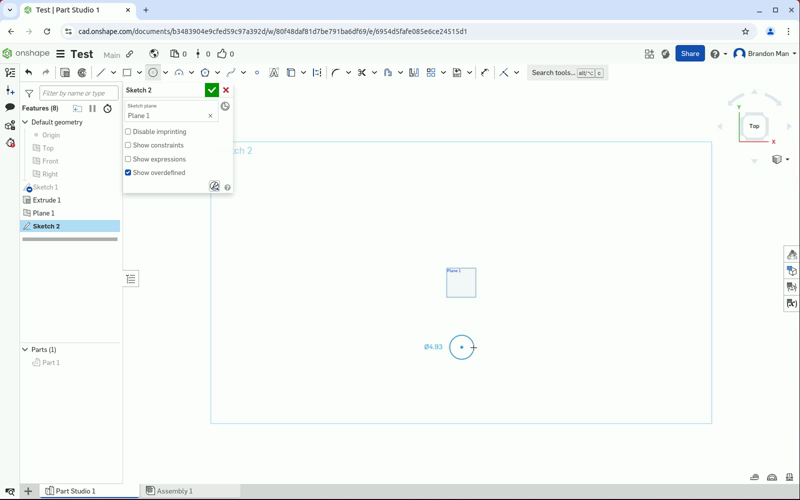
click(473, 347)
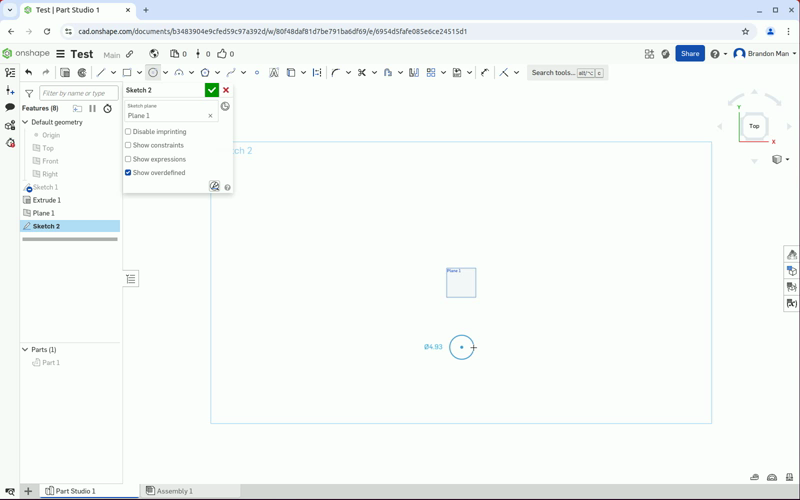
key(esc)
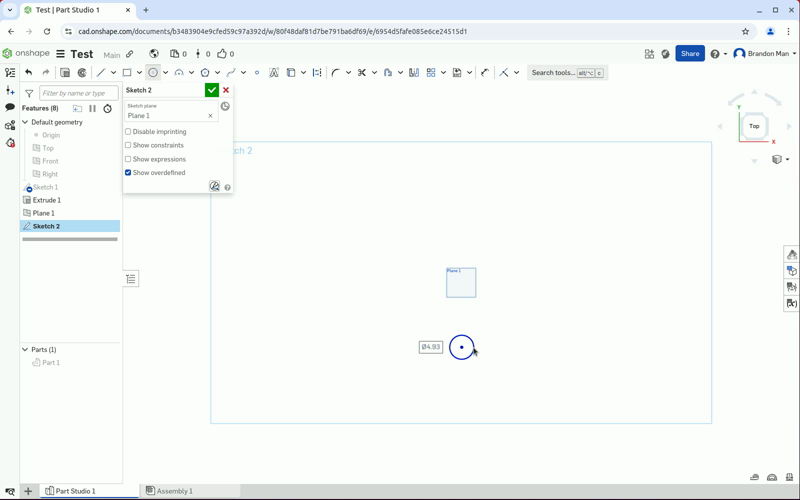
key(l)
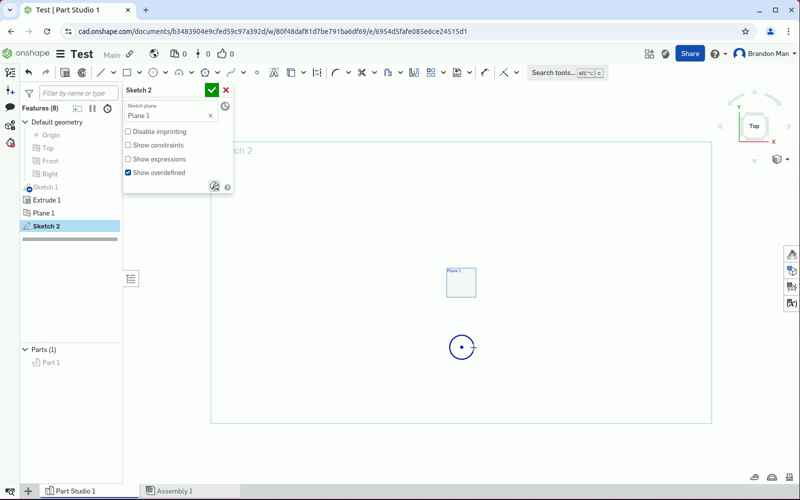
key_down(shift)
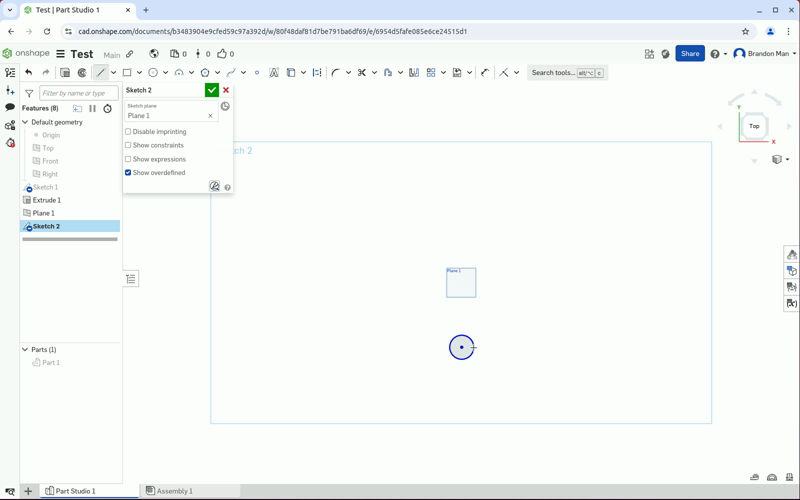
mouse_move(466, 348)
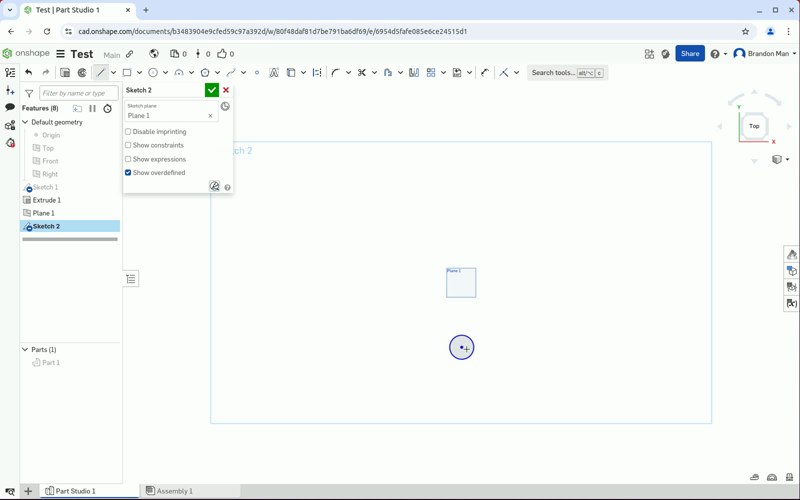
click(466, 348)
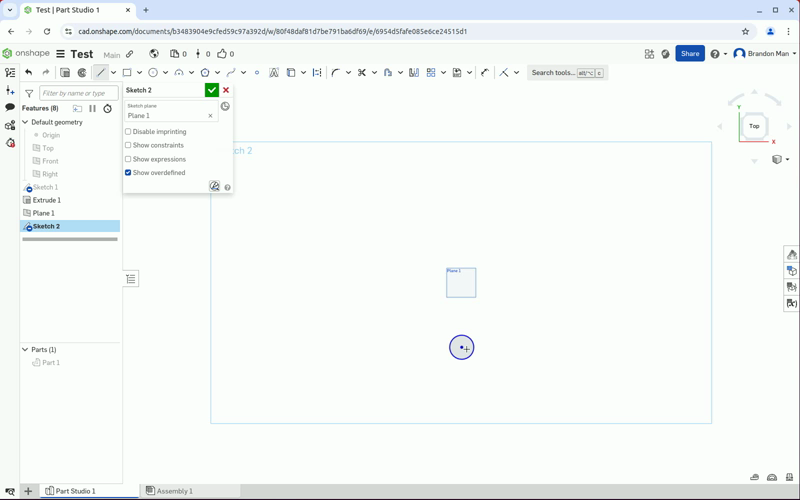
key_up(shift)
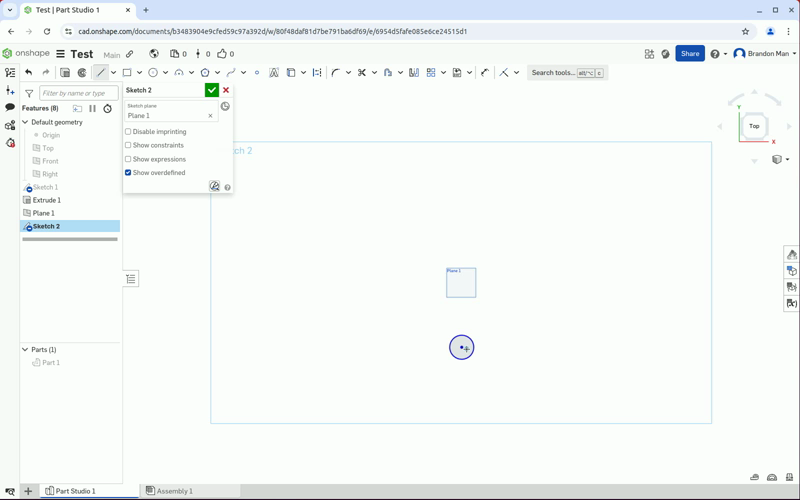
key_down(shift)
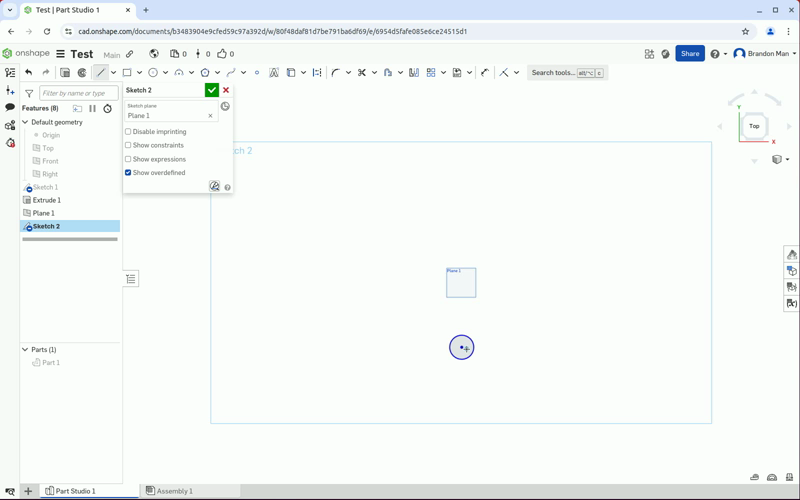
mouse_move(496, 348)
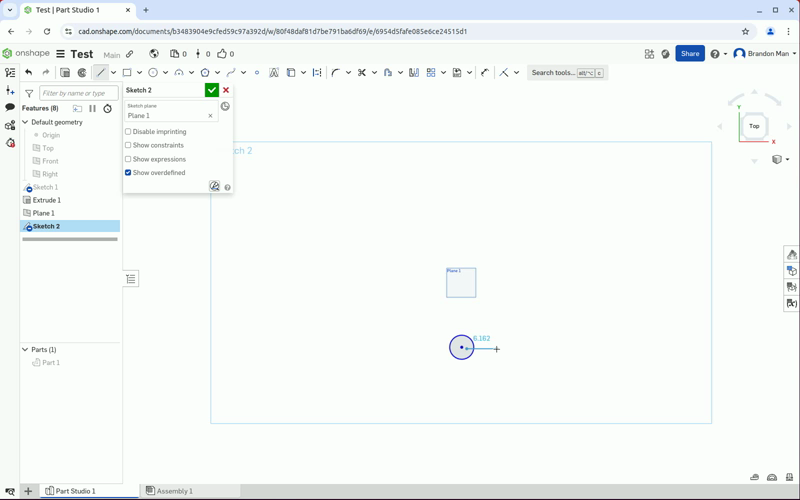
mouse_move(466, 345)
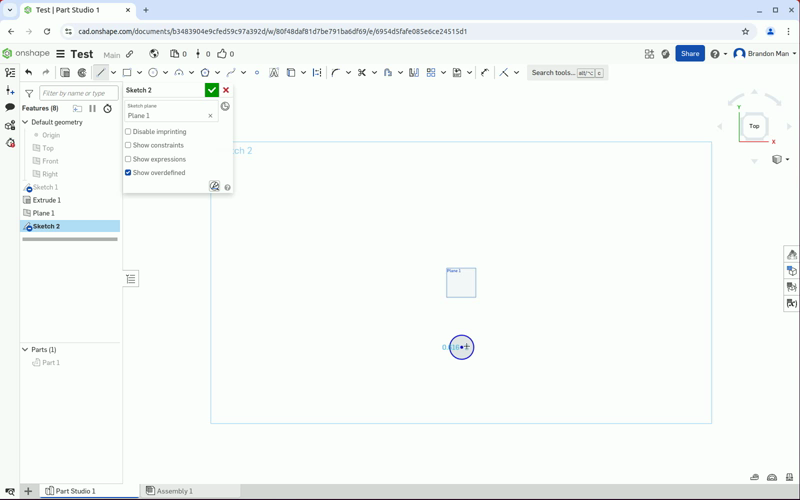
scroll(6)
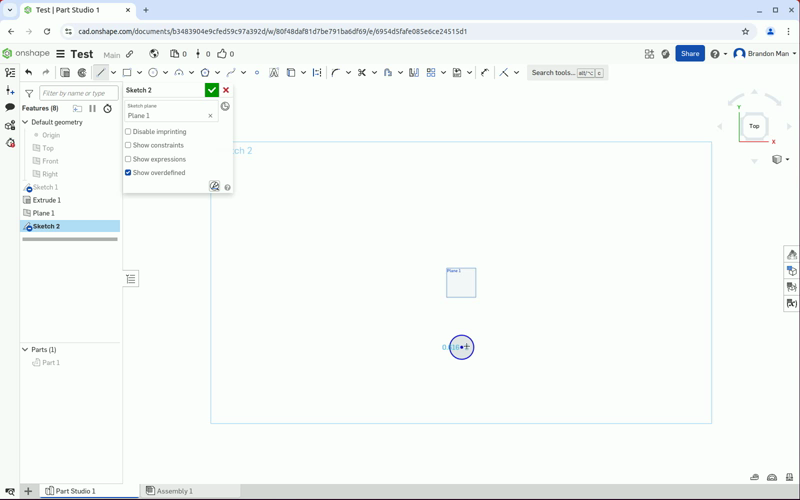
scroll(6)
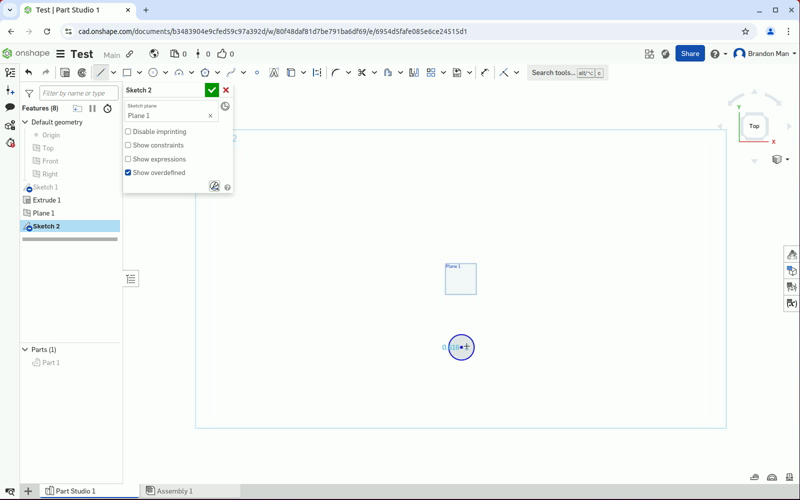
scroll(6)
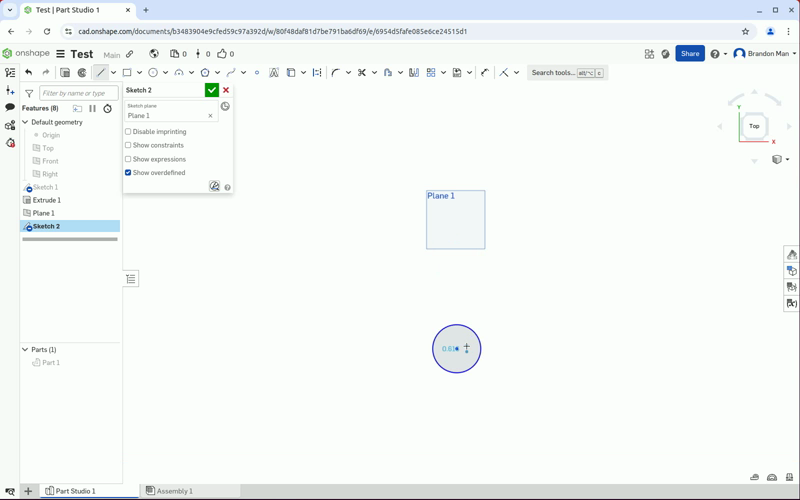
scroll(6)
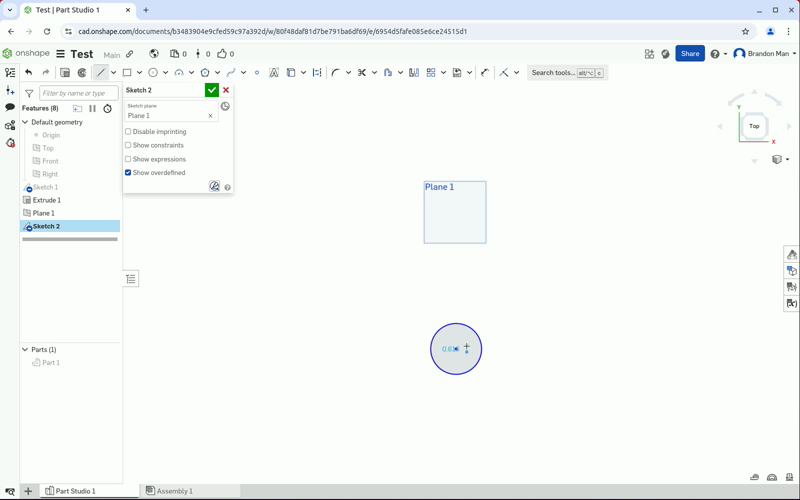
scroll(6)
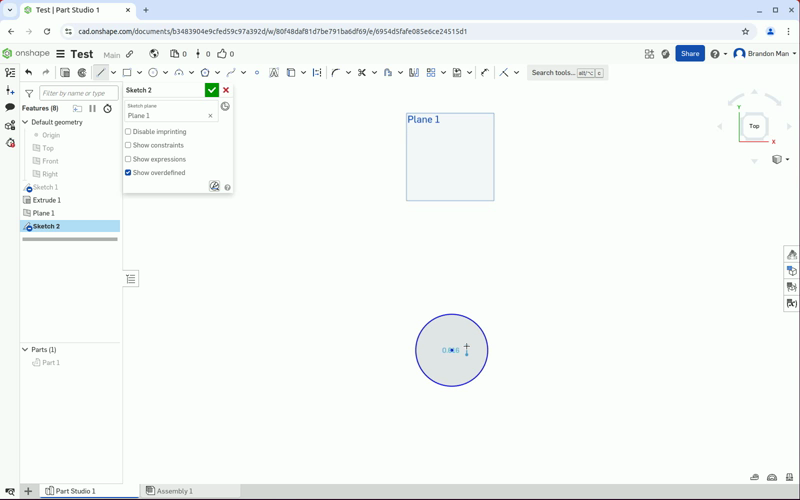
scroll(6)
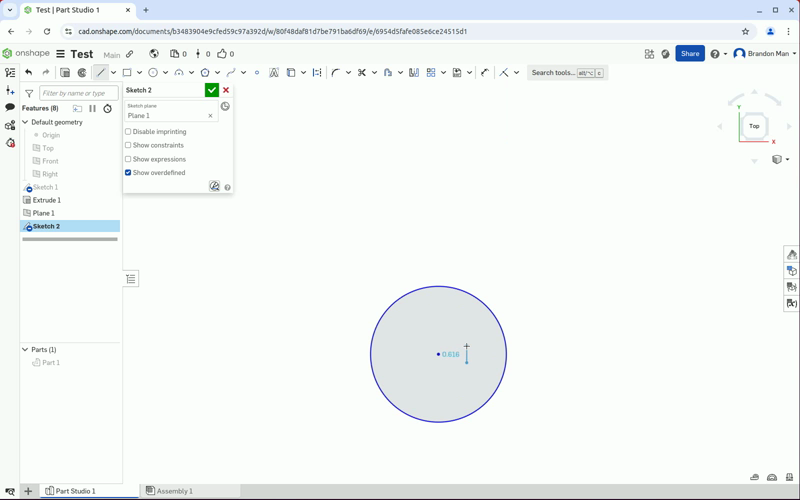
scroll(6)
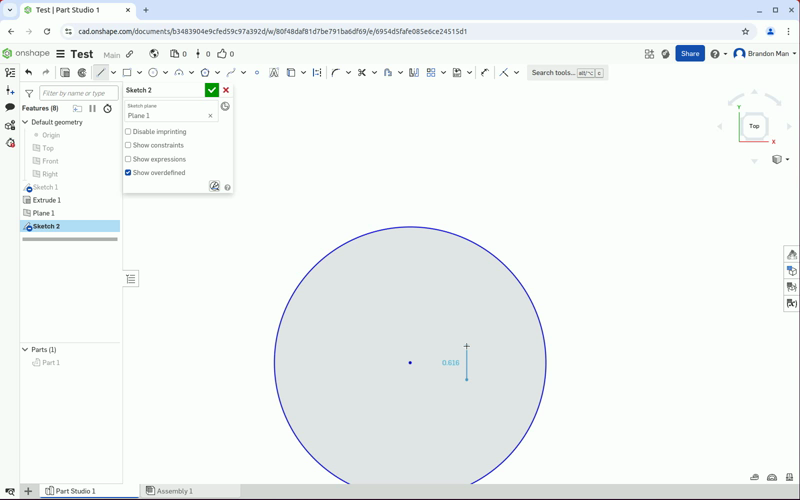
click(466, 345)
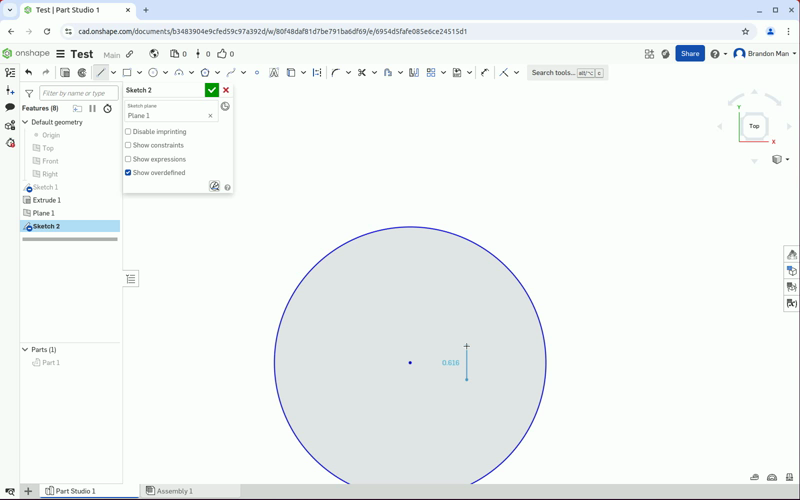
scroll(-6)
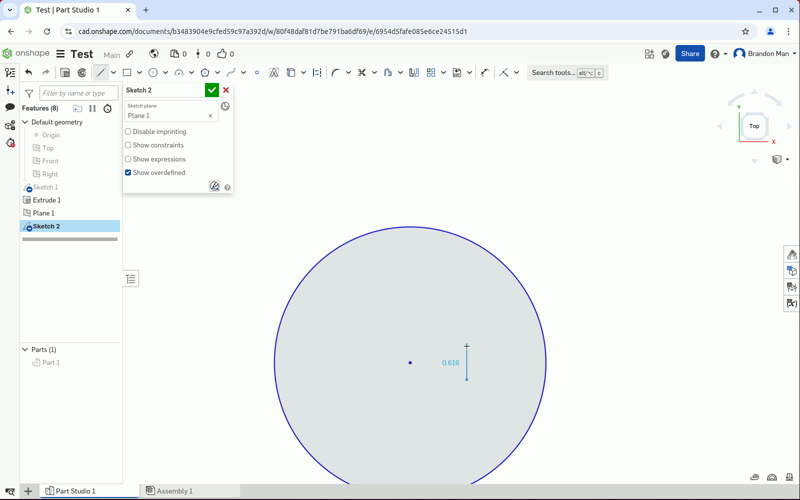
scroll(-6)
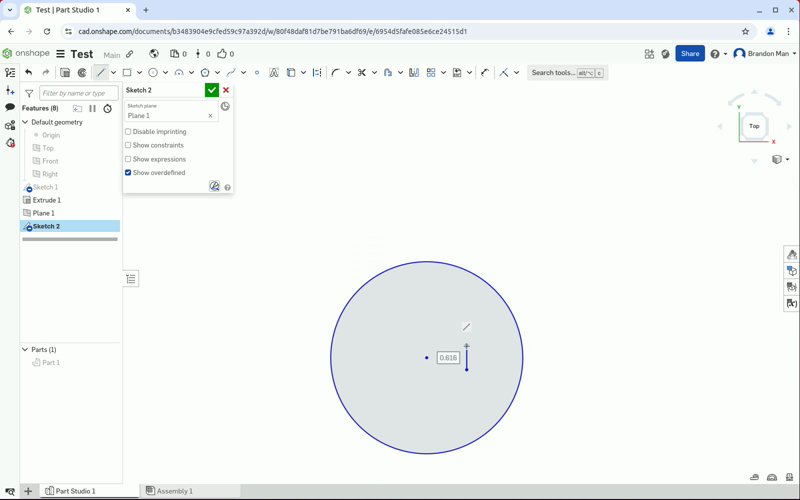
scroll(-6)
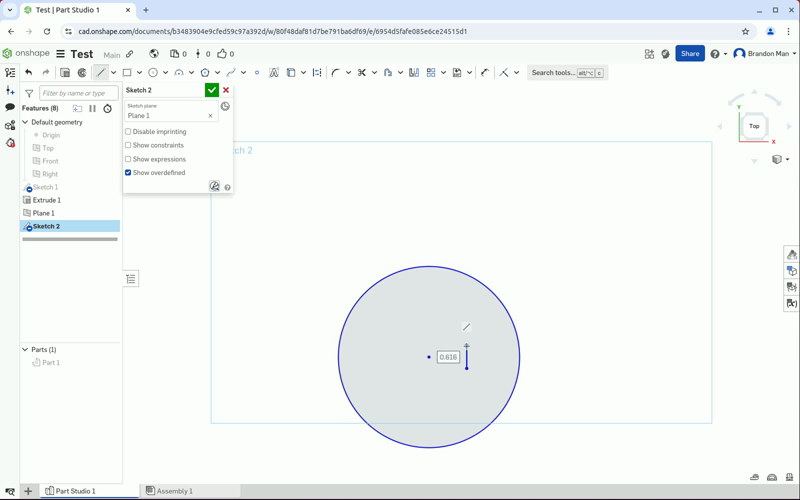
scroll(-6)
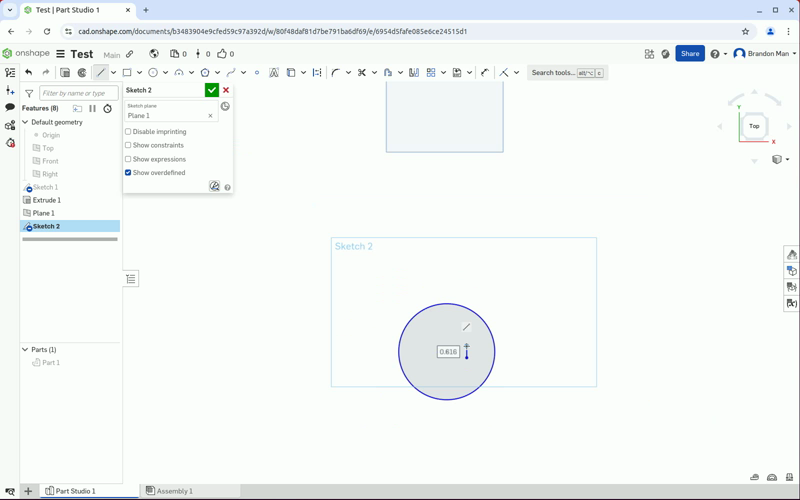
scroll(-6)
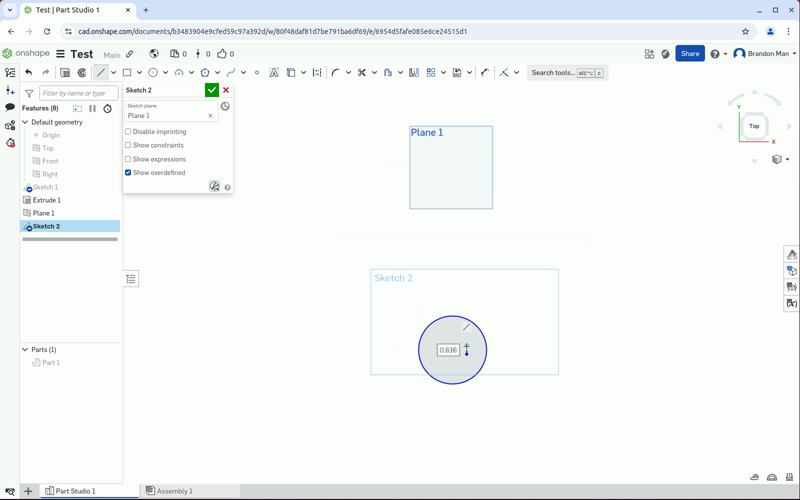
scroll(-6)
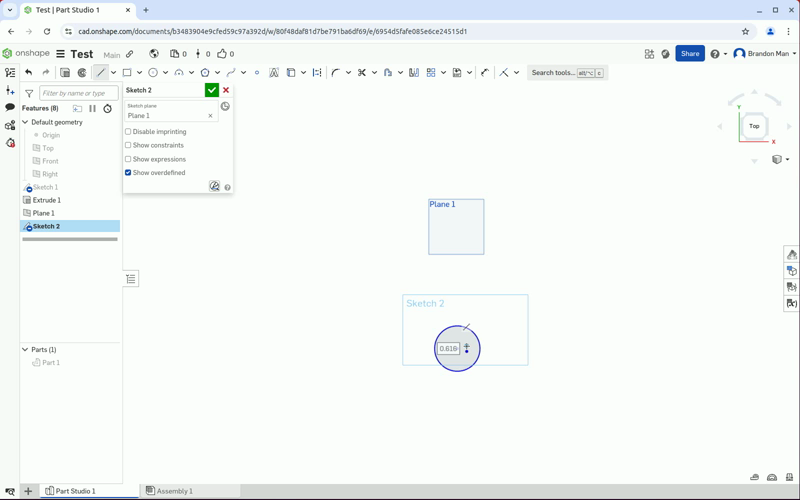
scroll(-6)
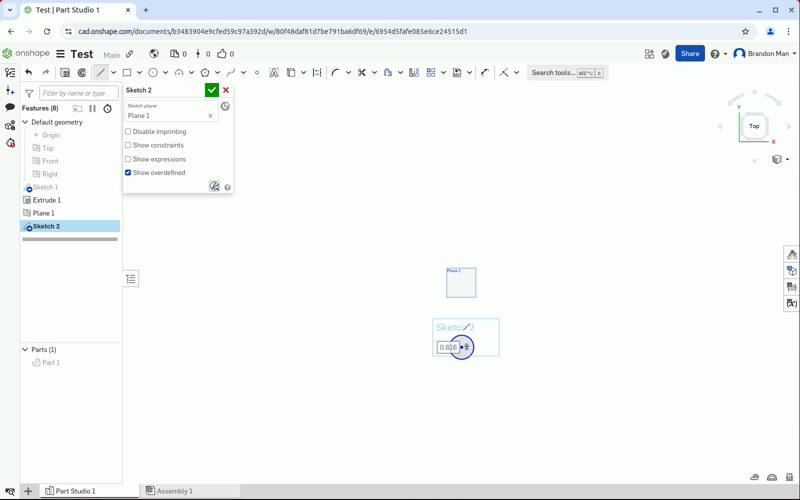
key_up(shift)
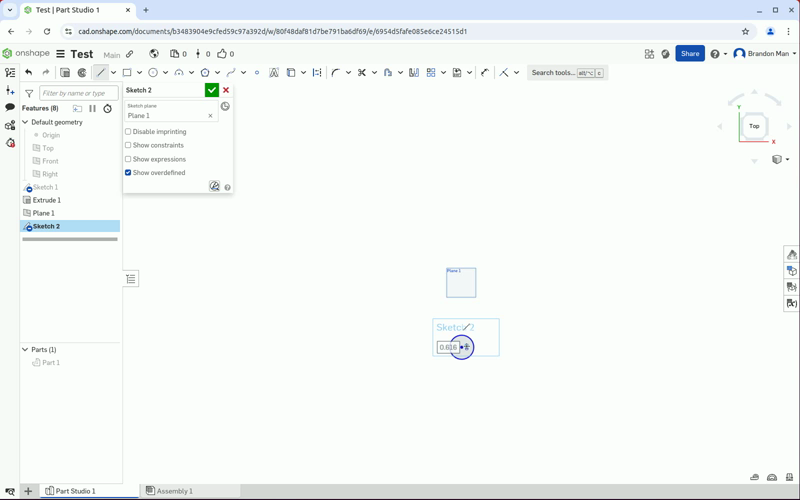
key(esc)
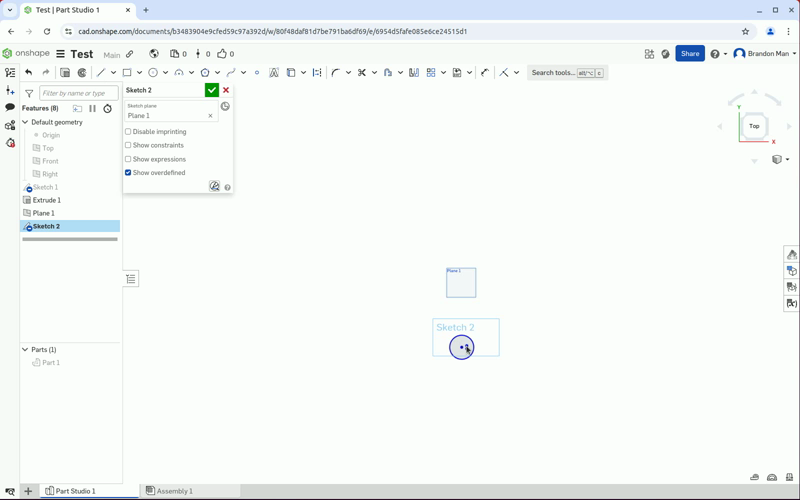
key(a)
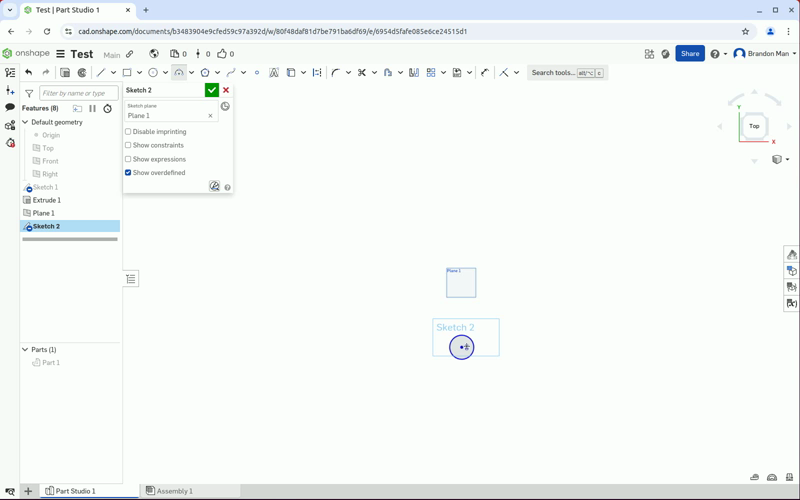
mouse_move(466, 345)
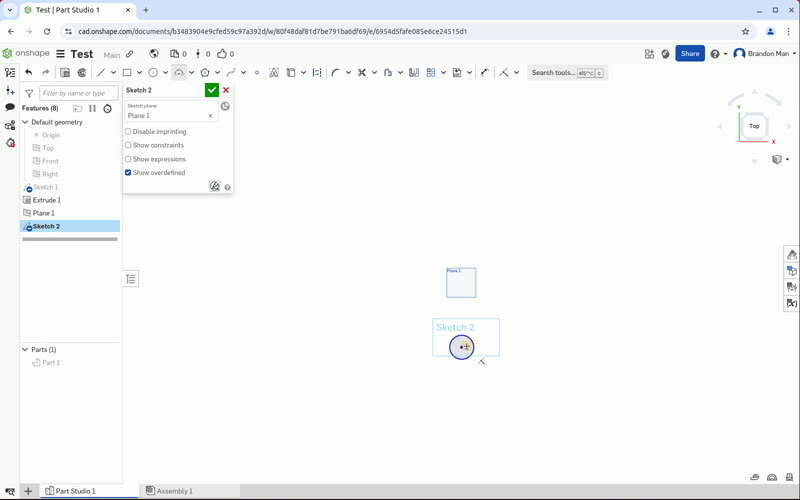
scroll(6)
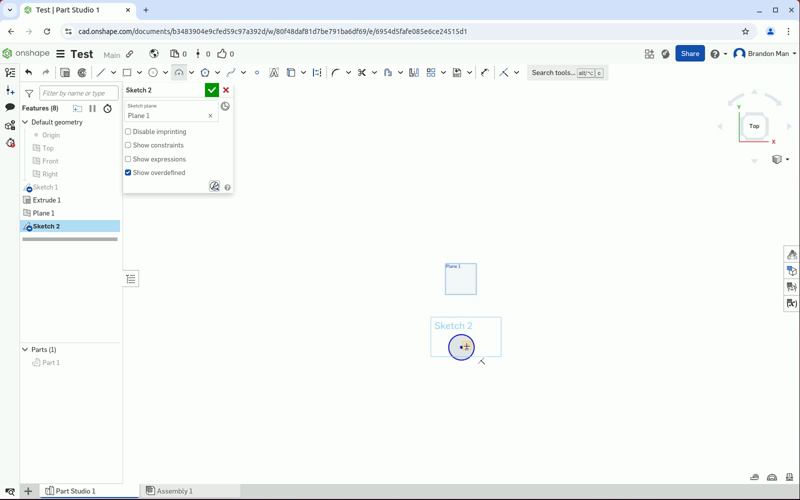
scroll(6)
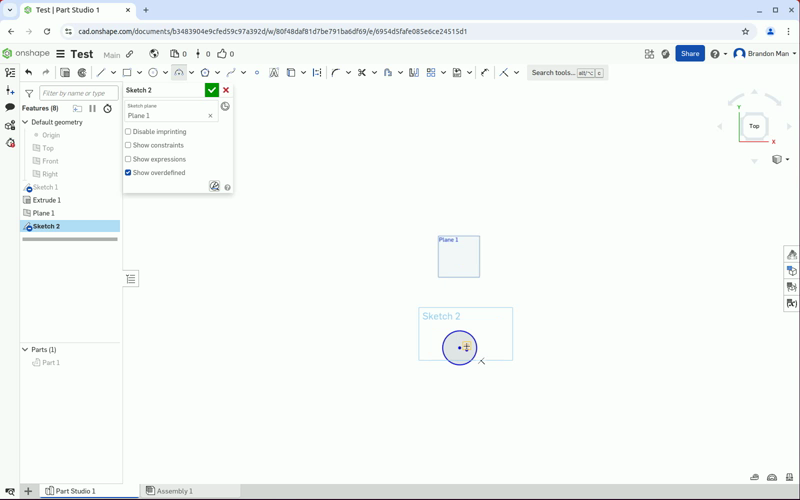
scroll(6)
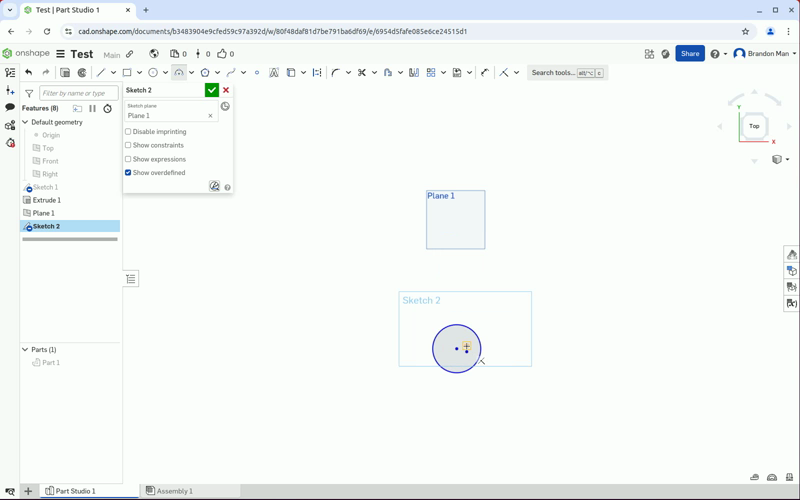
scroll(6)
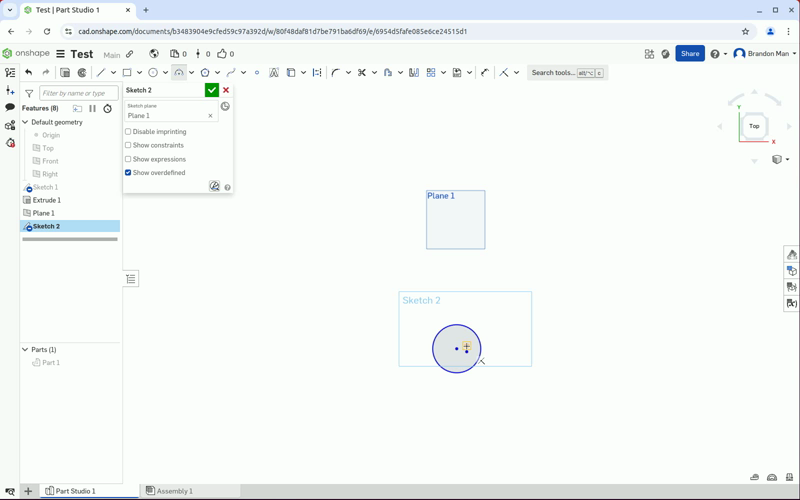
scroll(6)
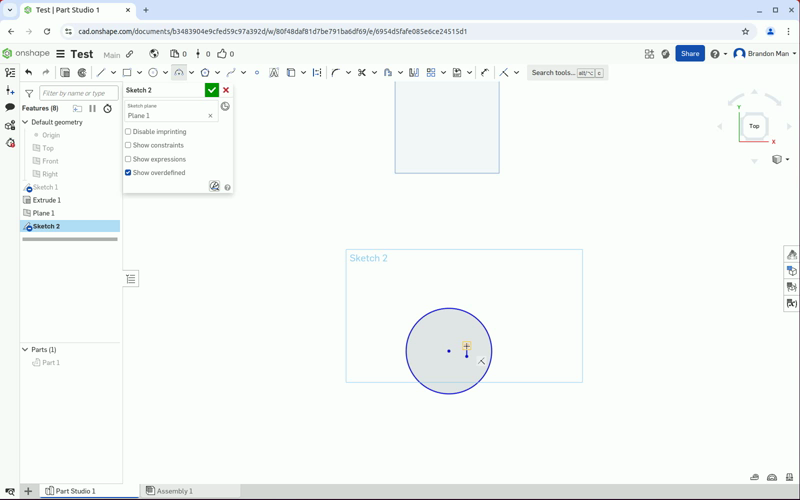
scroll(6)
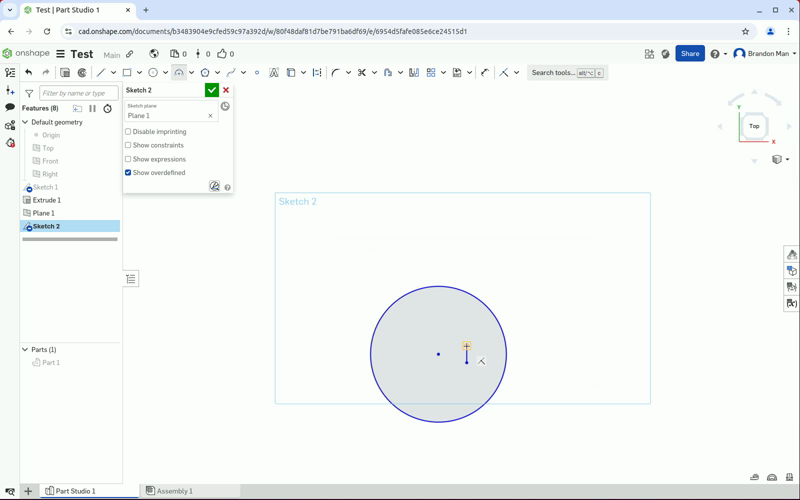
scroll(6)
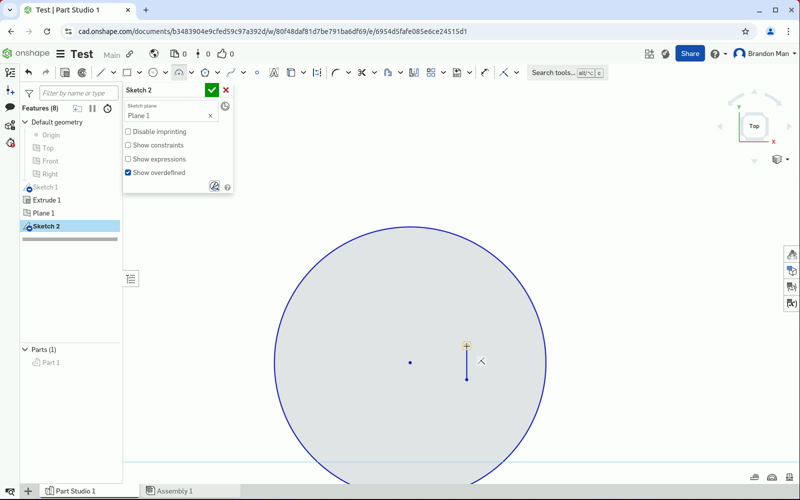
click(466, 345)
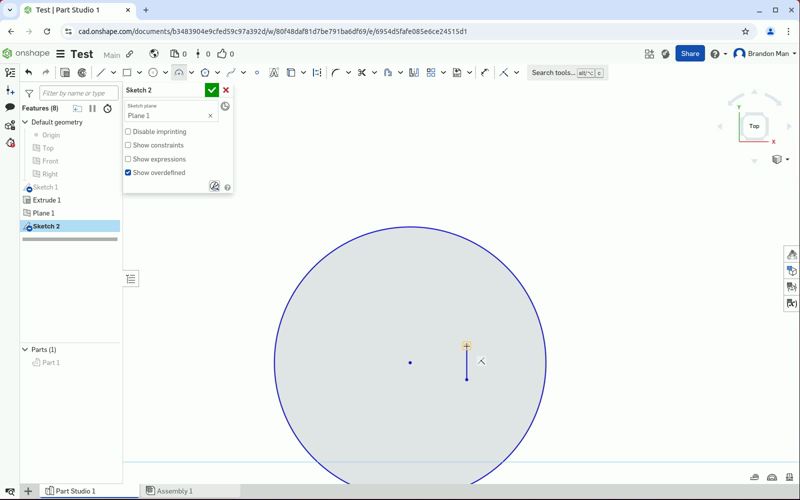
scroll(-6)
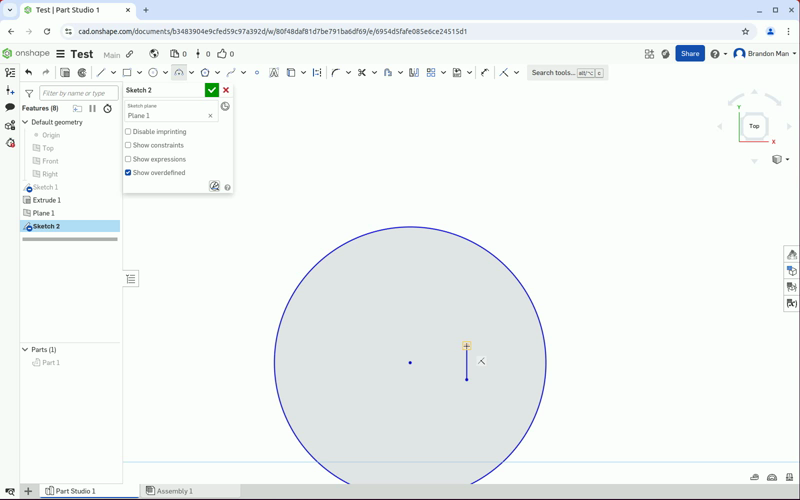
scroll(-6)
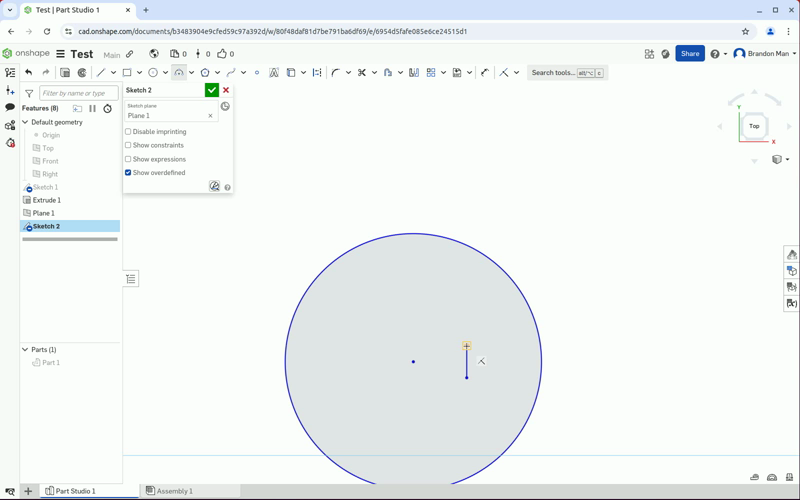
scroll(-6)
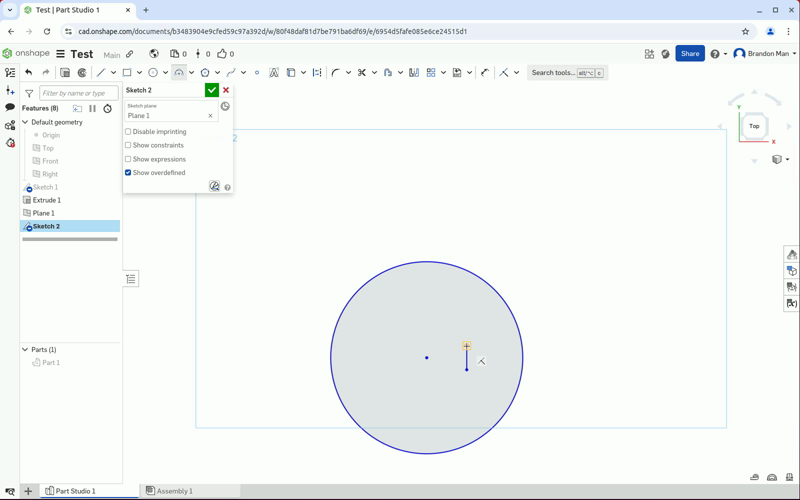
scroll(-6)
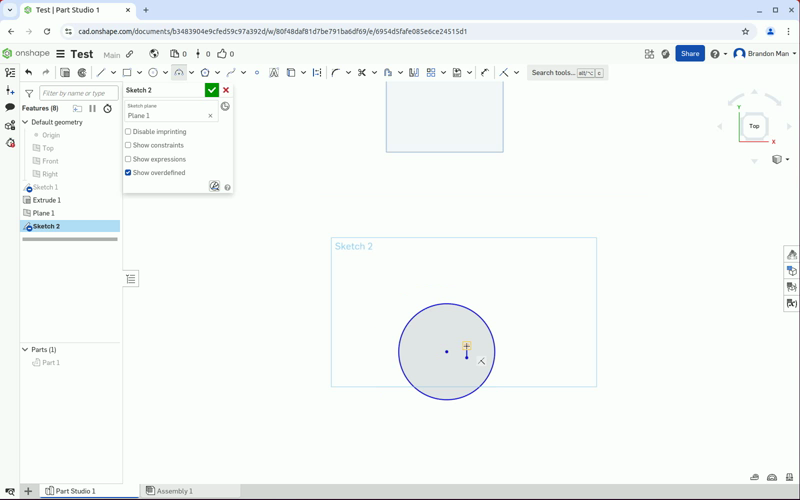
scroll(-6)
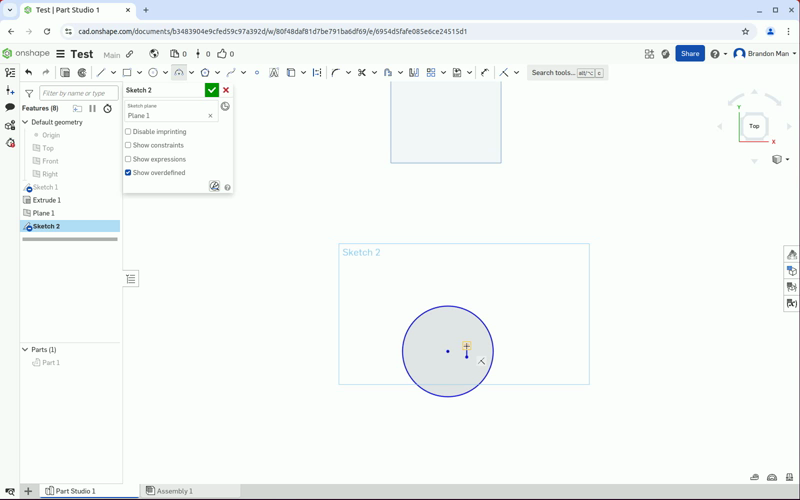
scroll(-6)
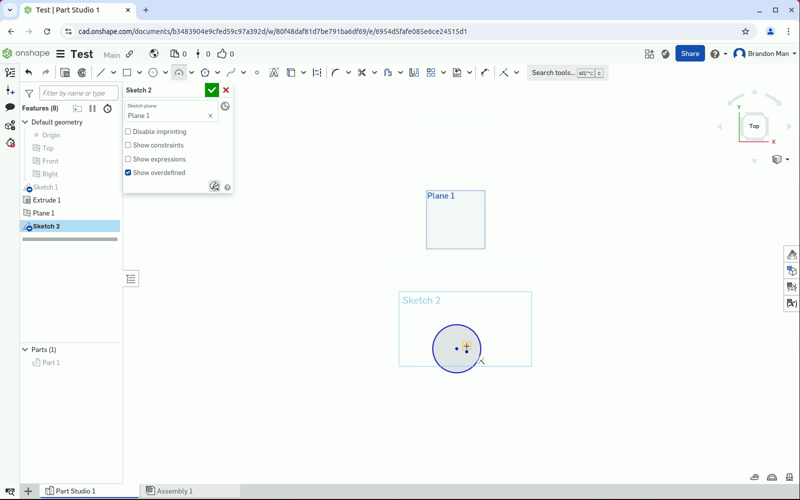
scroll(-6)
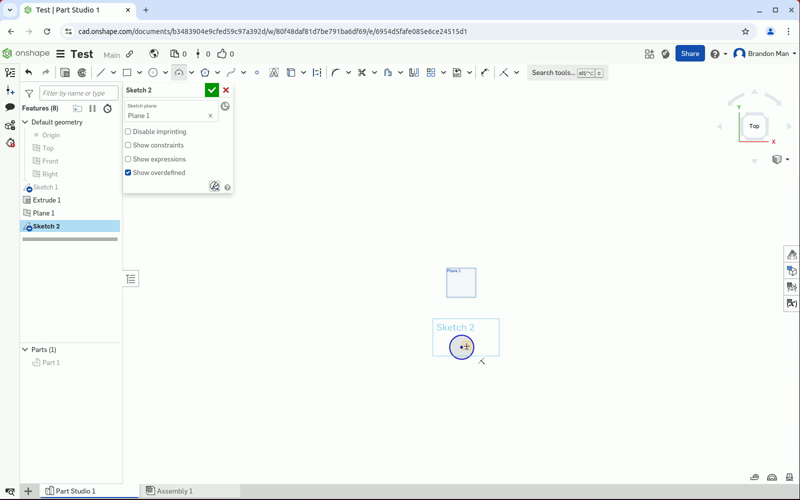
mouse_move(466, 348)
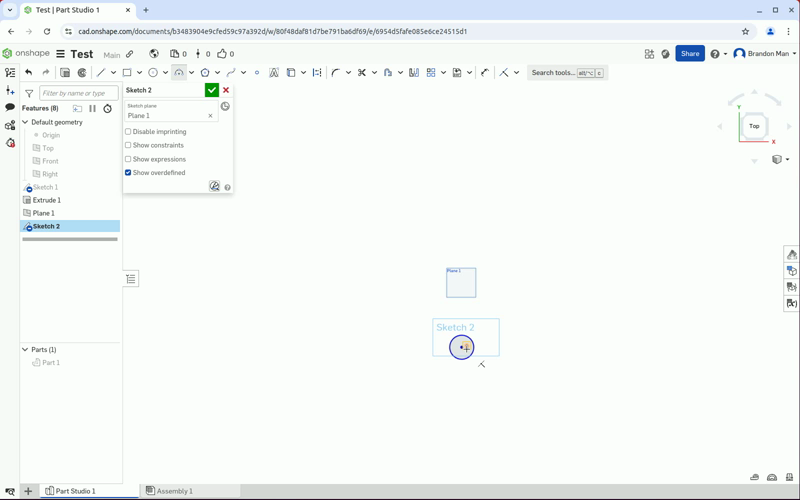
scroll(6)
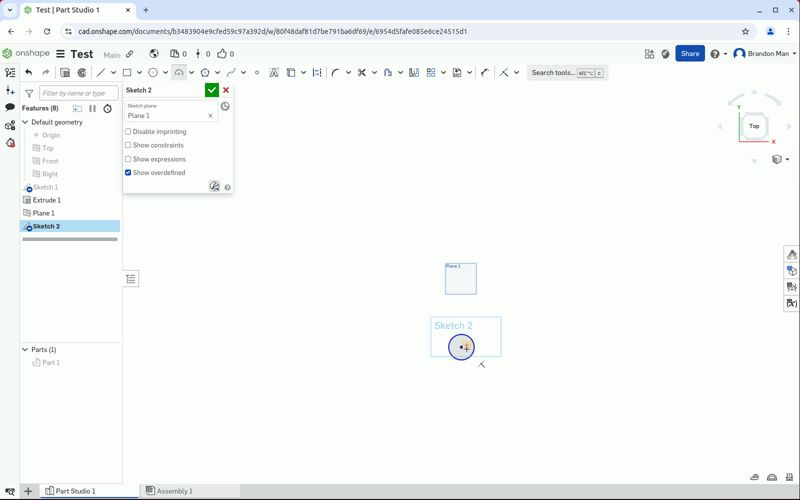
scroll(6)
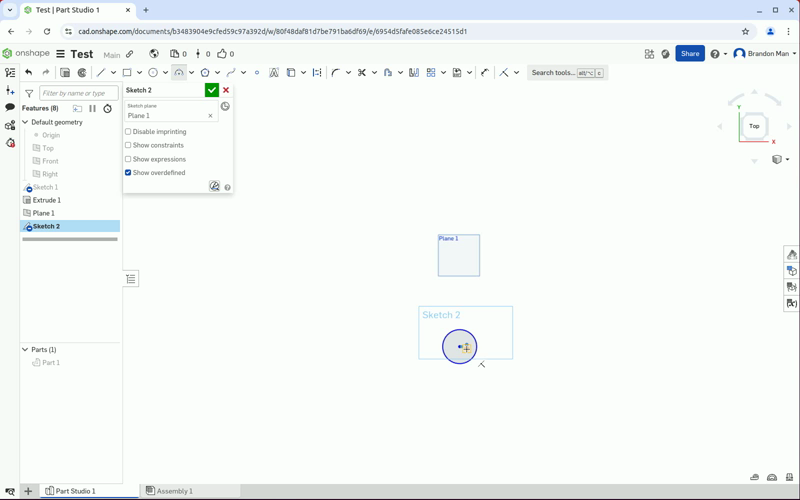
scroll(6)
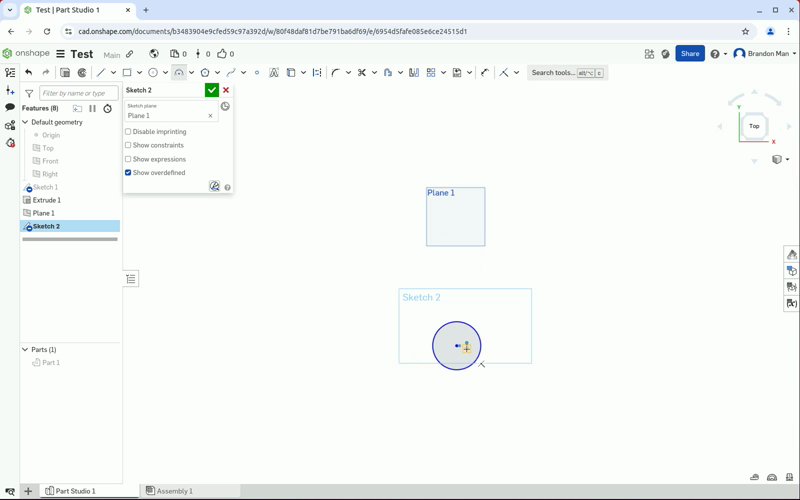
scroll(6)
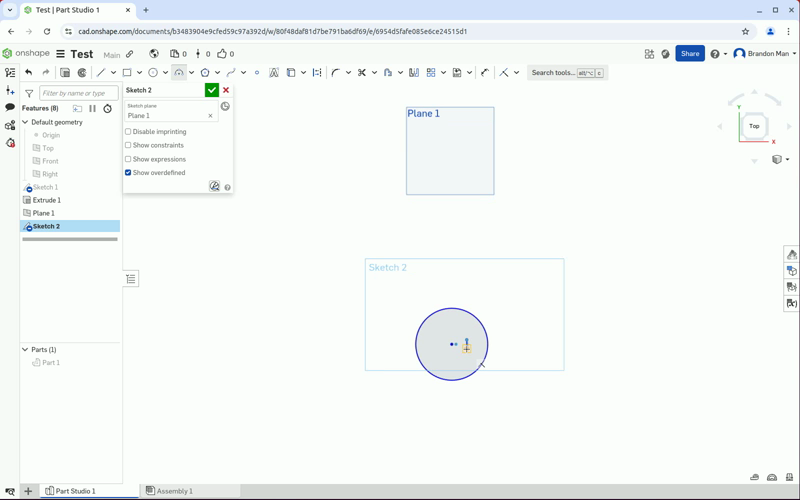
scroll(6)
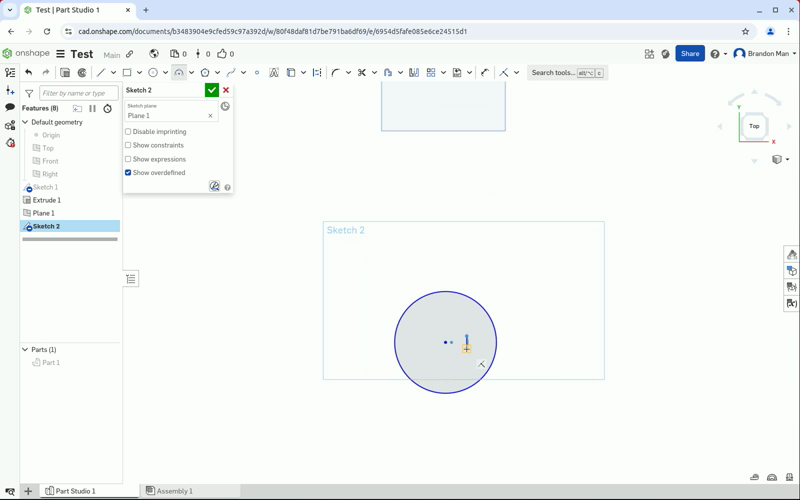
scroll(6)
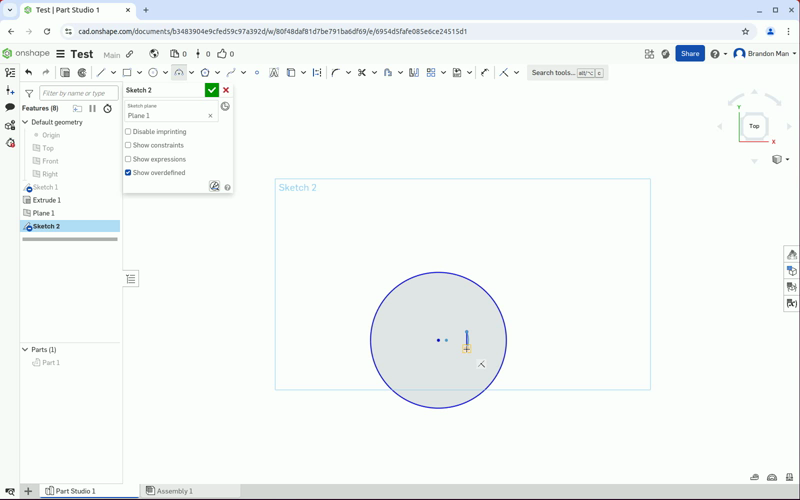
scroll(6)
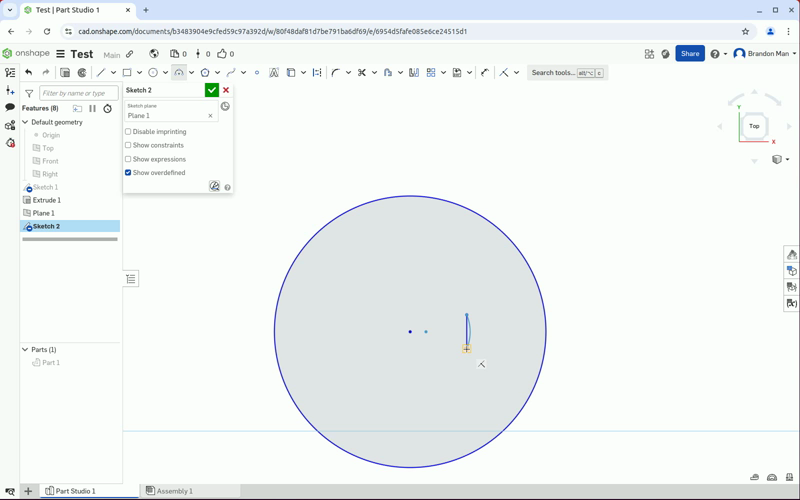
click(466, 348)
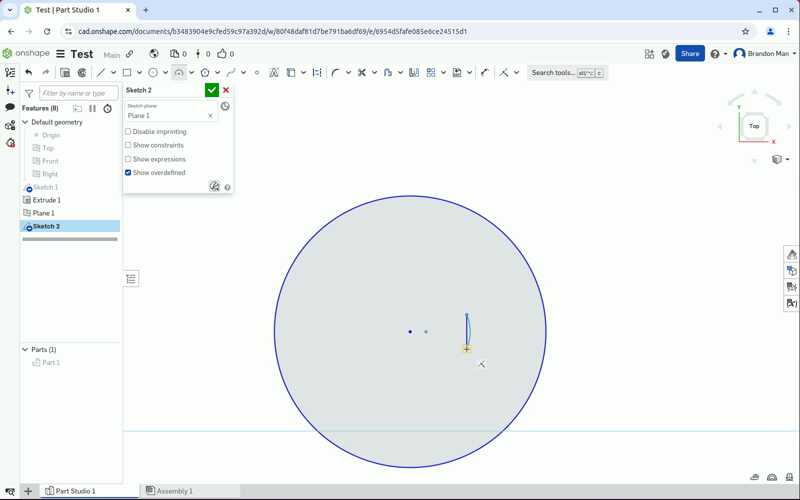
scroll(-6)
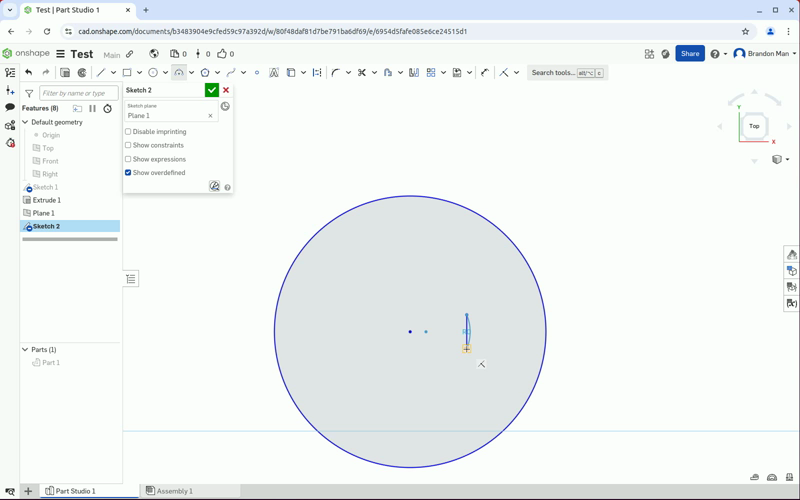
scroll(-6)
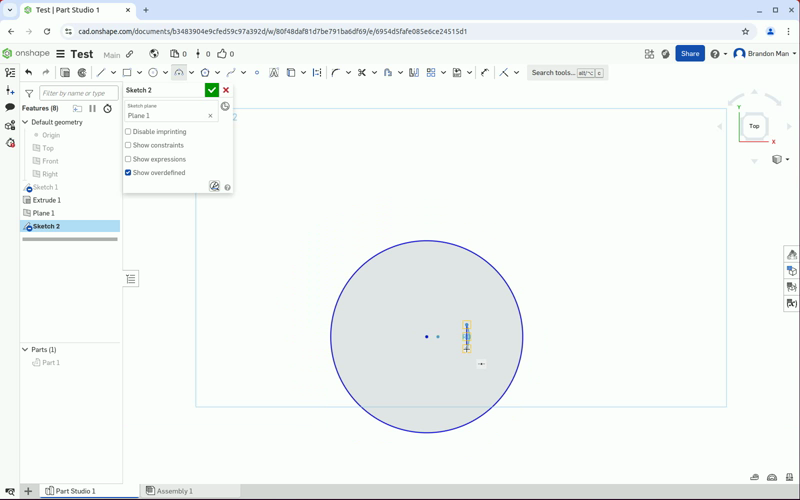
scroll(-6)
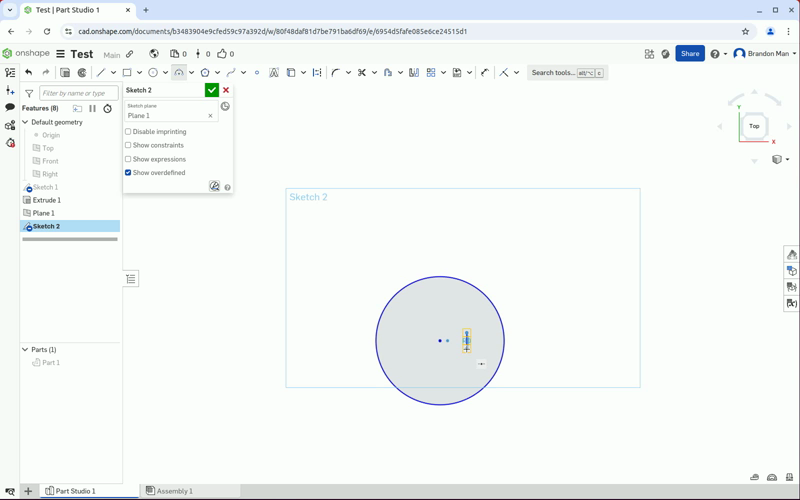
scroll(-6)
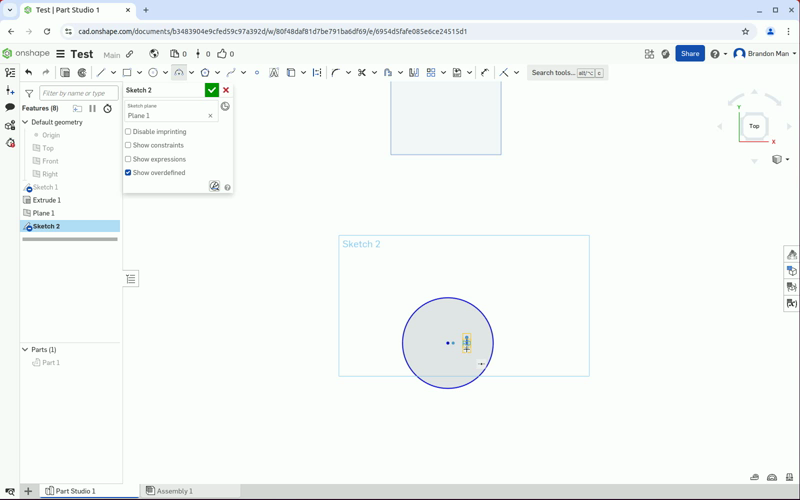
scroll(-6)
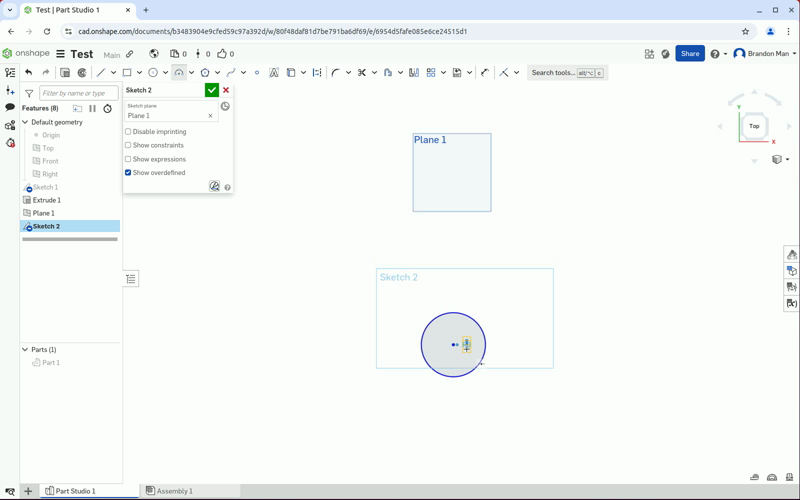
scroll(-6)
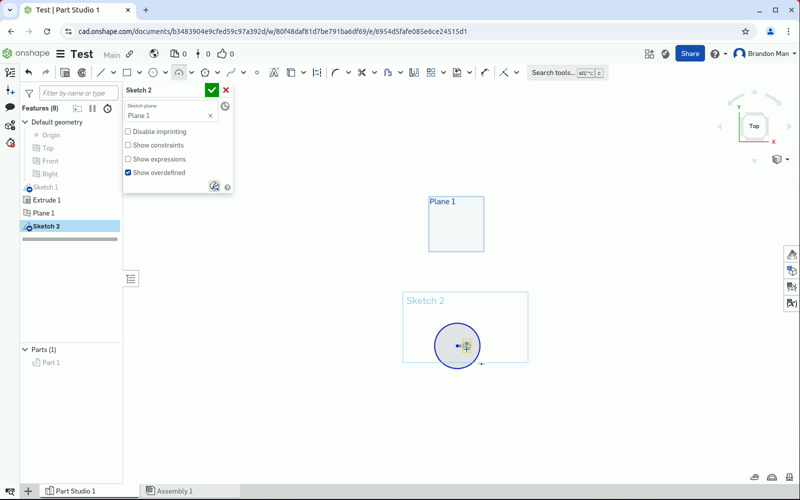
scroll(-6)
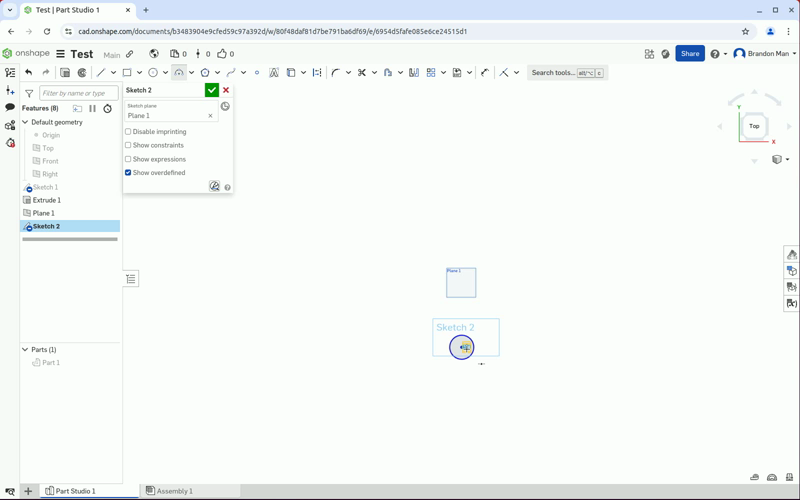
key_down(shift)
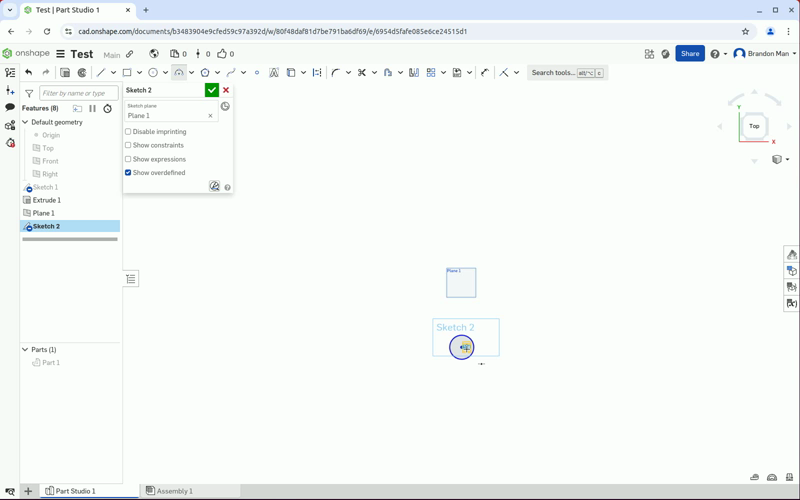
mouse_move(456, 347)
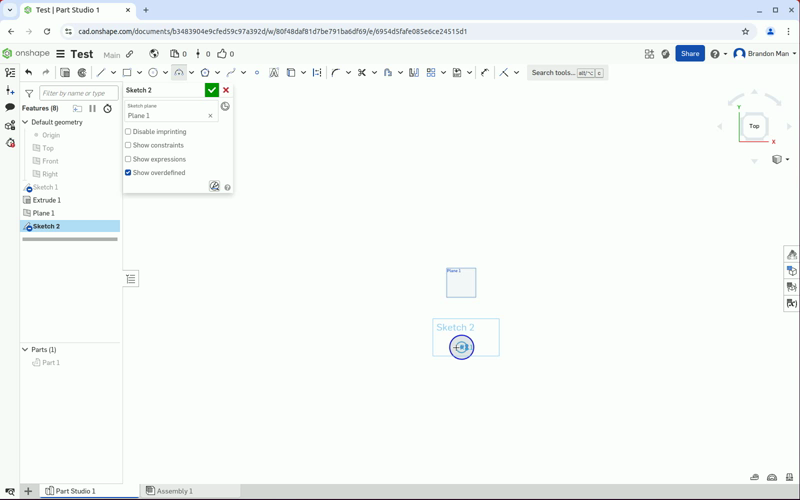
scroll(6)
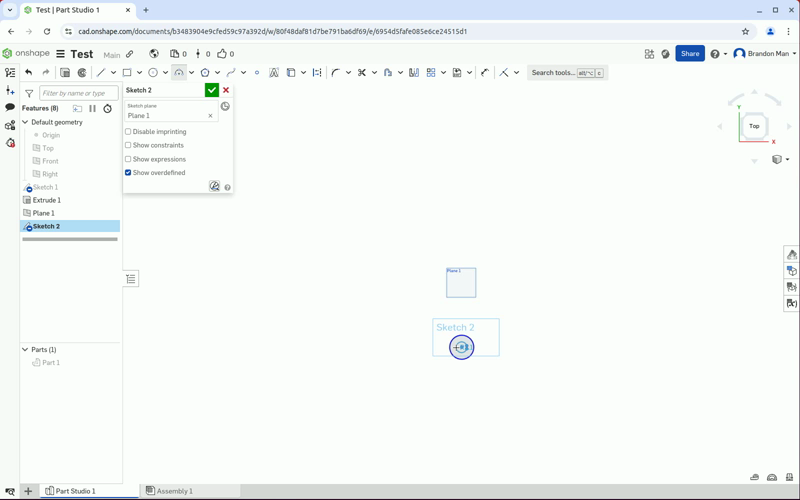
scroll(6)
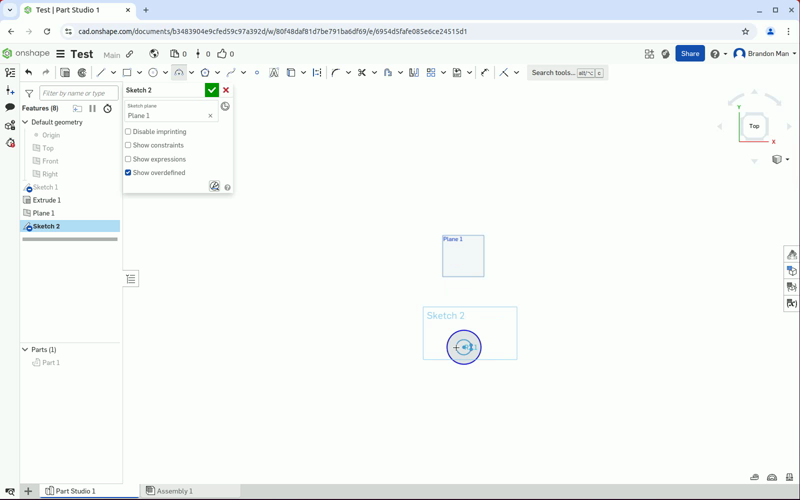
scroll(6)
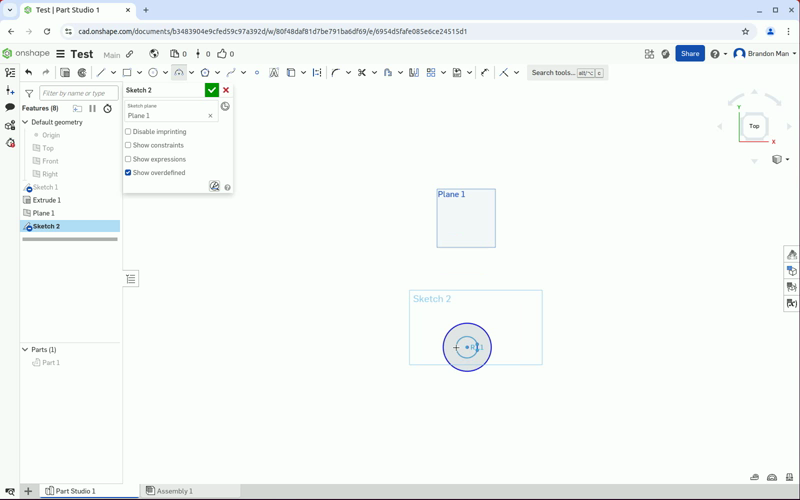
scroll(6)
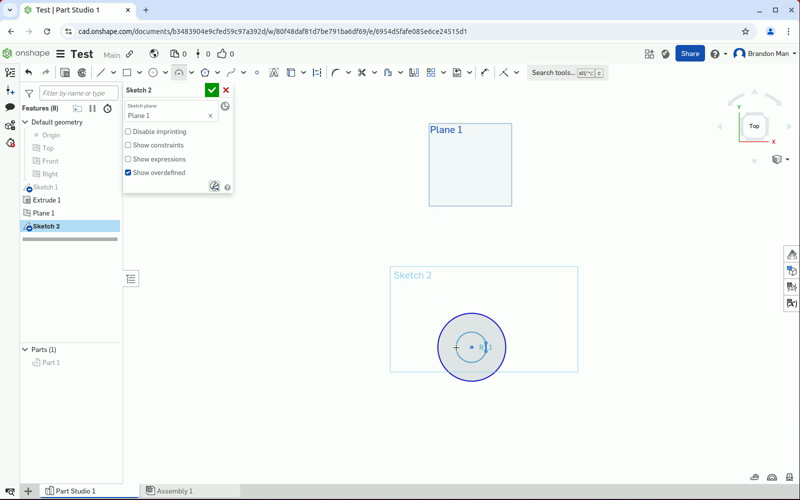
scroll(6)
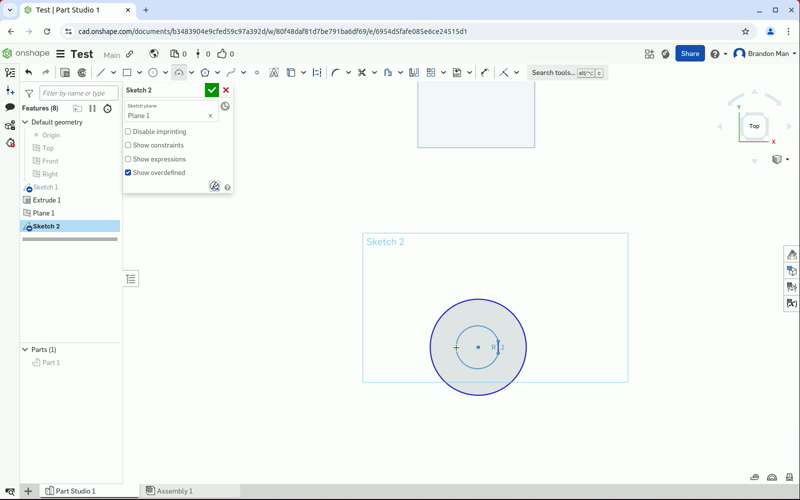
scroll(6)
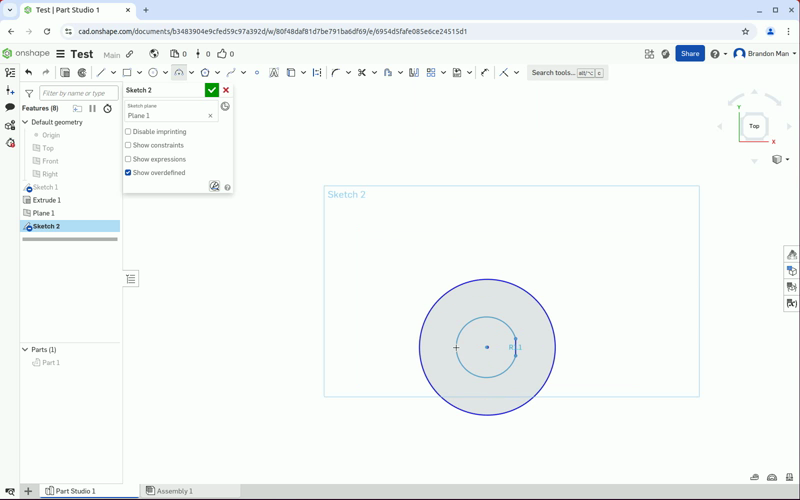
scroll(6)
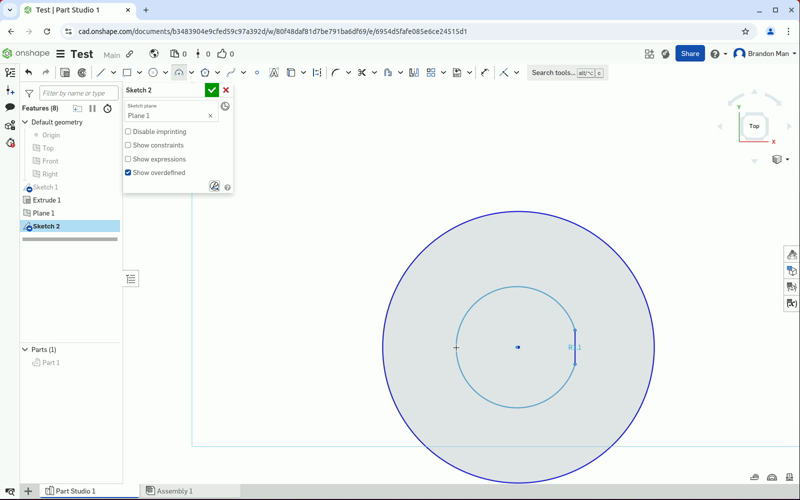
click(456, 347)
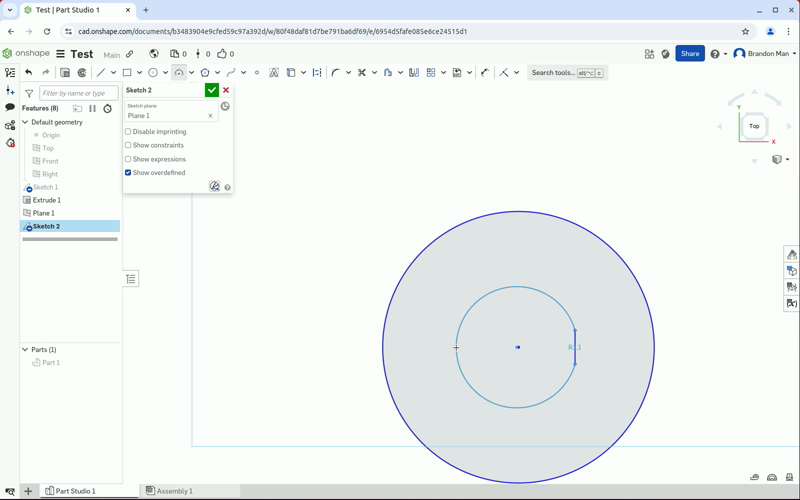
scroll(-6)
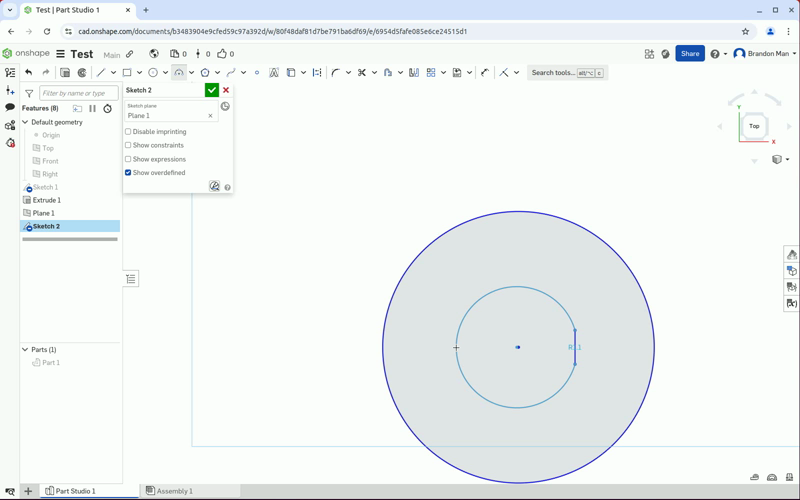
scroll(-6)
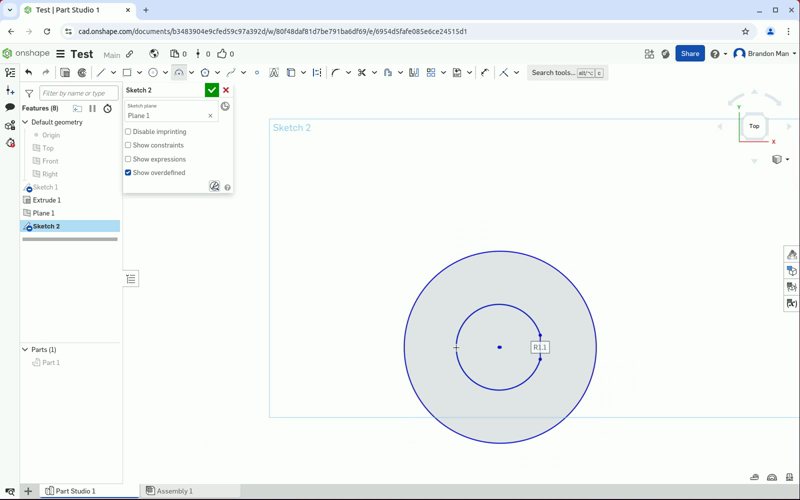
scroll(-6)
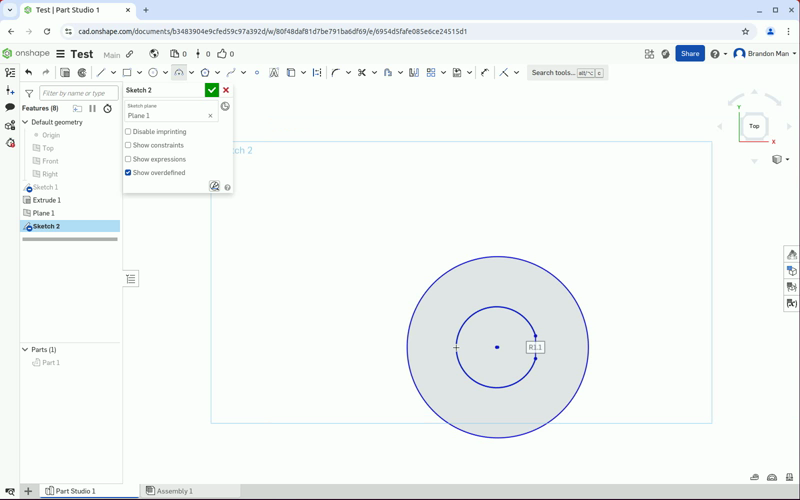
scroll(-6)
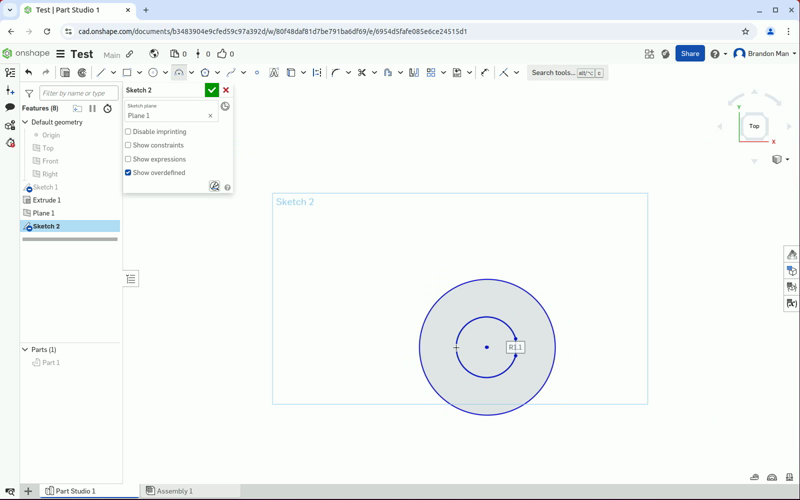
scroll(-6)
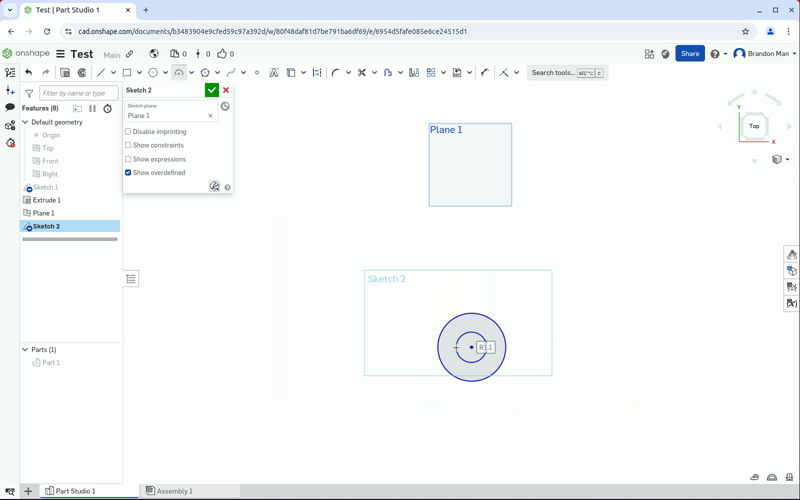
scroll(-6)
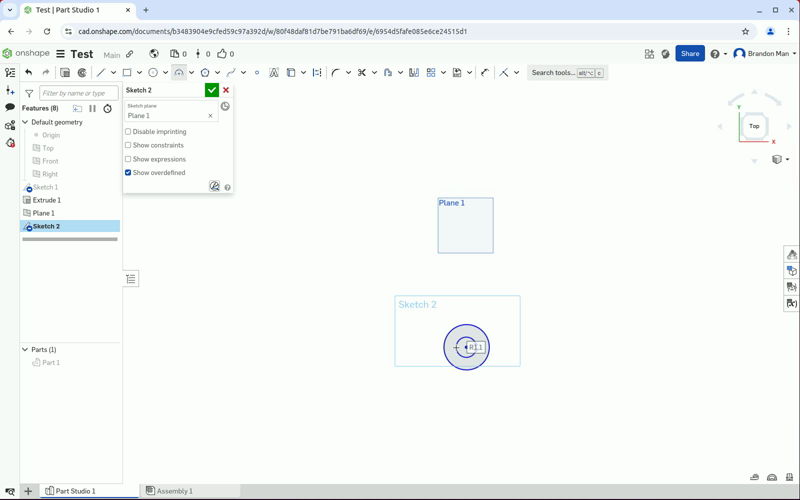
scroll(-6)
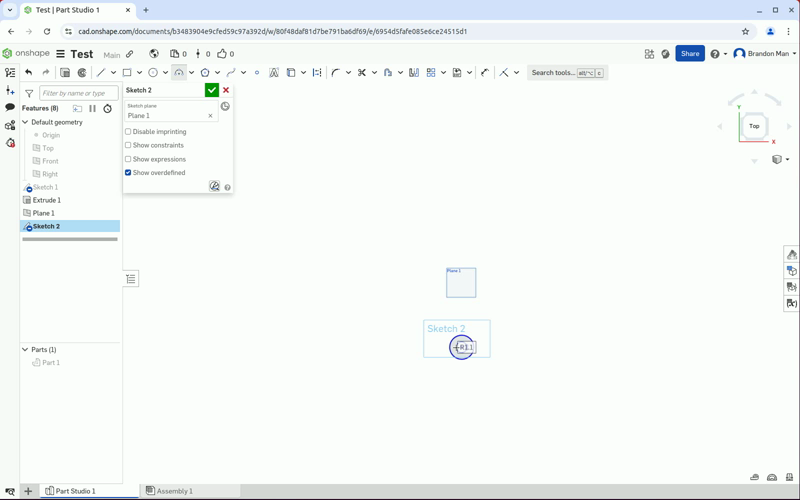
key_up(shift)
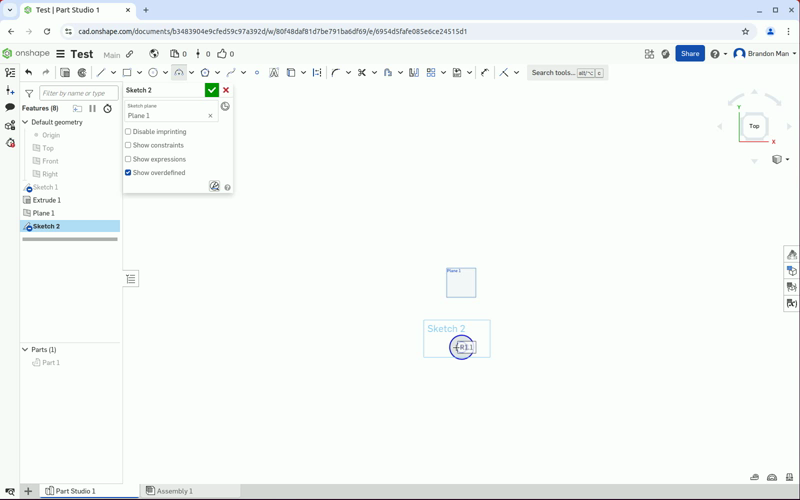
key(esc)
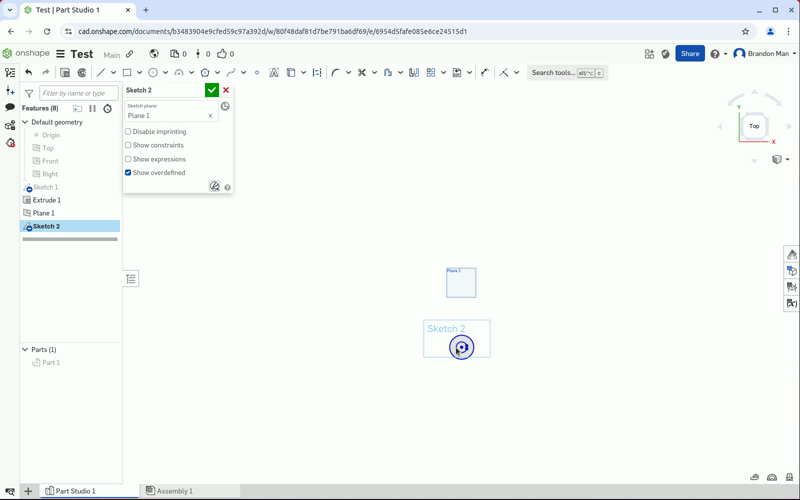
mouse_move(450, 347)
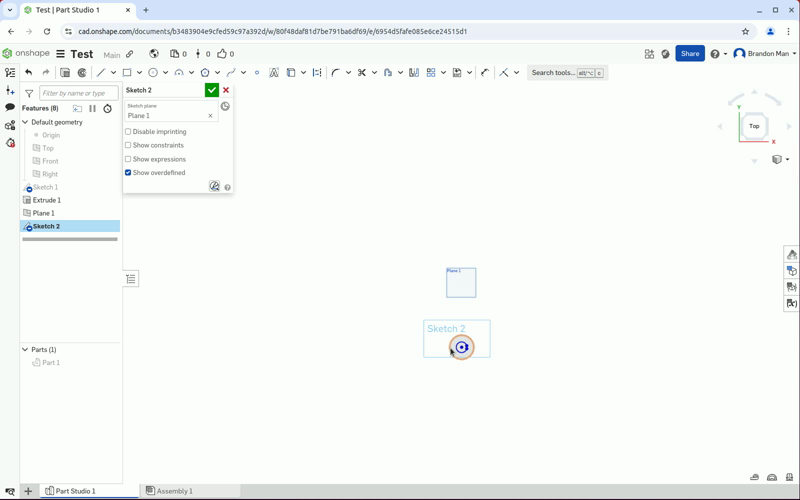
scroll(6)
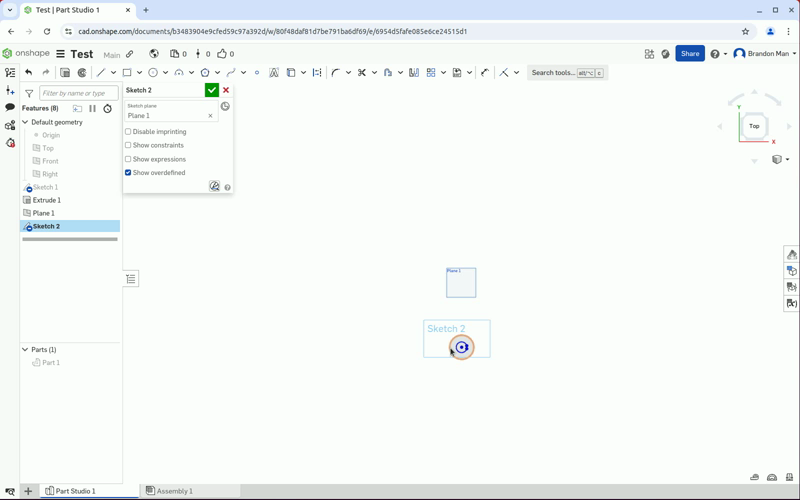
scroll(6)
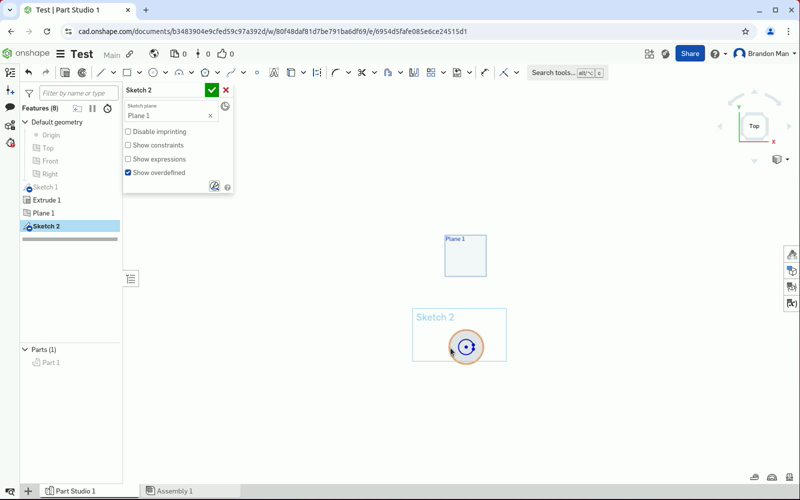
scroll(6)
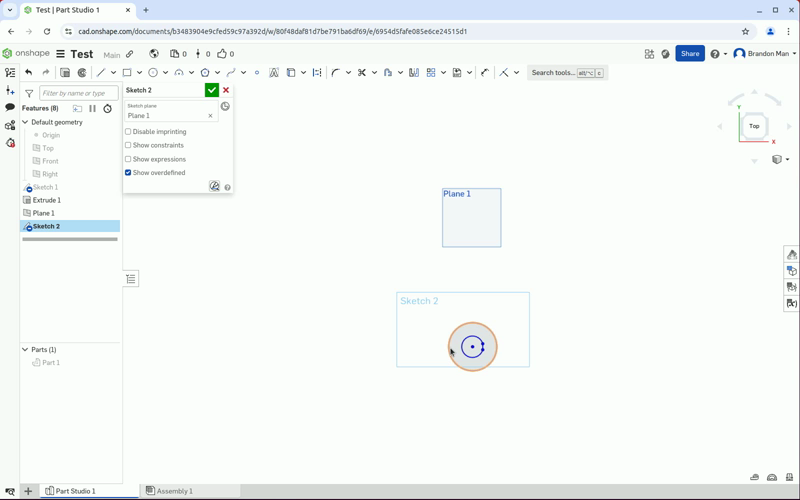
scroll(6)
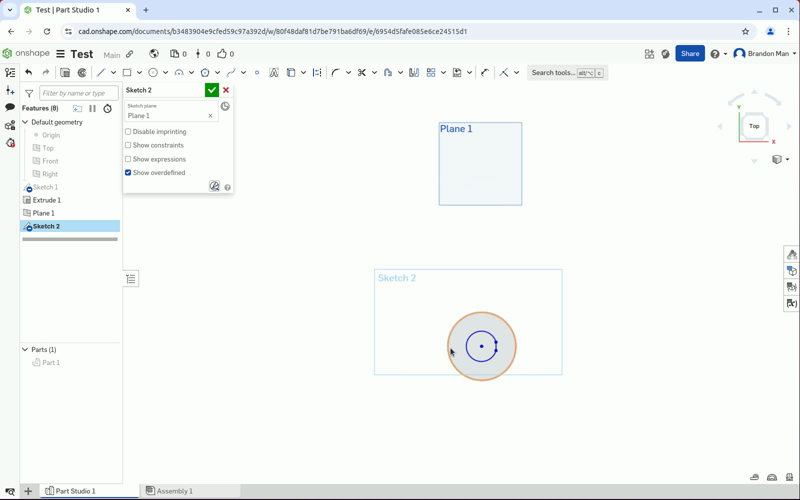
scroll(6)
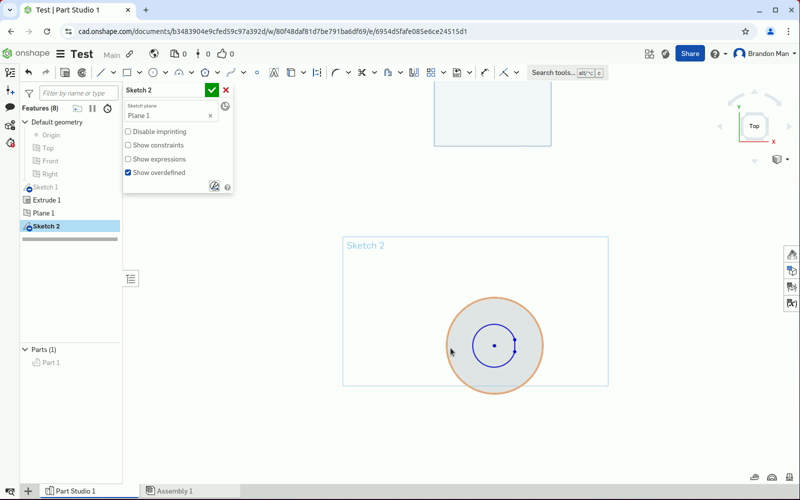
scroll(6)
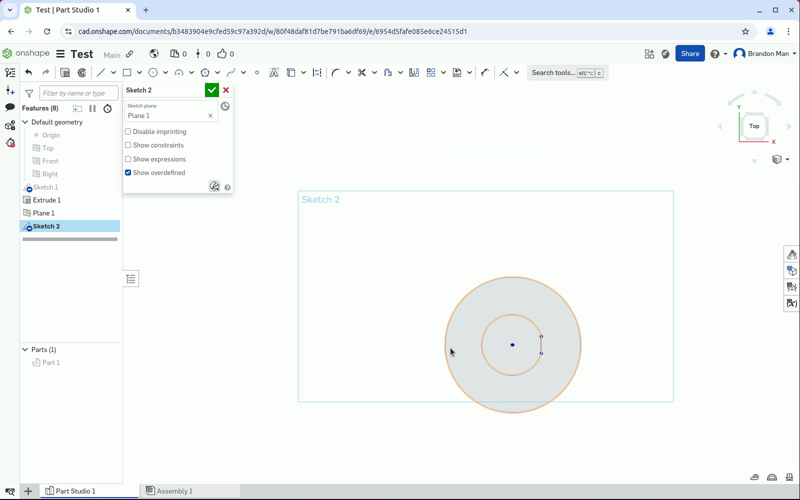
scroll(6)
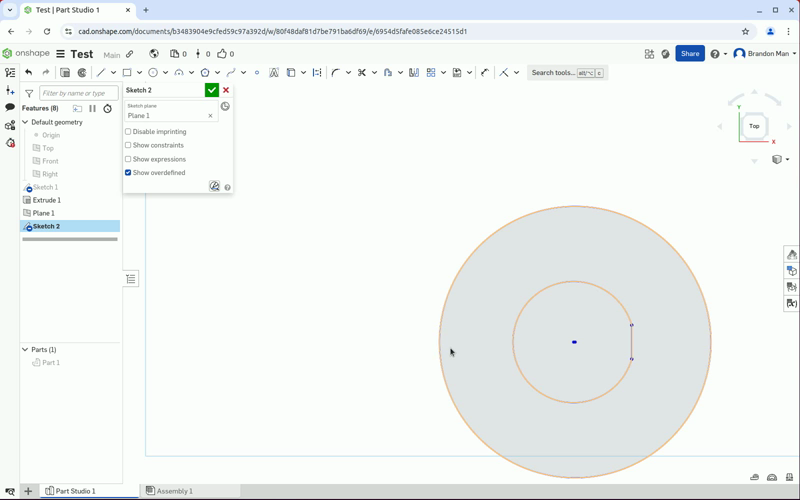
click(450, 347)
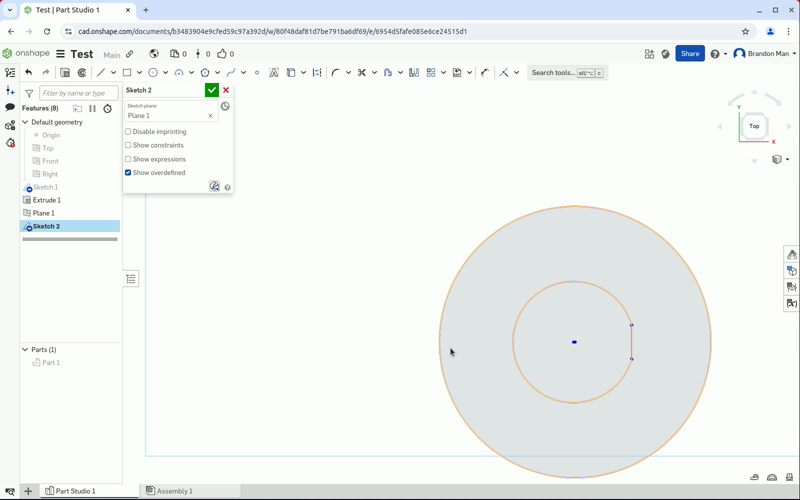
scroll(-6)
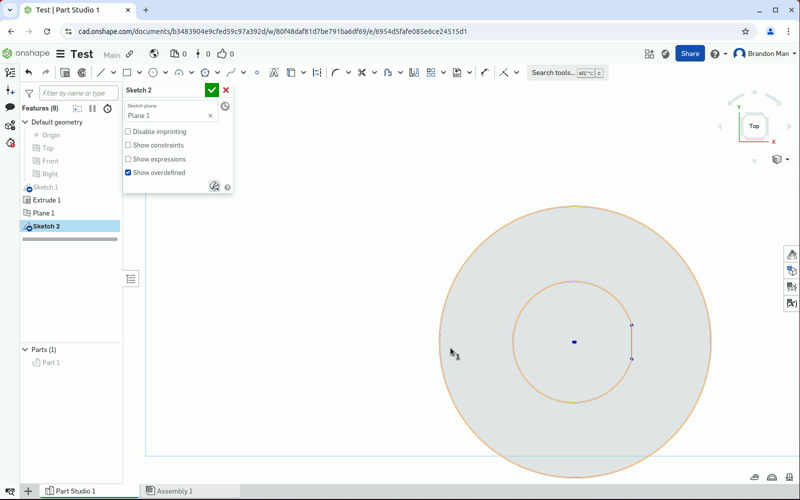
scroll(-6)
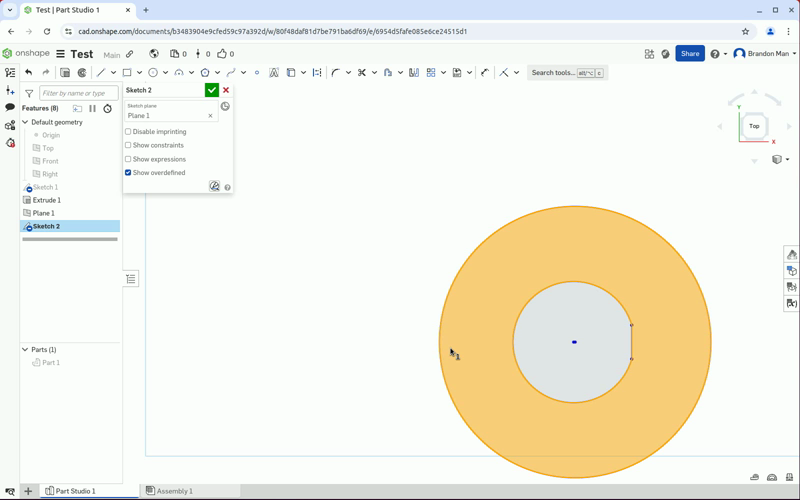
scroll(-6)
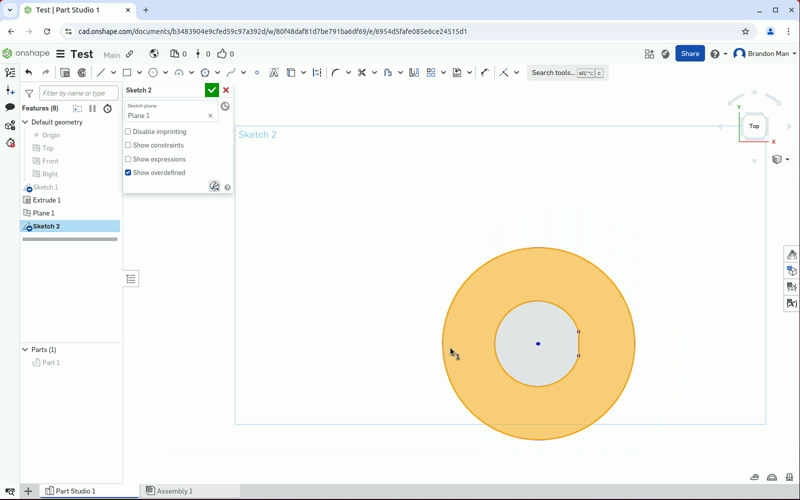
scroll(-6)
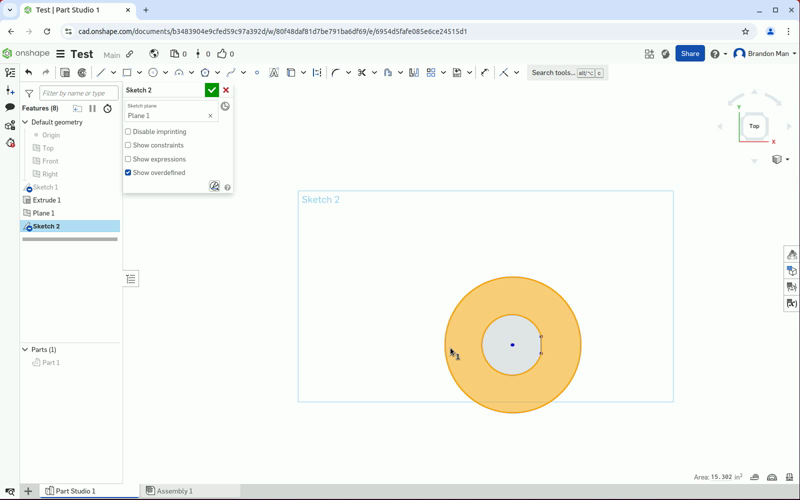
scroll(-6)
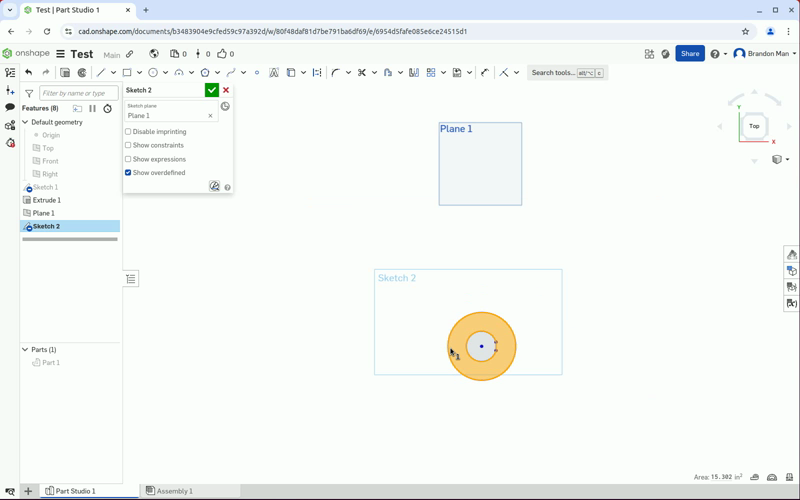
scroll(-6)
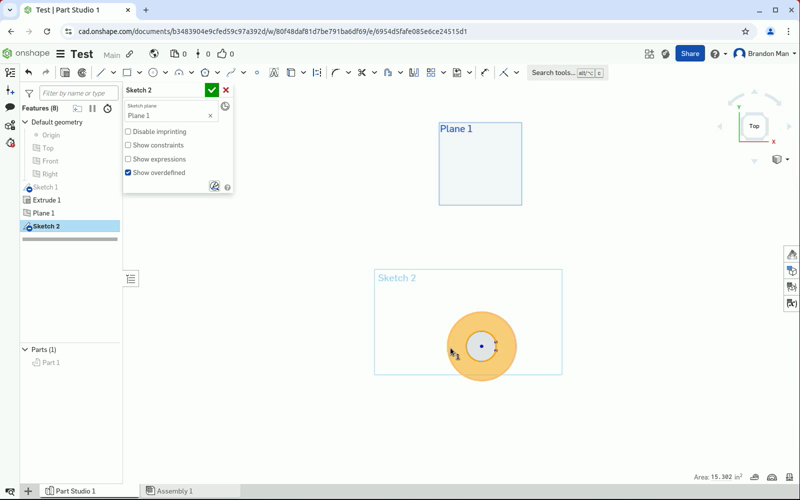
scroll(-6)
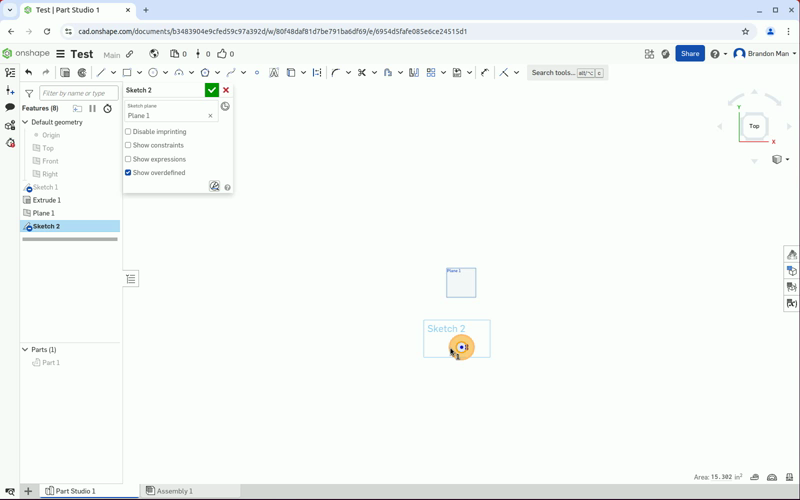
mouse_move(73, 352)
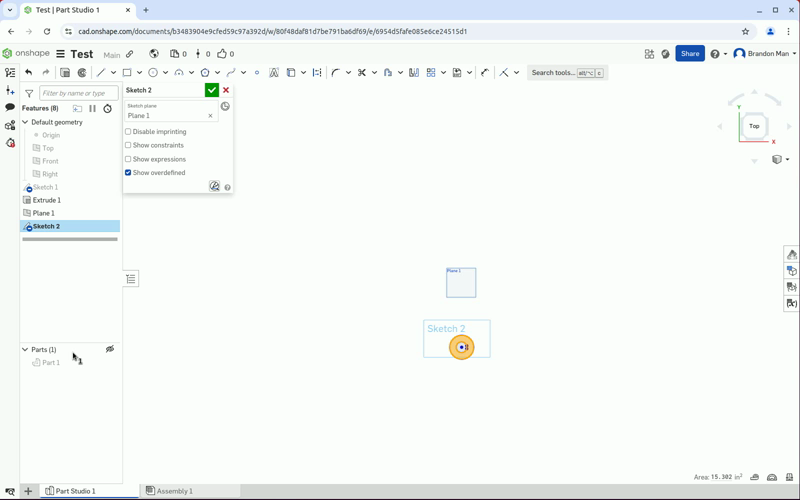
key(shift+y)
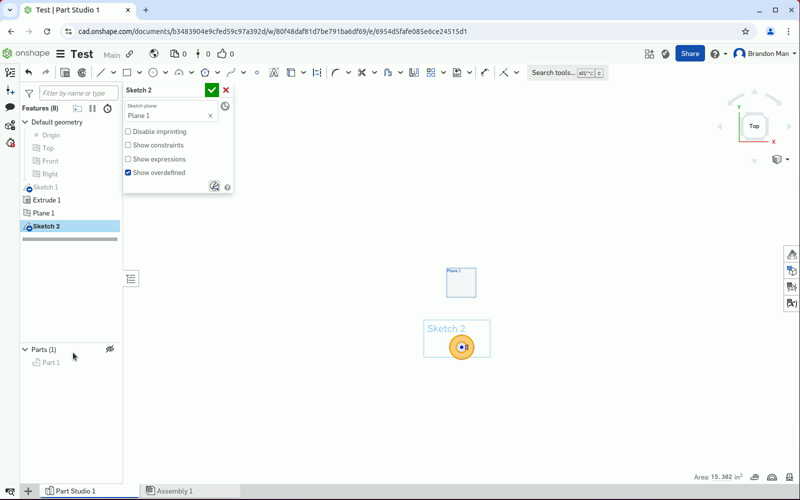
key(shift+e)
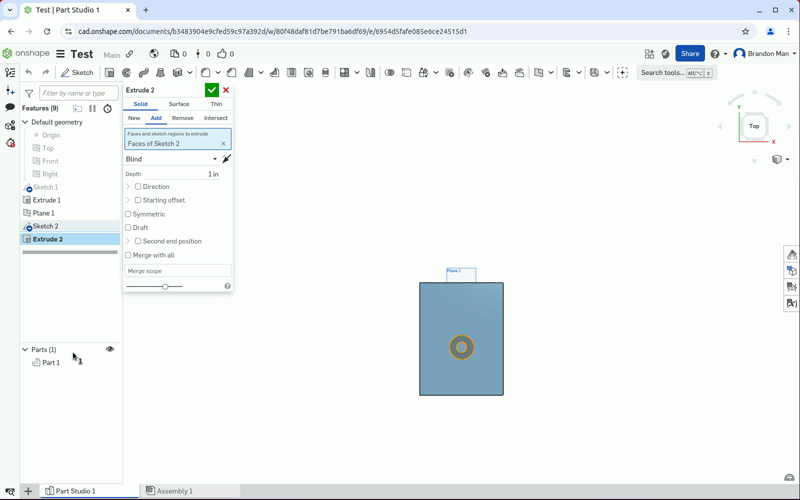
mouse_move(143, 106)
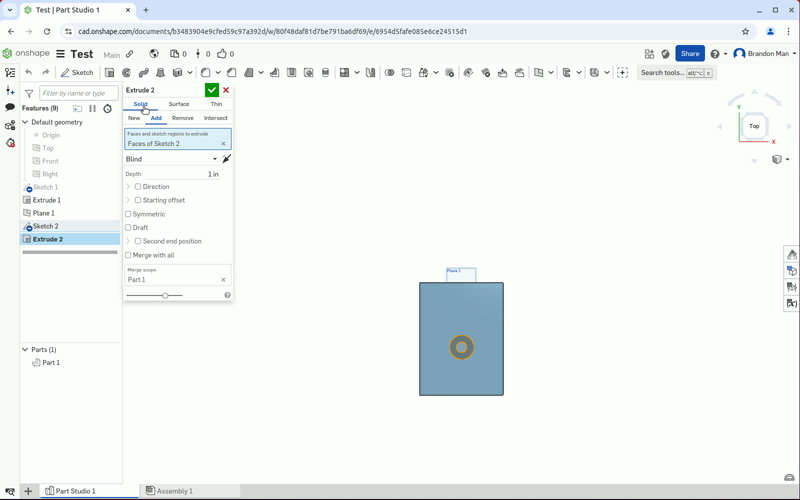
click(143, 106)
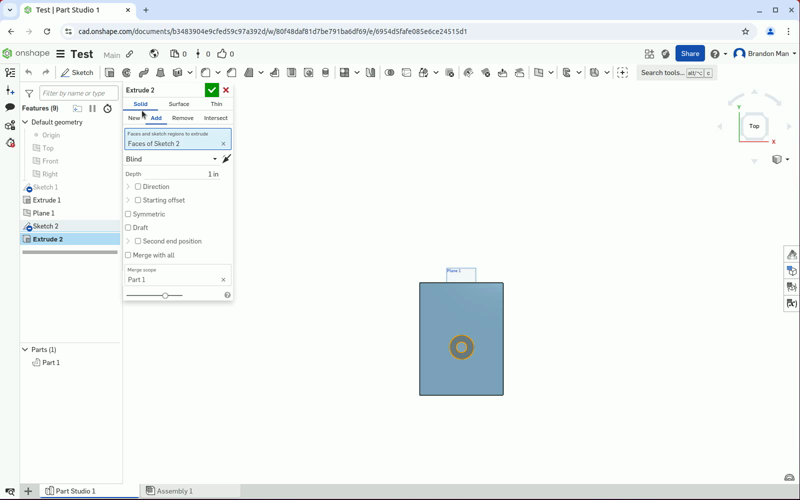
mouse_move(137, 120)
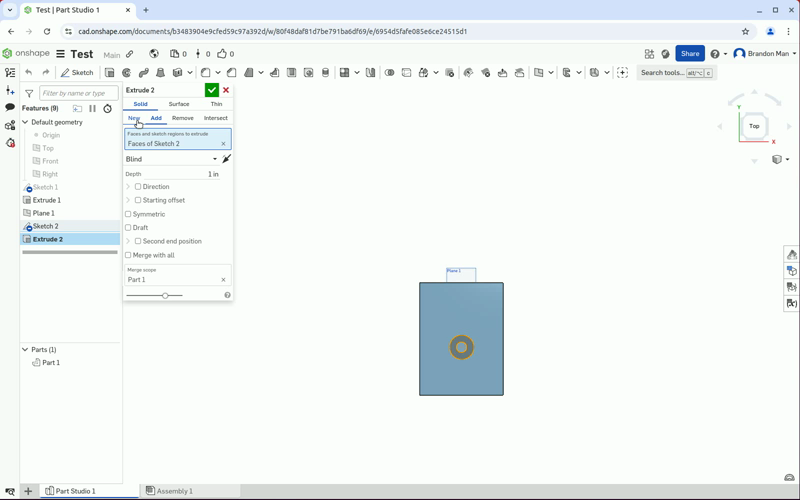
click(137, 120)
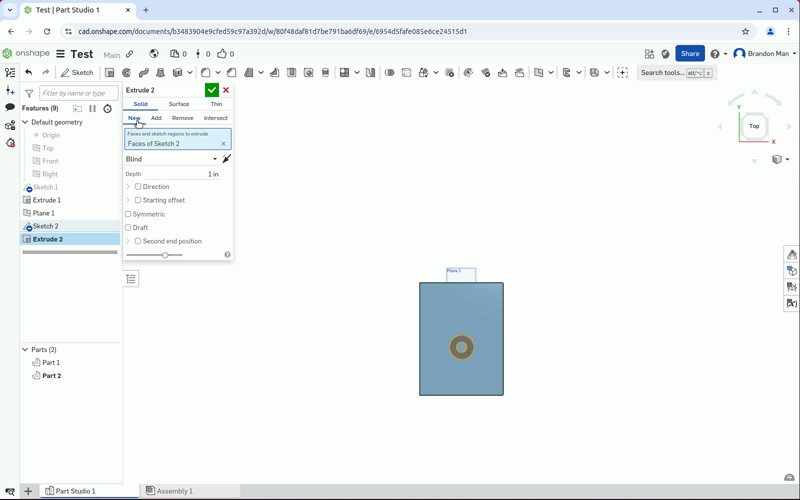
key(tab, 4)
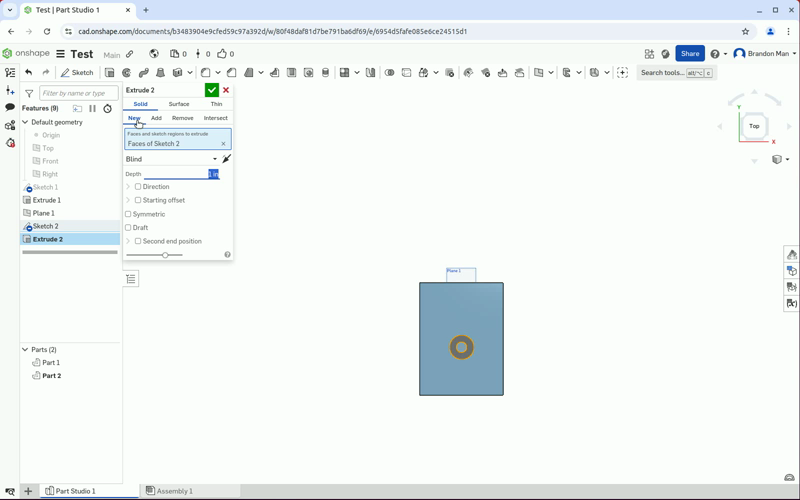
text(5.296)
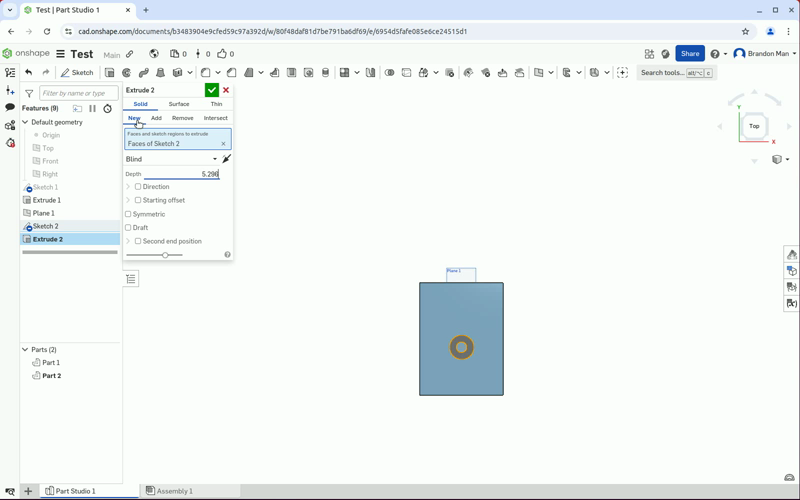
key(enter)
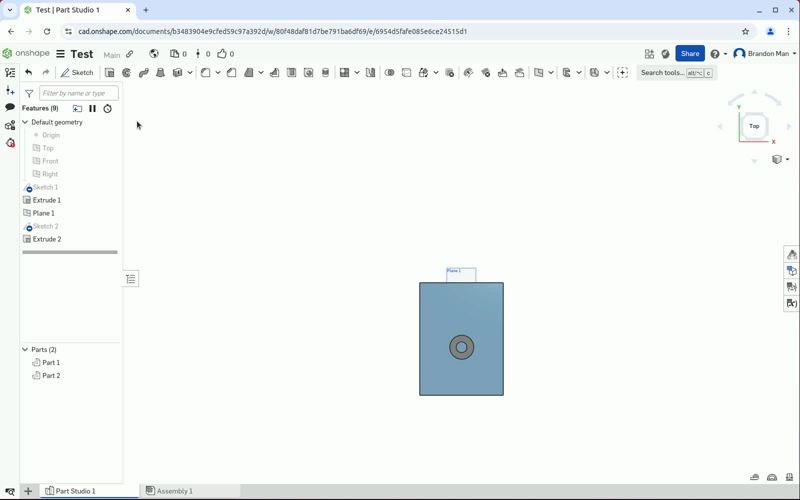
key(shift+h)
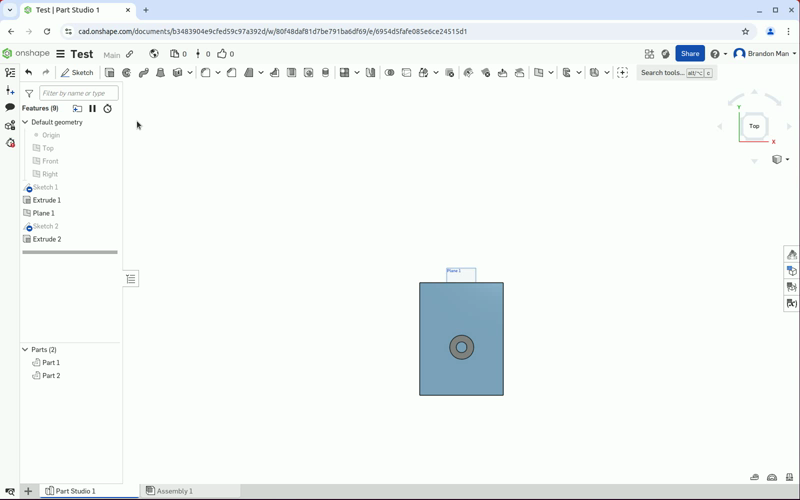
key(shift+h)
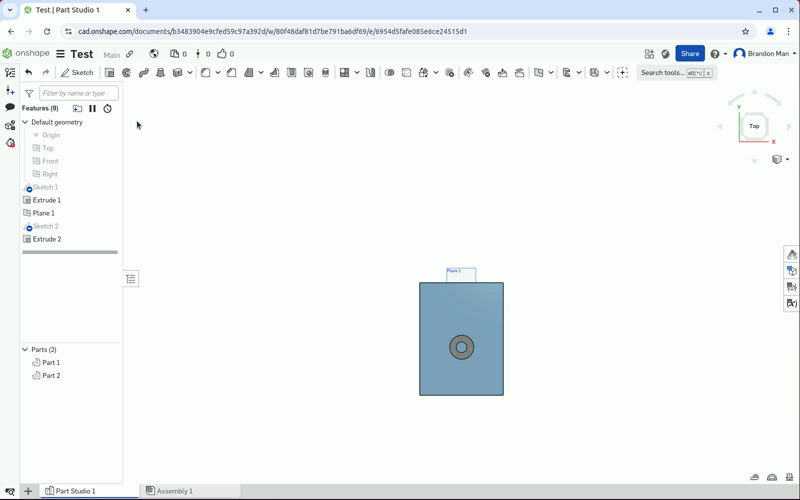
mouse_move(73, 189)
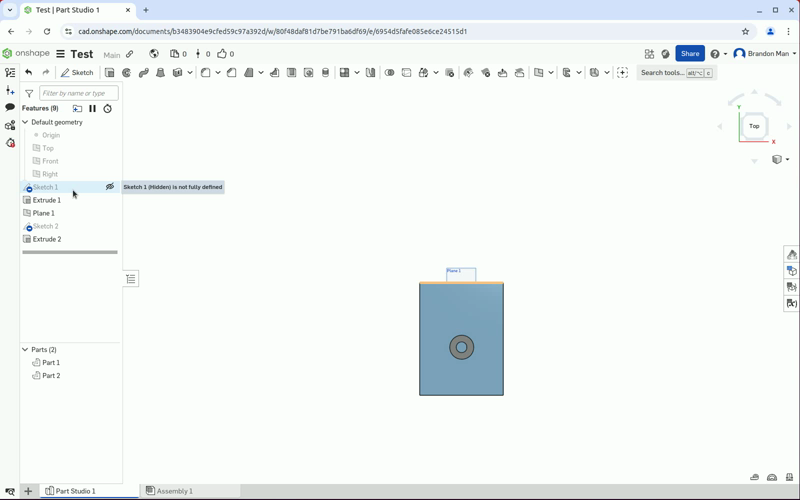
click(73, 189)
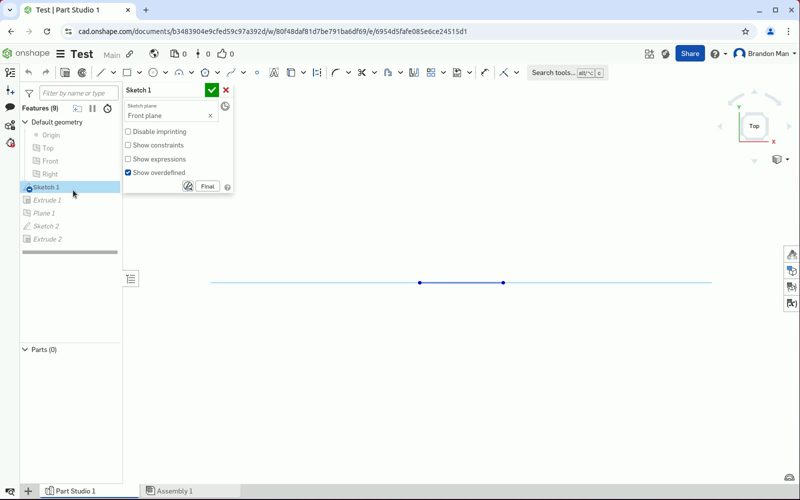
mouse_move(229, 92)
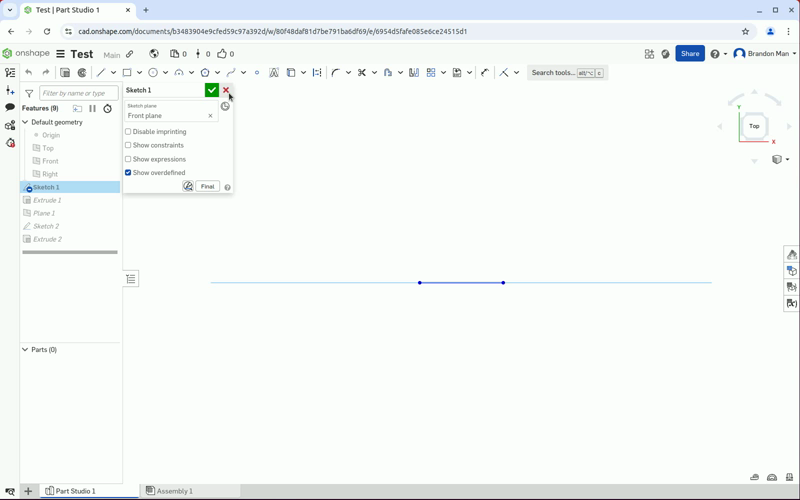
click(229, 92)
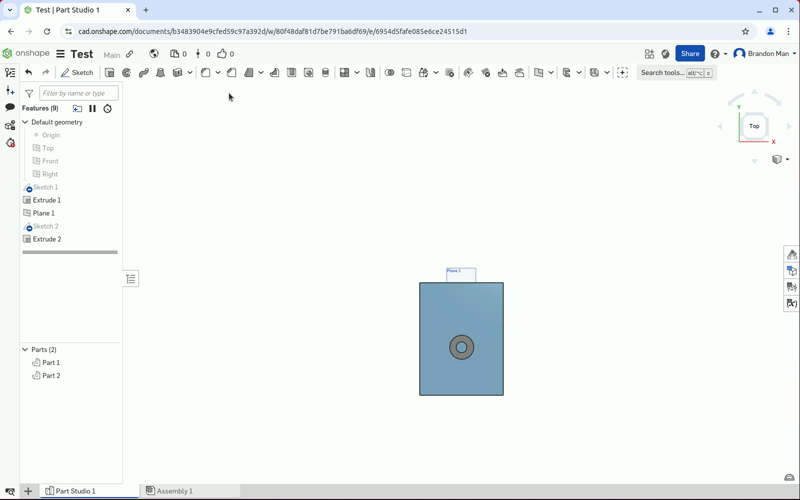
mouse_move(541, 75)
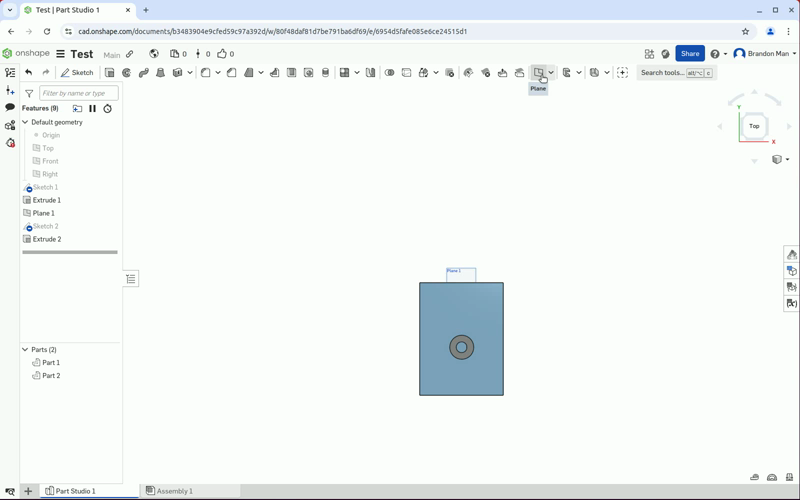
click(541, 75)
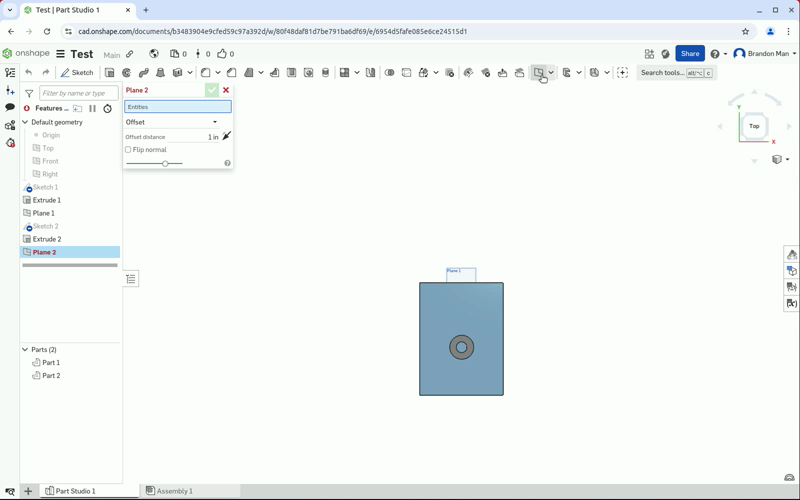
mouse_move(73, 150)
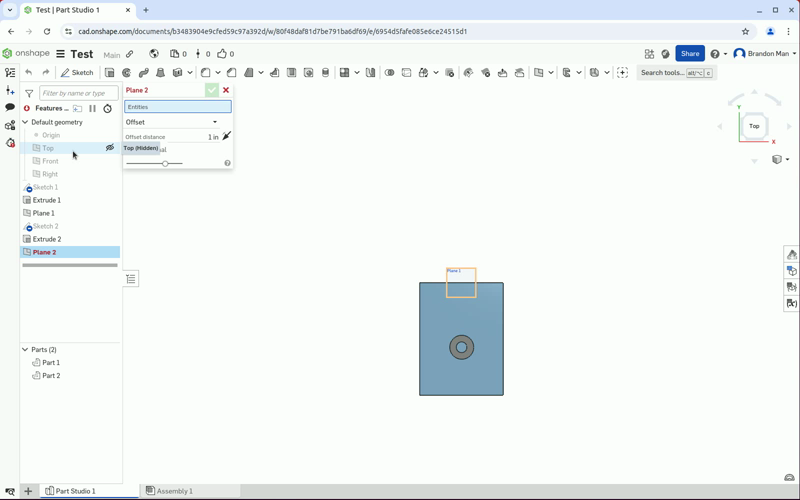
click(73, 150)
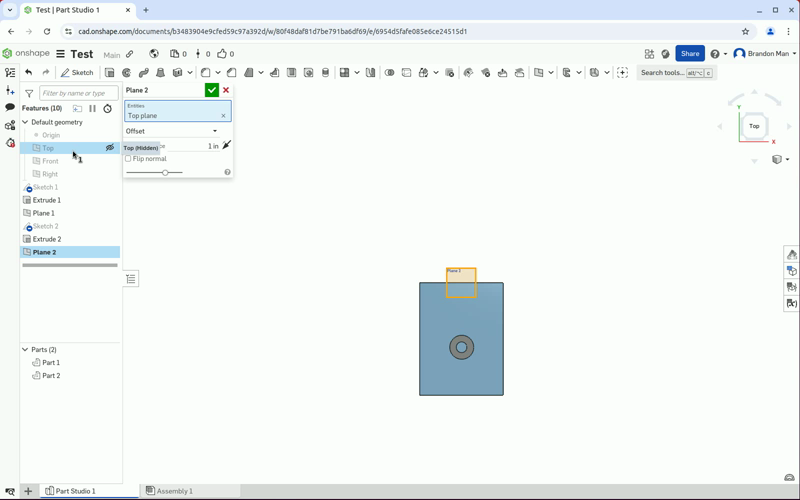
key(tab, 2)
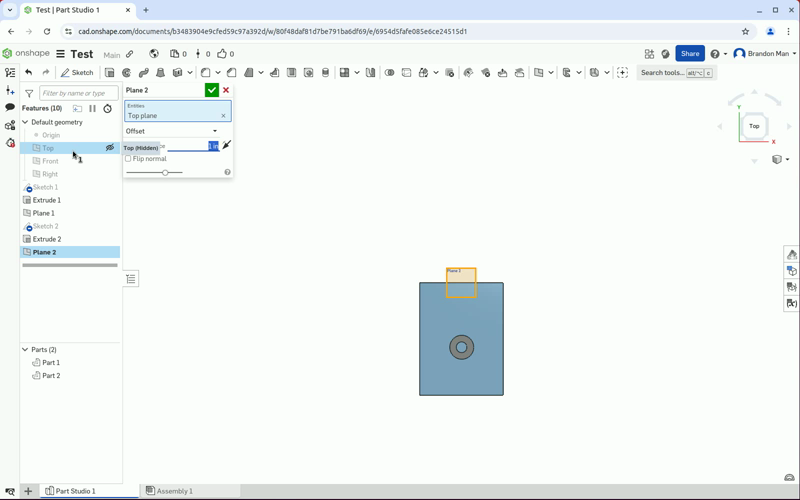
text(3.605)
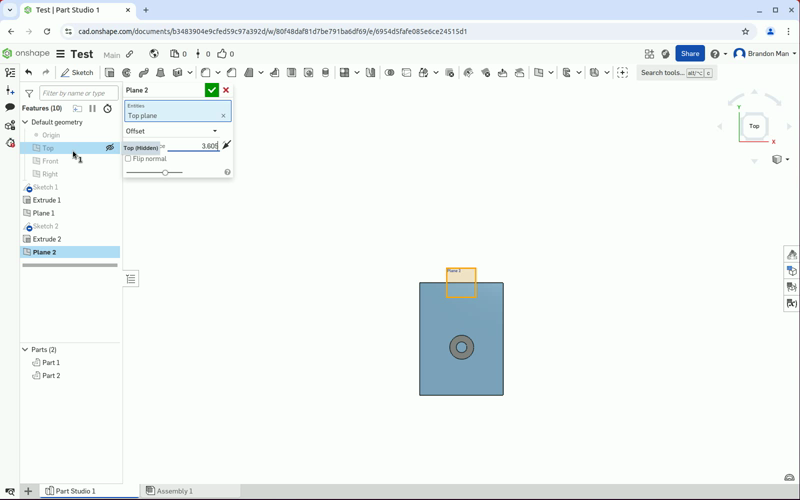
key(enter, 2)
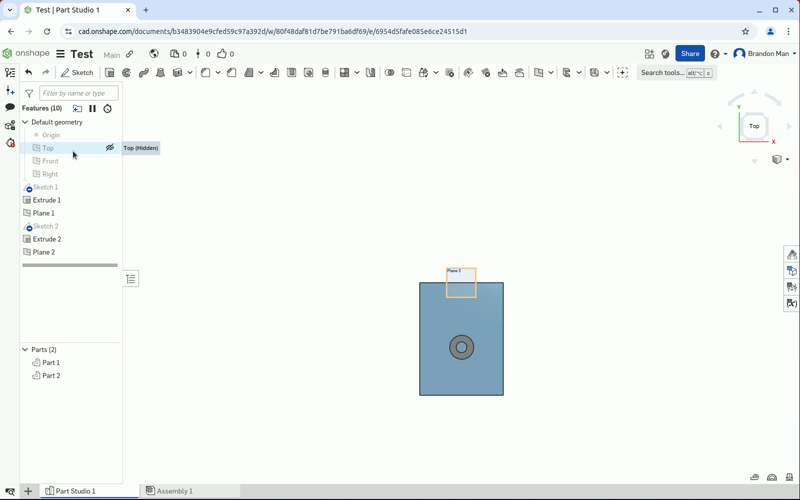
key(shift+s)
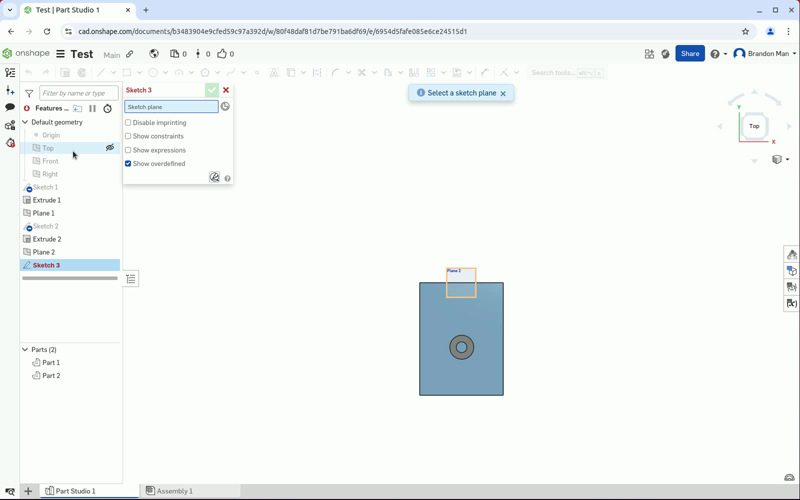
mouse_move(73, 254)
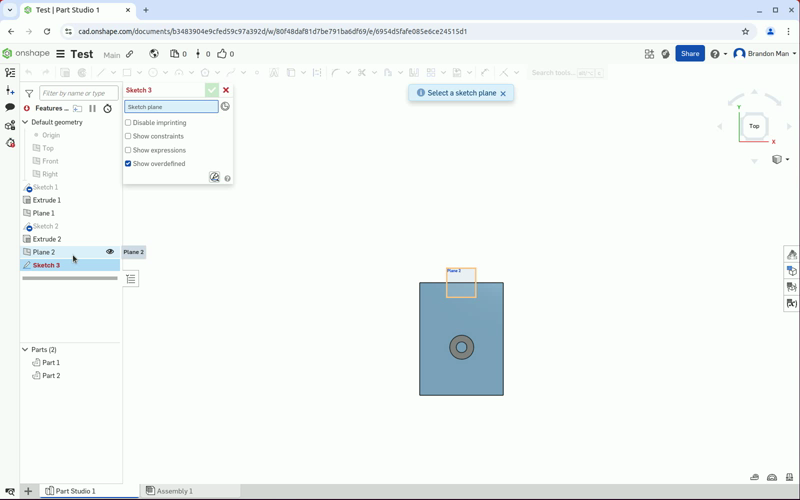
click(73, 254)
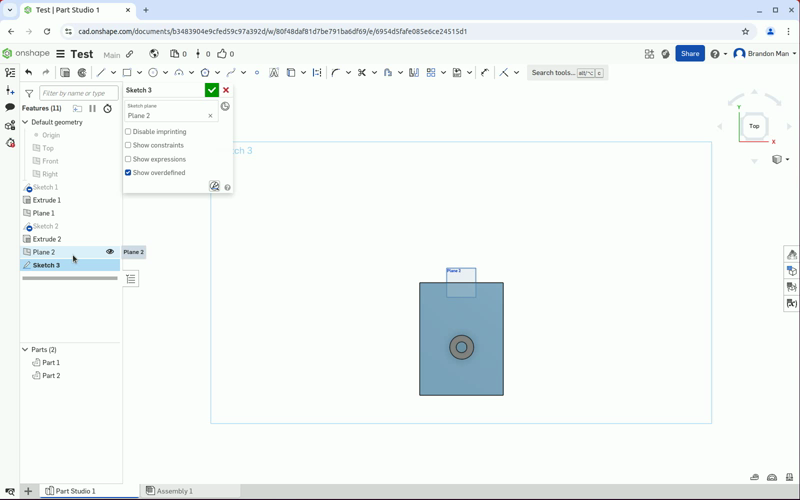
mouse_move(73, 352)
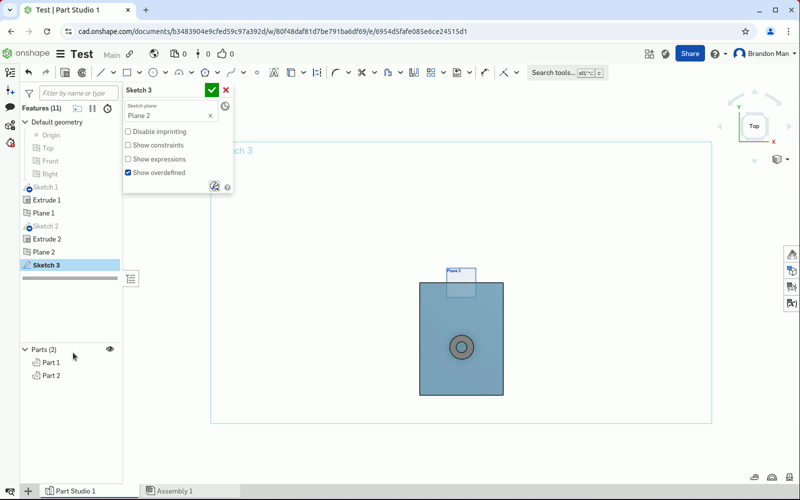
key(y)
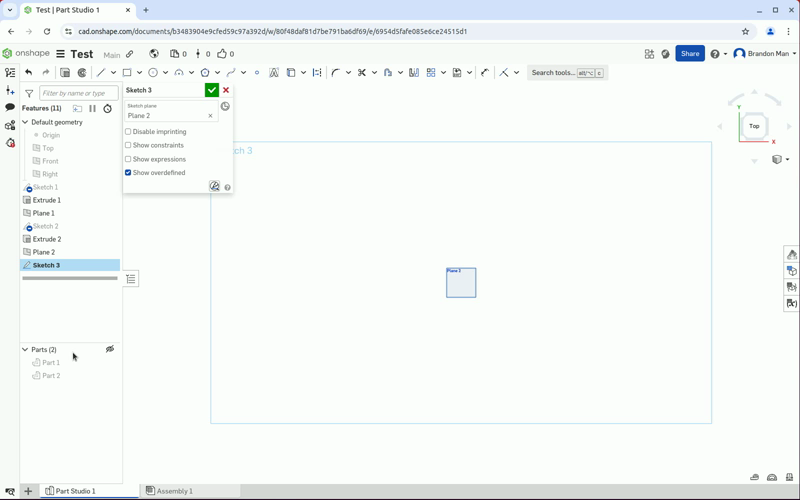
key(c)
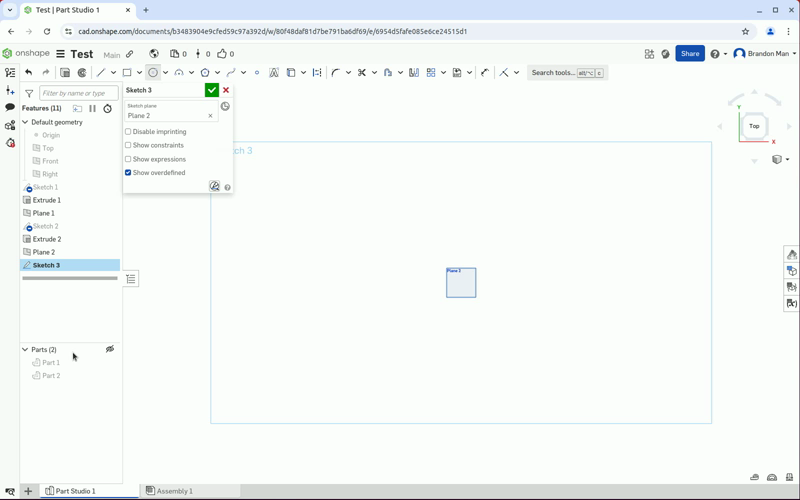
key_down(shift)
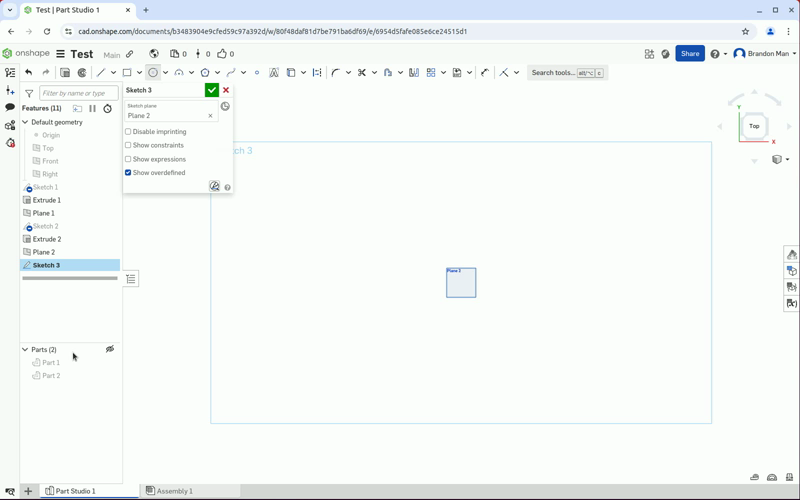
mouse_move(461, 347)
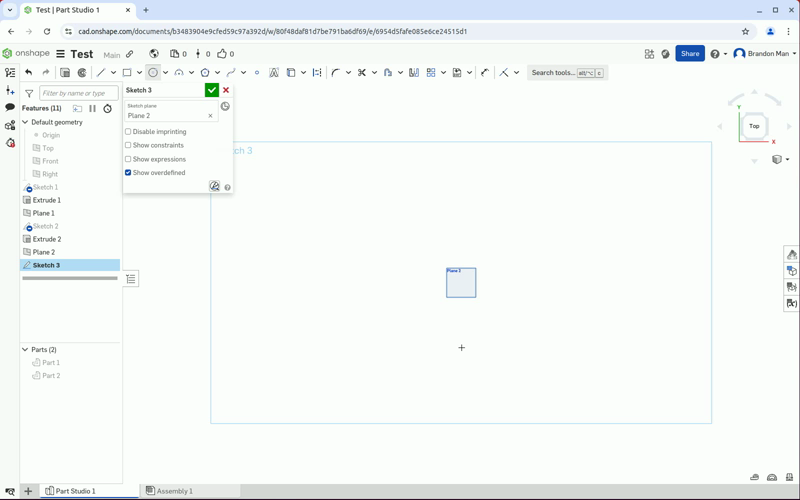
click(461, 347)
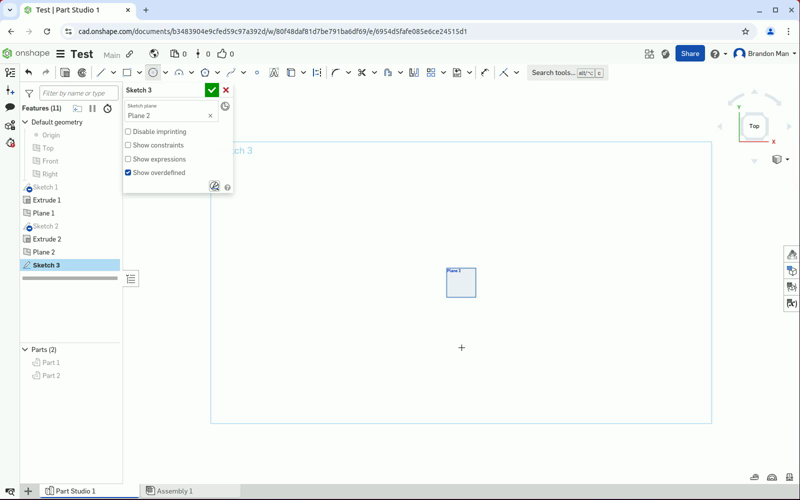
key_up(shift)
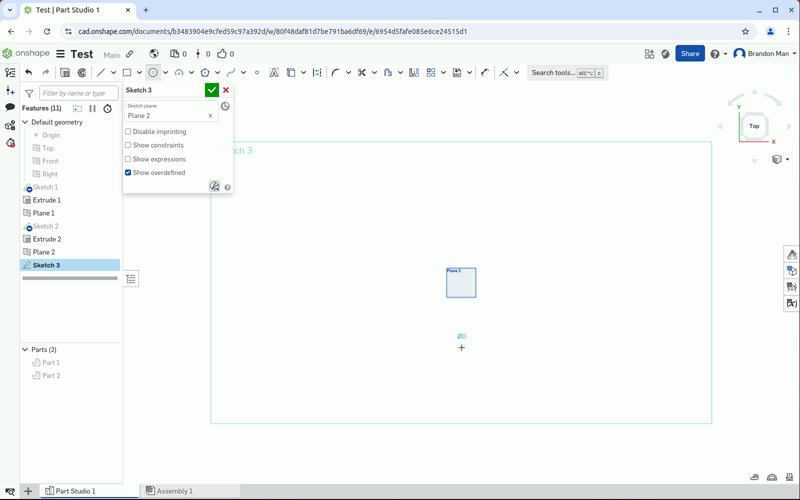
mouse_move(473, 347)
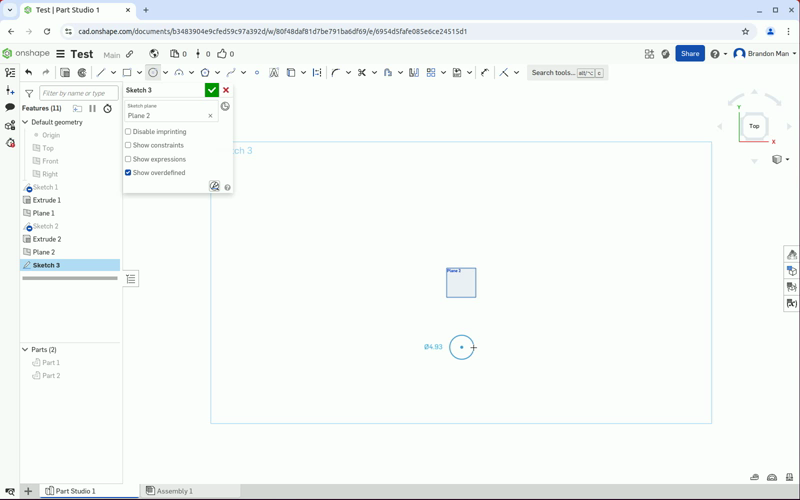
click(473, 347)
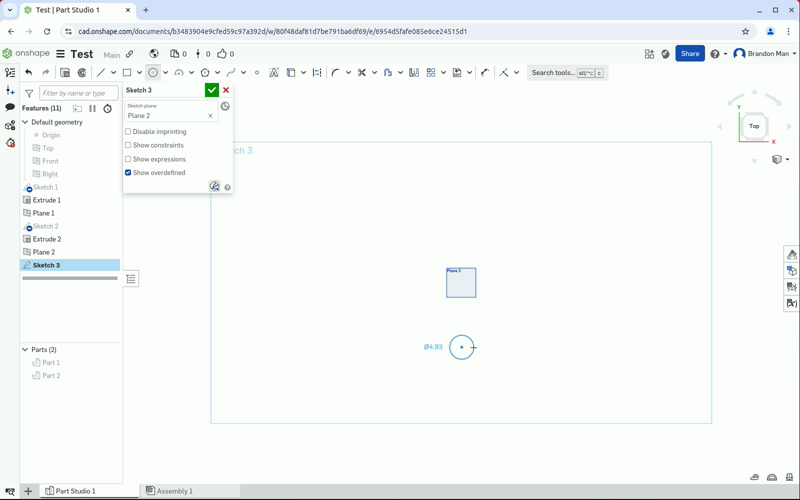
key(esc)
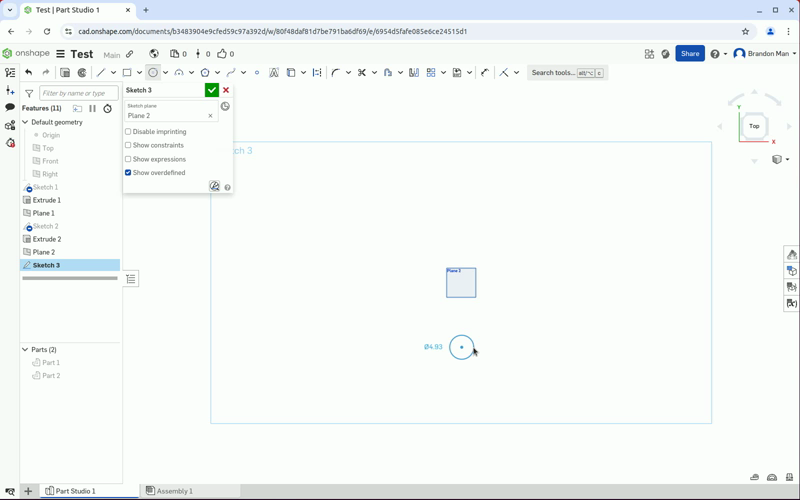
key(c)
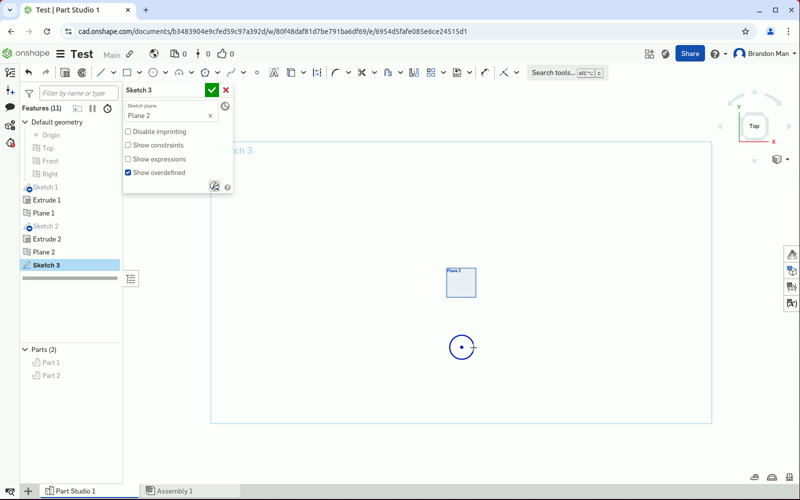
key_down(shift)
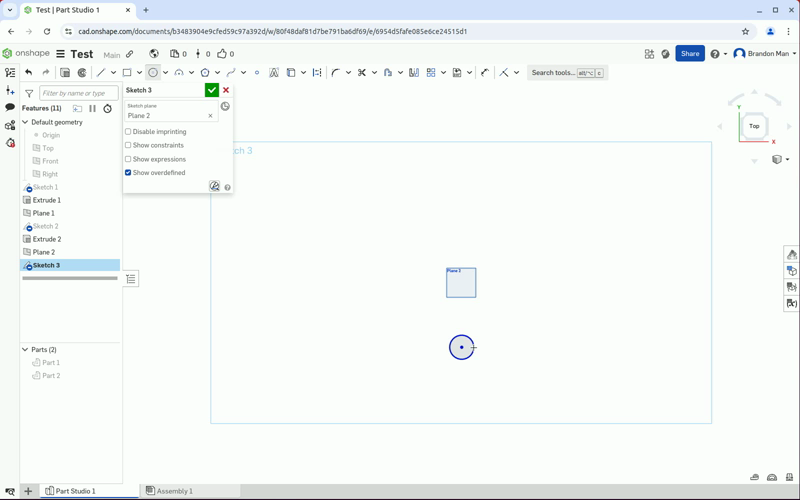
mouse_move(461, 347)
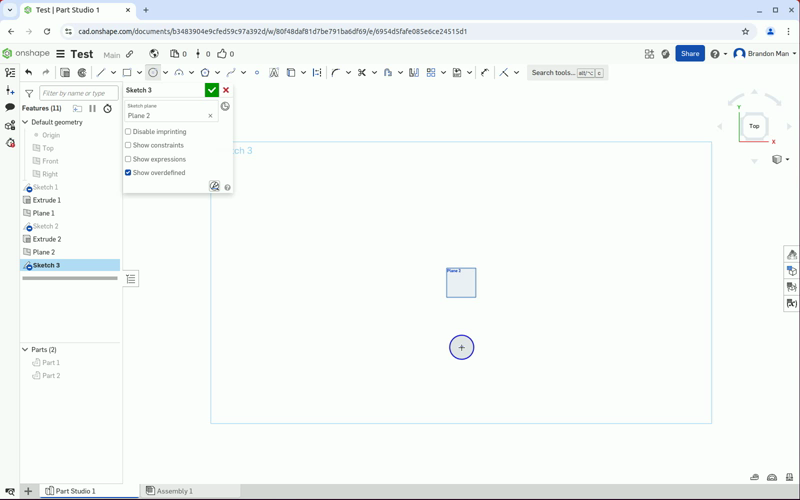
click(461, 347)
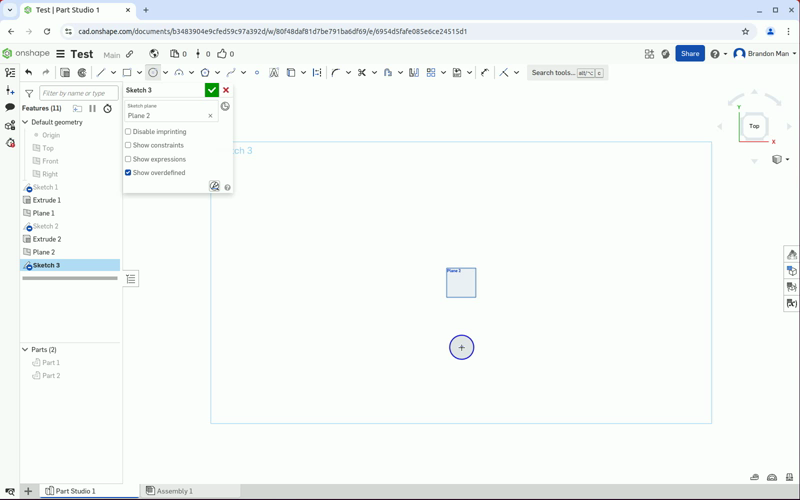
key_up(shift)
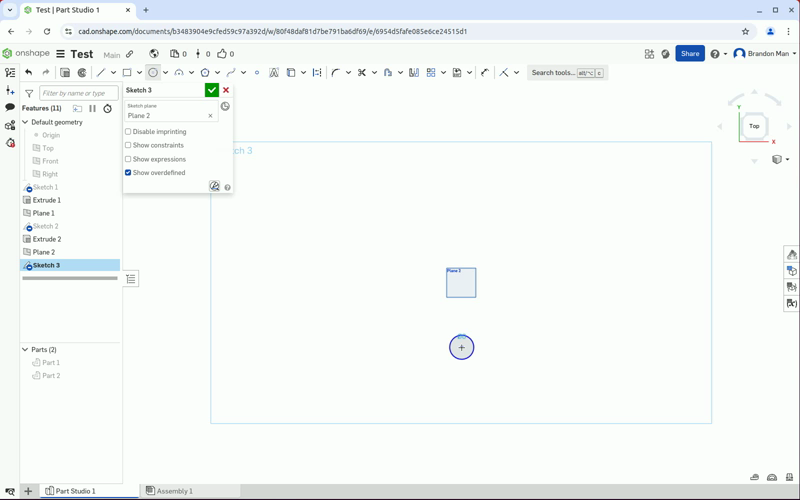
mouse_move(472, 347)
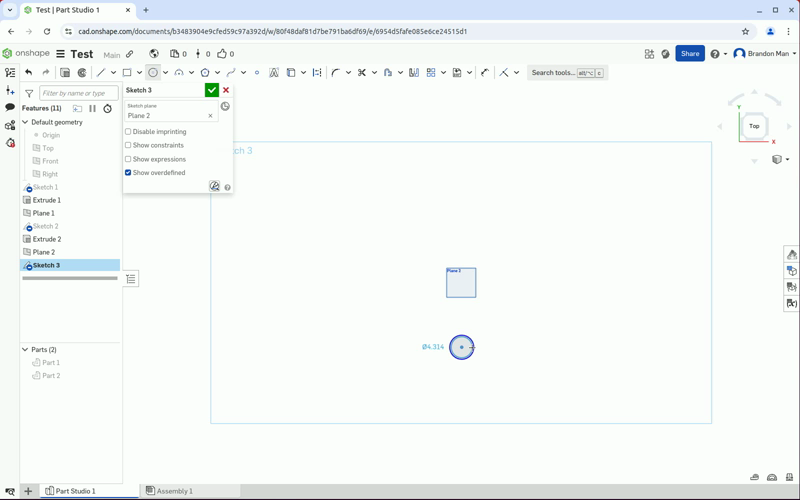
scroll(6)
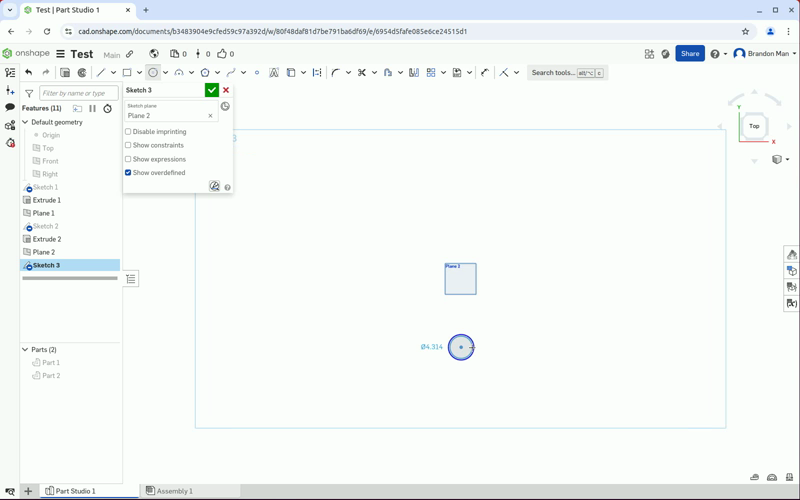
scroll(6)
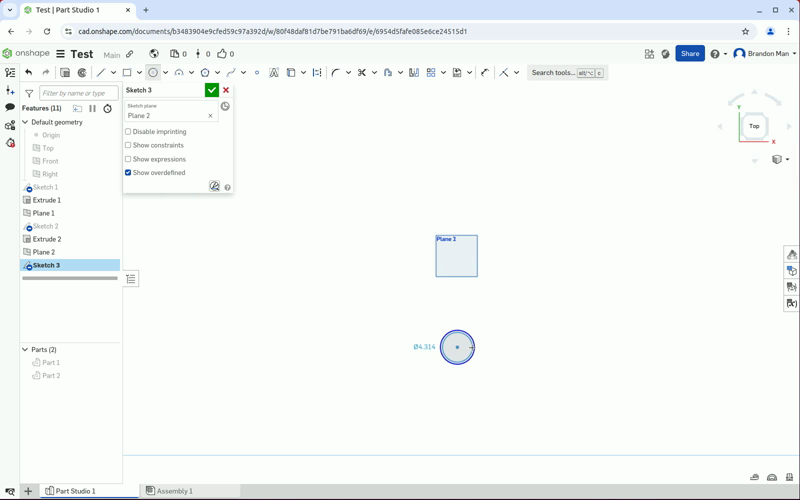
scroll(6)
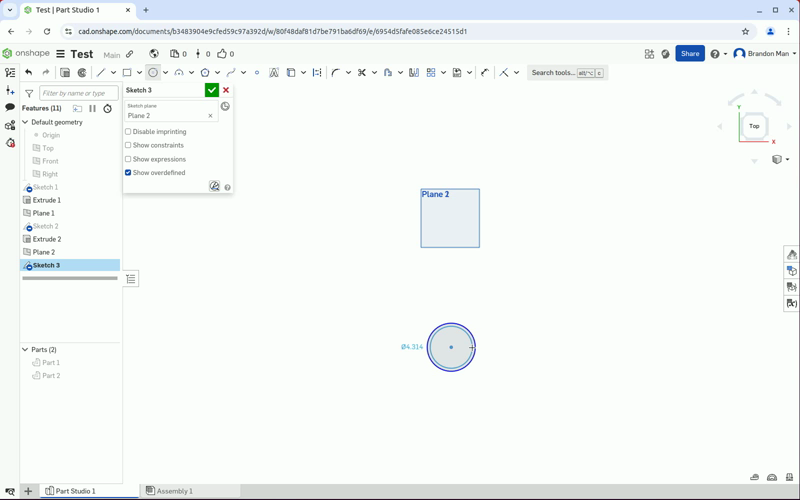
scroll(6)
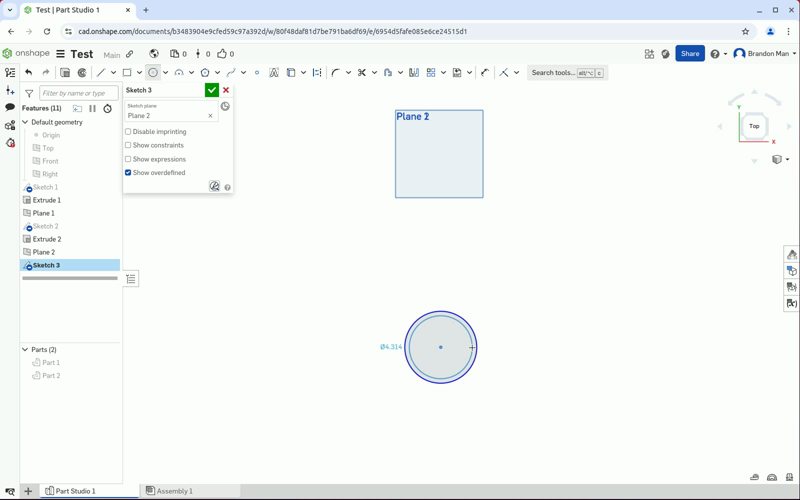
scroll(6)
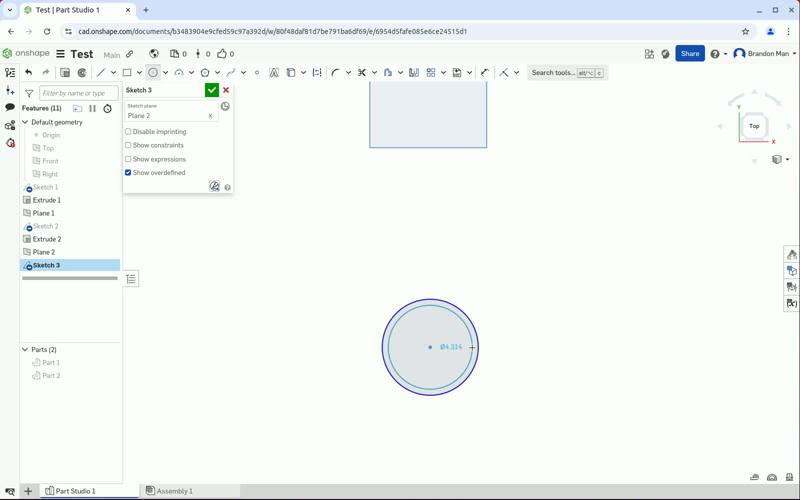
scroll(6)
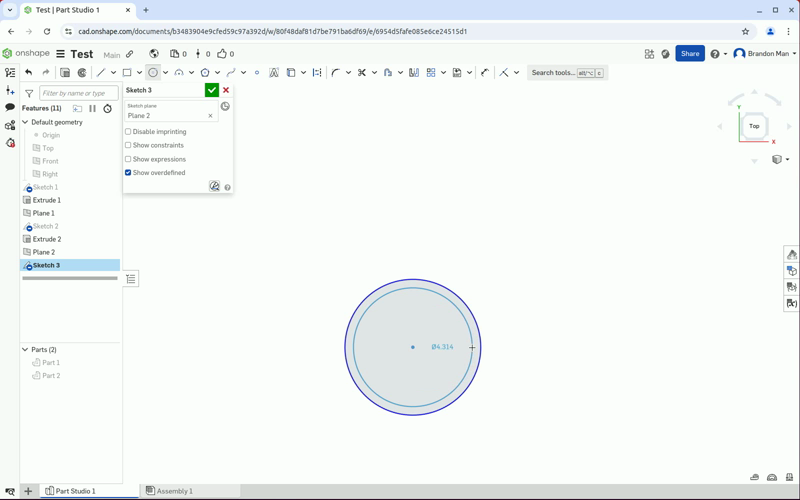
scroll(6)
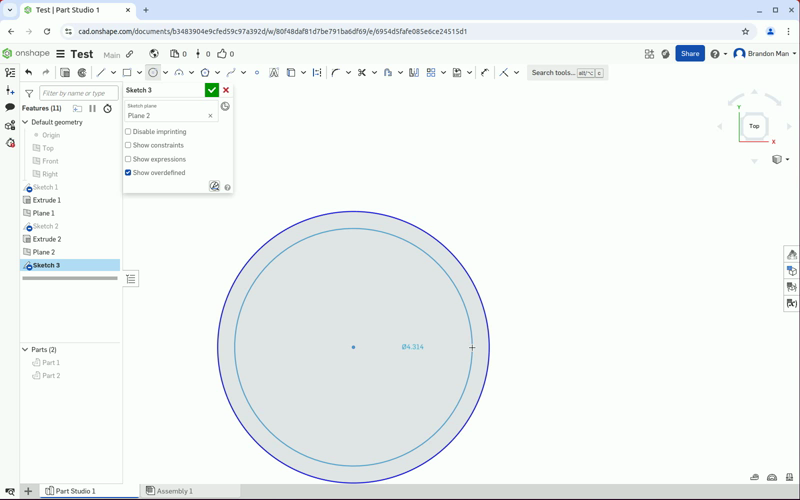
click(472, 347)
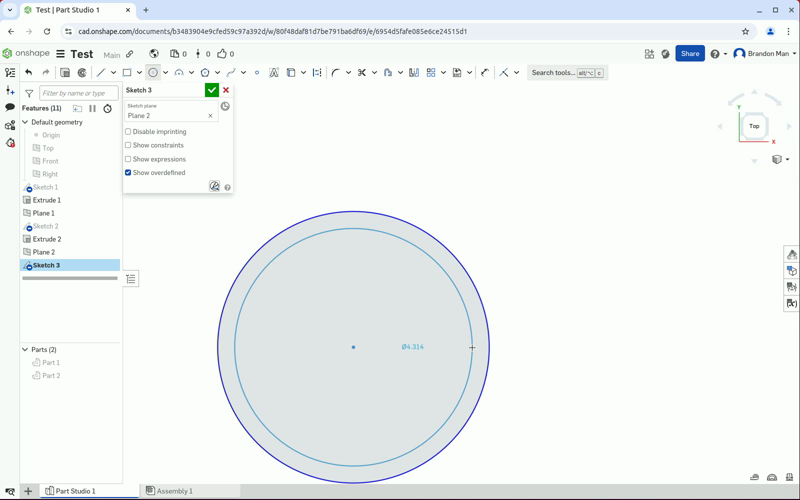
scroll(-6)
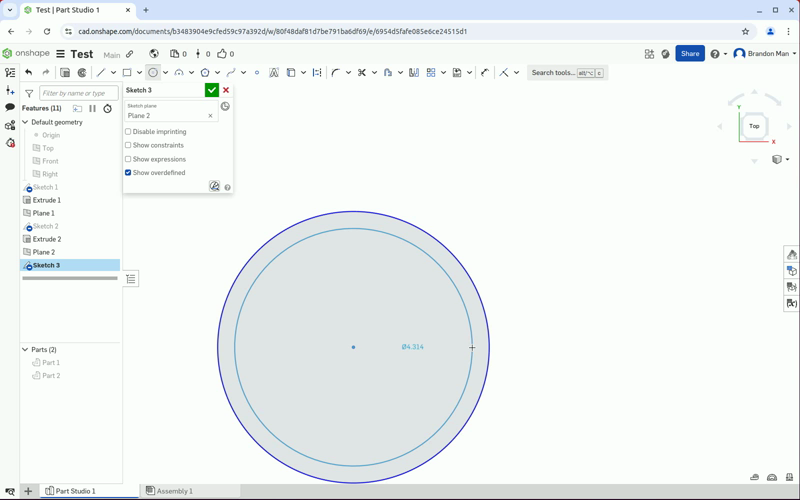
scroll(-6)
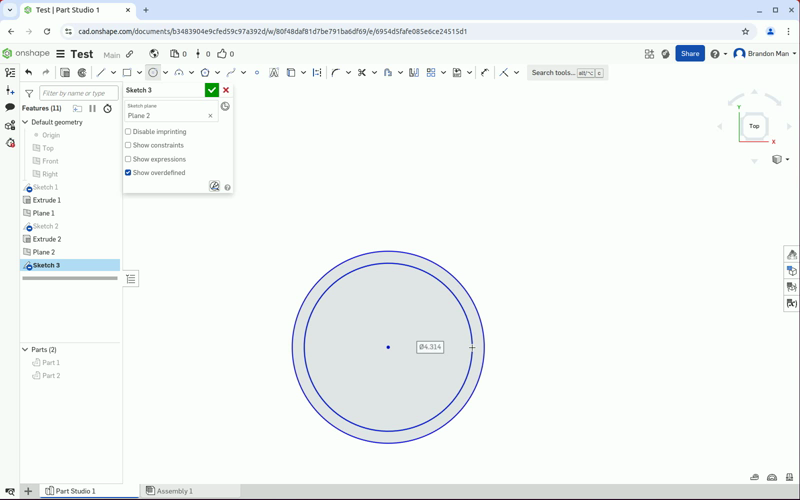
scroll(-6)
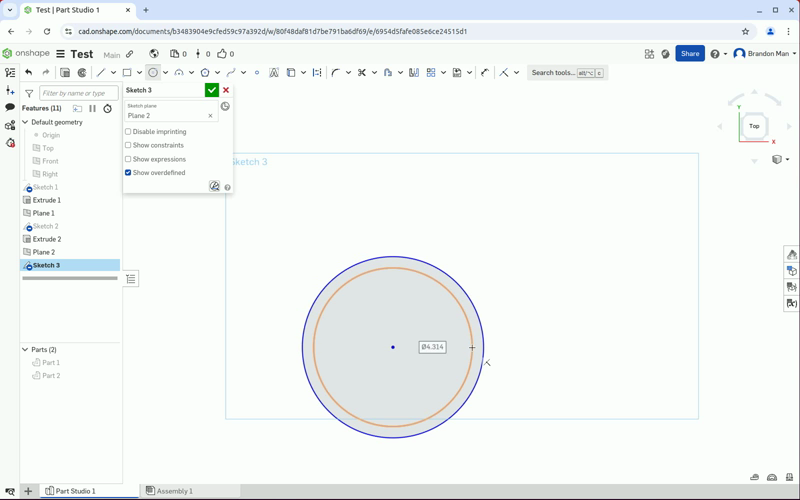
scroll(-6)
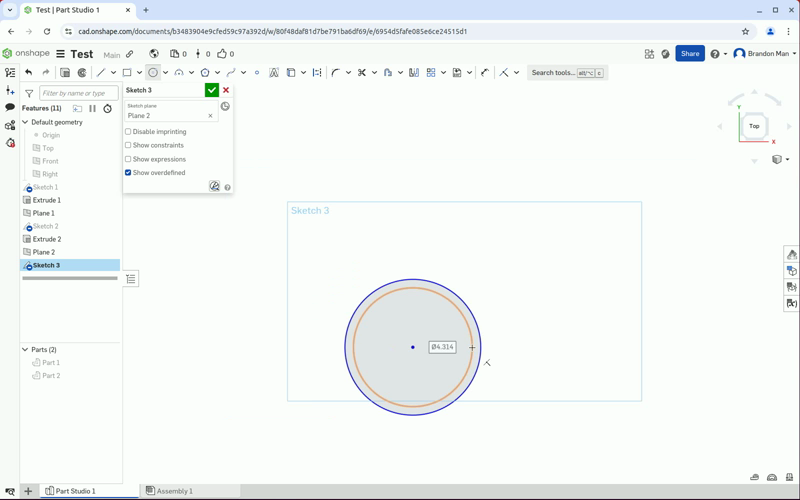
scroll(-6)
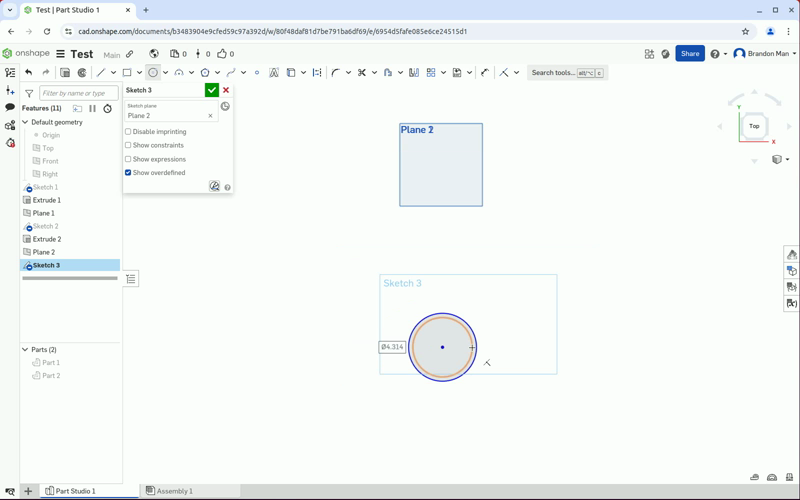
scroll(-6)
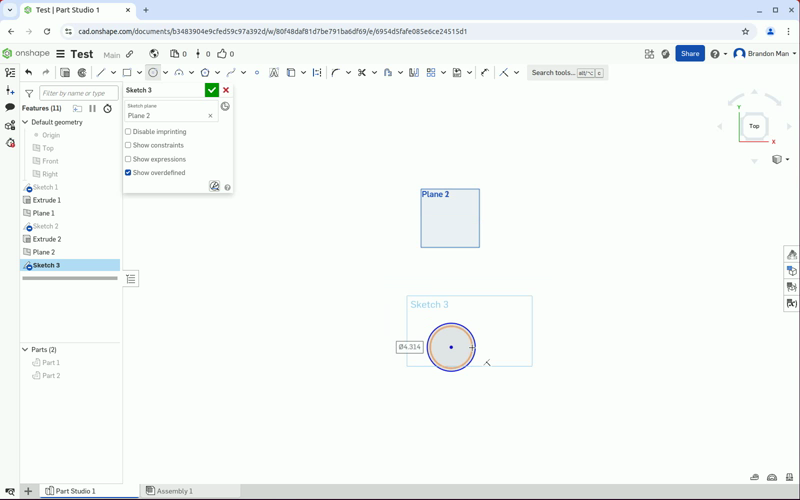
scroll(-6)
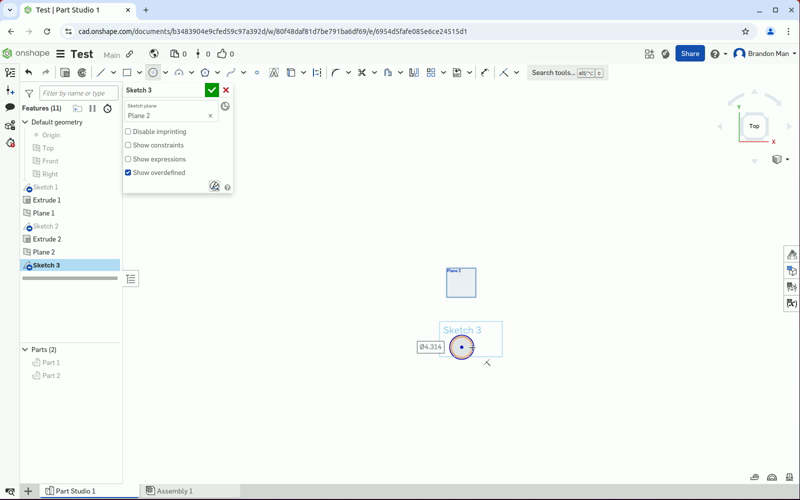
key(esc)
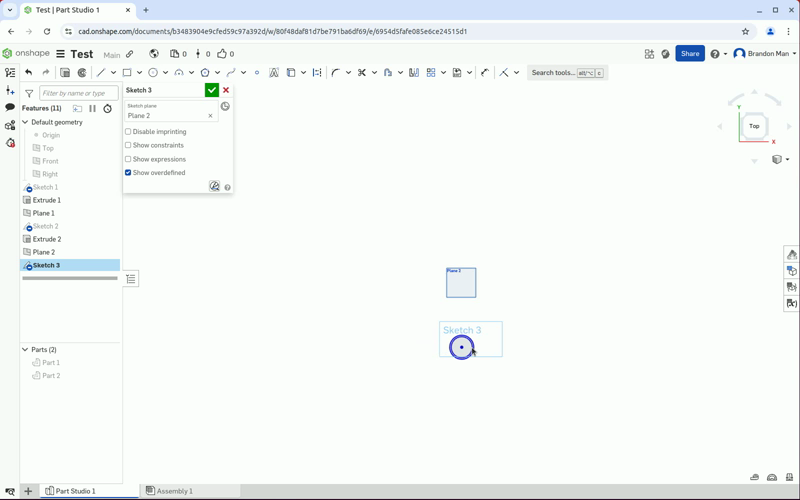
mouse_move(454, 356)
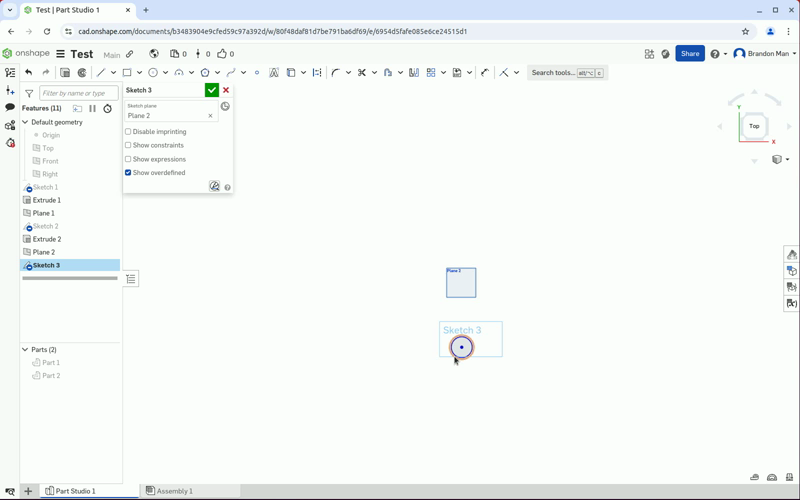
scroll(6)
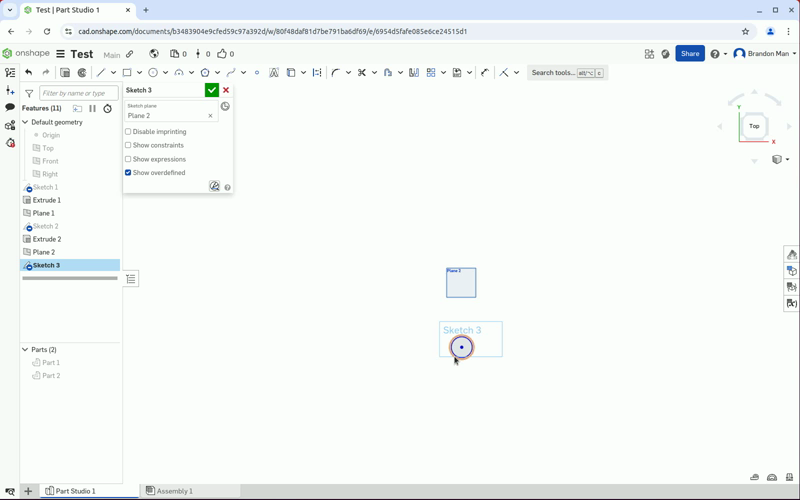
scroll(6)
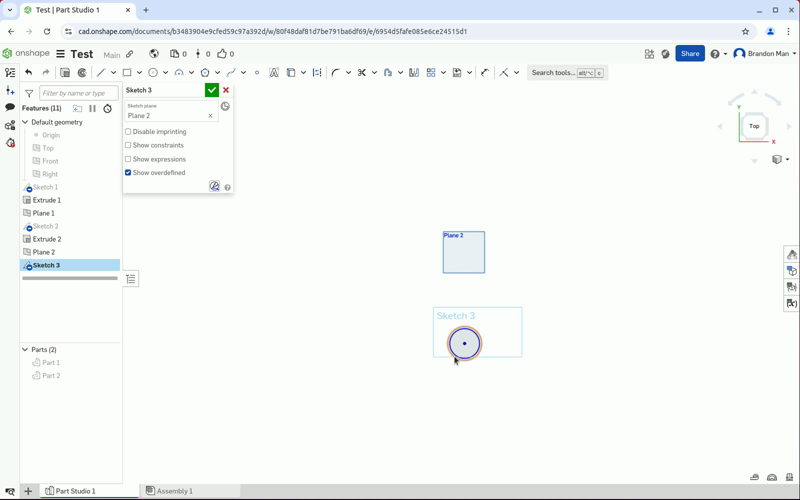
scroll(6)
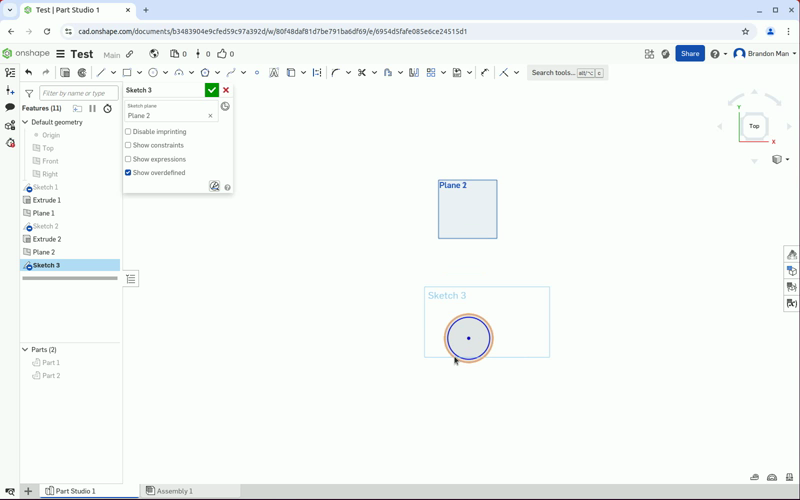
scroll(6)
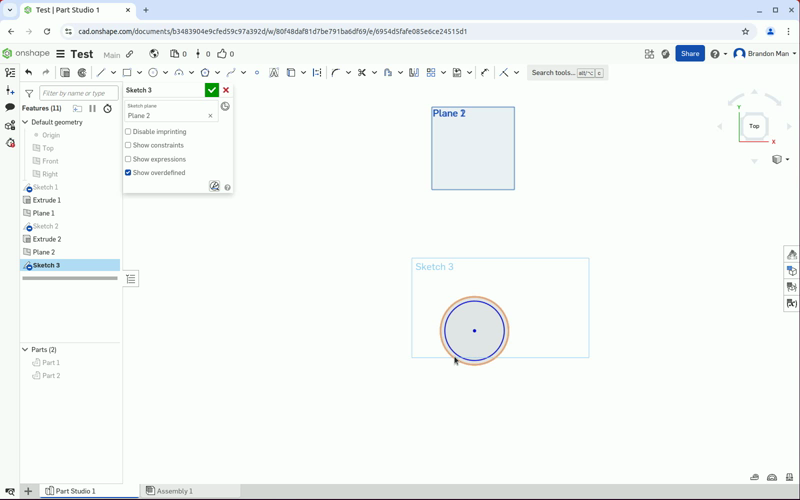
scroll(6)
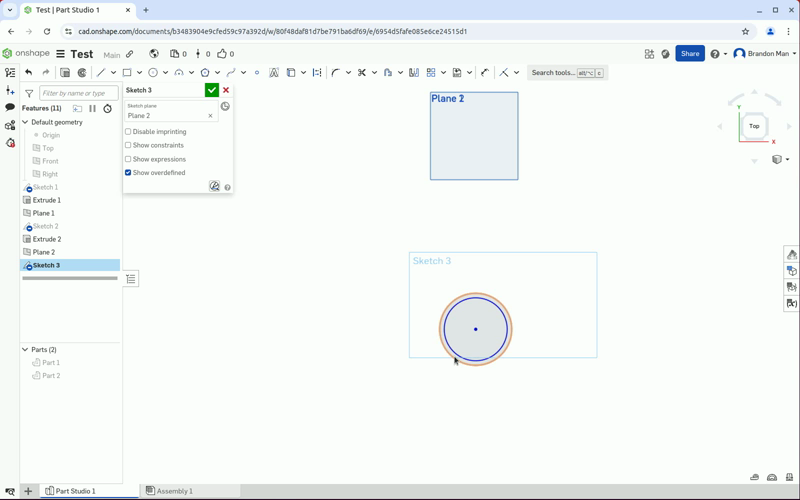
scroll(6)
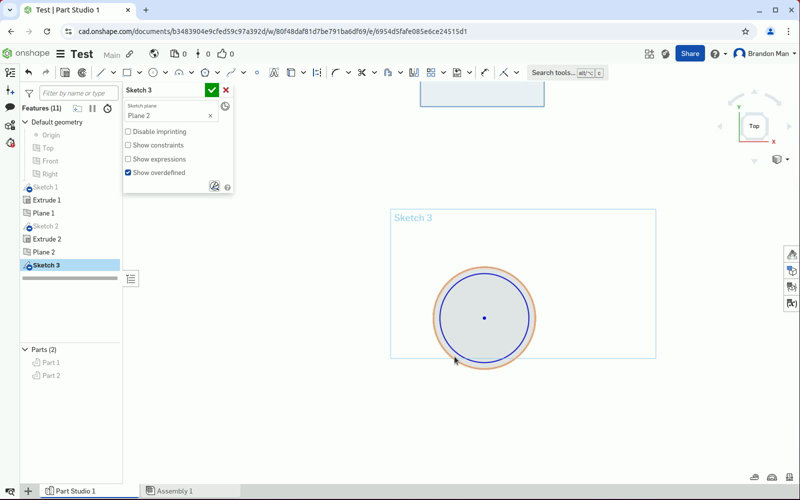
scroll(6)
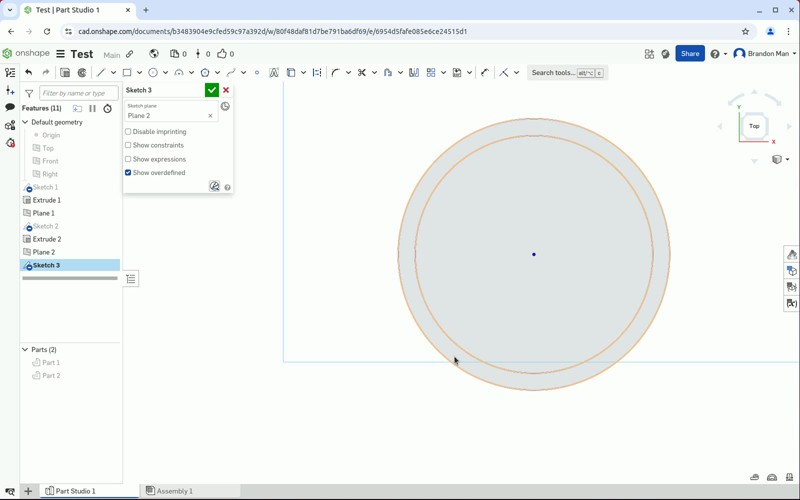
click(454, 356)
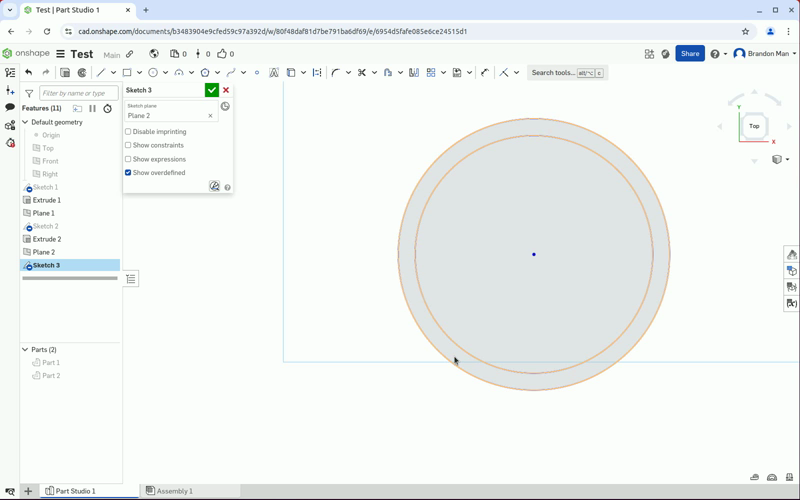
scroll(-6)
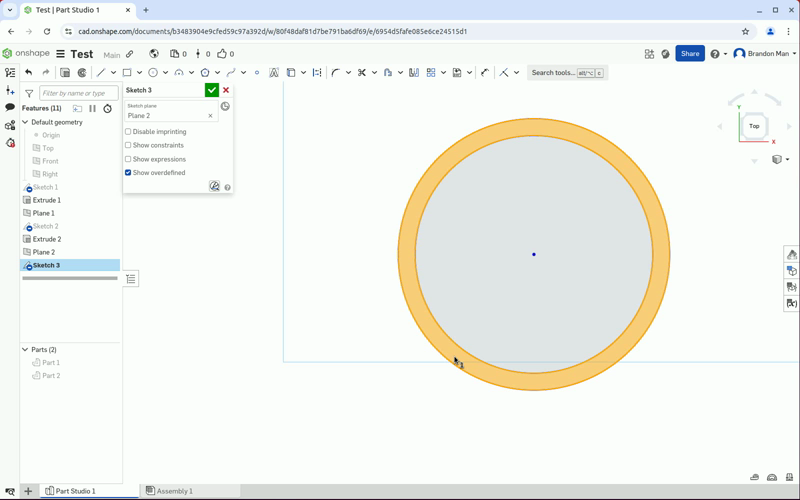
scroll(-6)
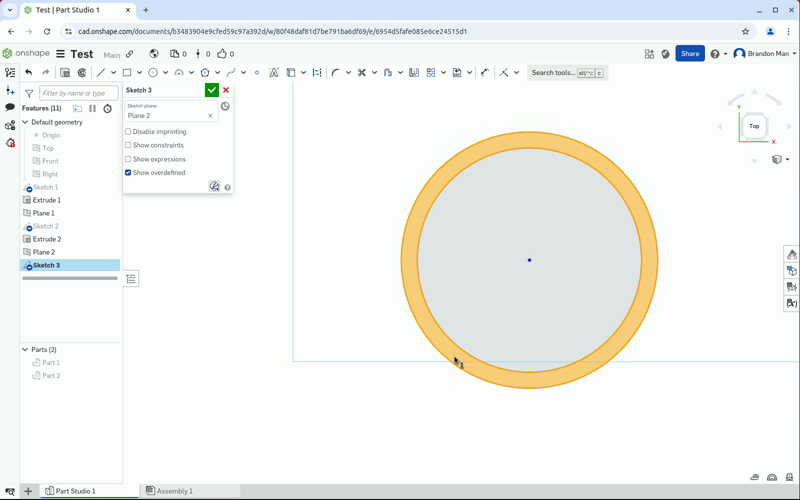
scroll(-6)
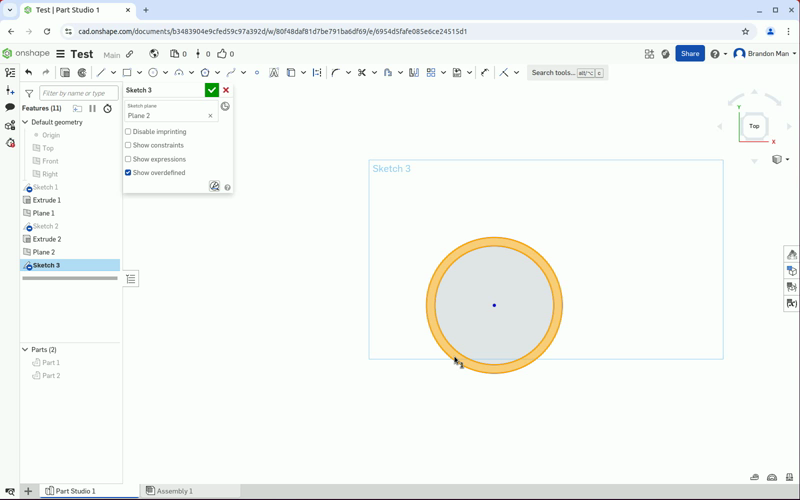
scroll(-6)
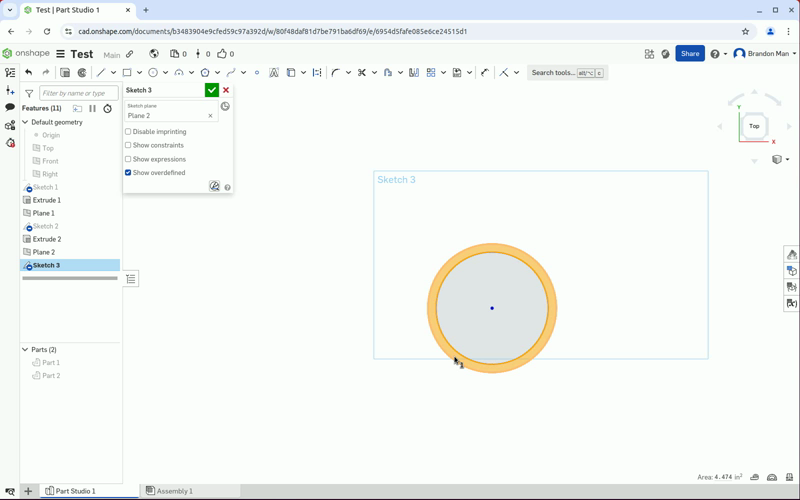
scroll(-6)
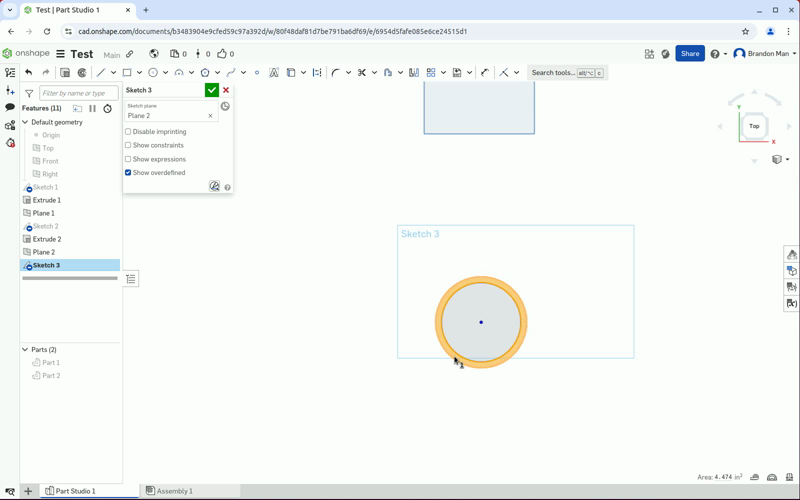
scroll(-6)
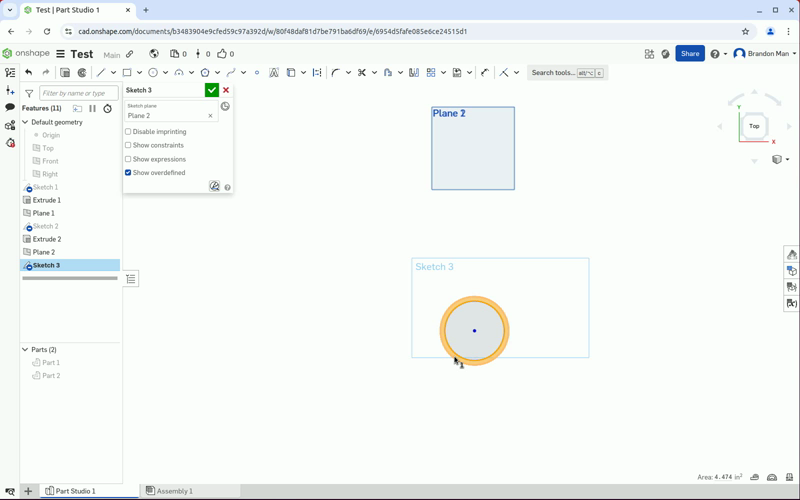
scroll(-6)
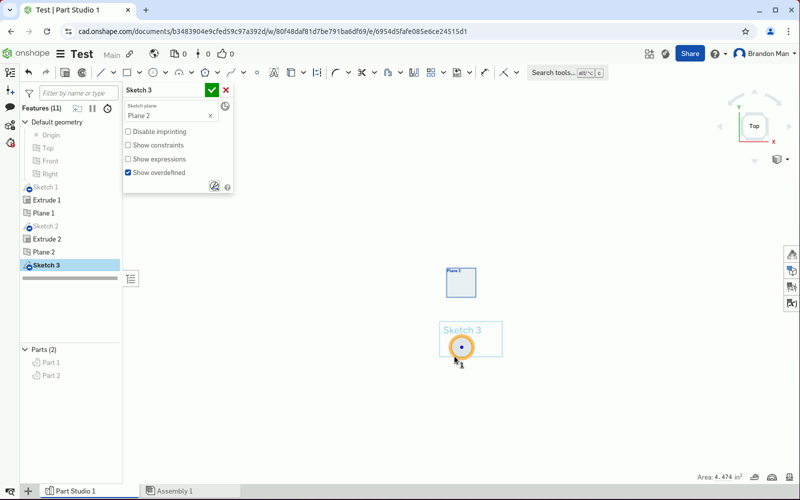
mouse_move(73, 352)
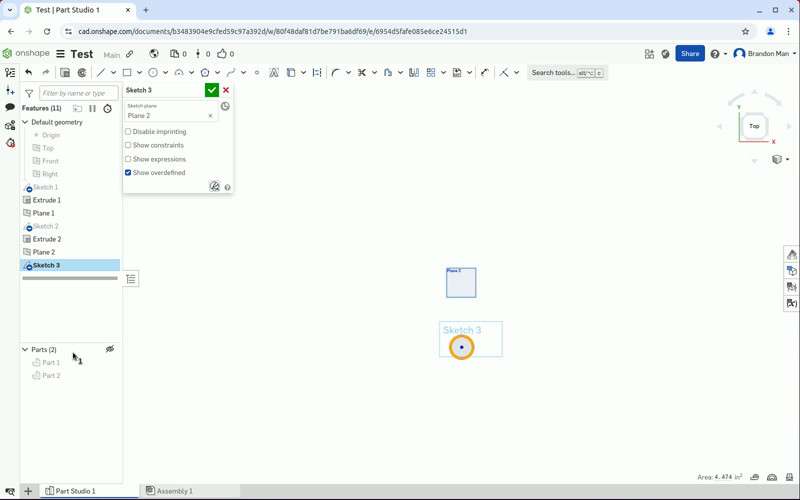
key(shift+y)
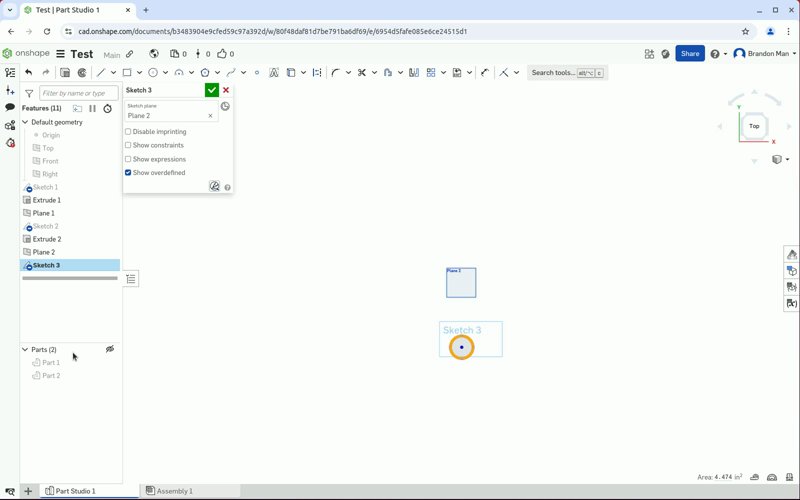
key(shift+e)
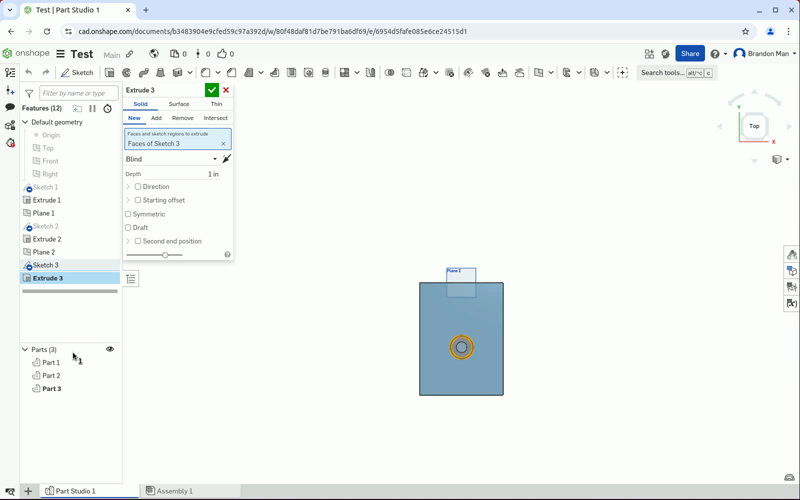
mouse_move(143, 106)
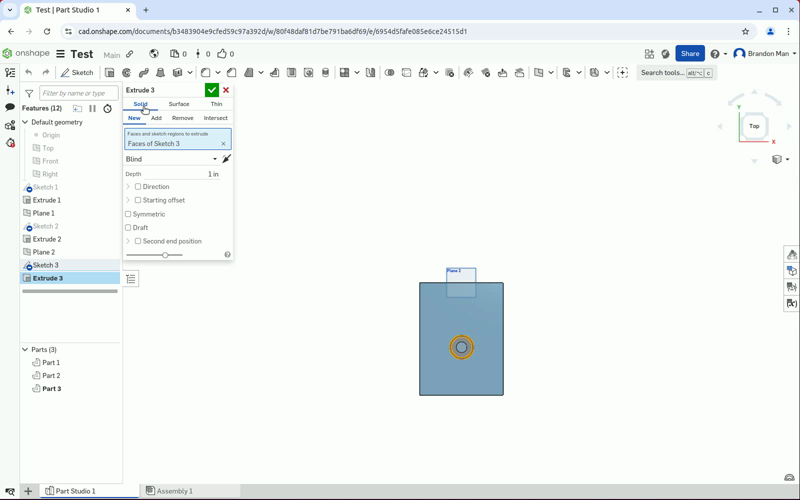
click(143, 106)
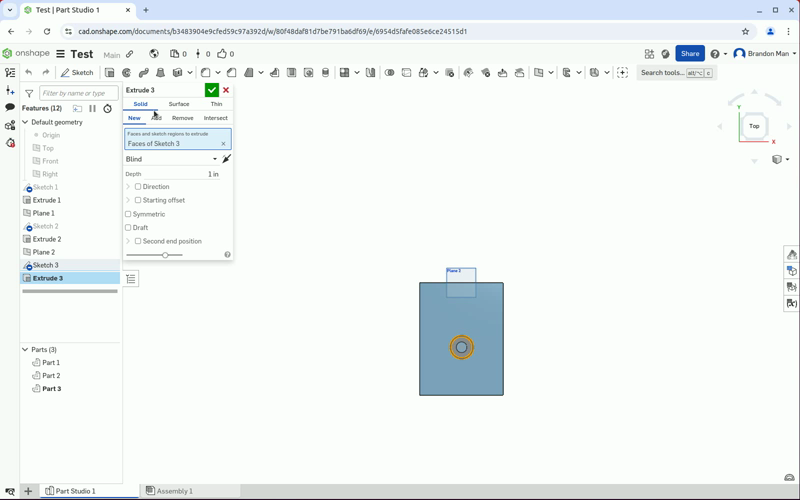
mouse_move(186, 120)
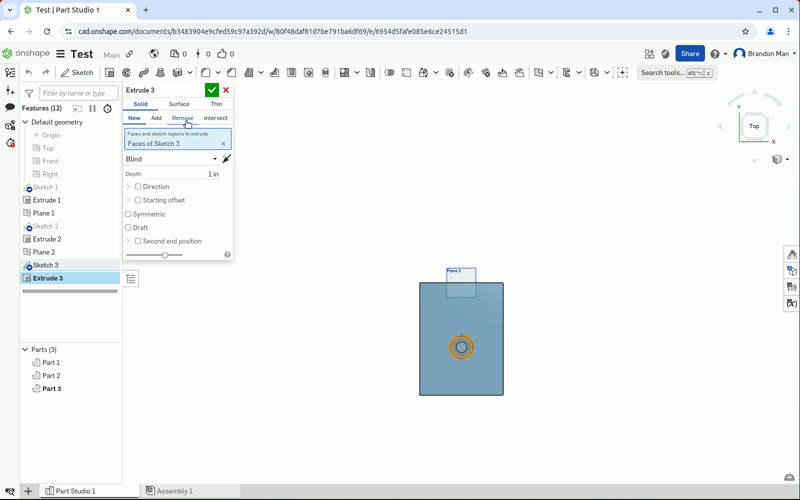
click(186, 120)
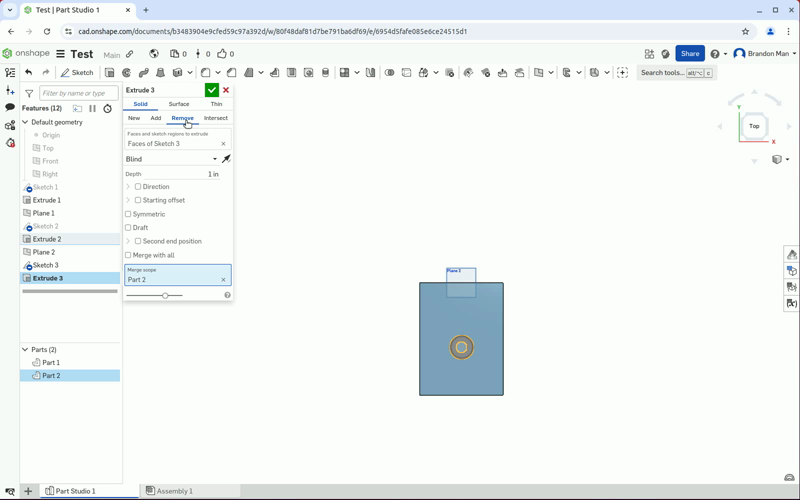
key(tab, 4)
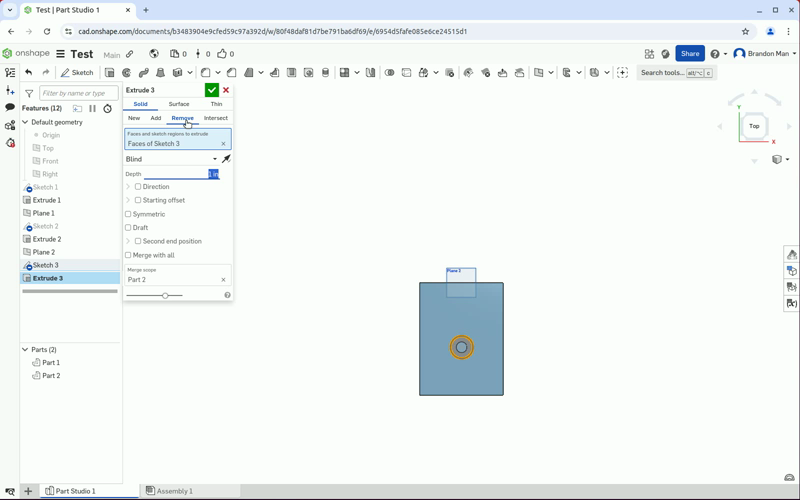
text(0.481)
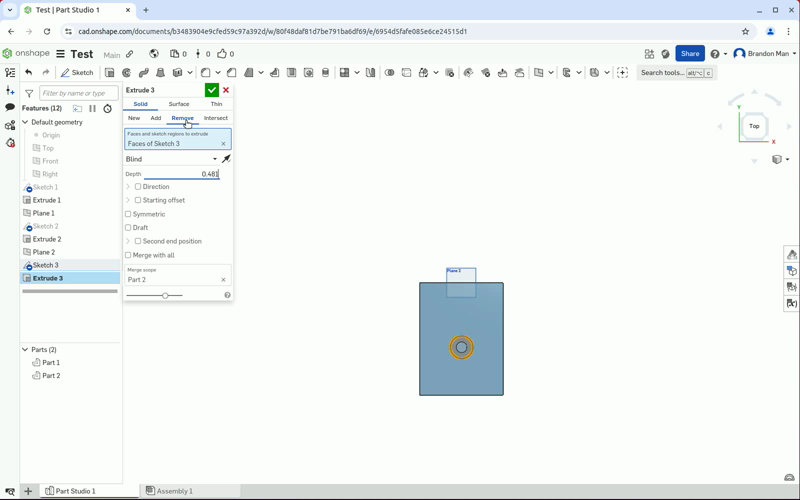
key(tab, 6)
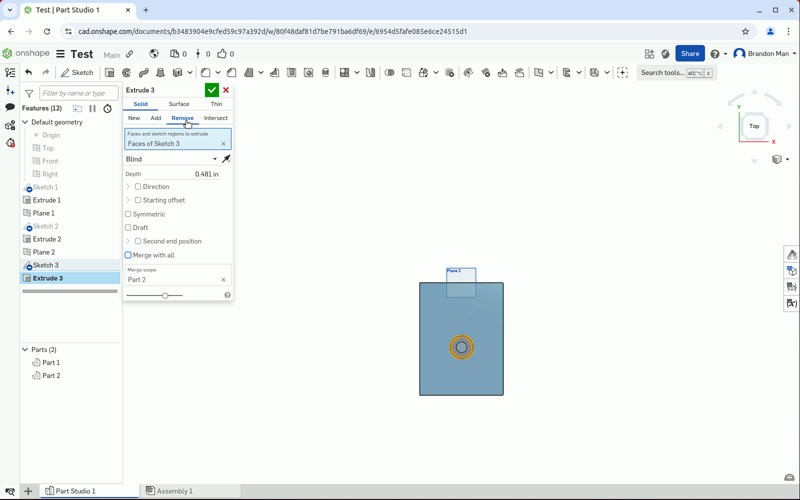
key(space)
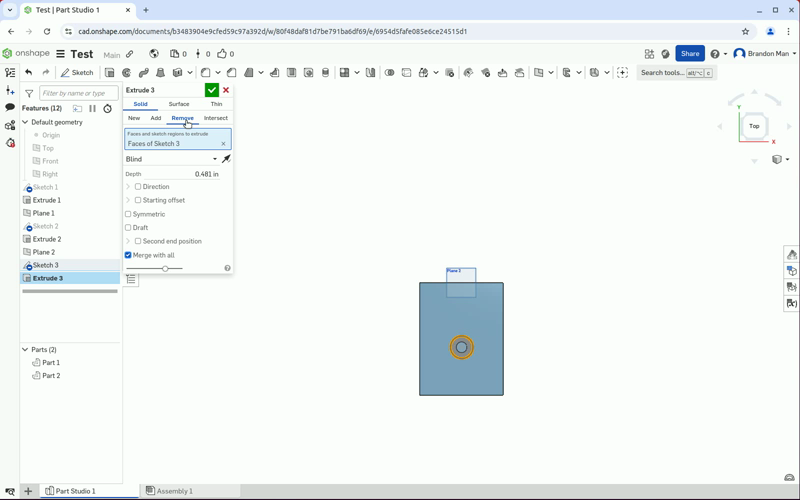
key(enter)
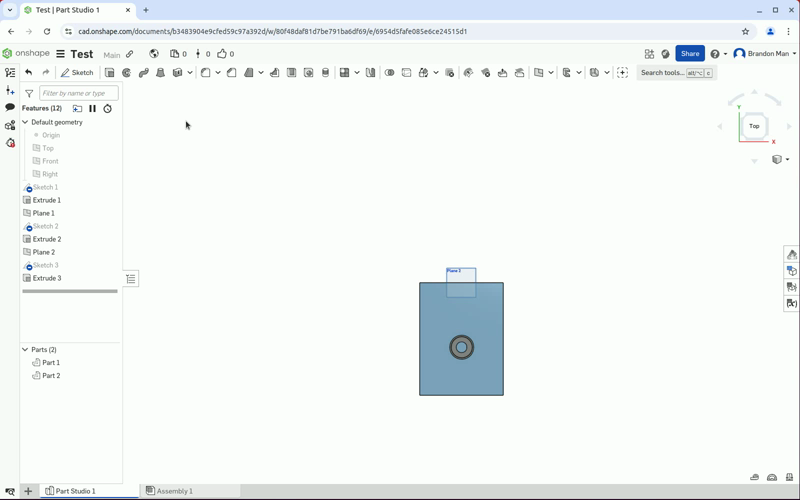
key(shift+h)
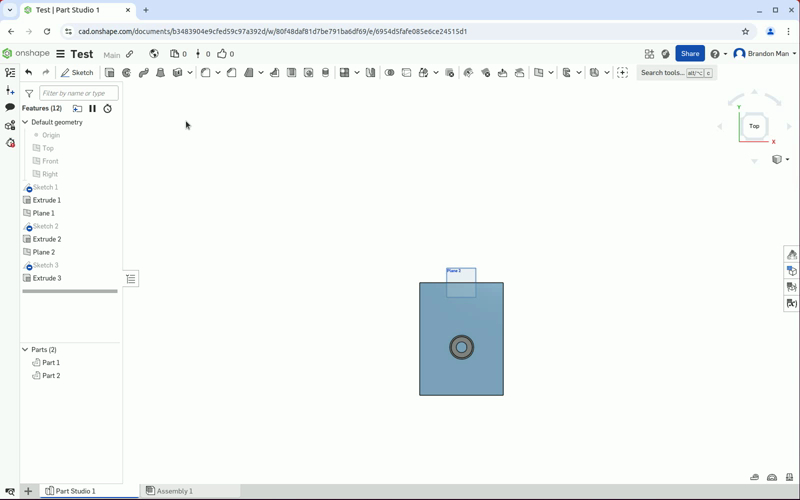
key(shift+h)
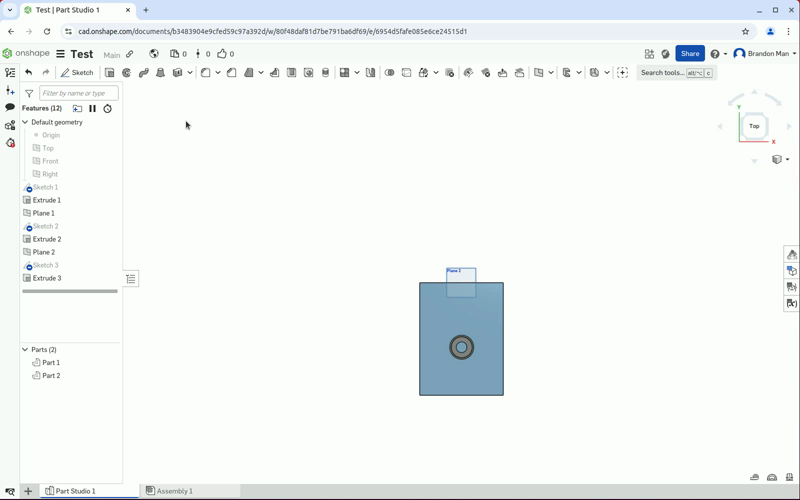
mouse_move(73, 189)
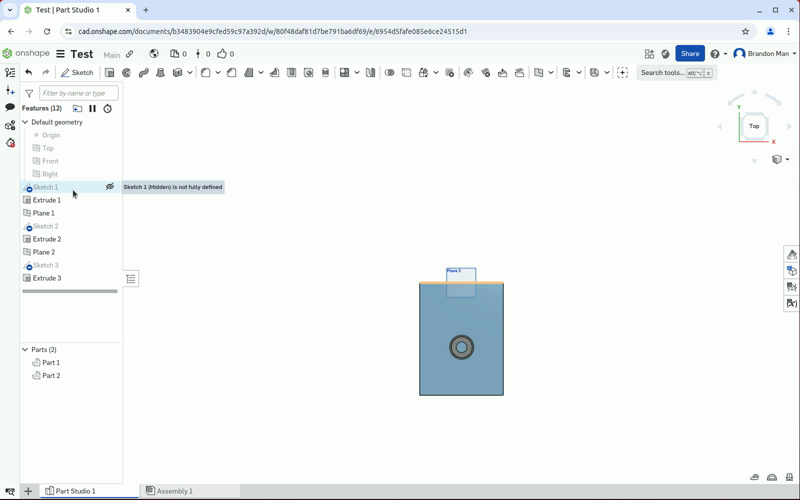
click(73, 189)
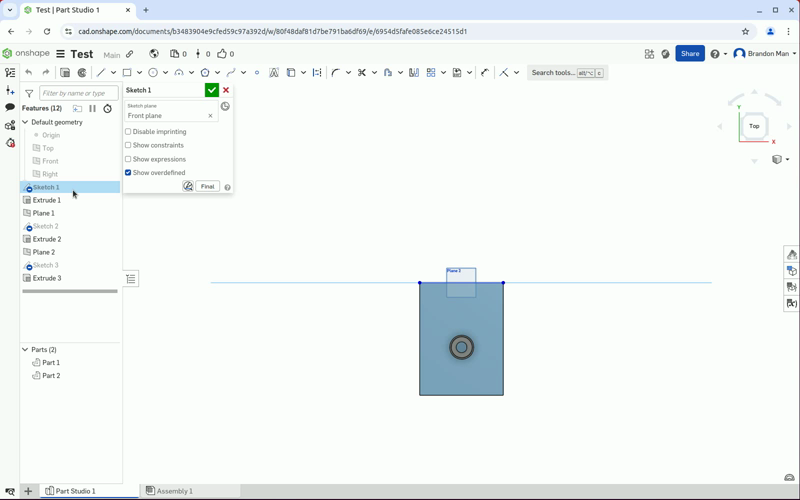
mouse_move(229, 92)
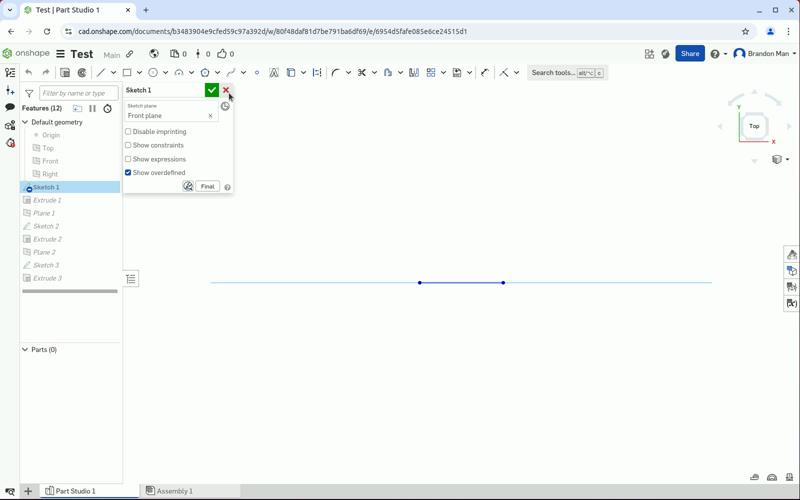
click(229, 92)
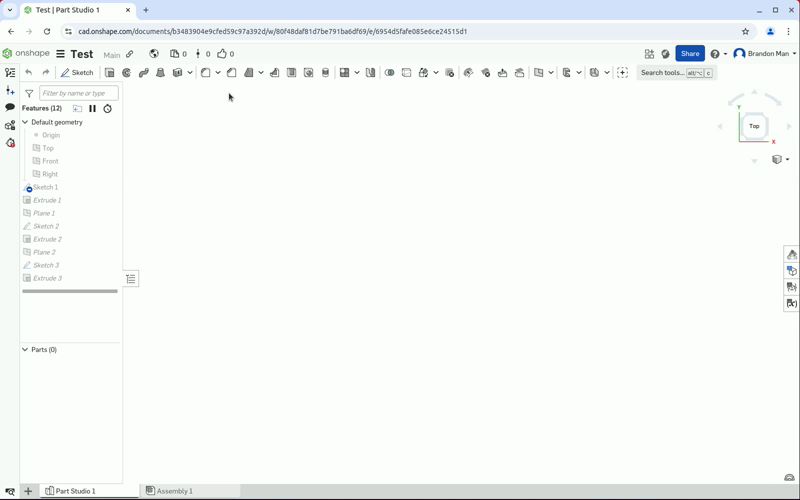
key(shift+s)
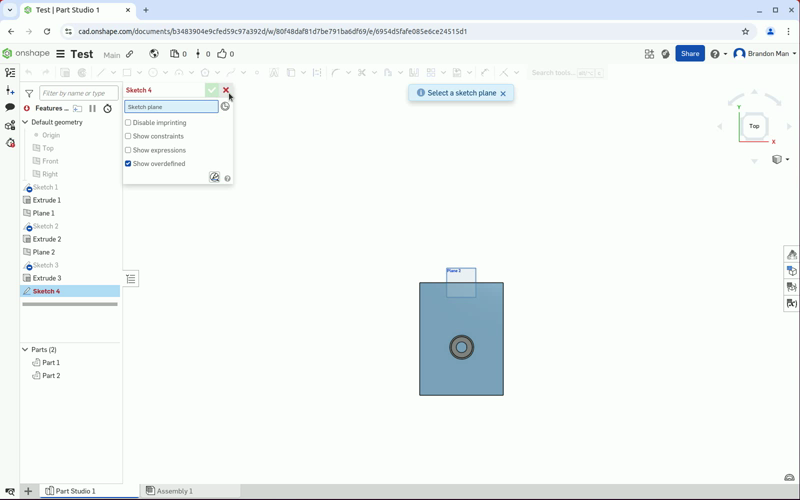
mouse_move(73, 254)
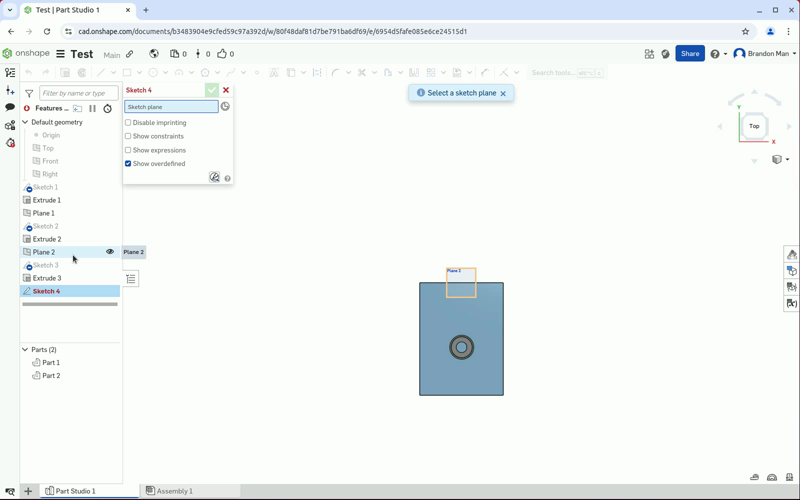
click(73, 254)
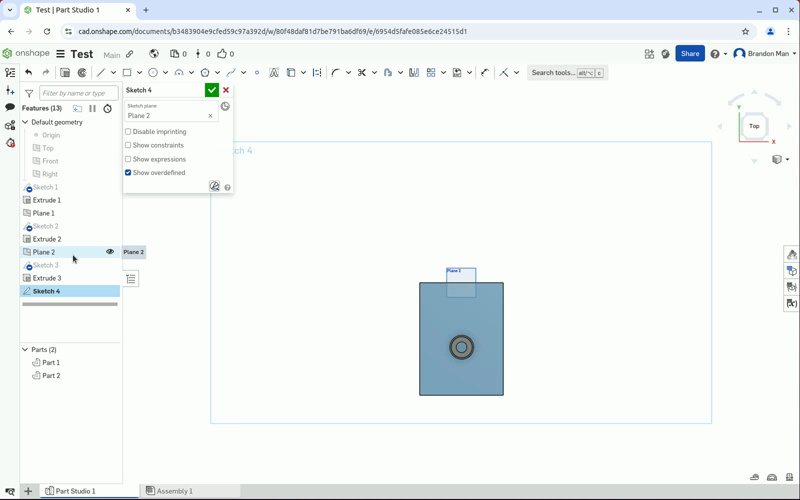
mouse_move(73, 352)
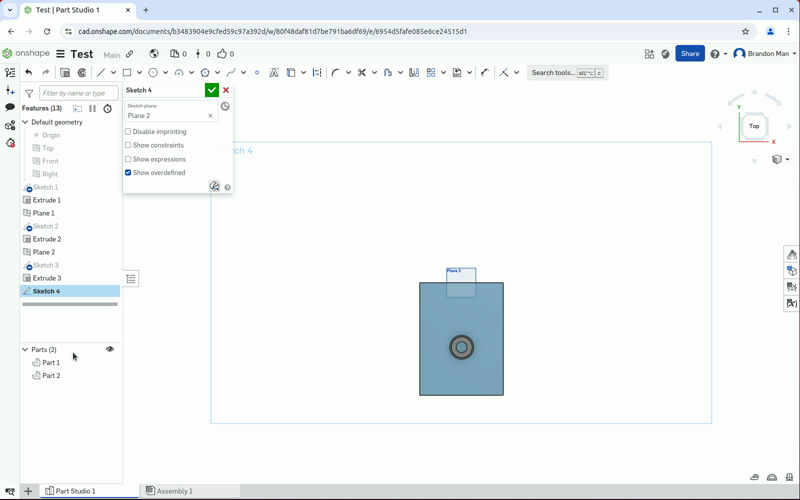
key(y)
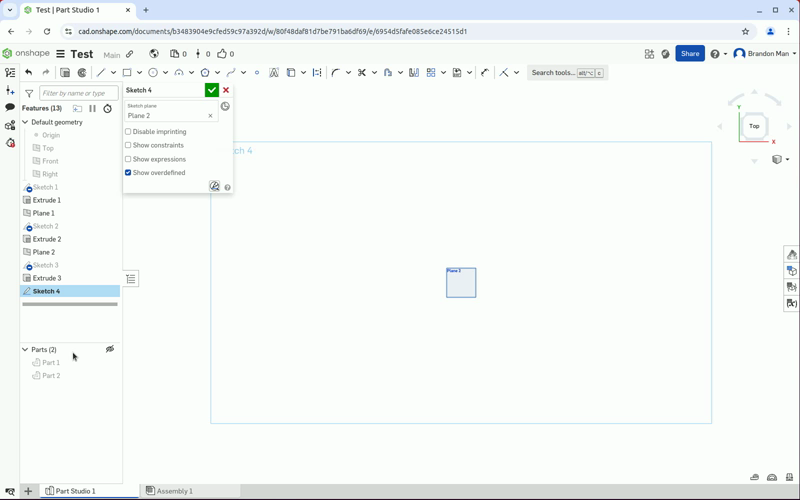
key(c)
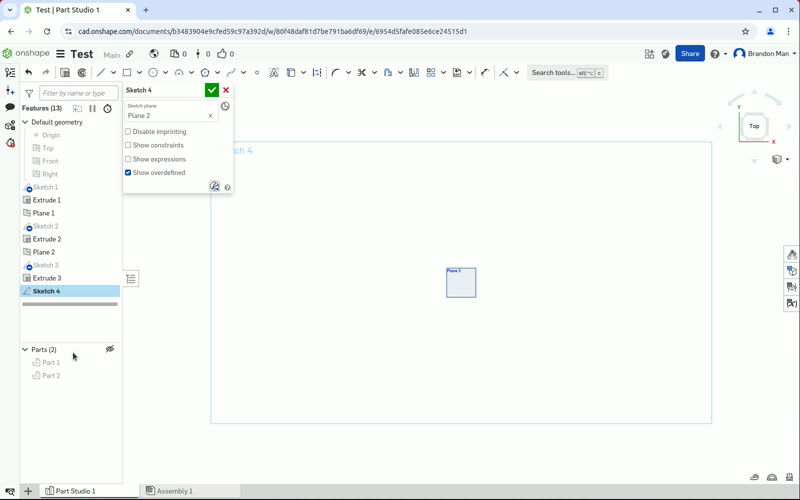
key_down(shift)
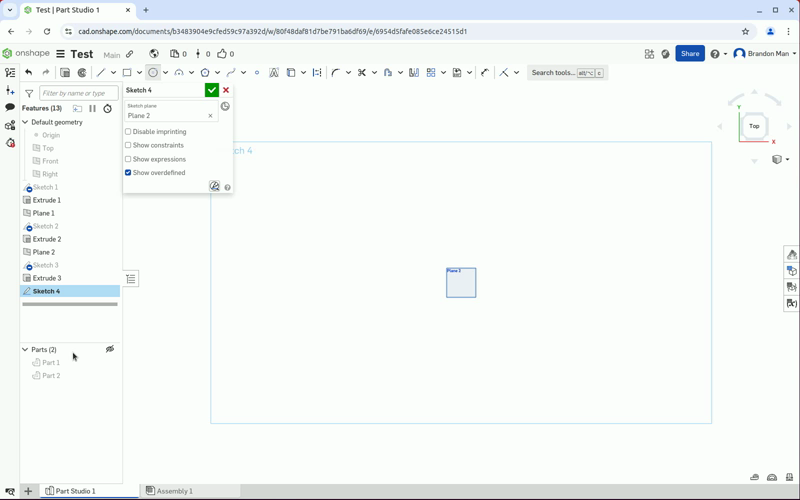
mouse_move(461, 347)
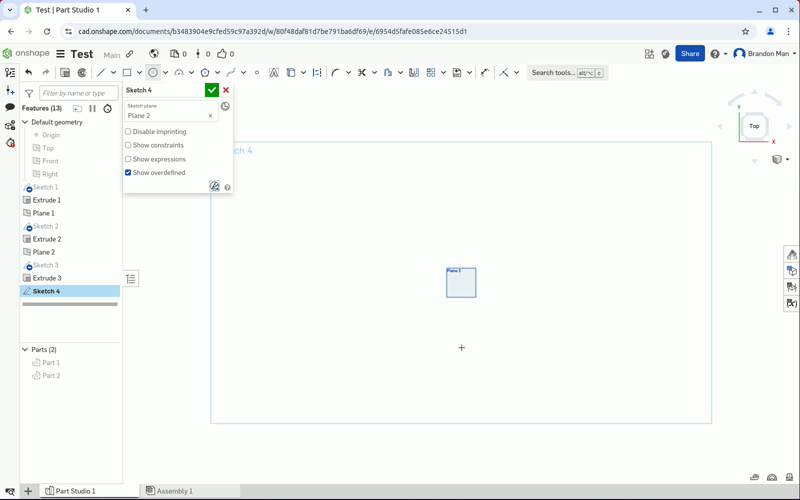
click(461, 347)
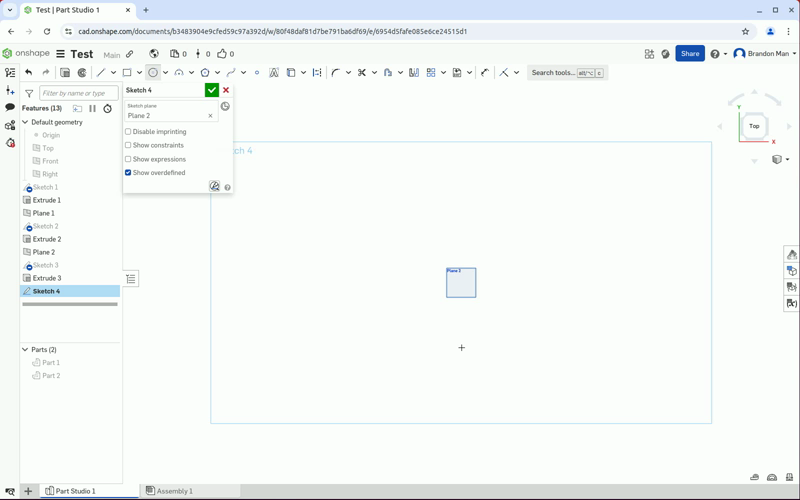
key_up(shift)
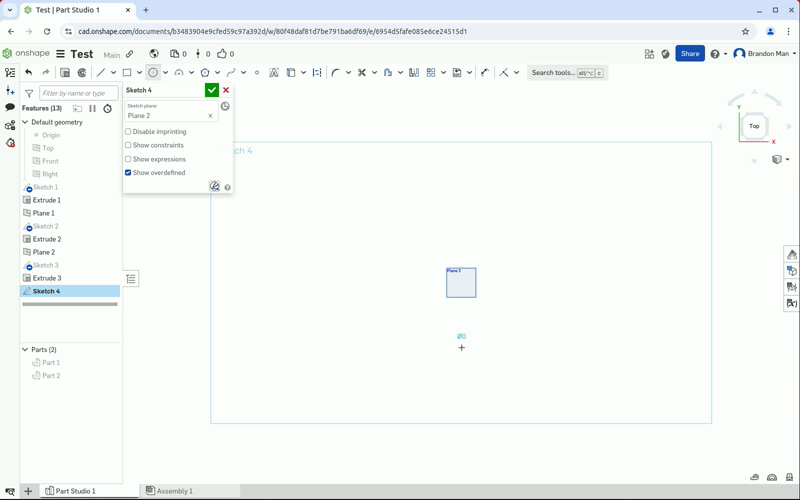
mouse_move(473, 347)
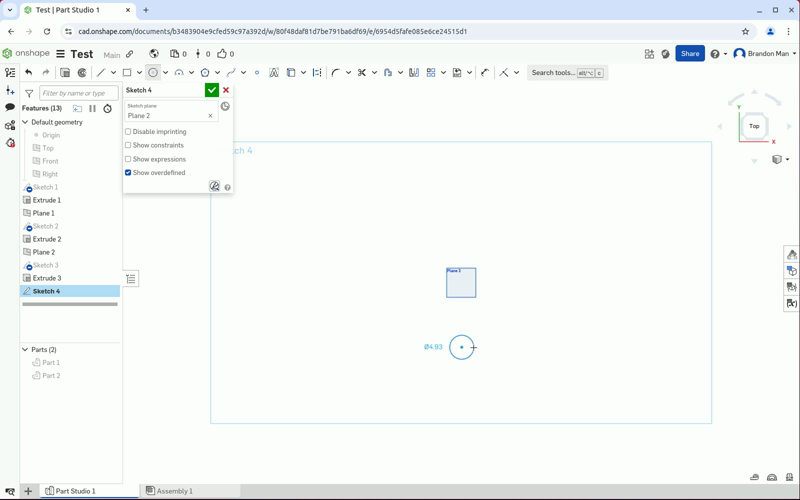
click(473, 347)
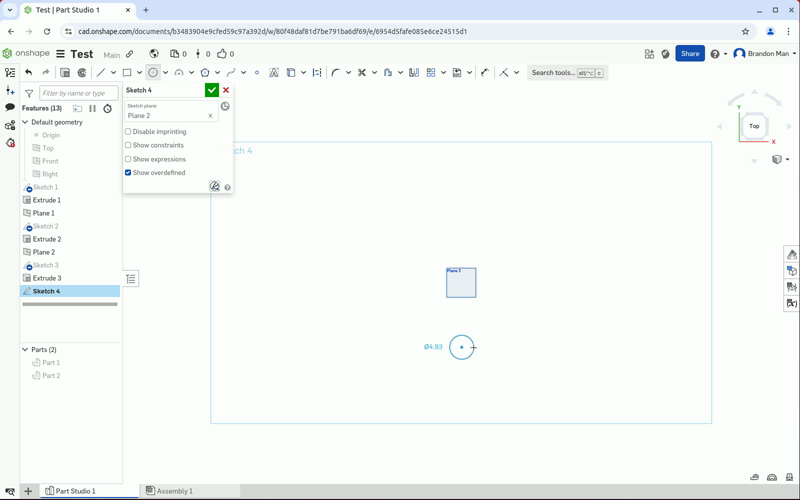
key(esc)
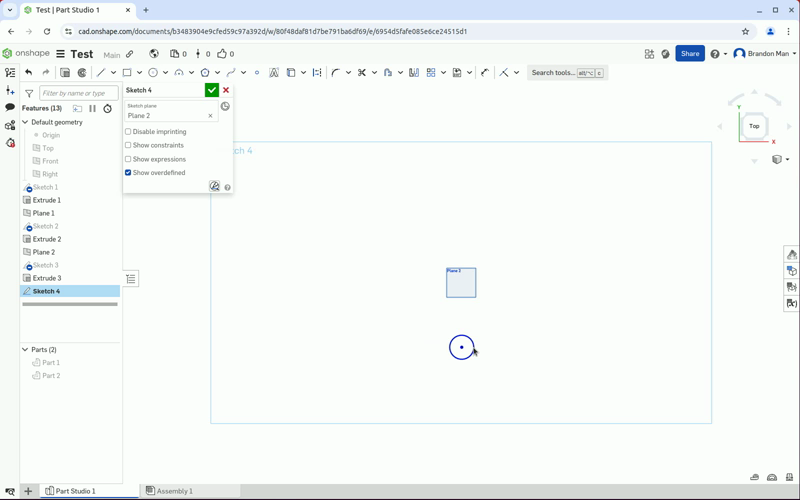
key(c)
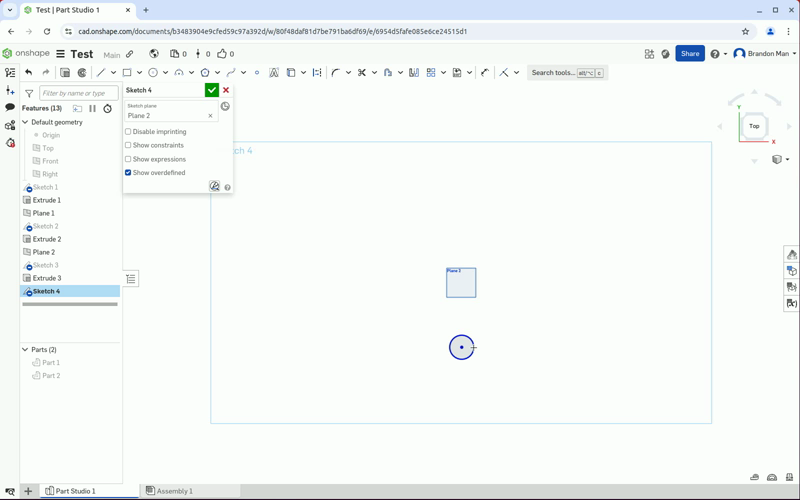
key_down(shift)
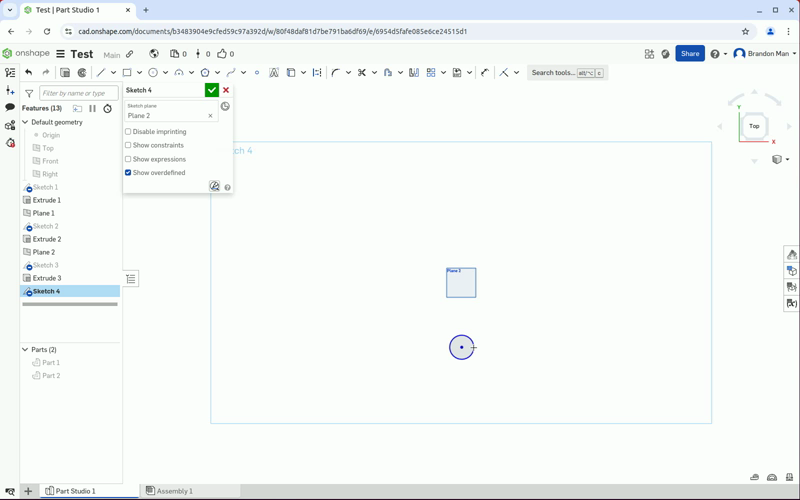
mouse_move(461, 347)
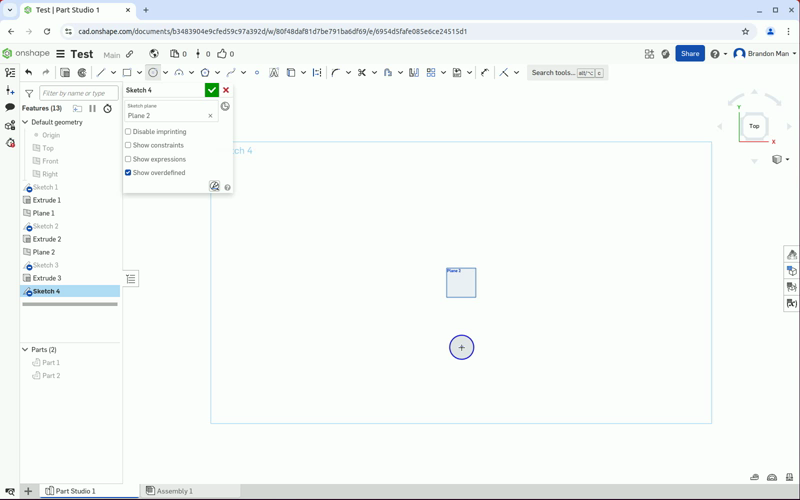
click(461, 347)
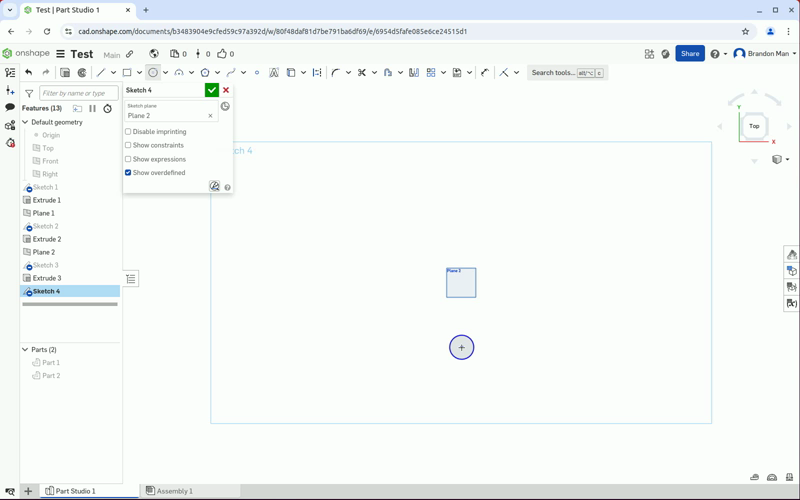
key_up(shift)
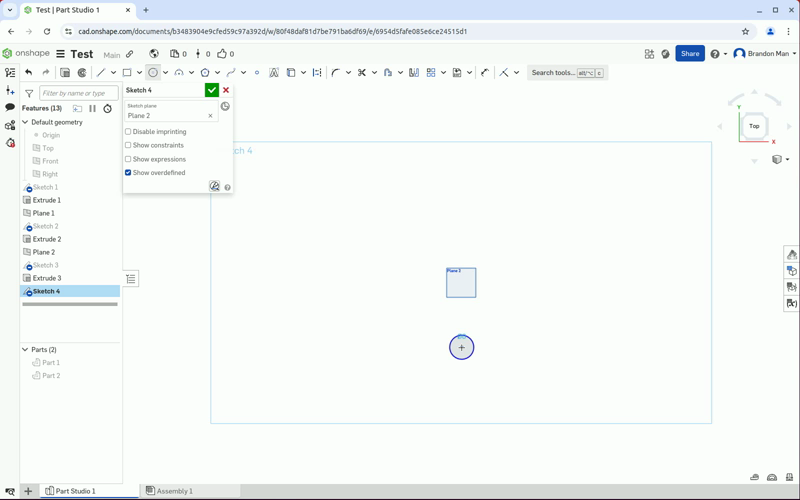
mouse_move(472, 347)
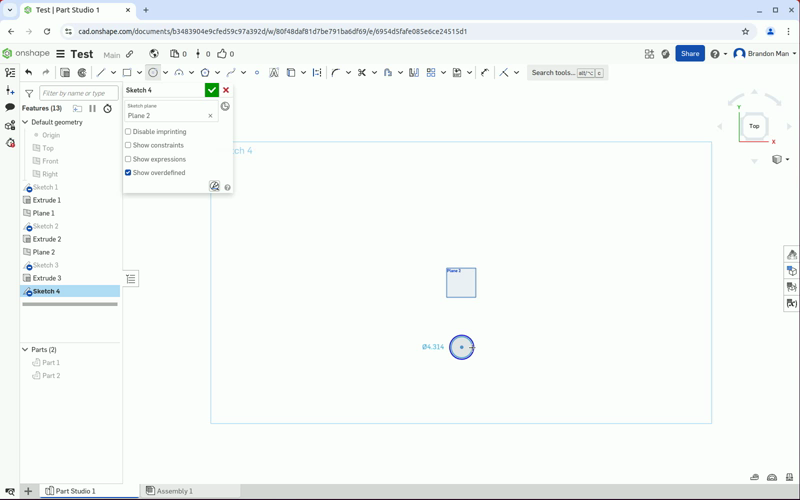
scroll(6)
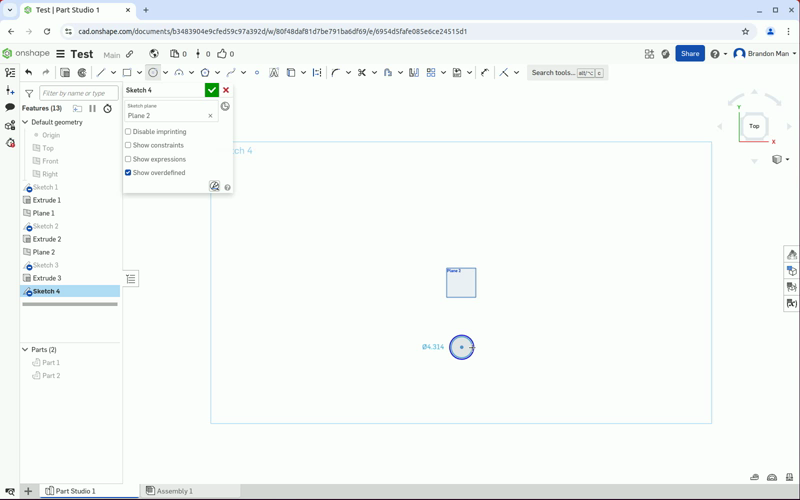
scroll(6)
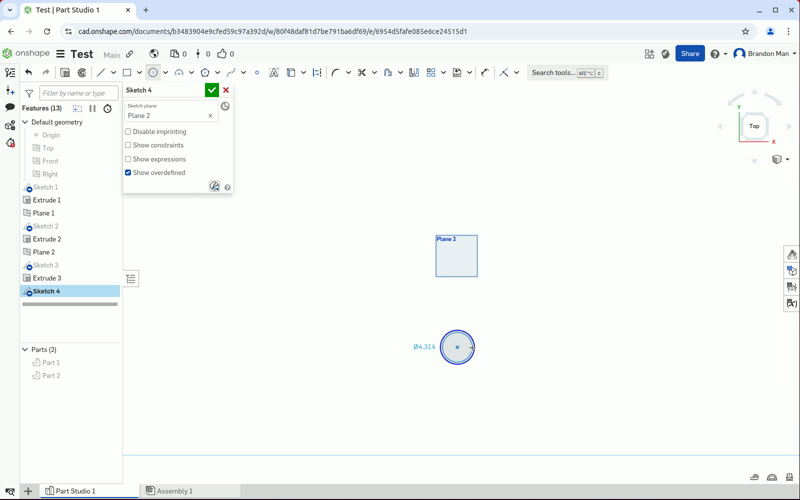
scroll(6)
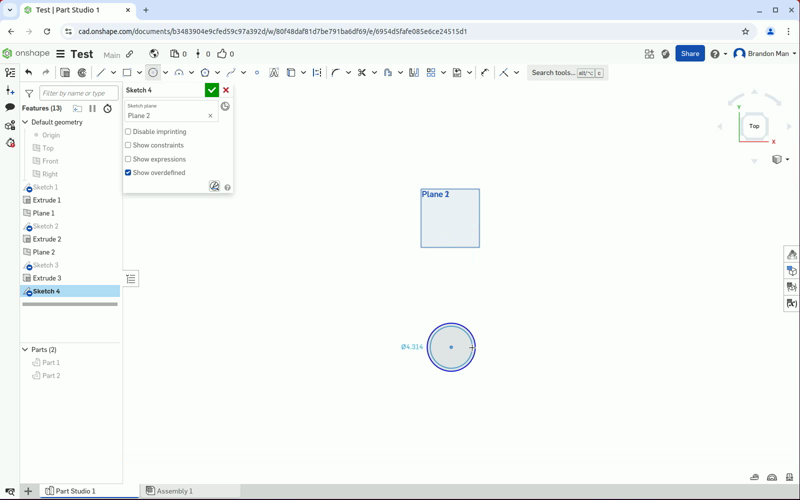
scroll(6)
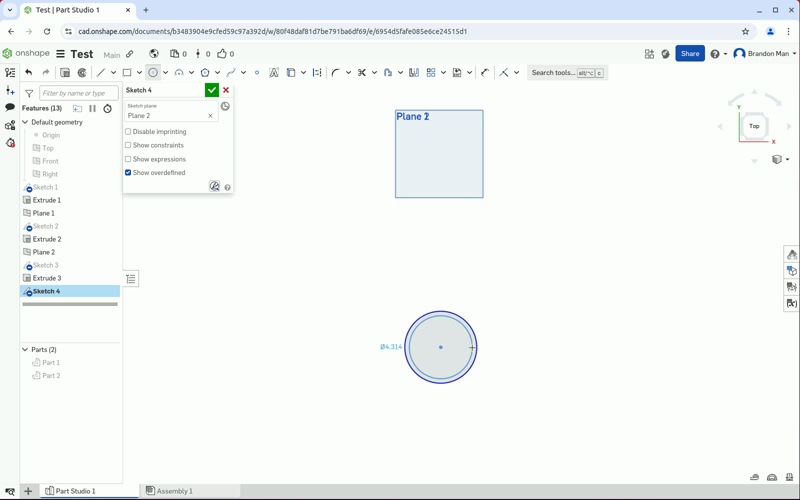
scroll(6)
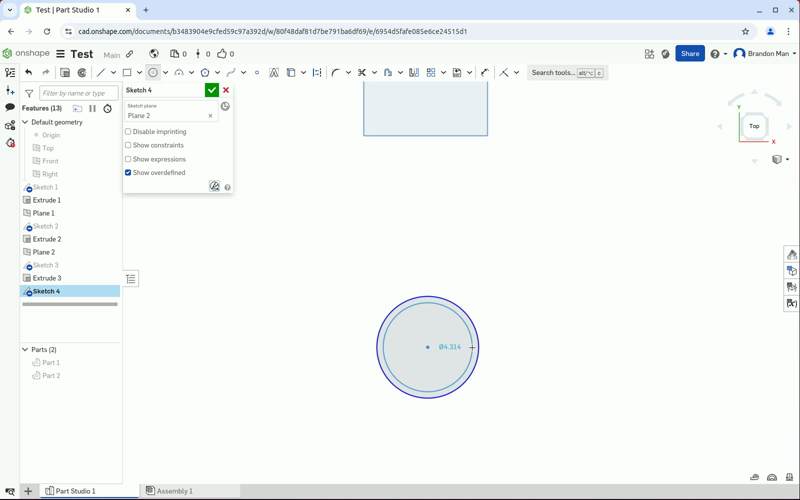
scroll(6)
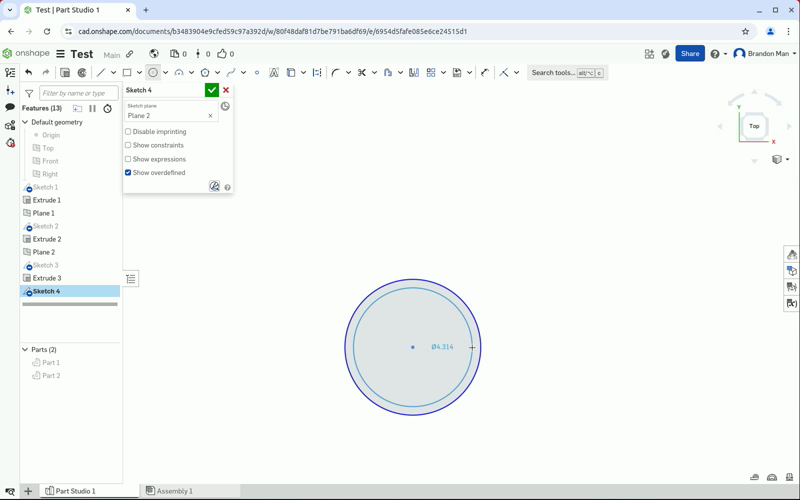
scroll(6)
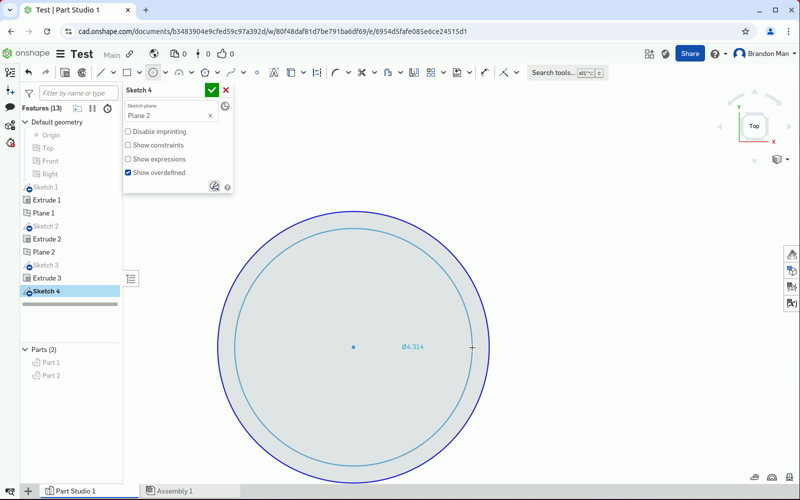
click(472, 347)
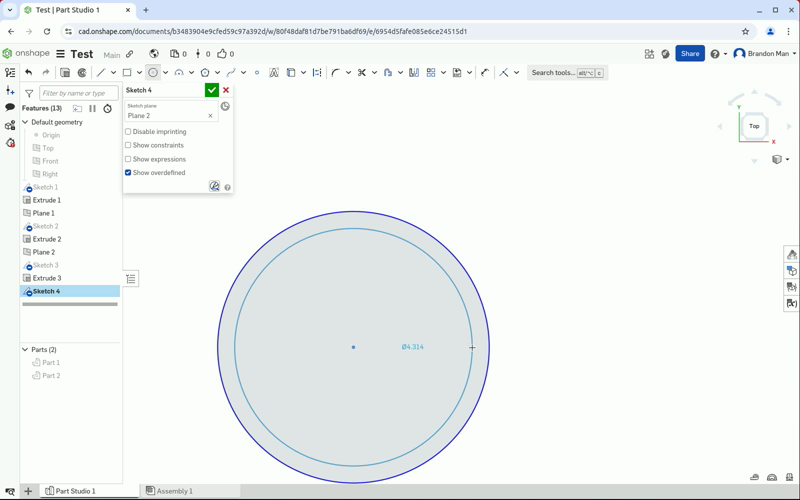
scroll(-6)
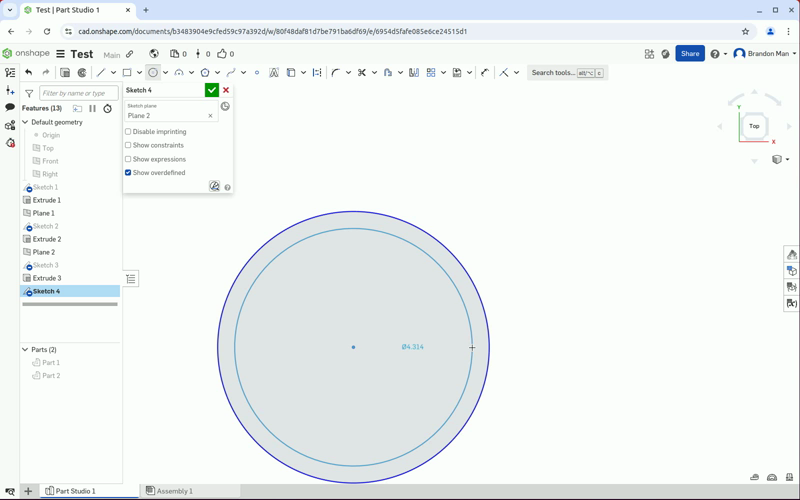
scroll(-6)
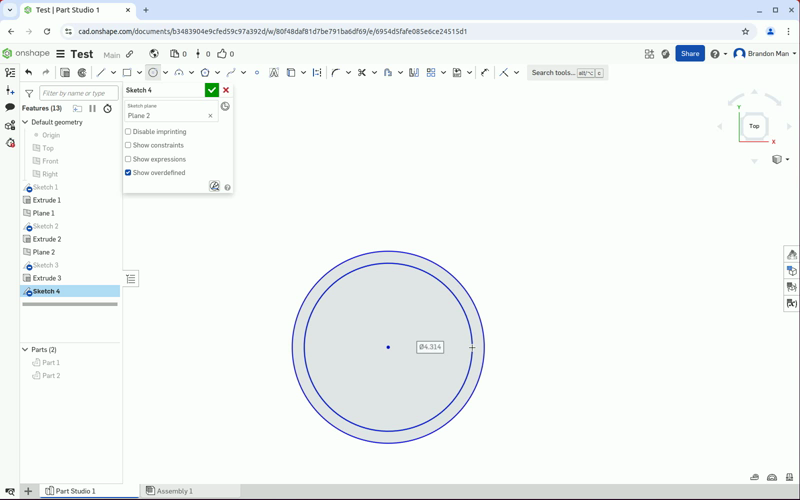
scroll(-6)
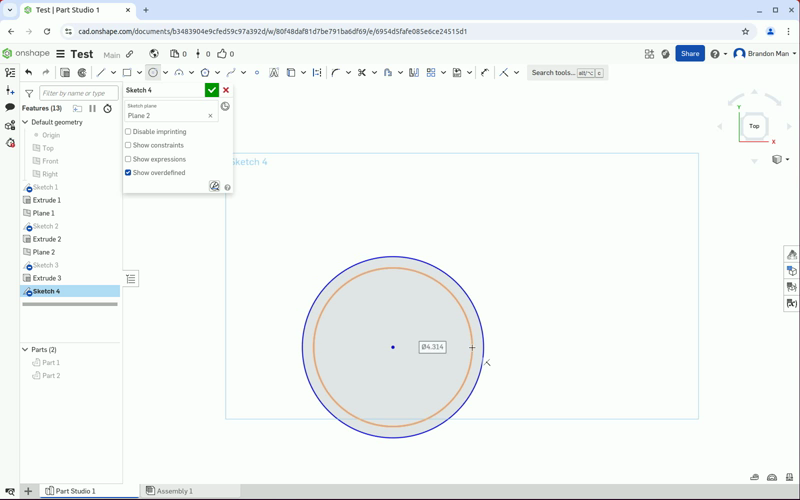
scroll(-6)
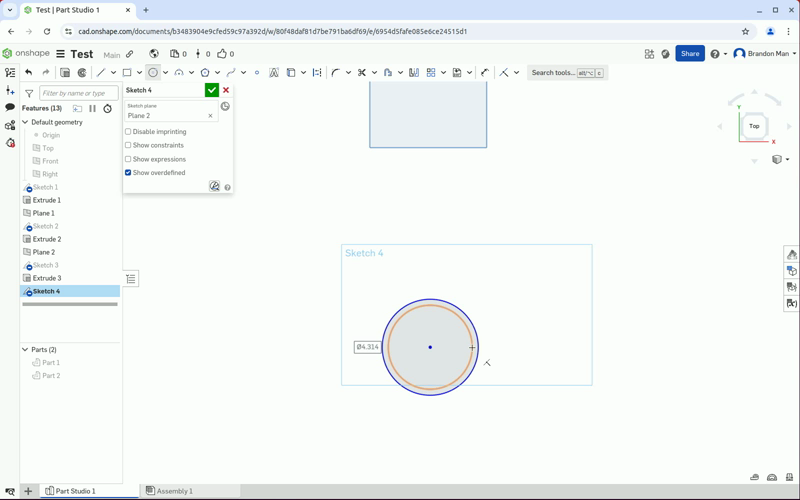
scroll(-6)
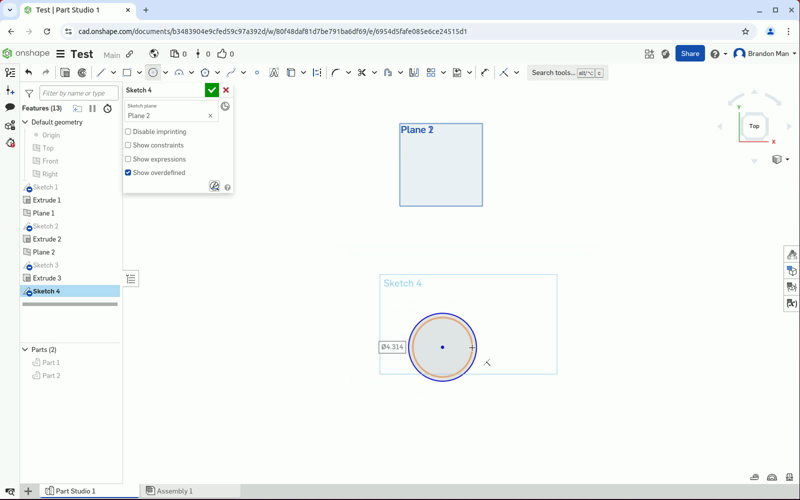
scroll(-6)
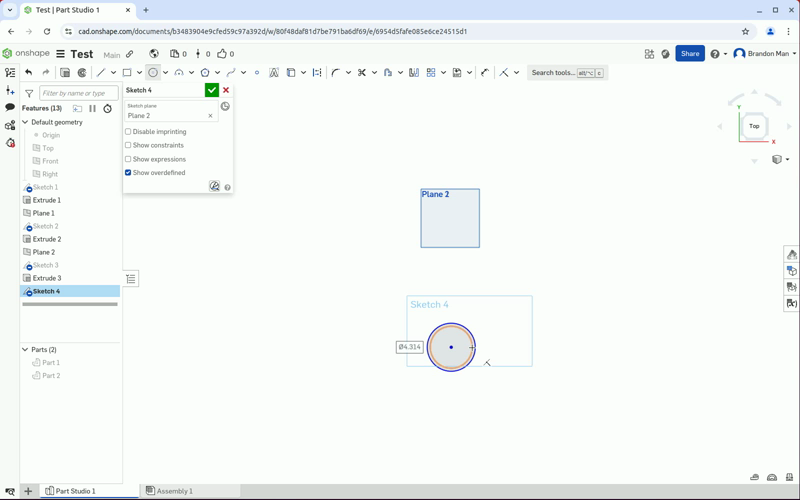
scroll(-6)
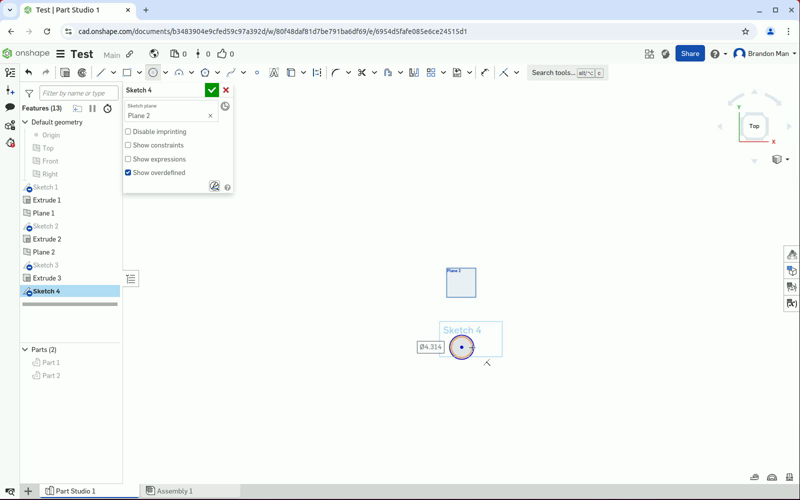
key(esc)
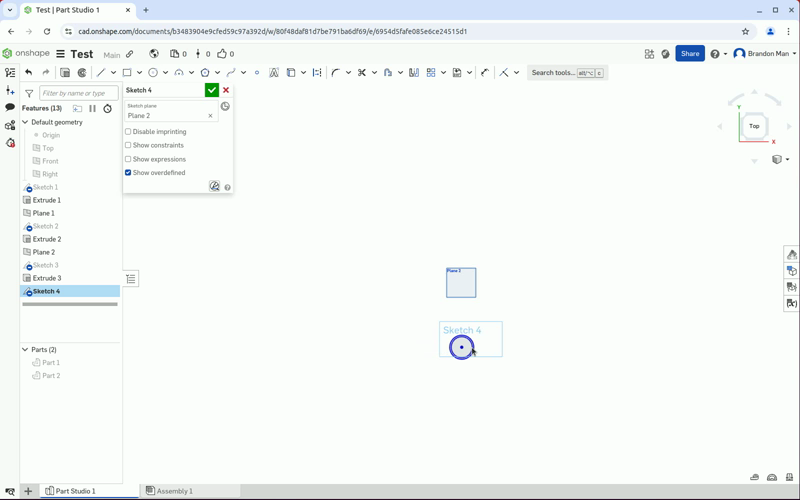
mouse_move(452, 342)
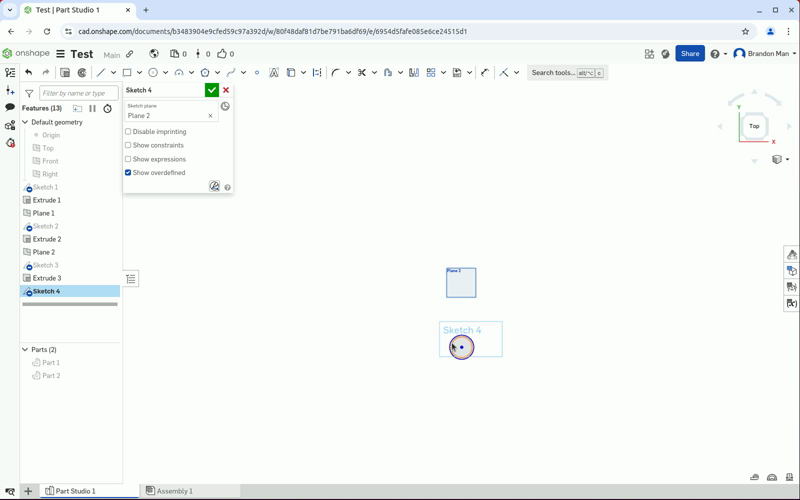
scroll(6)
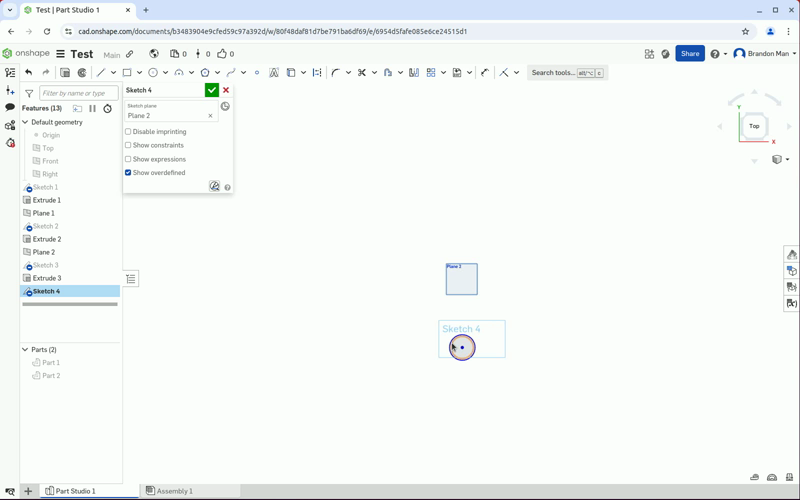
scroll(6)
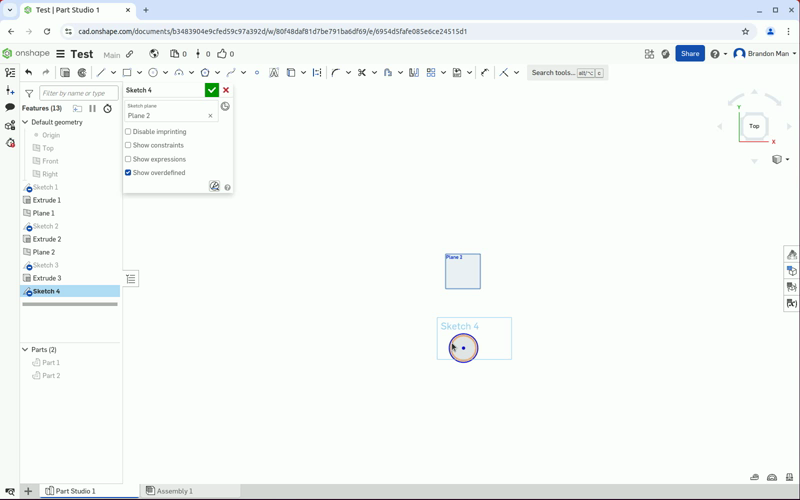
scroll(6)
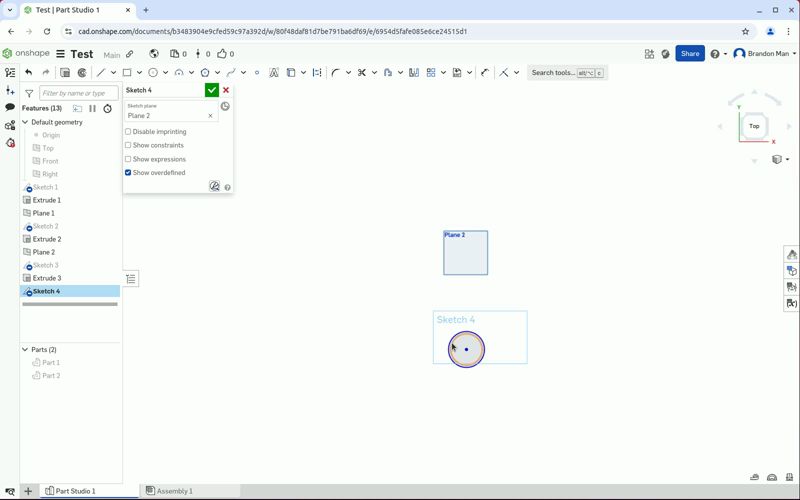
scroll(6)
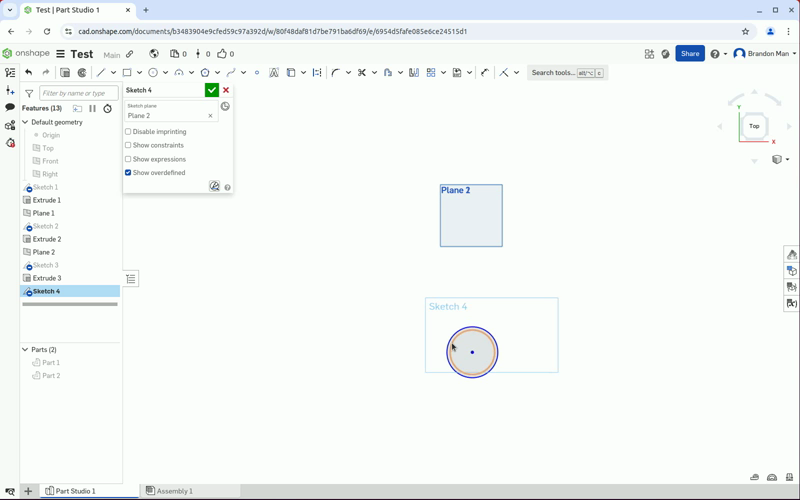
scroll(6)
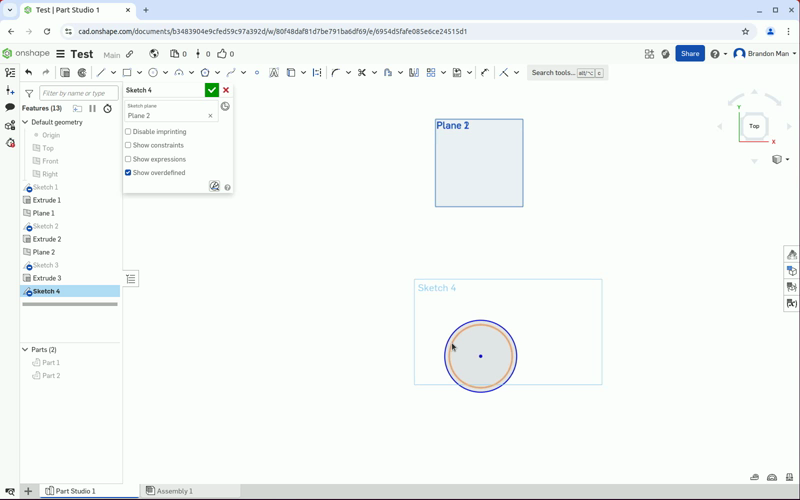
scroll(6)
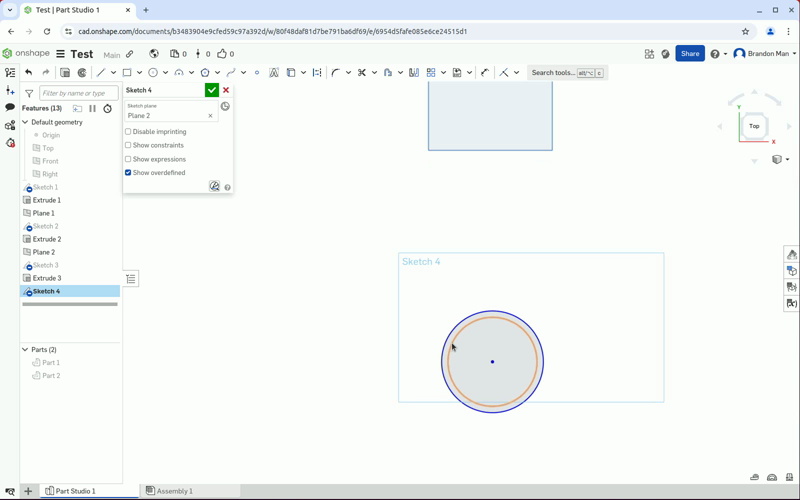
scroll(6)
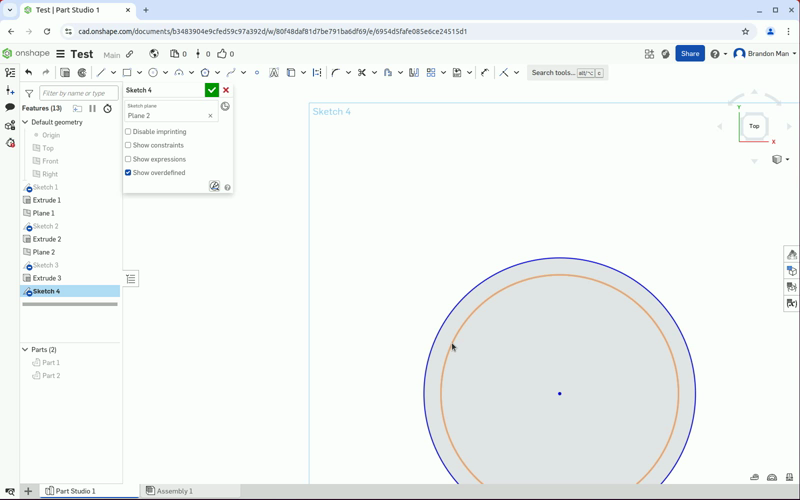
click(452, 342)
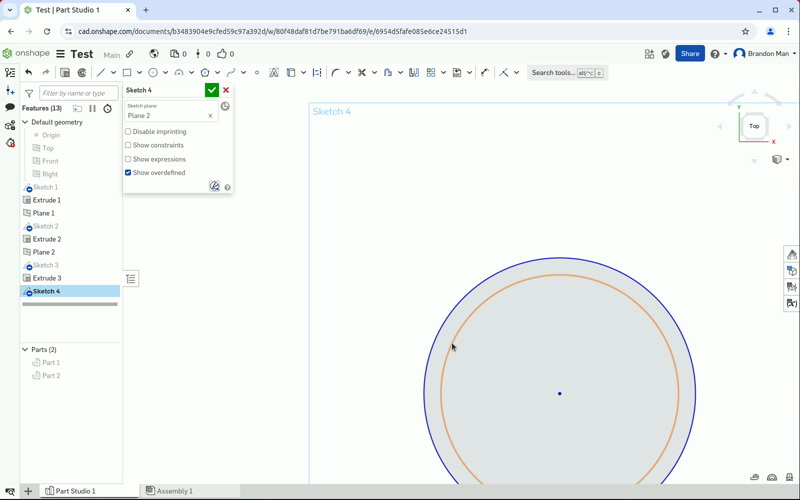
scroll(-6)
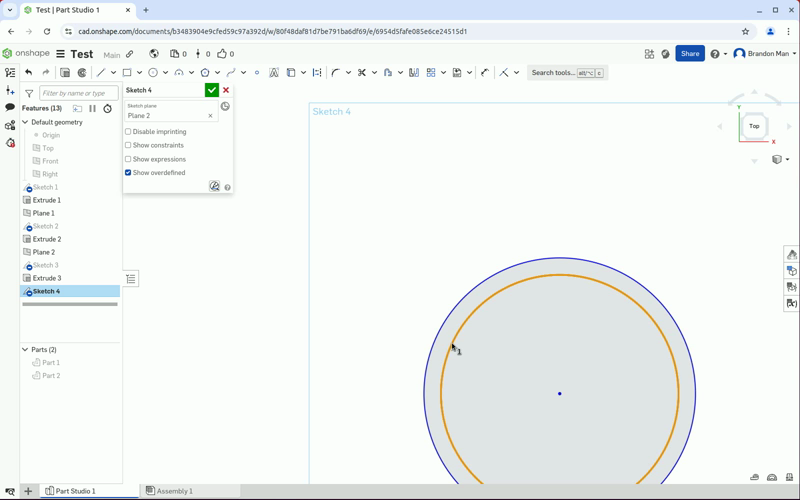
scroll(-6)
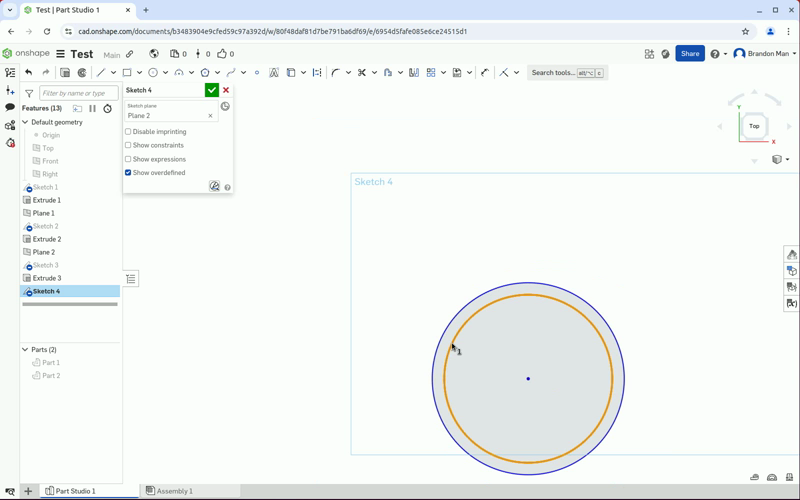
scroll(-6)
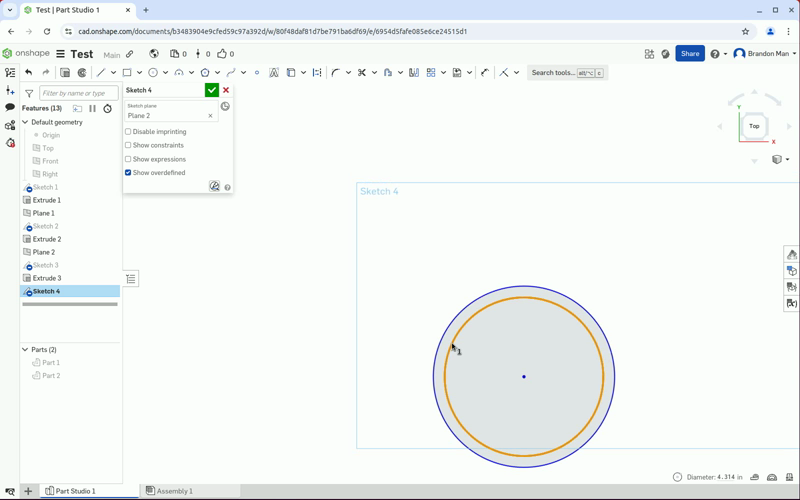
scroll(-6)
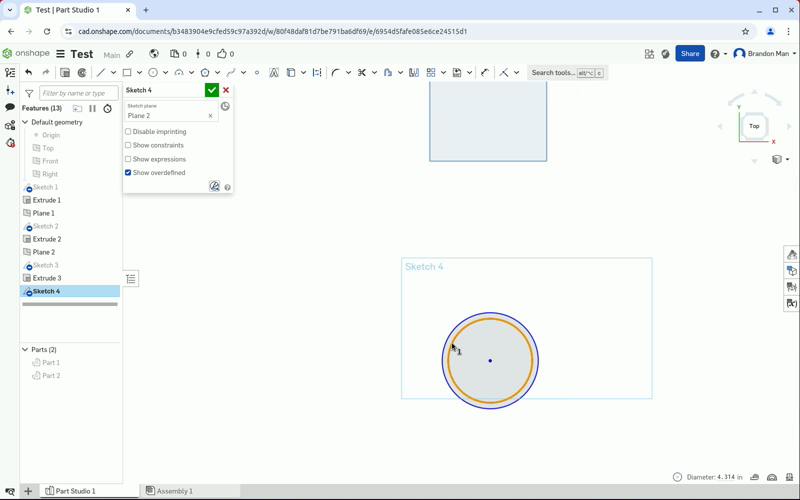
scroll(-6)
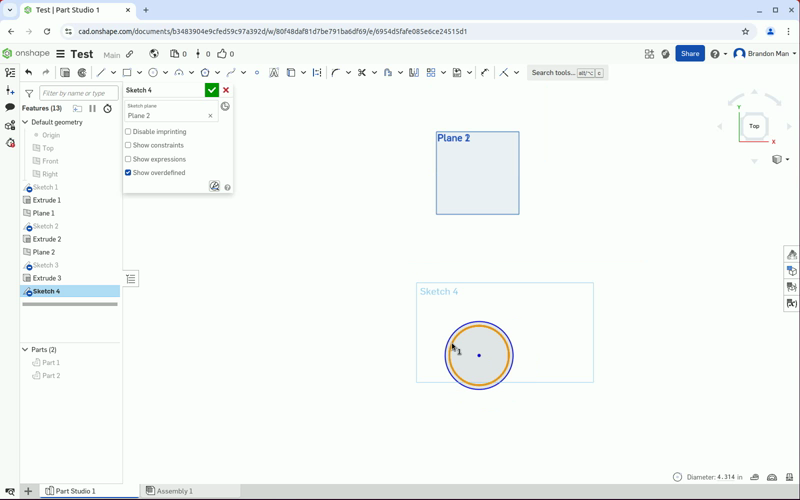
scroll(-6)
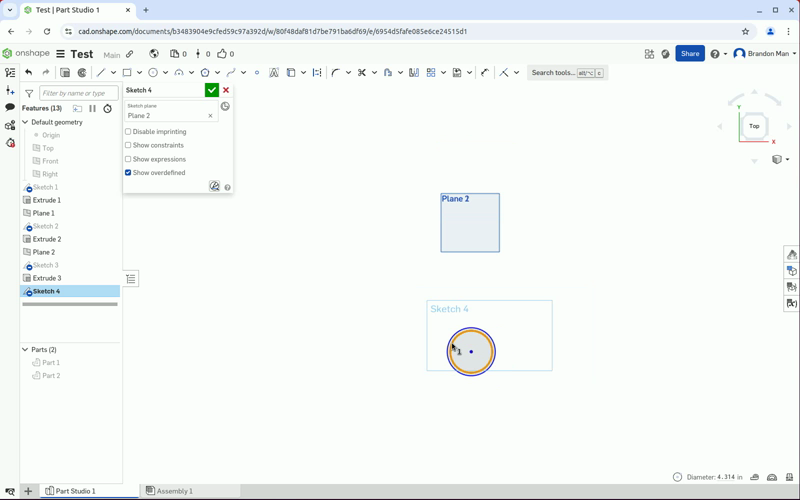
scroll(-6)
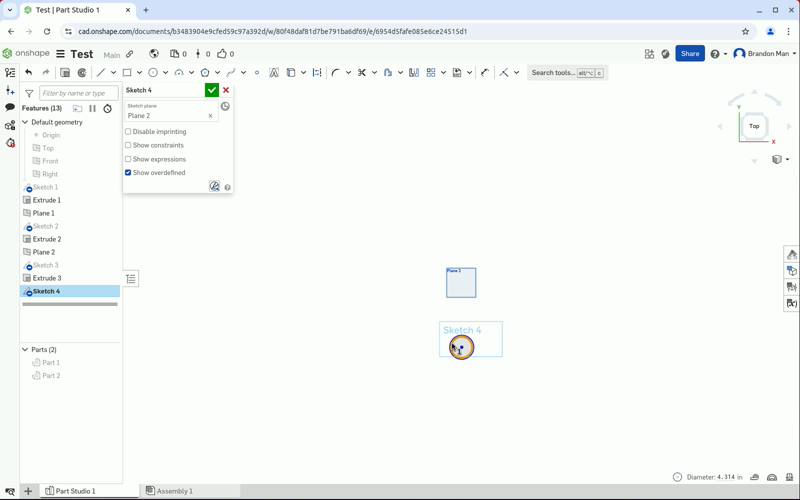
mouse_move(73, 352)
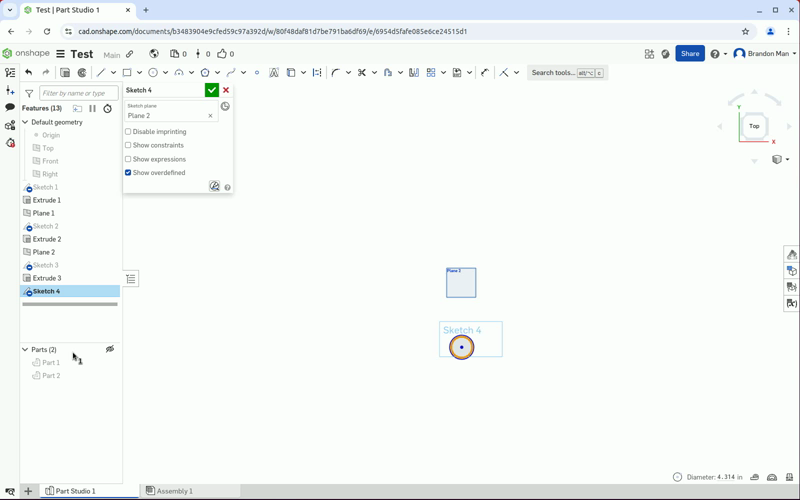
key(shift+y)
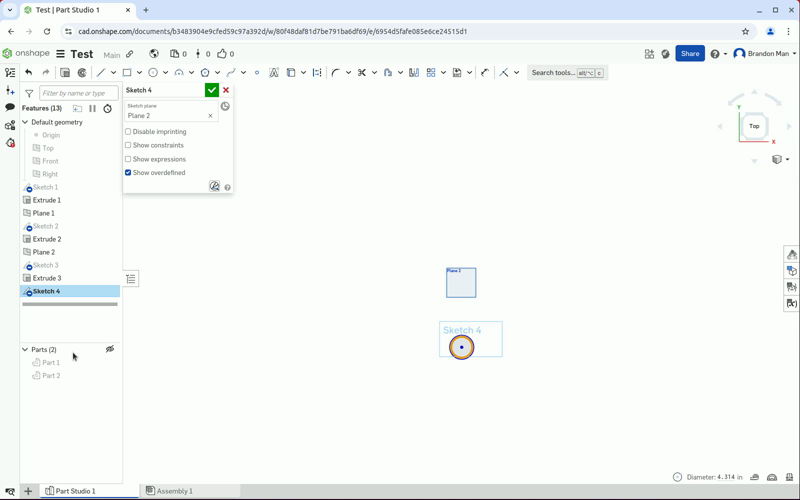
key(shift+e)
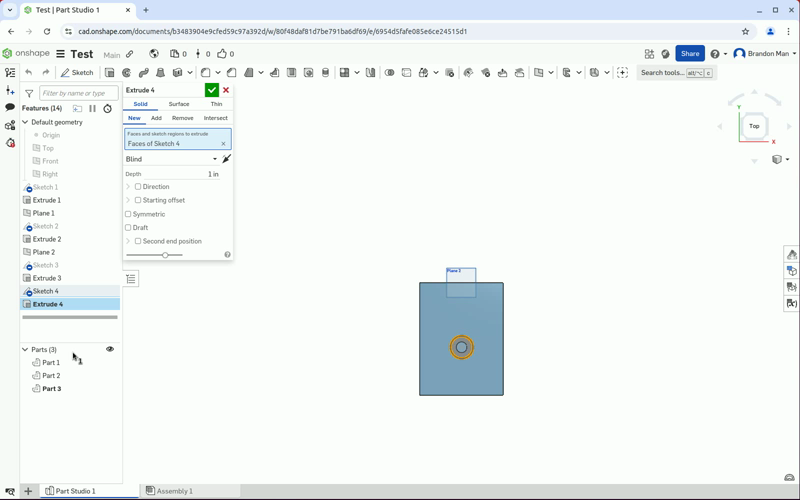
mouse_move(143, 106)
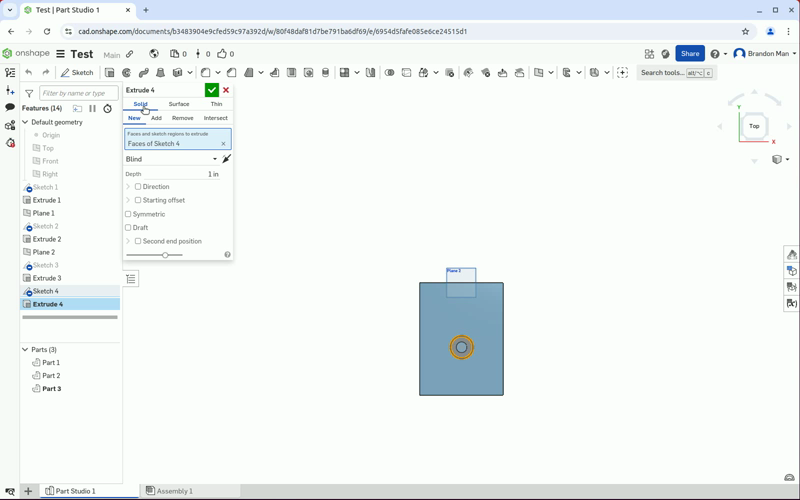
click(143, 106)
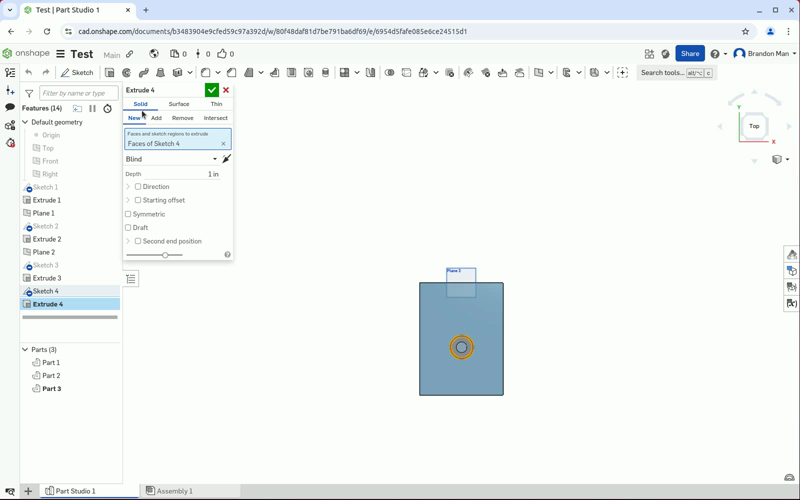
mouse_move(137, 120)
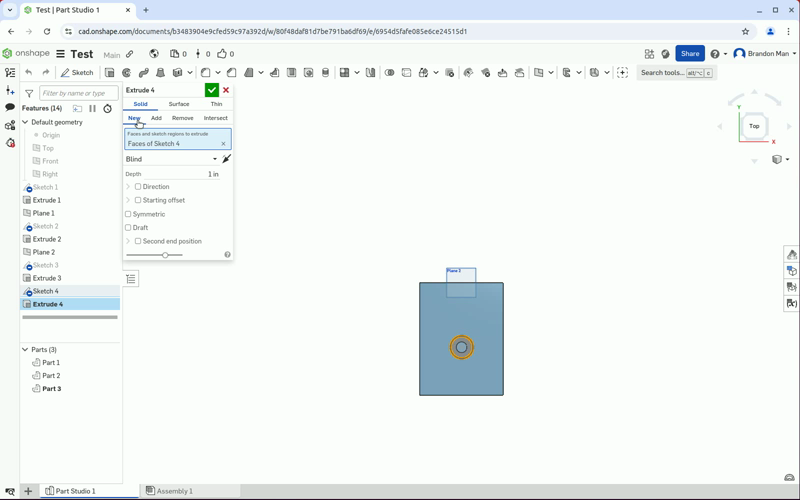
click(137, 120)
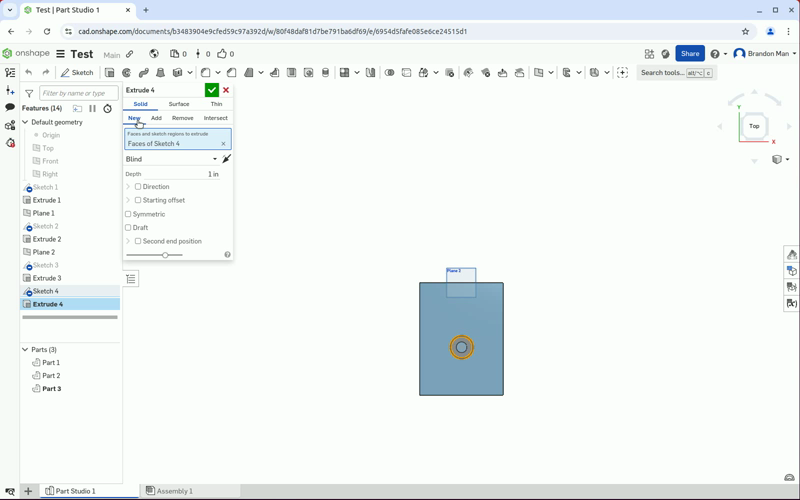
key(tab, 4)
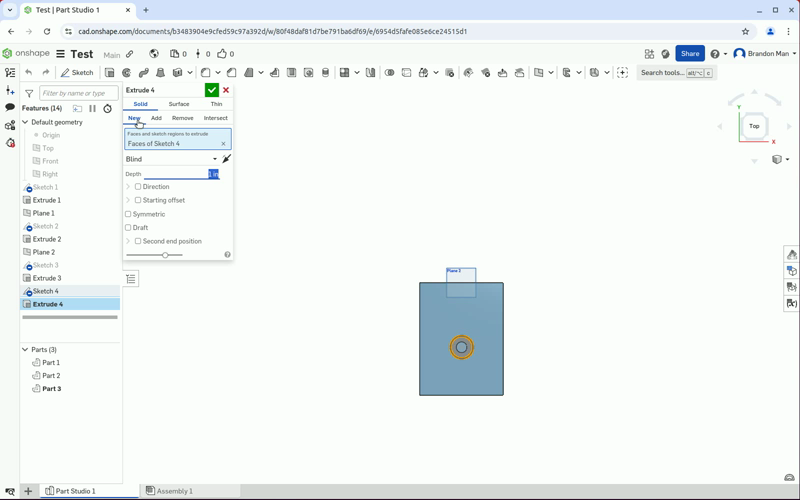
text(-0.241)
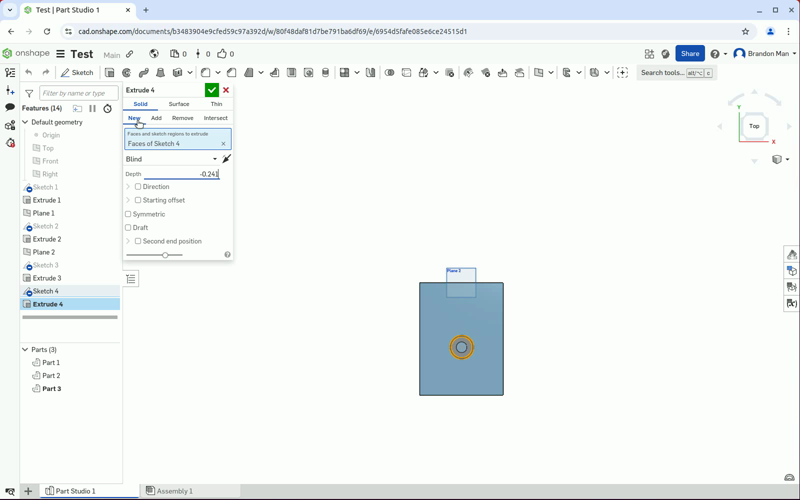
key(enter)
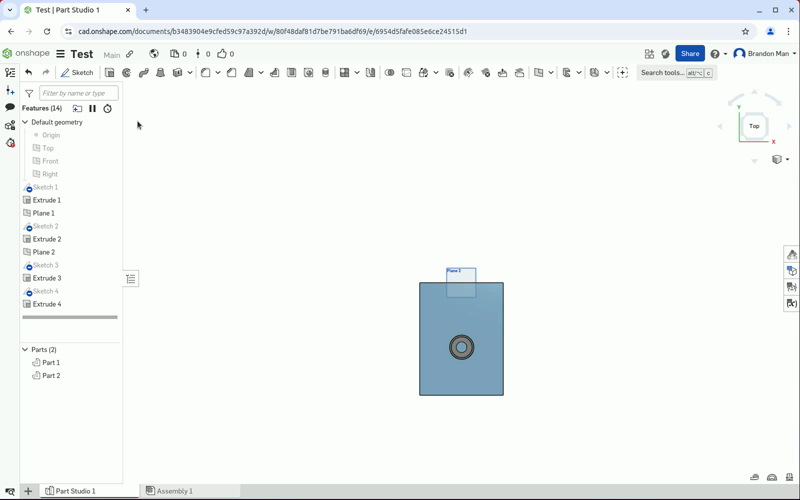
key(shift+h)
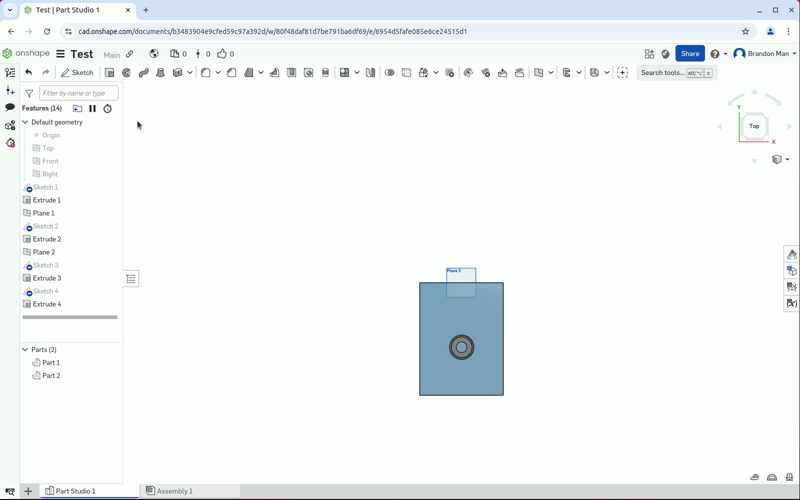
key(shift+h)
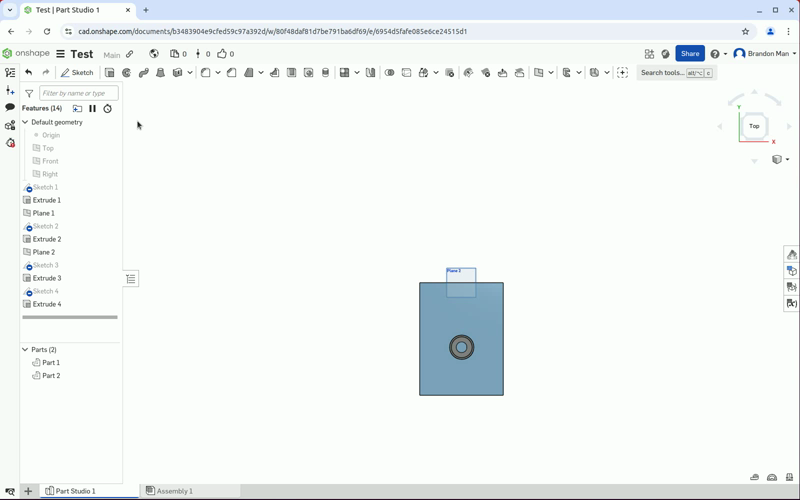
mouse_move(73, 189)
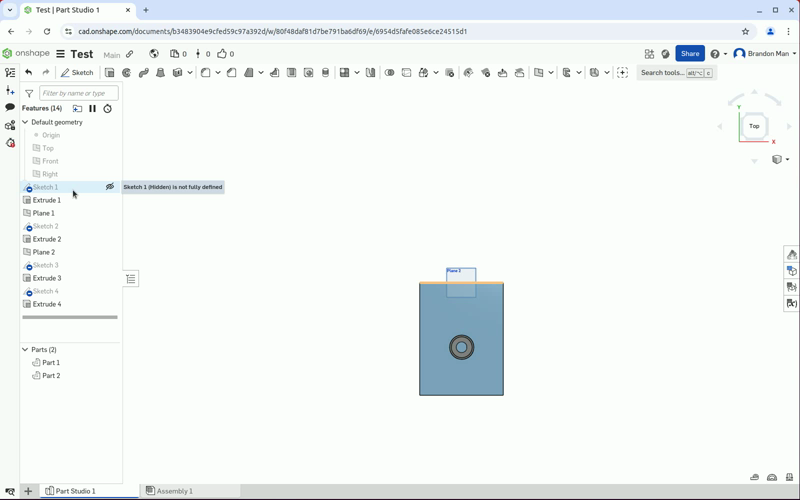
click(73, 189)
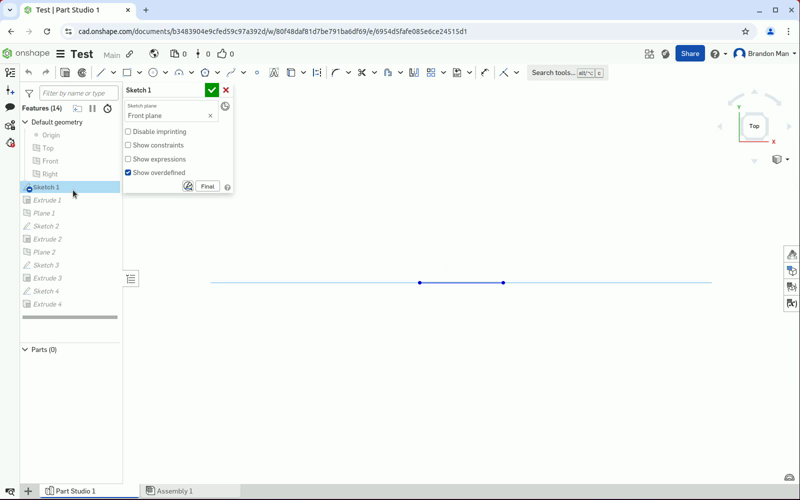
mouse_move(229, 92)
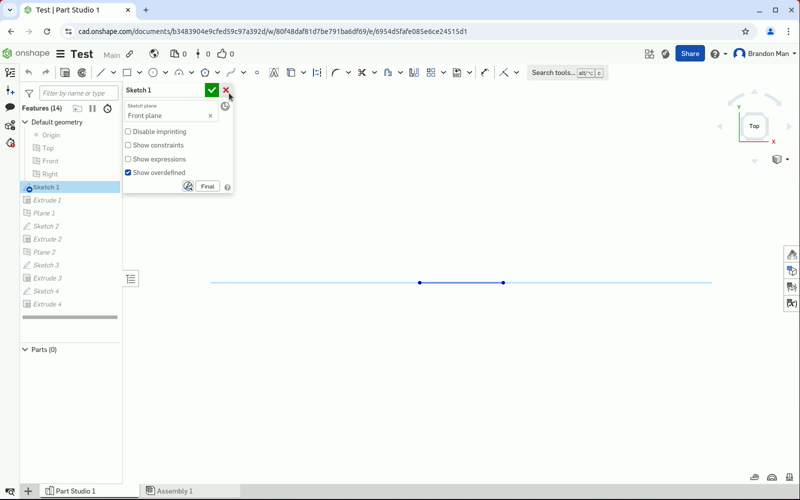
click(229, 92)
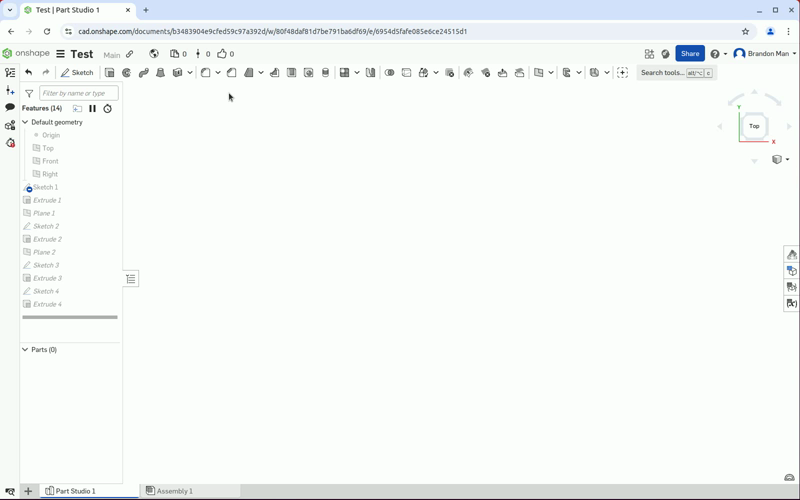
key(shift+s)
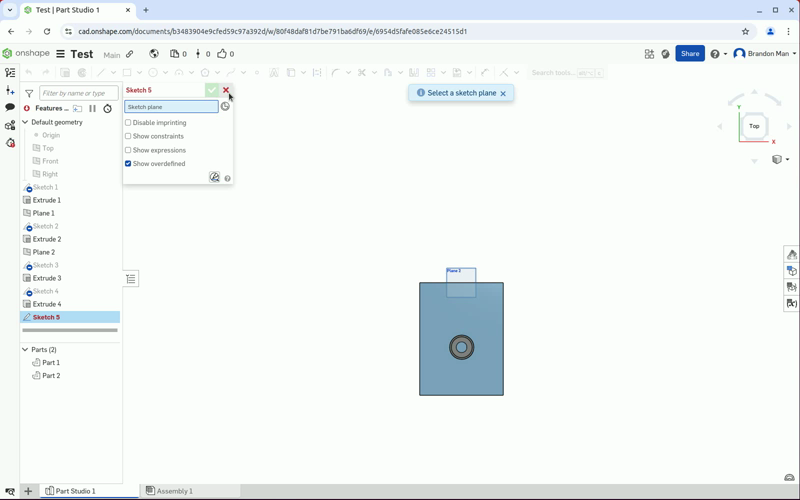
mouse_move(73, 215)
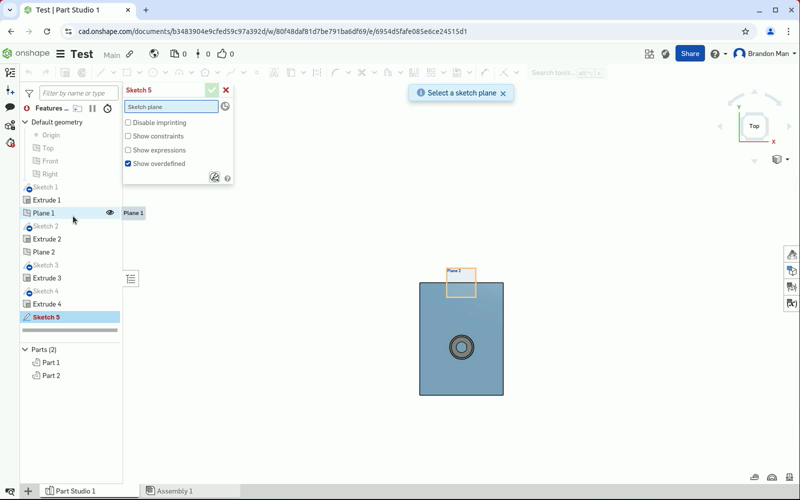
click(73, 215)
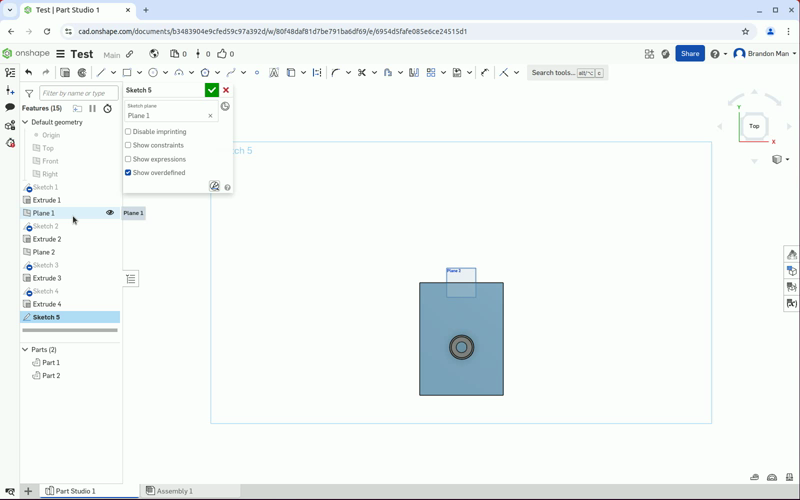
mouse_move(73, 352)
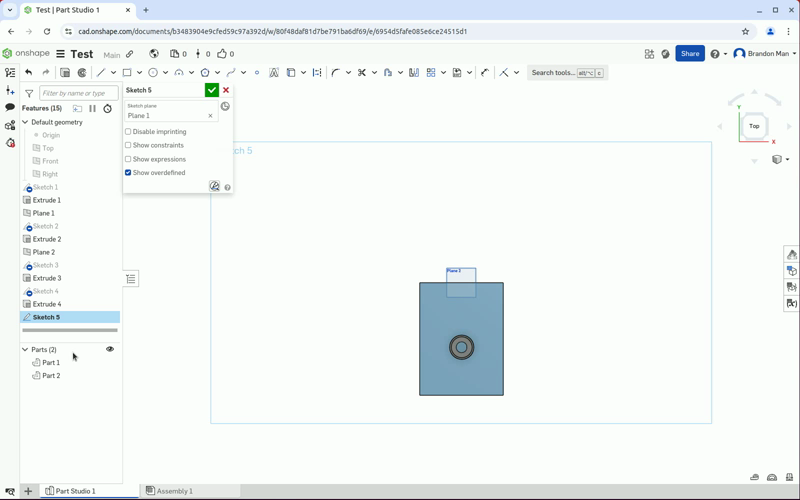
key(y)
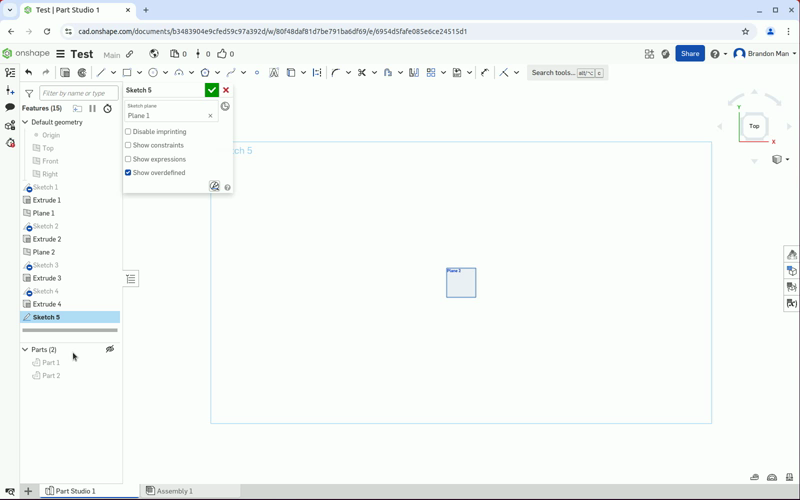
key(c)
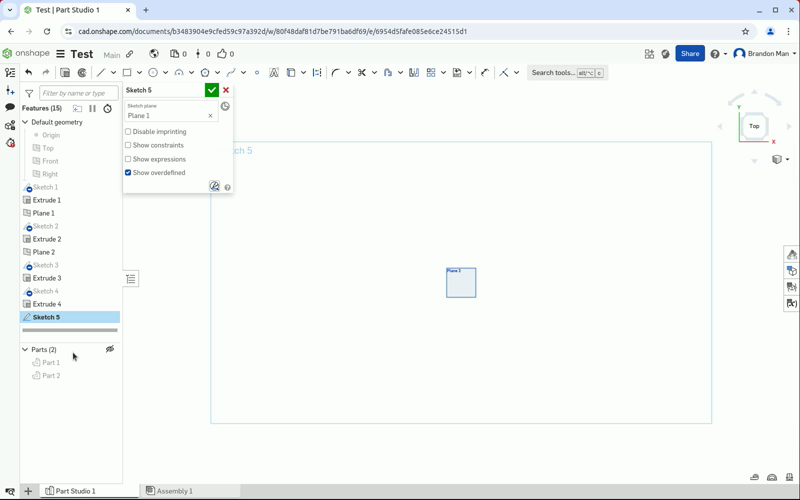
key_down(shift)
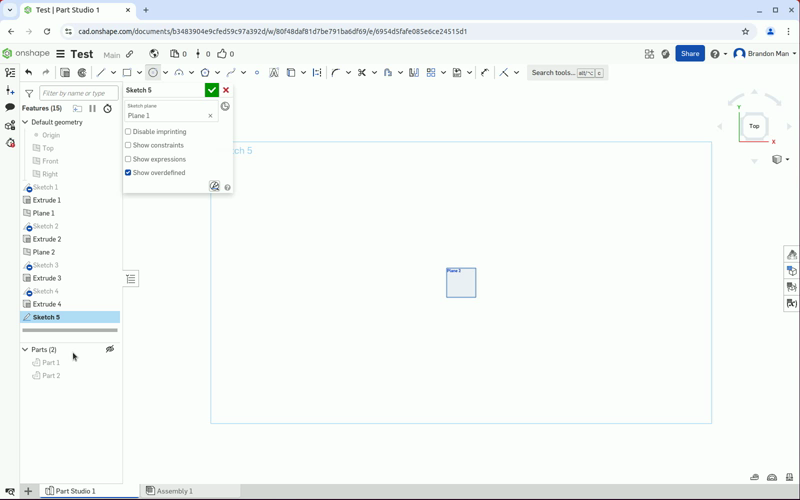
mouse_move(461, 347)
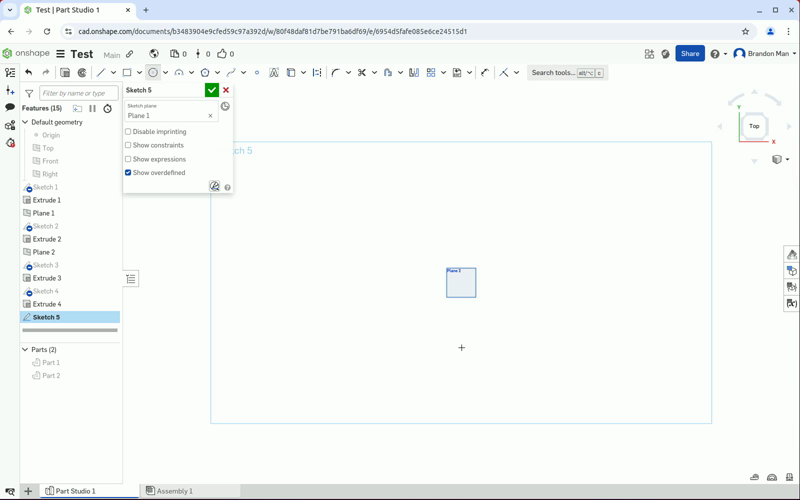
click(461, 347)
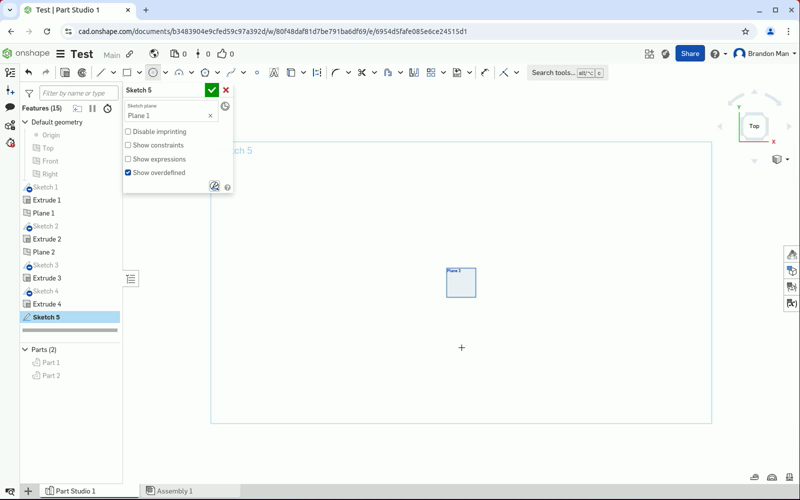
key_up(shift)
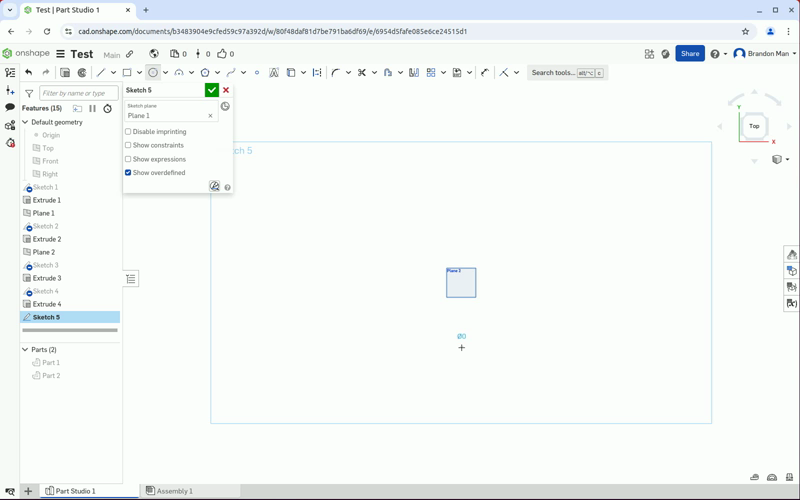
mouse_move(473, 347)
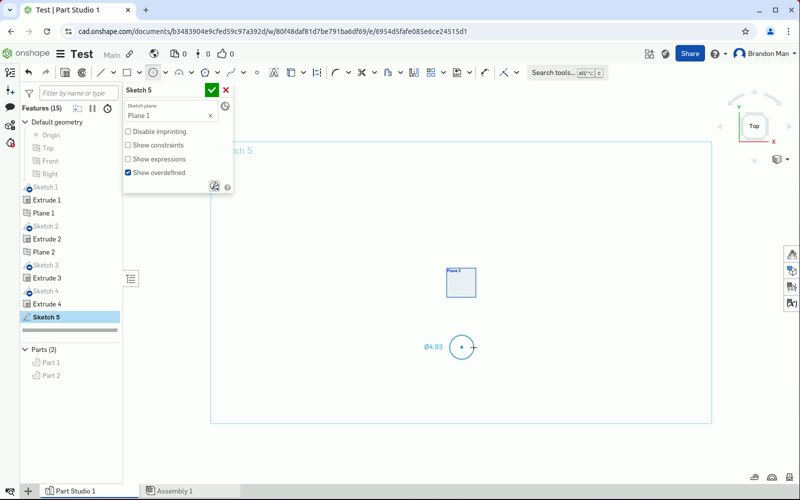
click(473, 347)
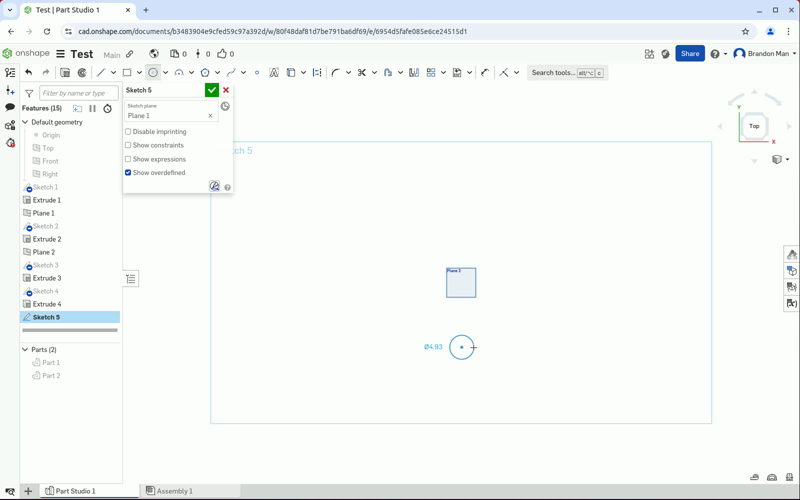
key(esc)
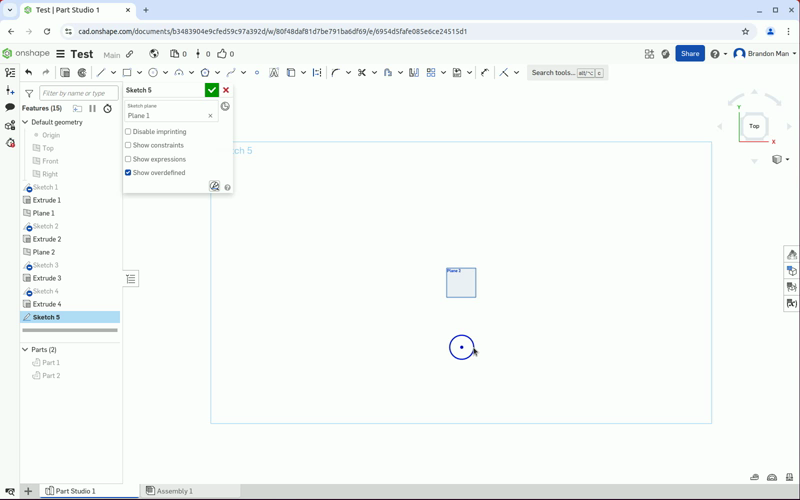
mouse_move(462, 343)
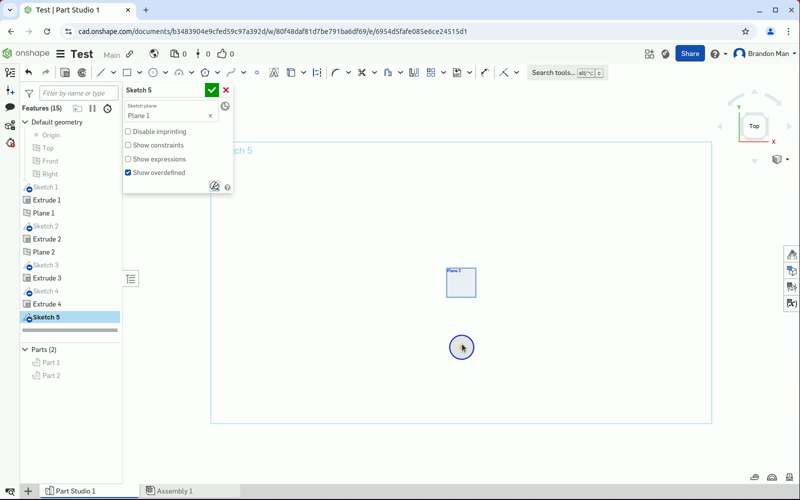
scroll(6)
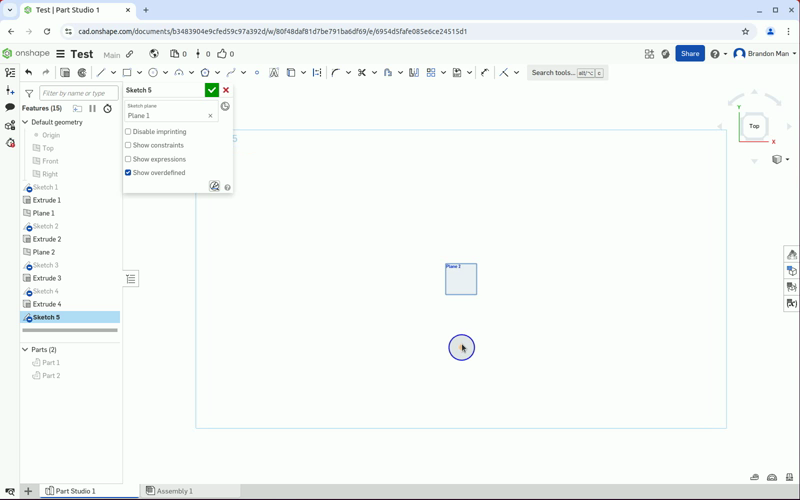
scroll(6)
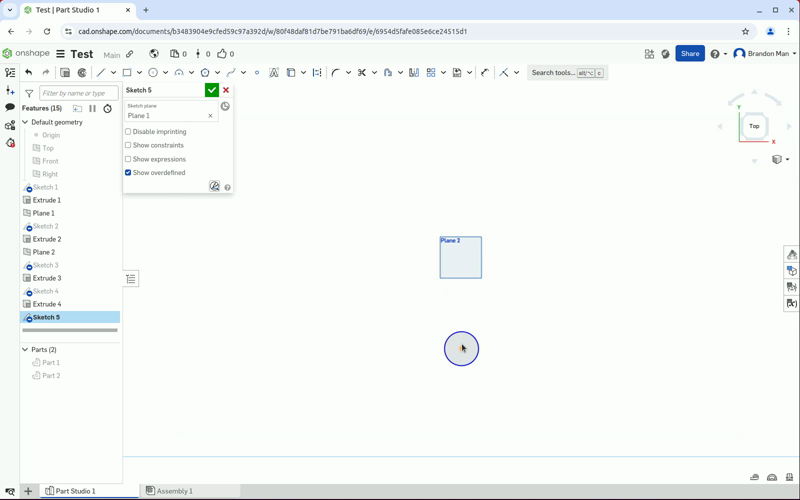
scroll(6)
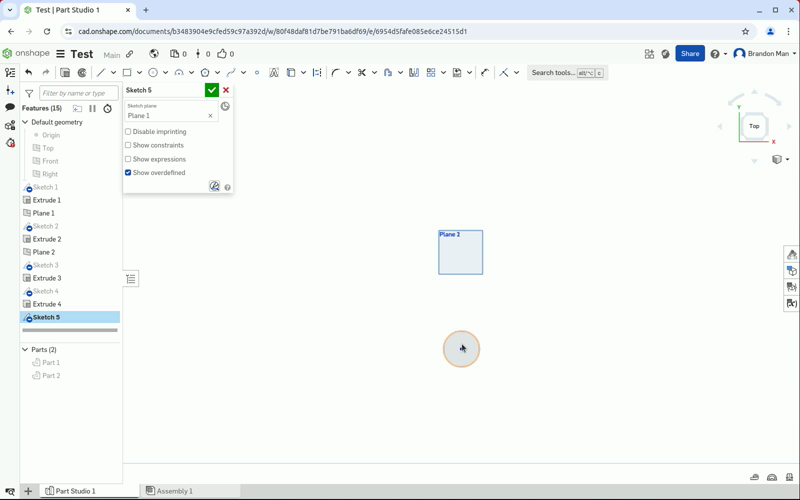
scroll(6)
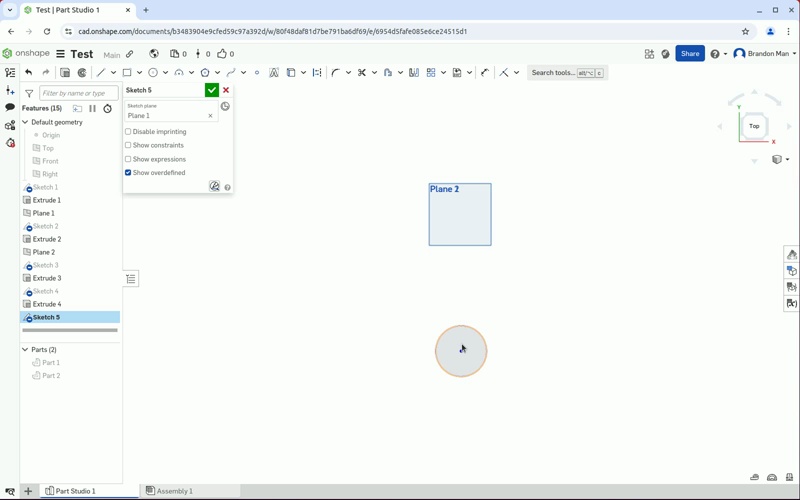
scroll(6)
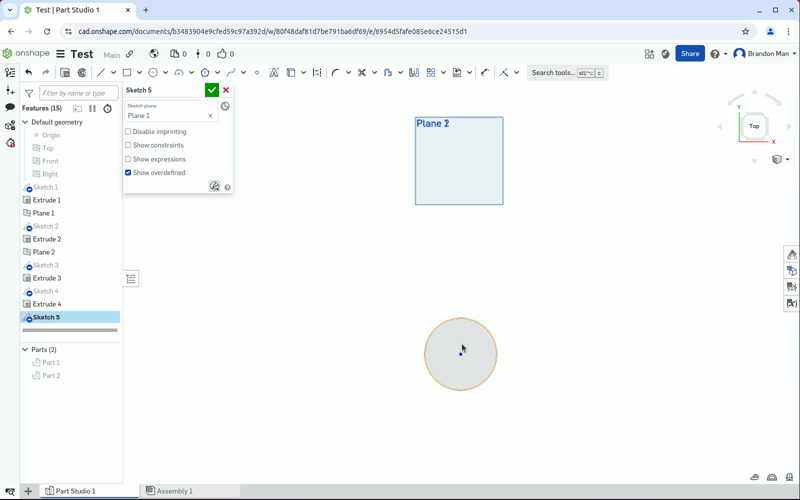
scroll(6)
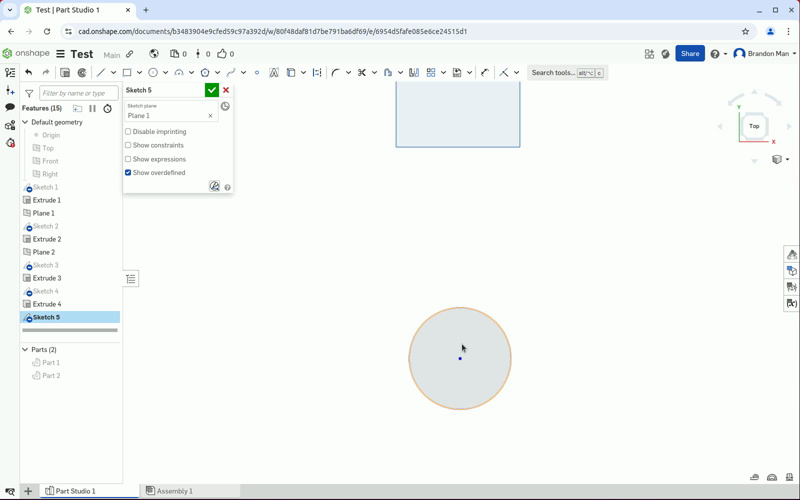
scroll(6)
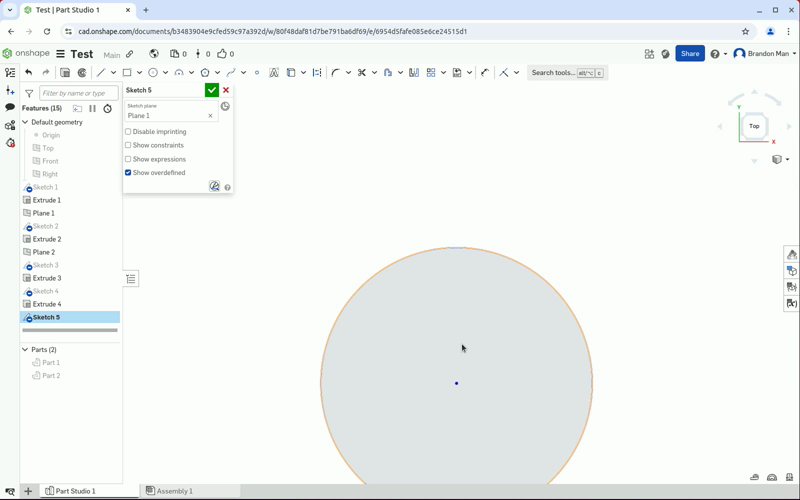
click(462, 343)
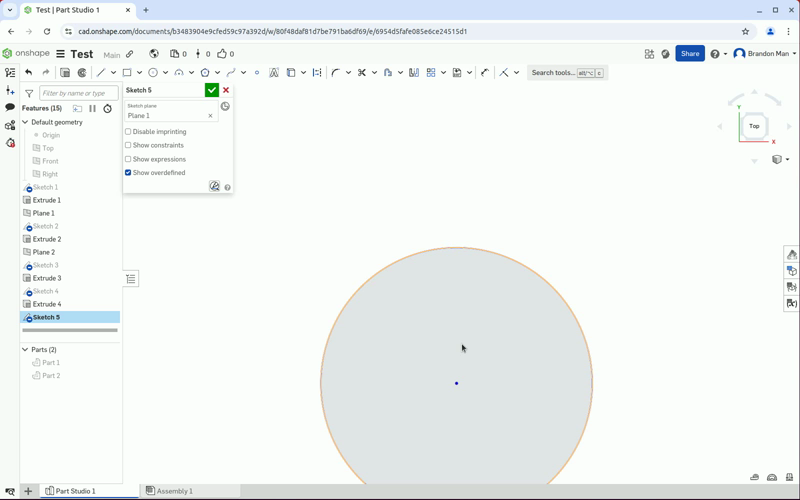
scroll(-6)
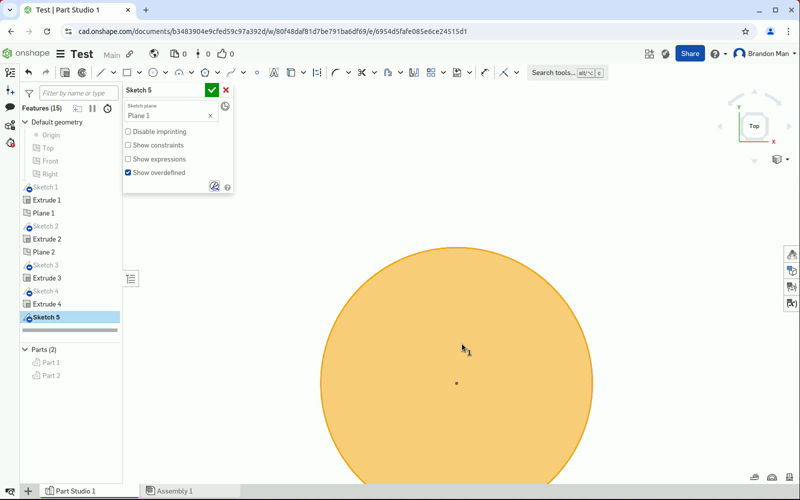
scroll(-6)
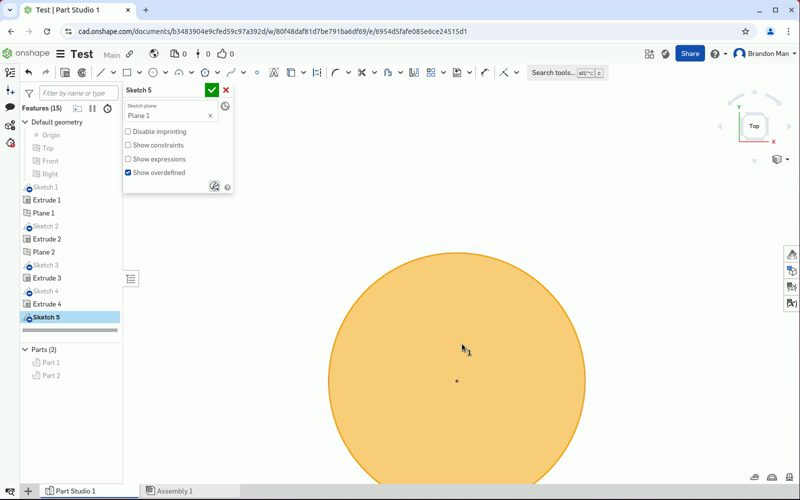
scroll(-6)
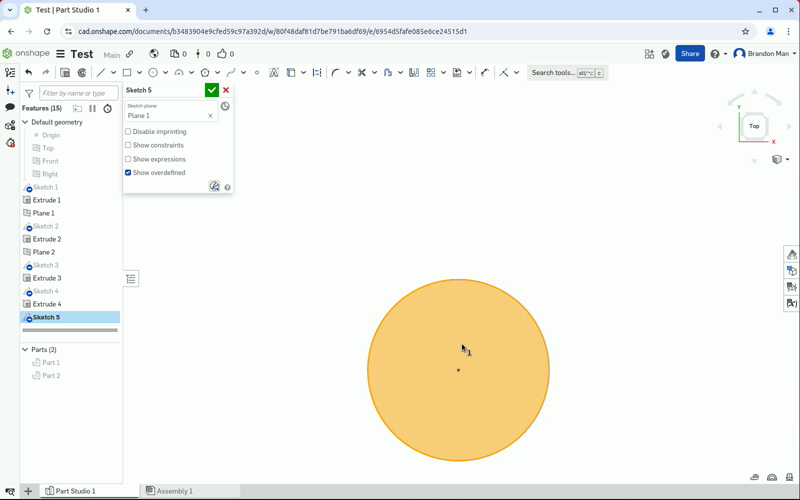
scroll(-6)
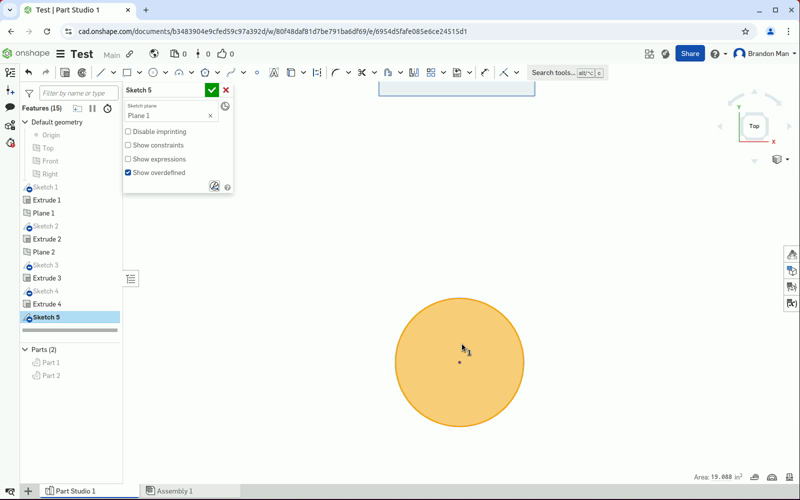
scroll(-6)
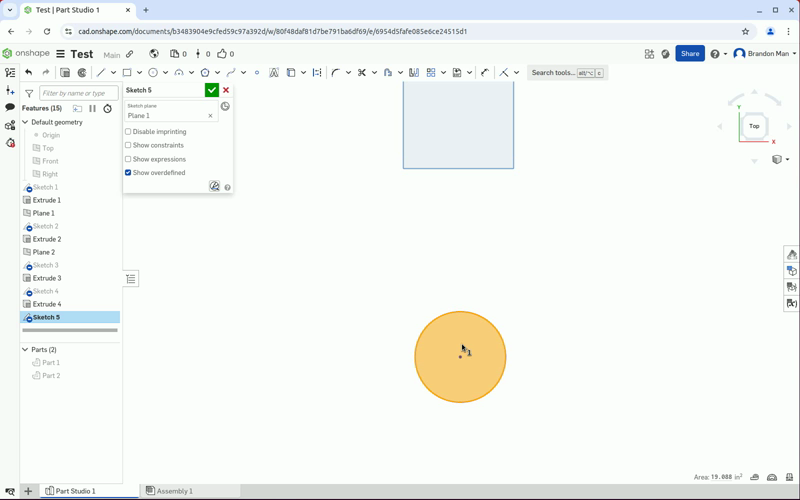
scroll(-6)
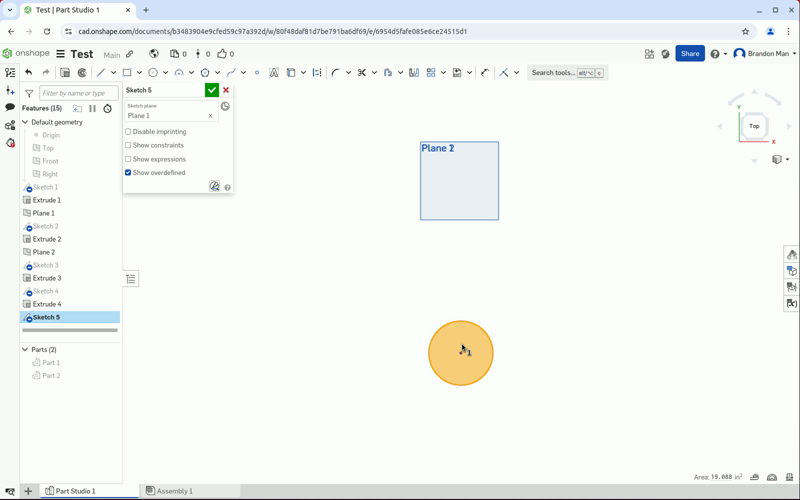
scroll(-6)
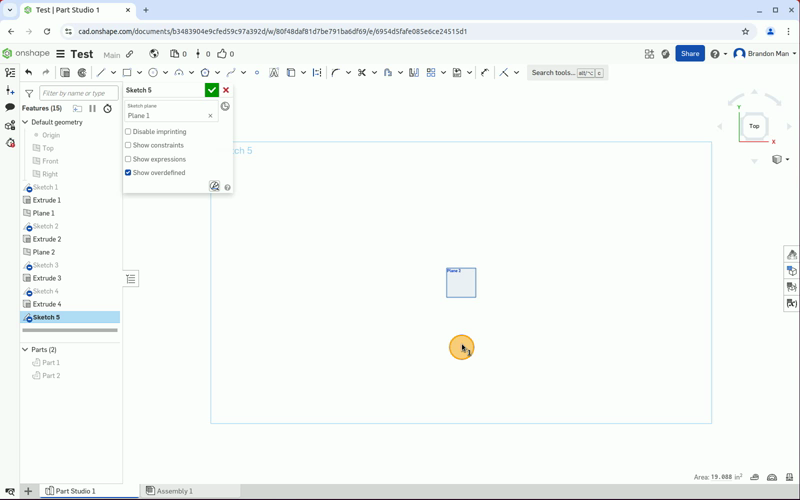
mouse_move(73, 352)
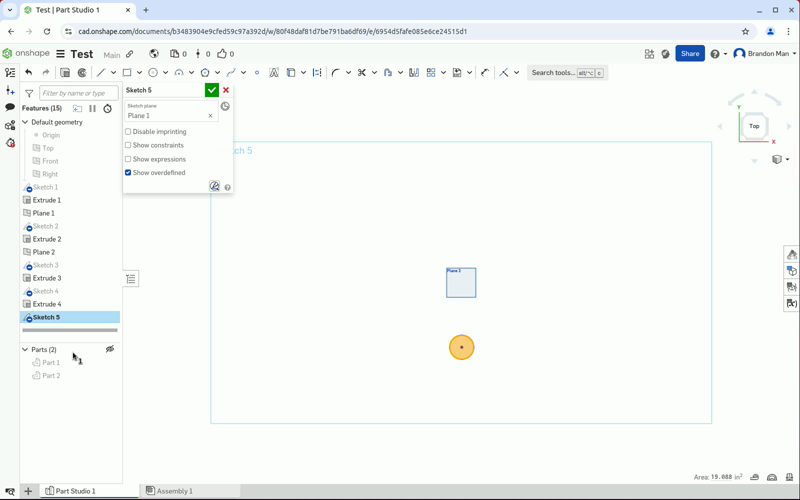
key(shift+y)
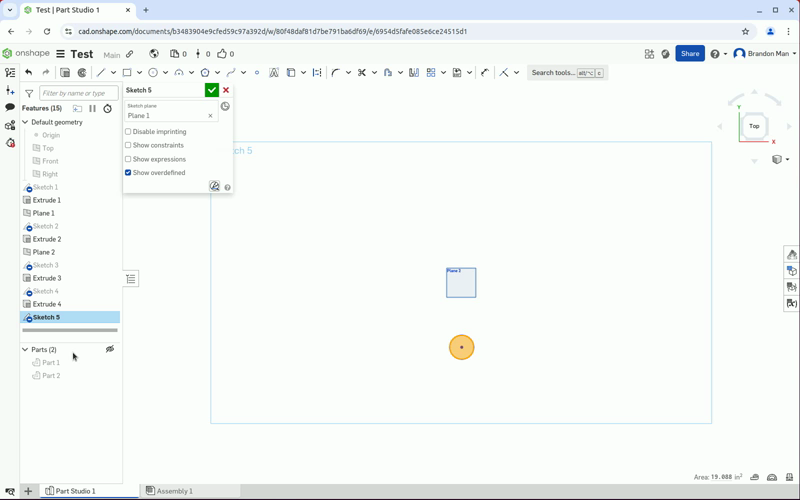
key(shift+e)
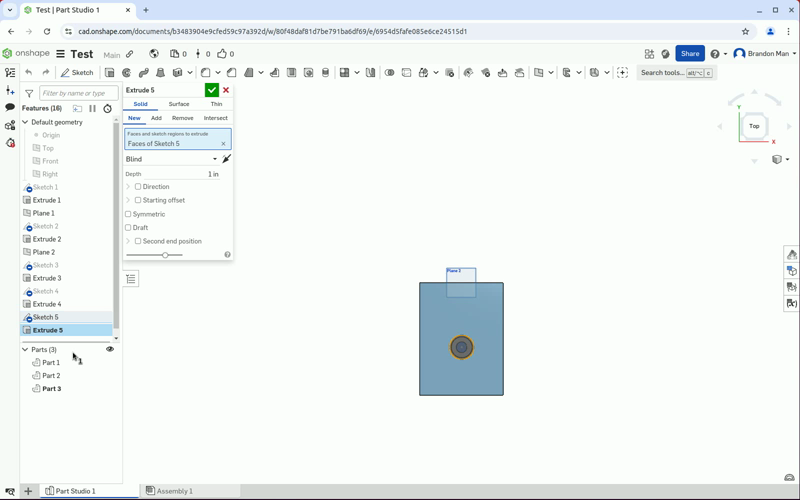
mouse_move(143, 106)
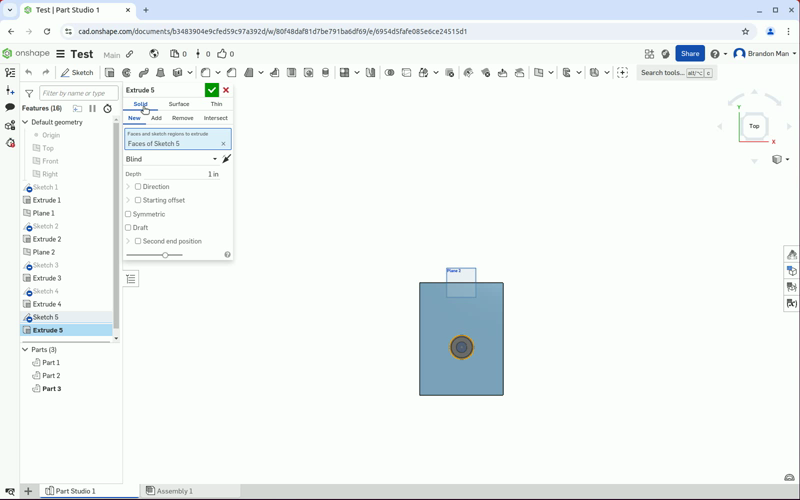
click(143, 106)
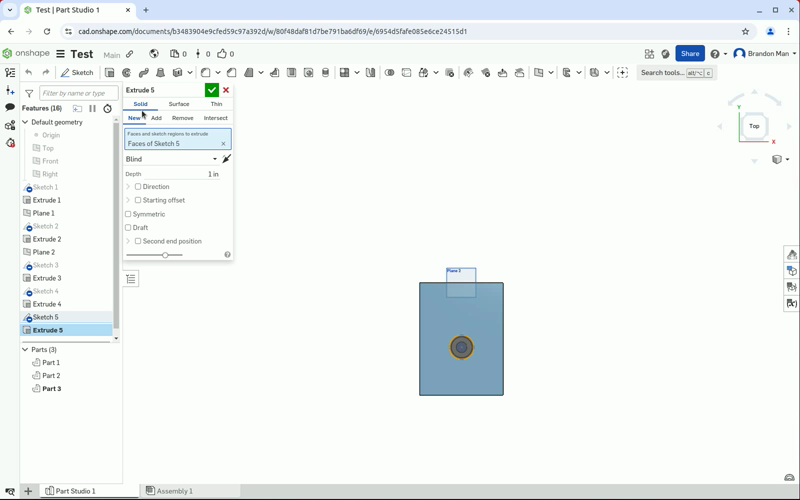
mouse_move(137, 120)
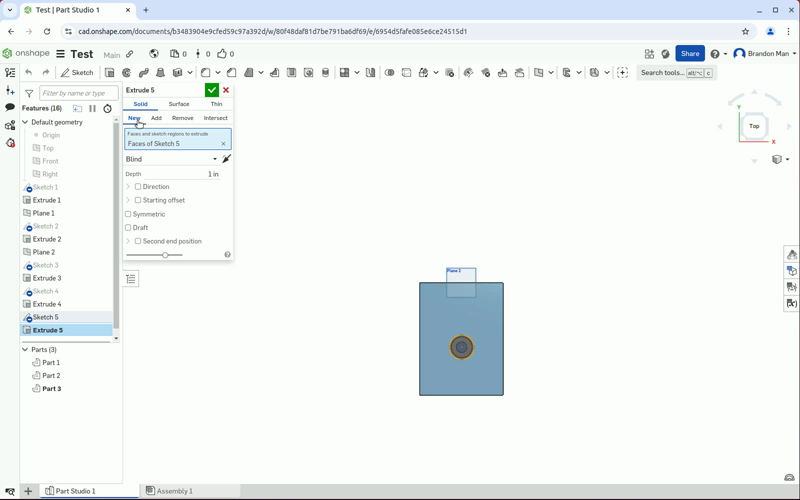
click(137, 120)
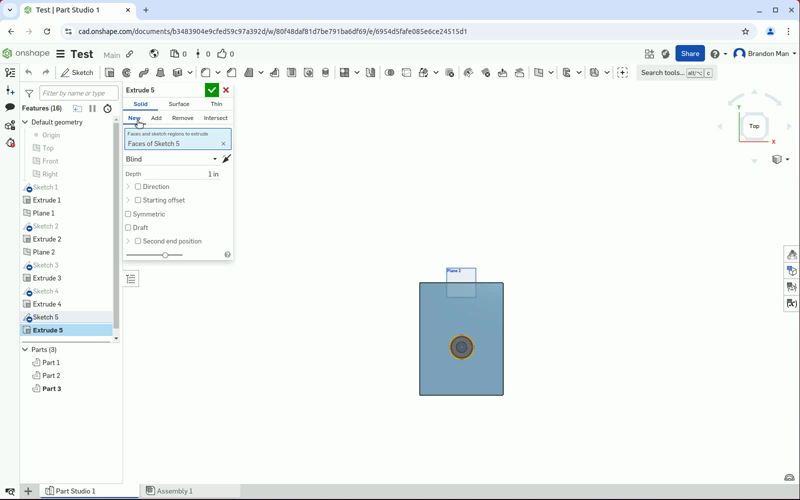
key(tab, 4)
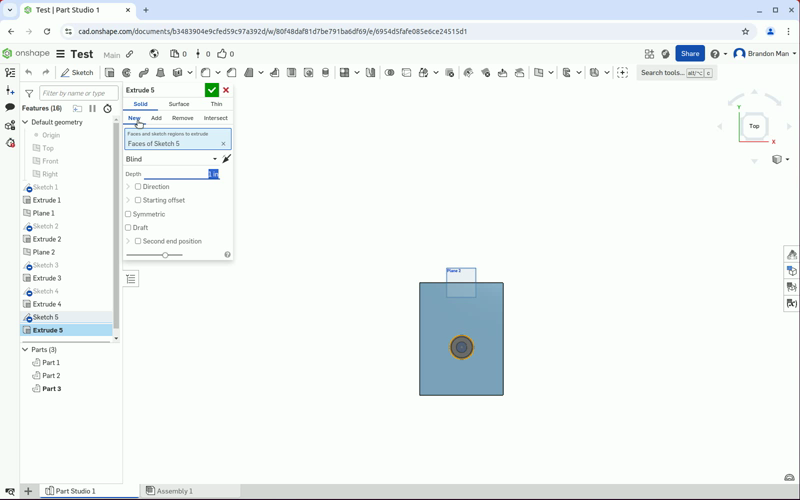
text(0.722)
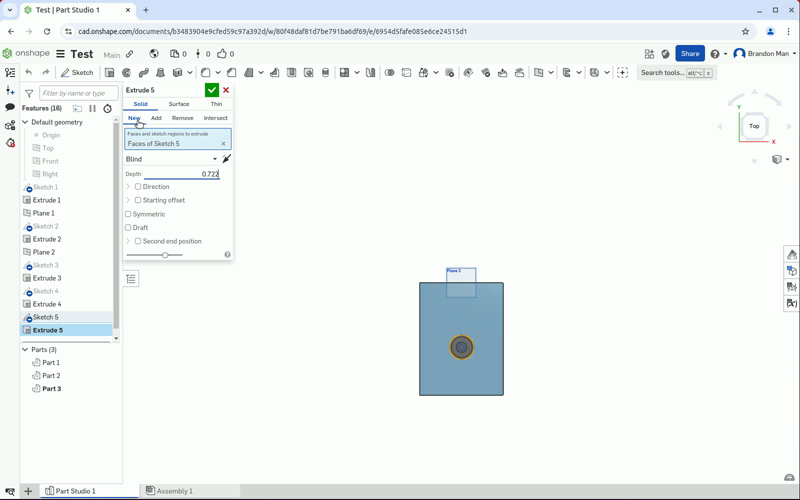
key(enter)
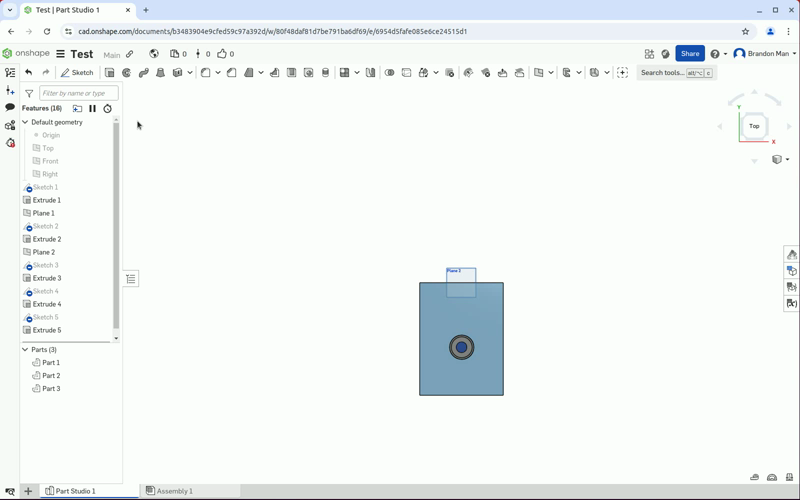
key(shift+h)
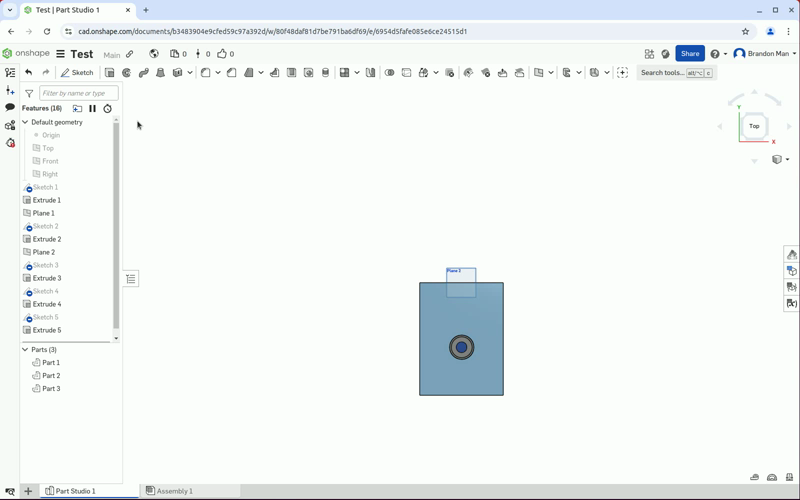
key(shift+h)
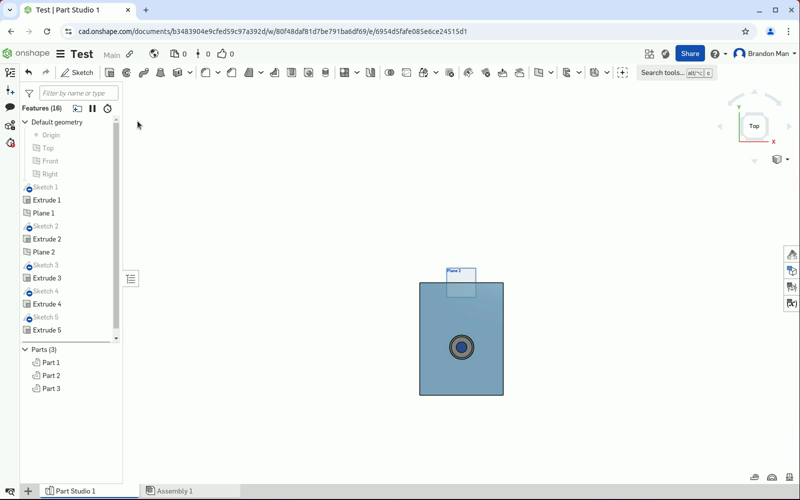
mouse_move(69, 189)
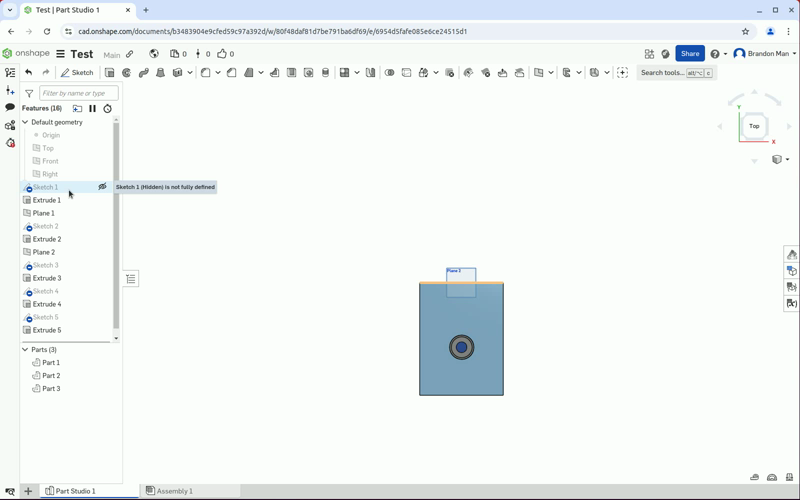
click(69, 189)
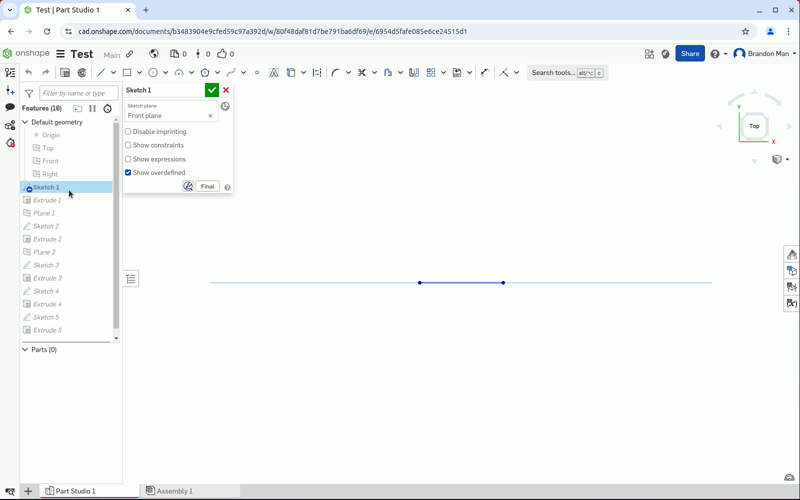
mouse_move(229, 92)
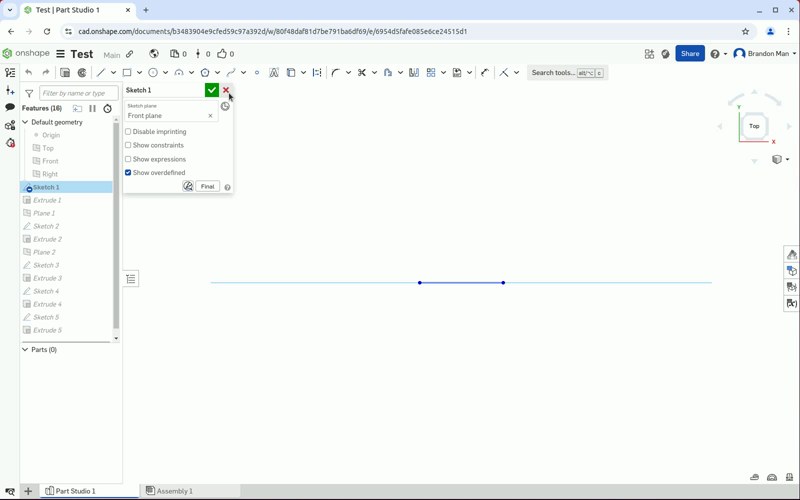
click(229, 92)
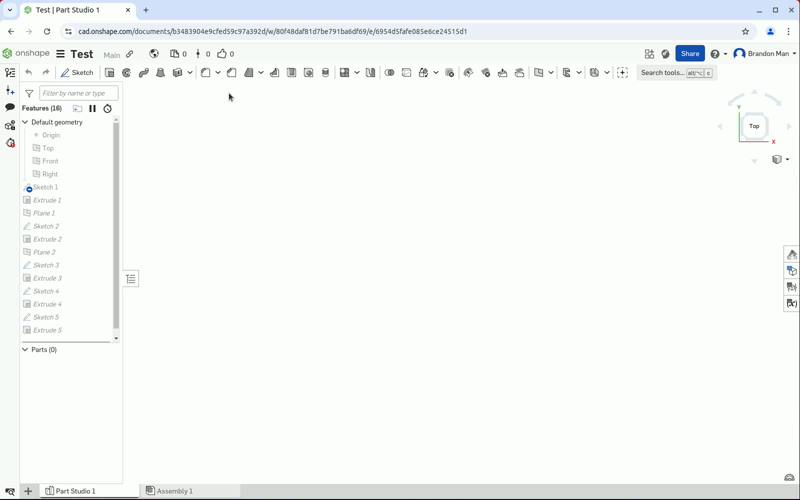
key(shift+s)
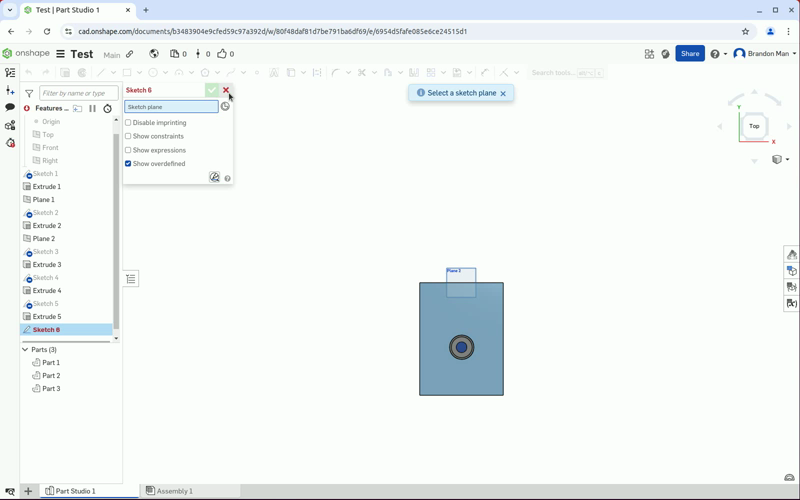
mouse_move(69, 202)
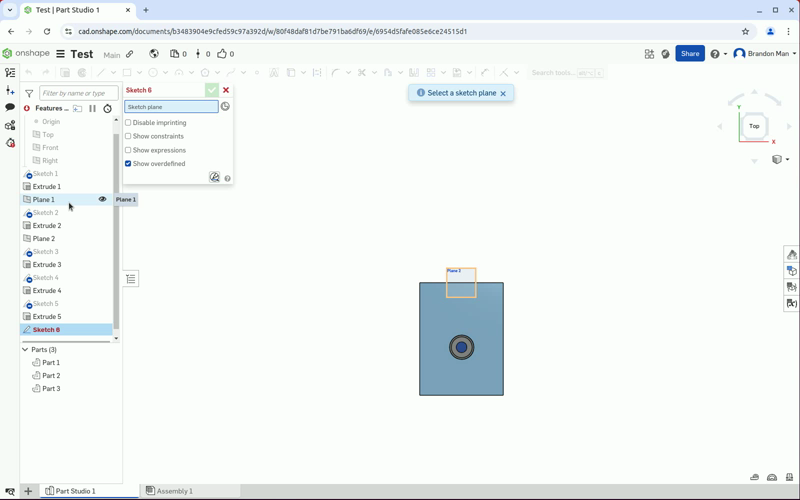
click(69, 202)
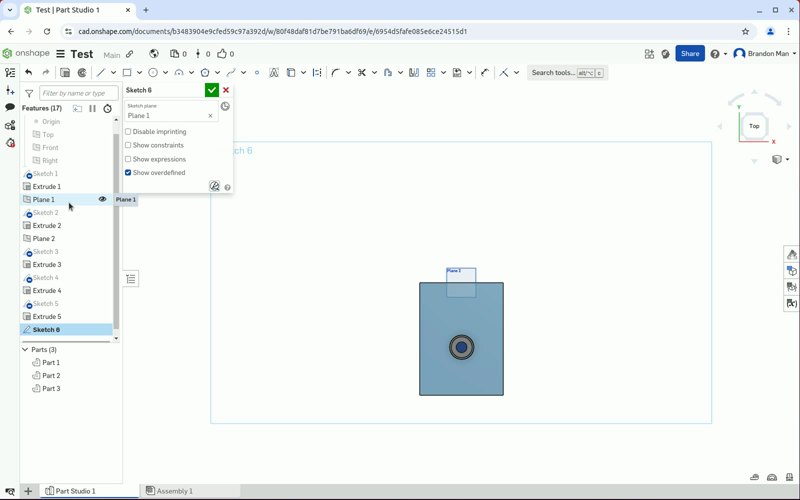
mouse_move(73, 352)
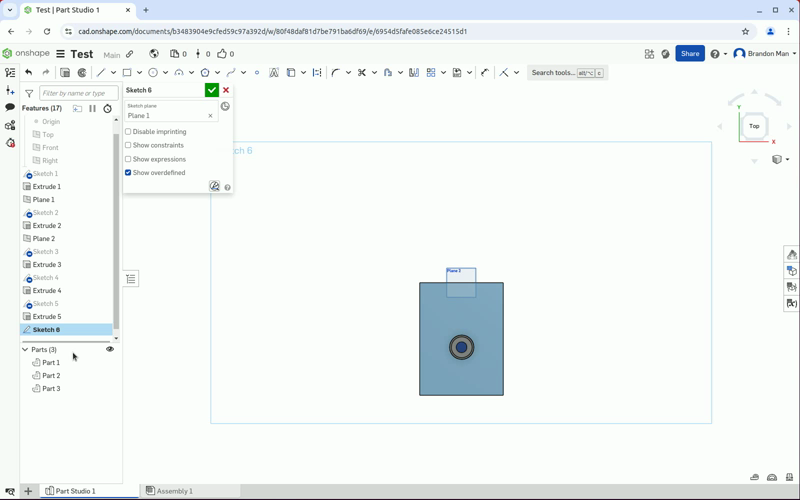
key(y)
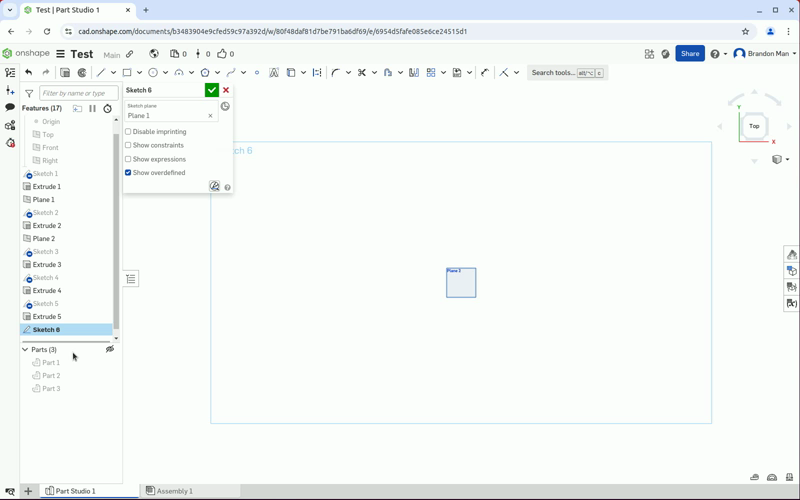
key(c)
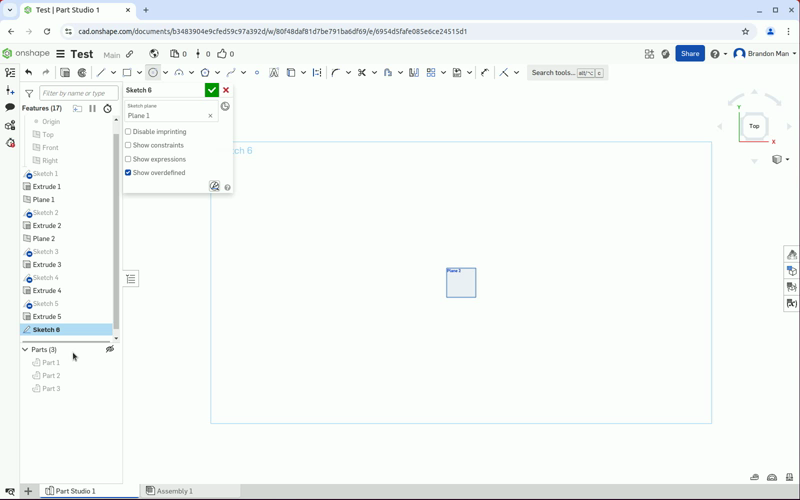
key_down(shift)
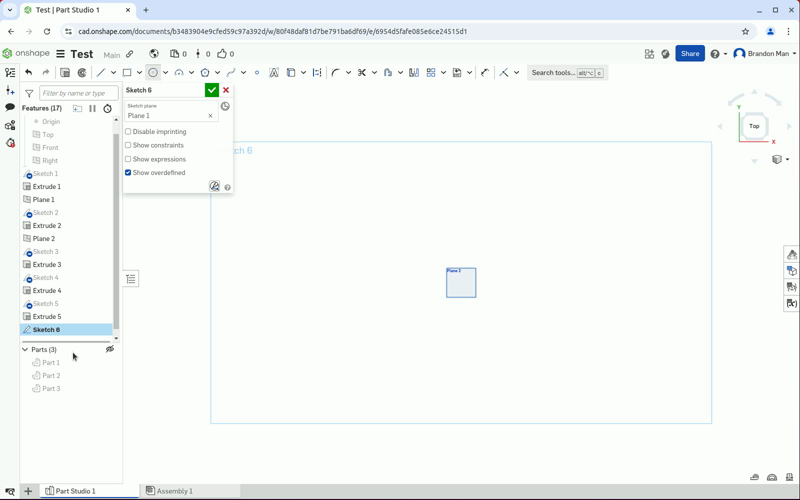
mouse_move(462, 347)
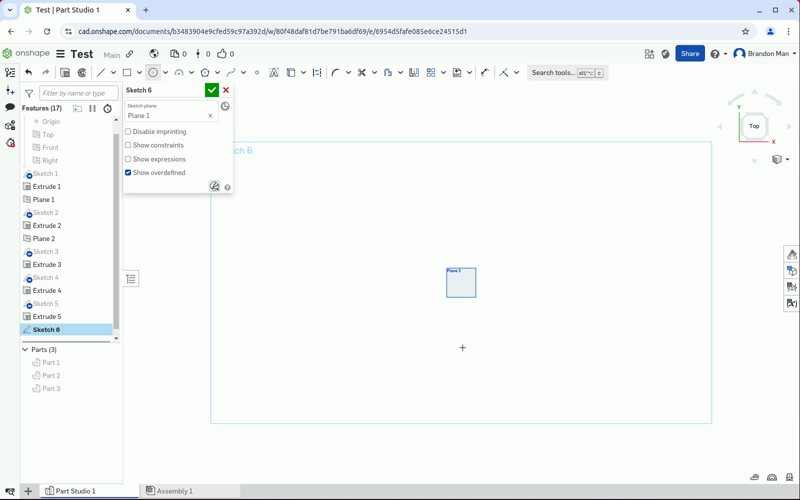
click(462, 347)
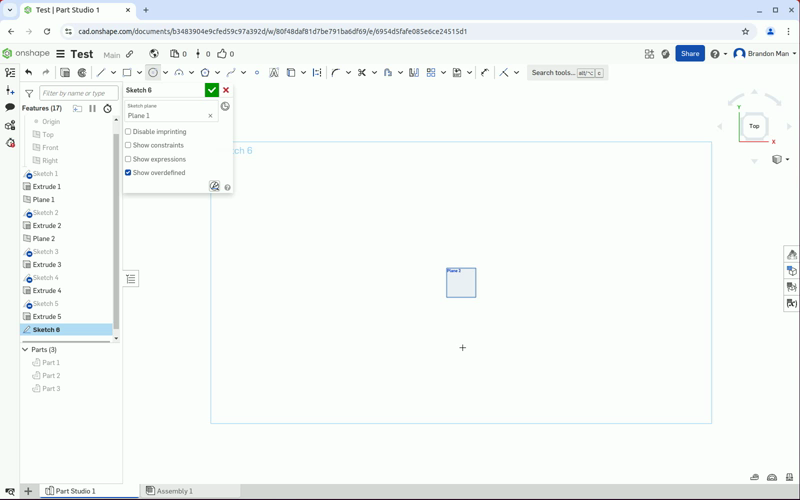
key_up(shift)
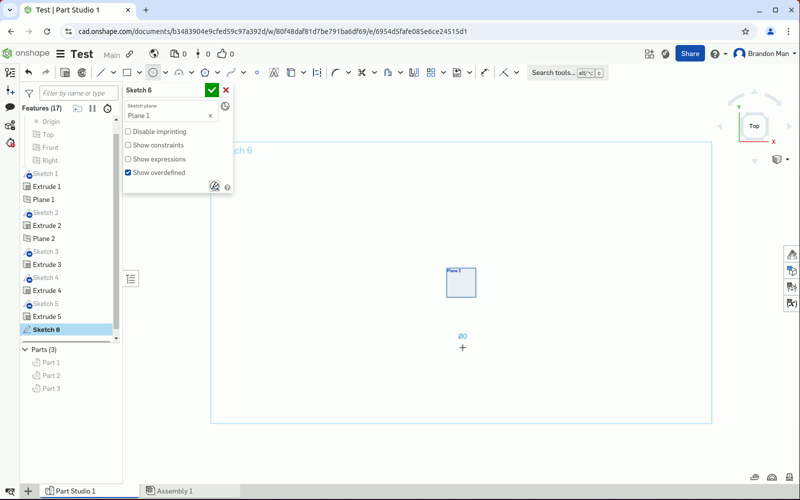
mouse_move(476, 347)
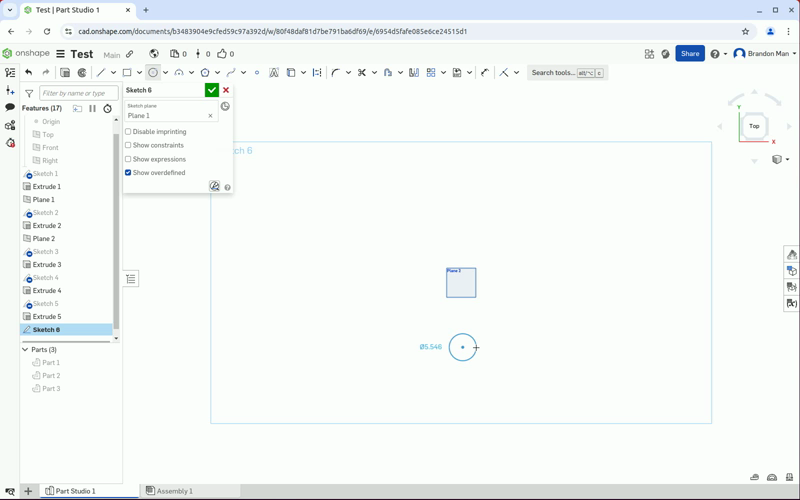
click(476, 347)
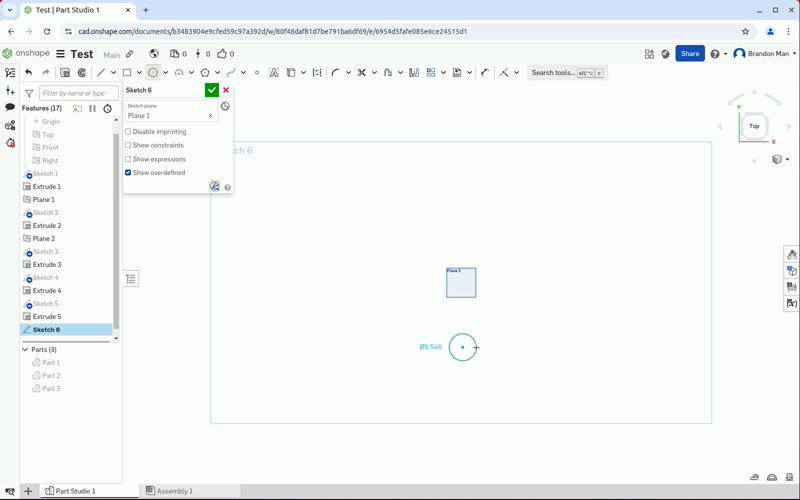
key(esc)
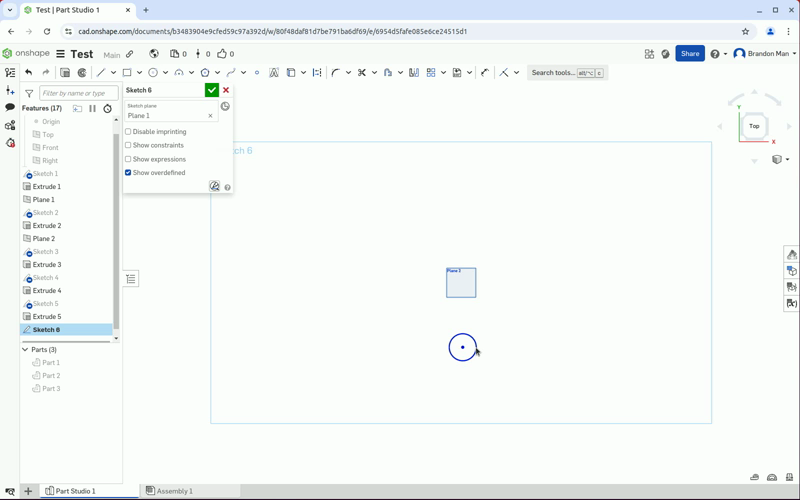
key(c)
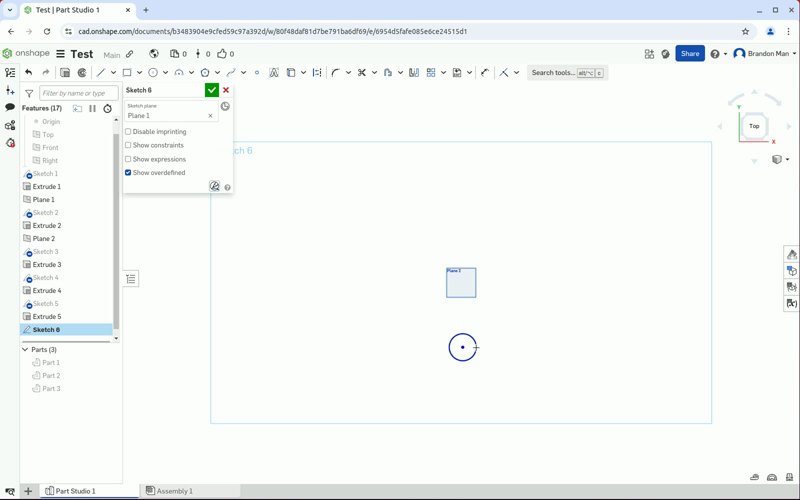
key_down(shift)
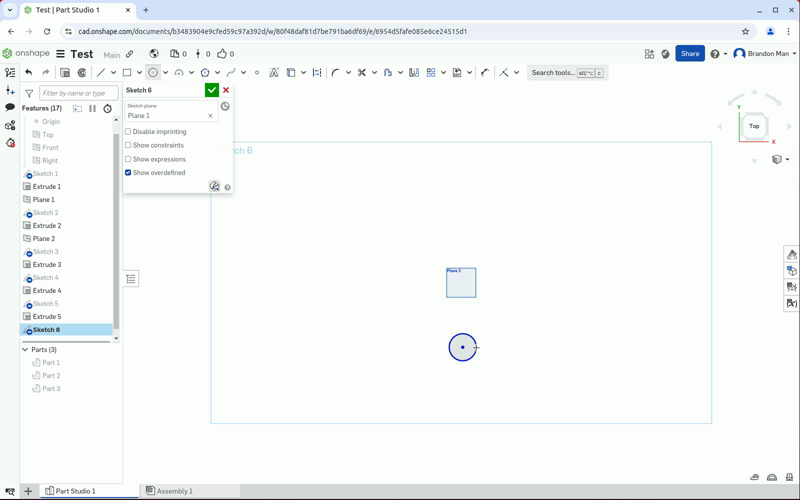
mouse_move(462, 347)
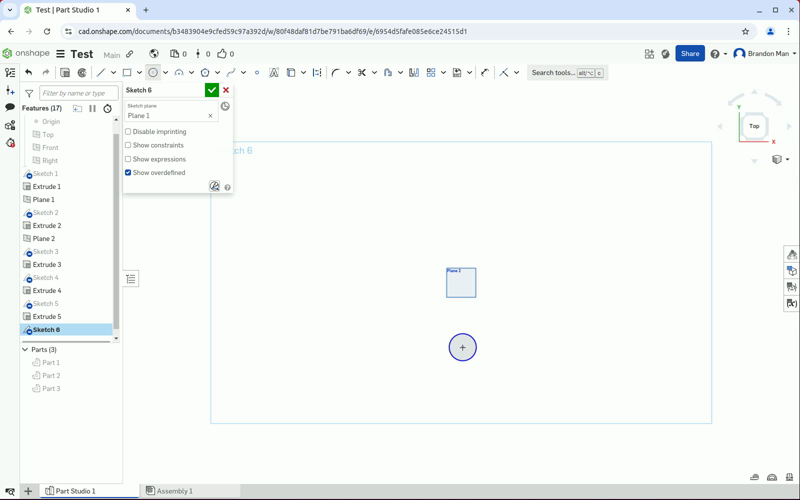
click(462, 347)
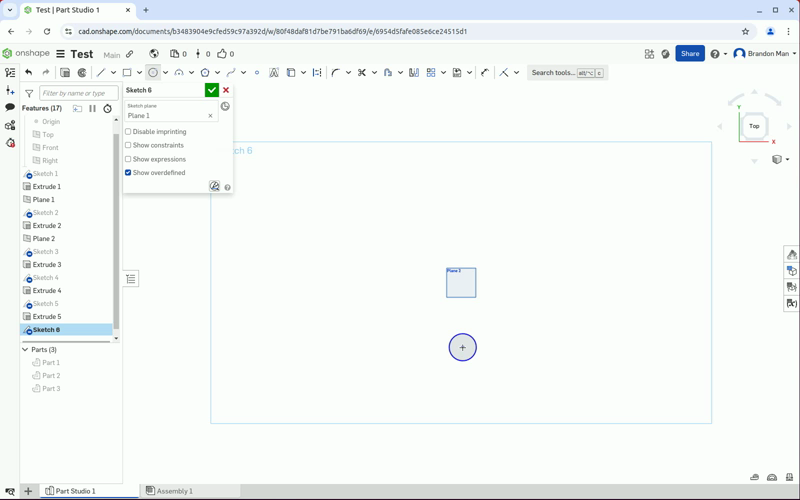
key_up(shift)
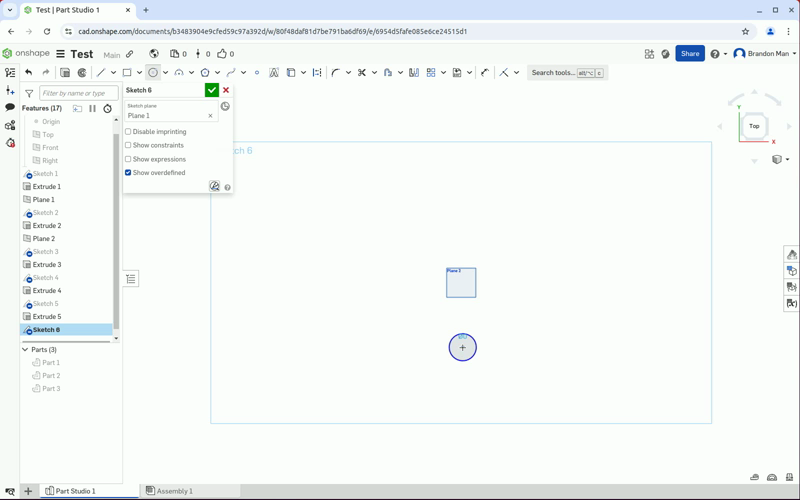
mouse_move(474, 347)
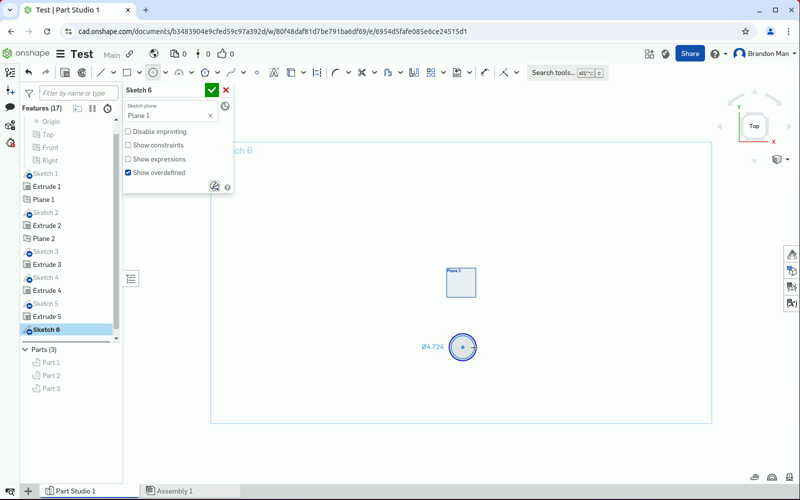
scroll(6)
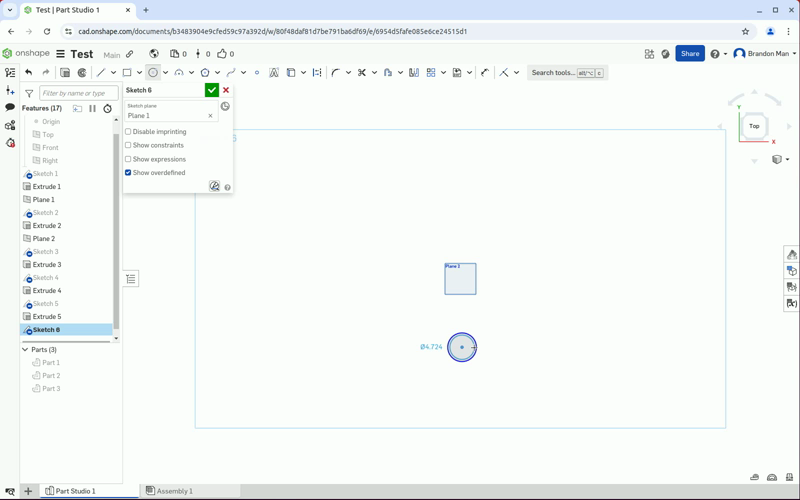
scroll(6)
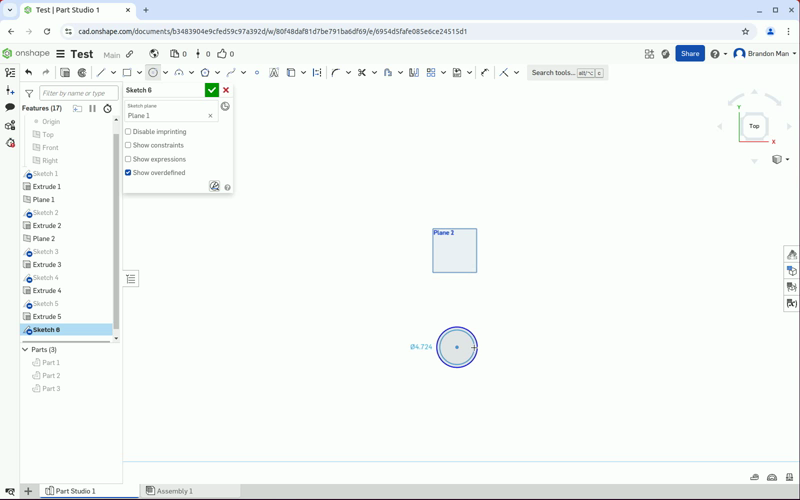
scroll(6)
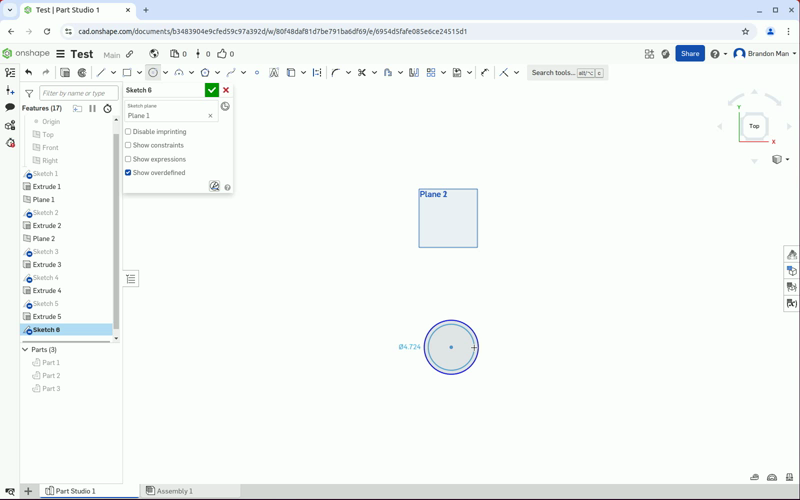
scroll(6)
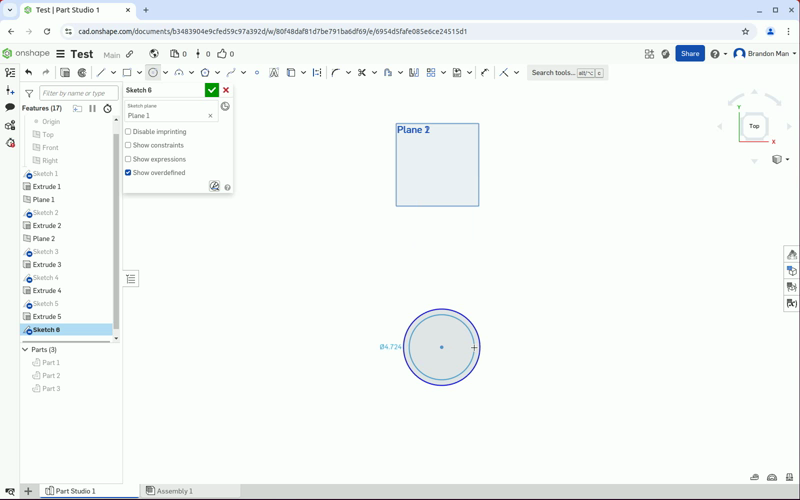
scroll(6)
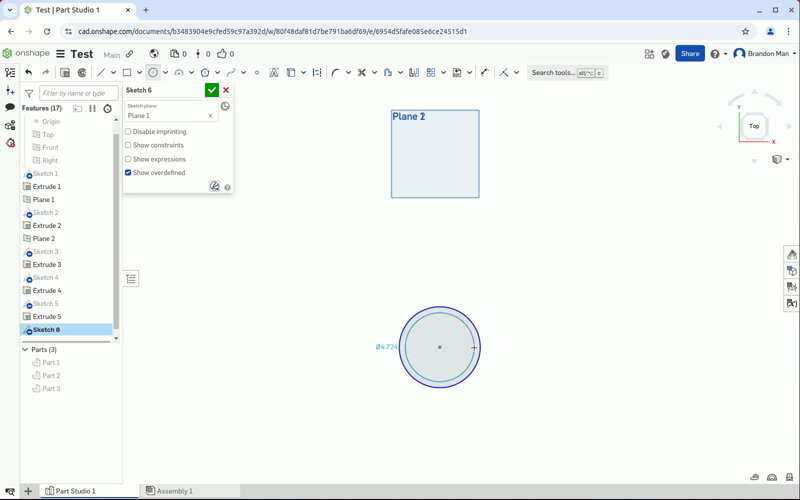
scroll(6)
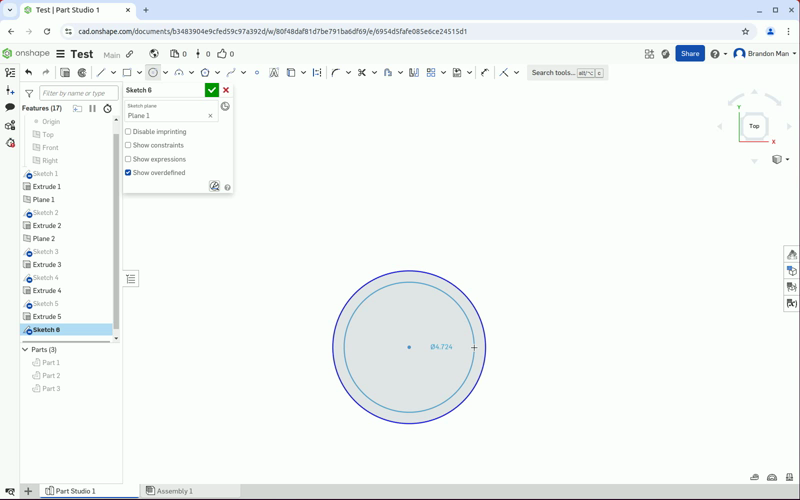
scroll(6)
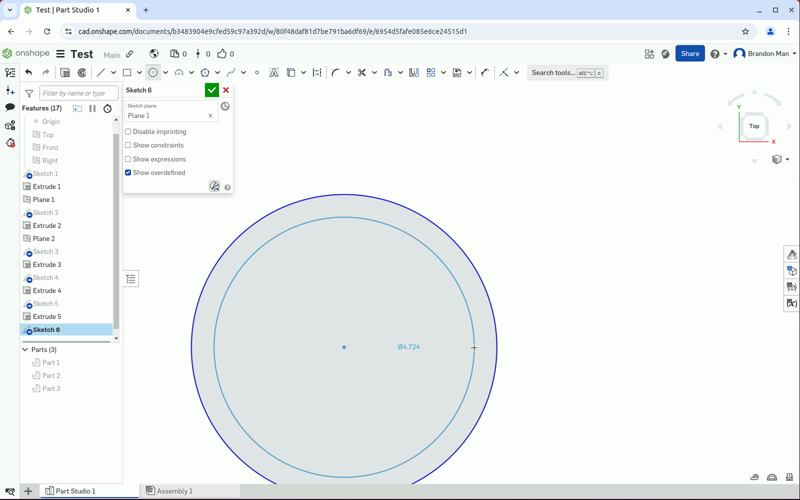
click(474, 347)
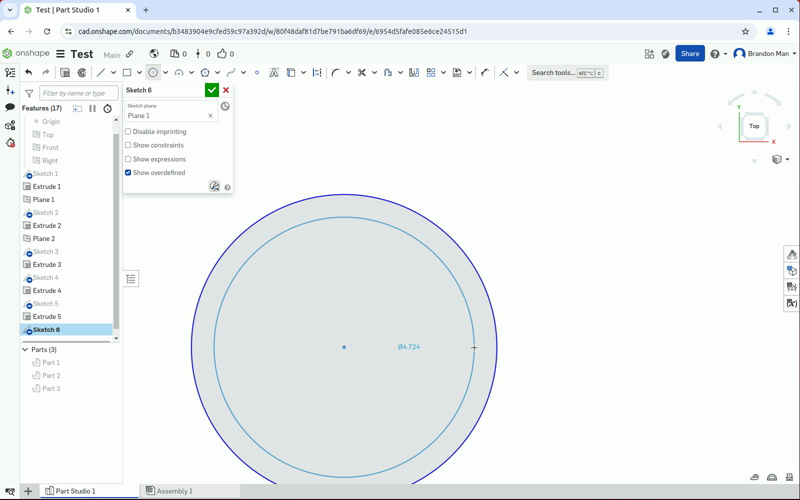
scroll(-6)
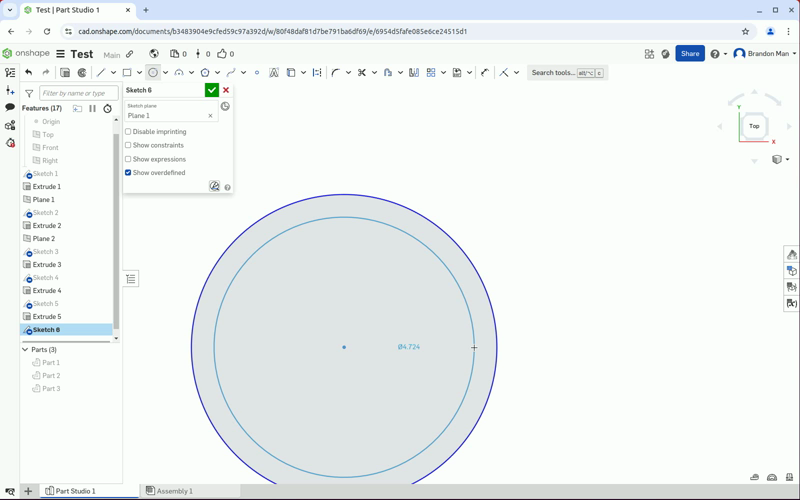
scroll(-6)
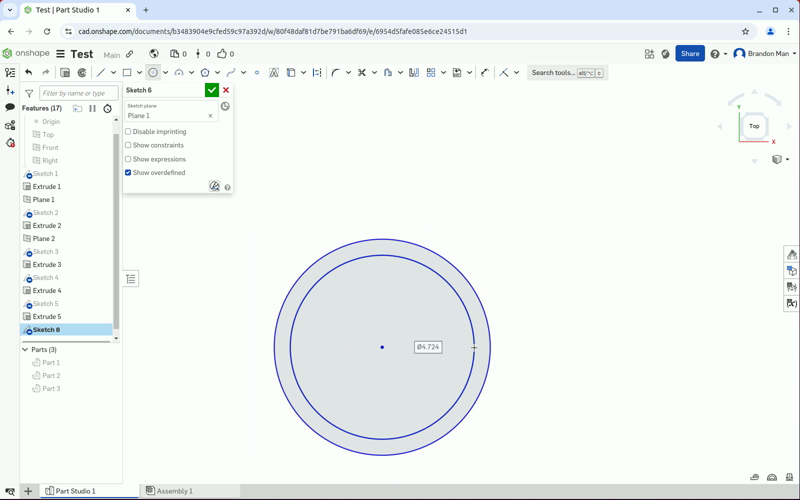
scroll(-6)
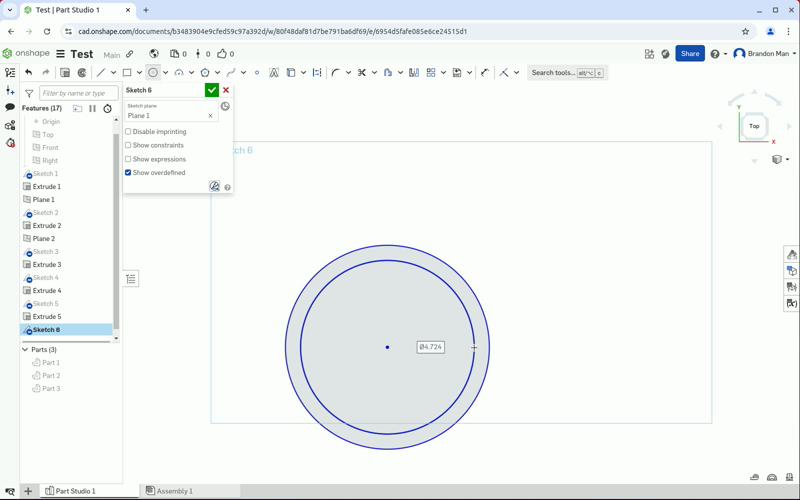
scroll(-6)
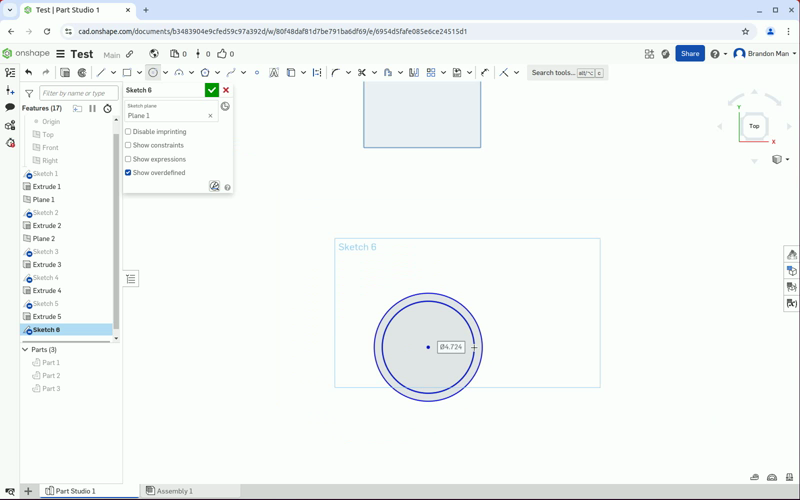
scroll(-6)
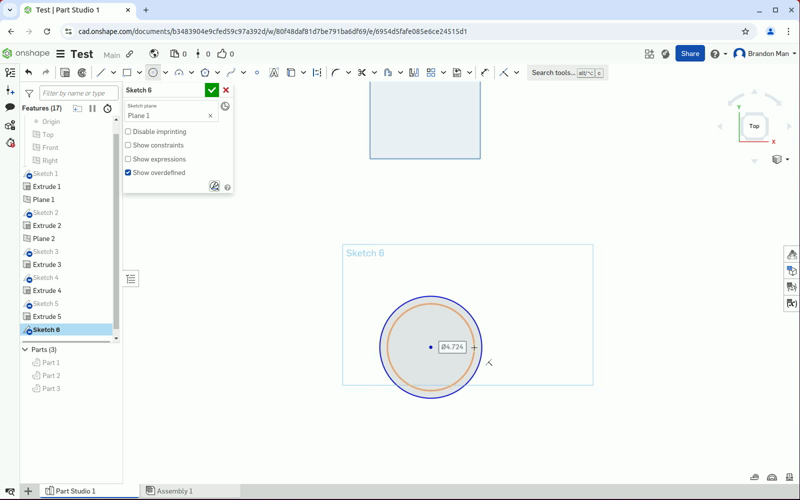
scroll(-6)
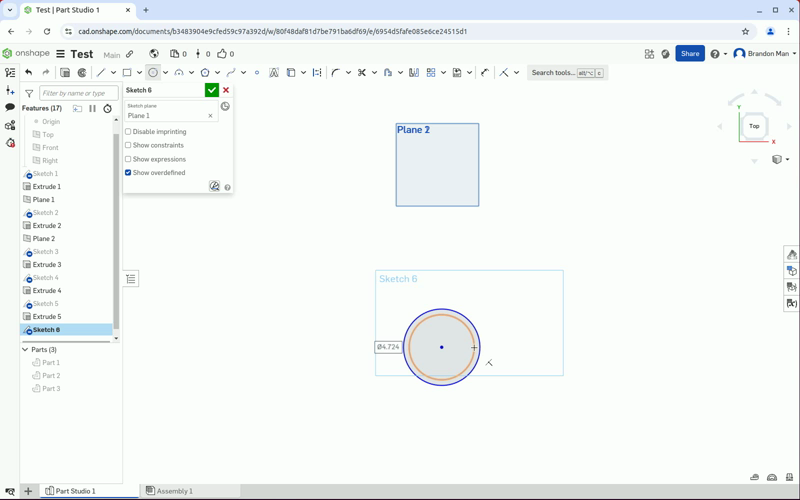
scroll(-6)
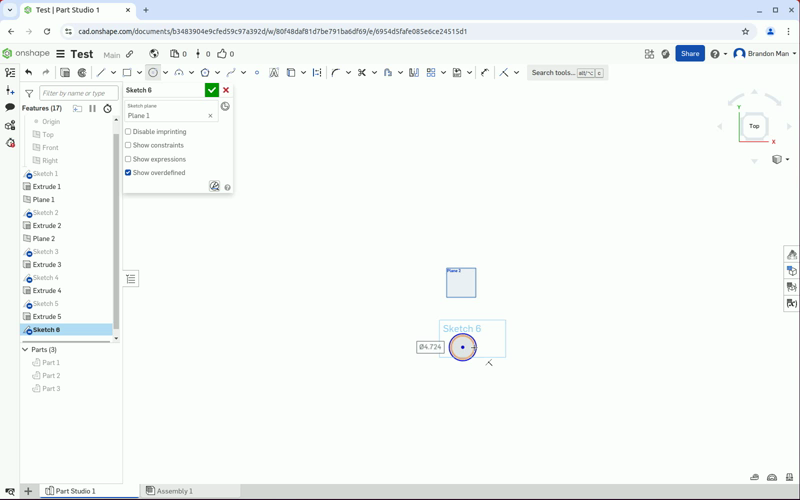
key(esc)
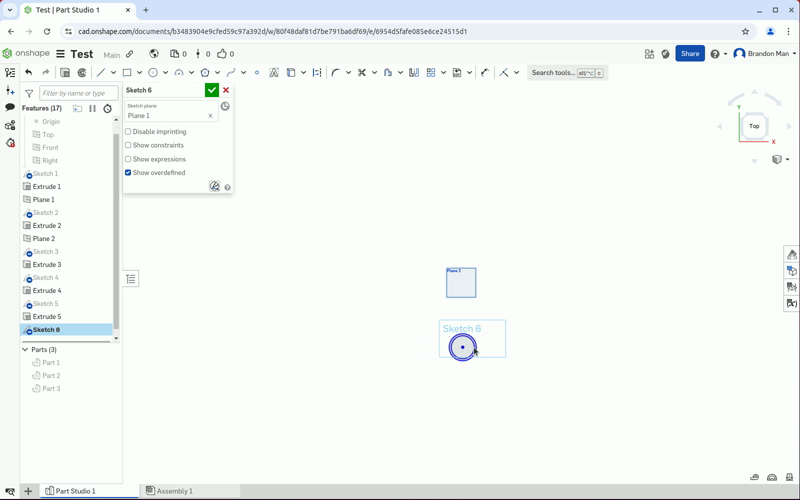
mouse_move(458, 358)
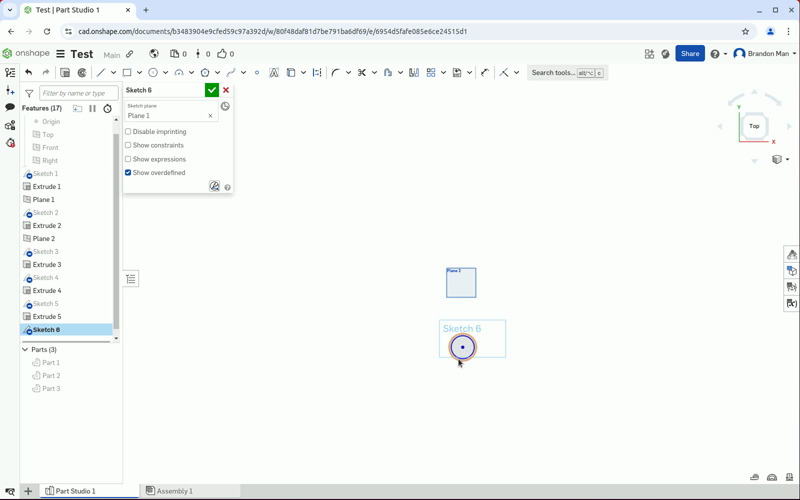
scroll(6)
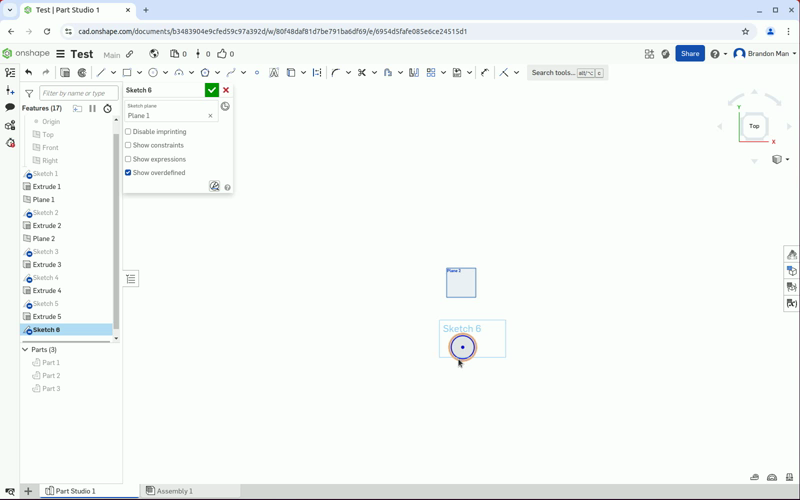
scroll(6)
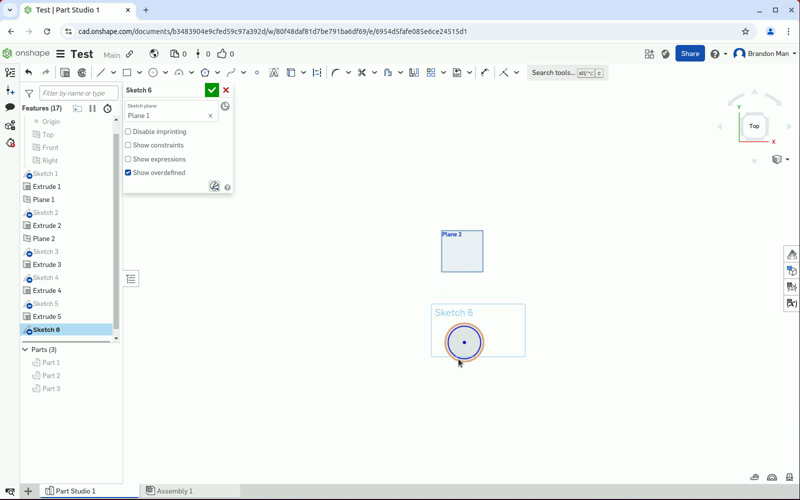
scroll(6)
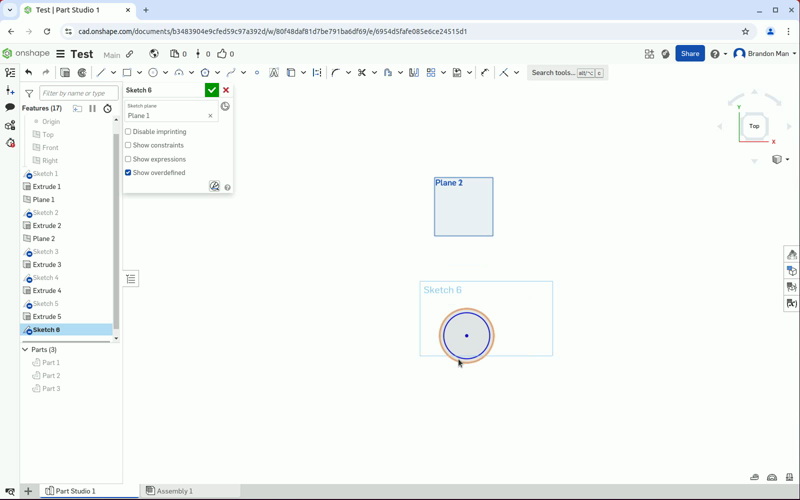
scroll(6)
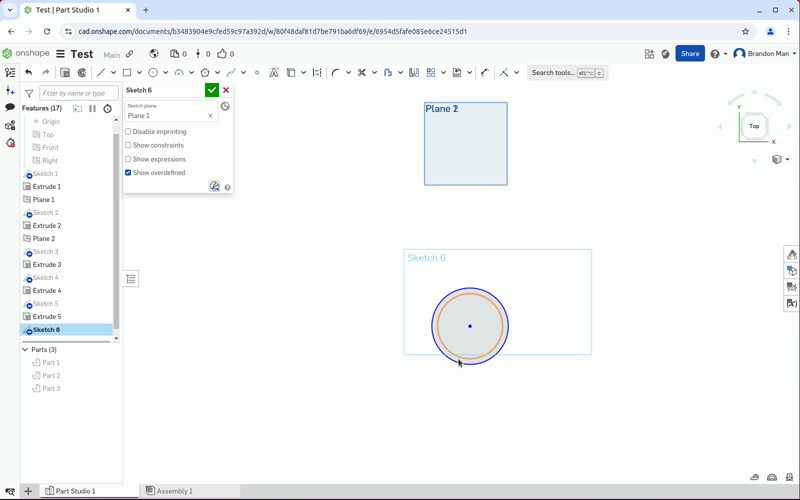
scroll(6)
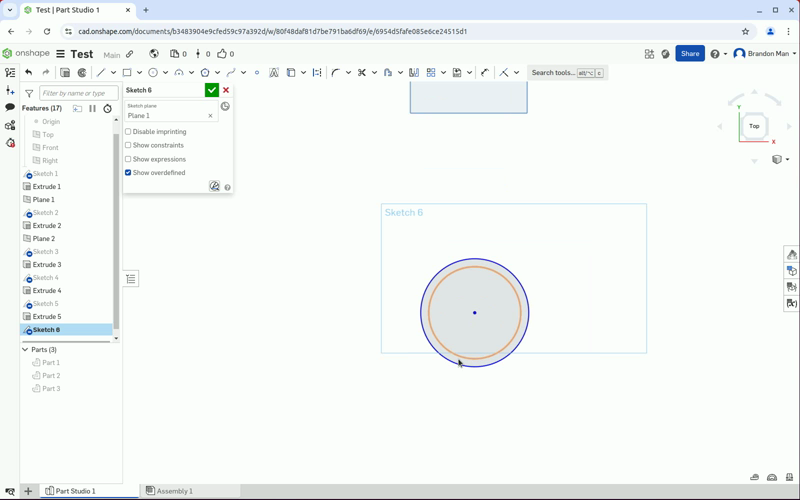
scroll(6)
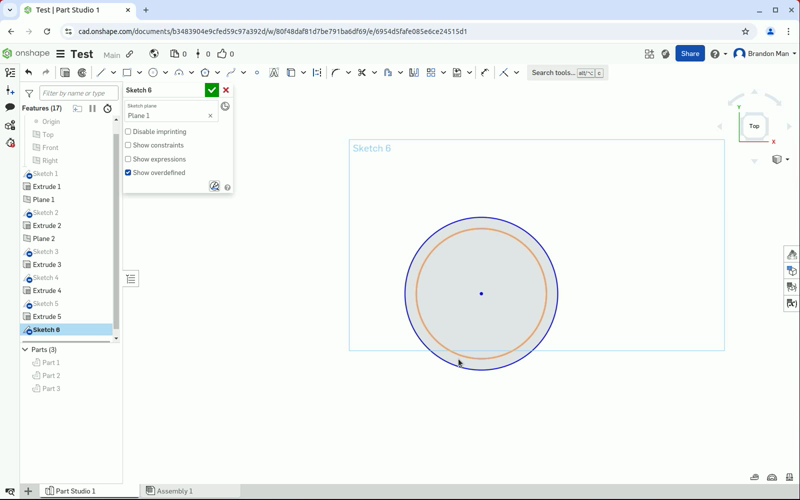
scroll(6)
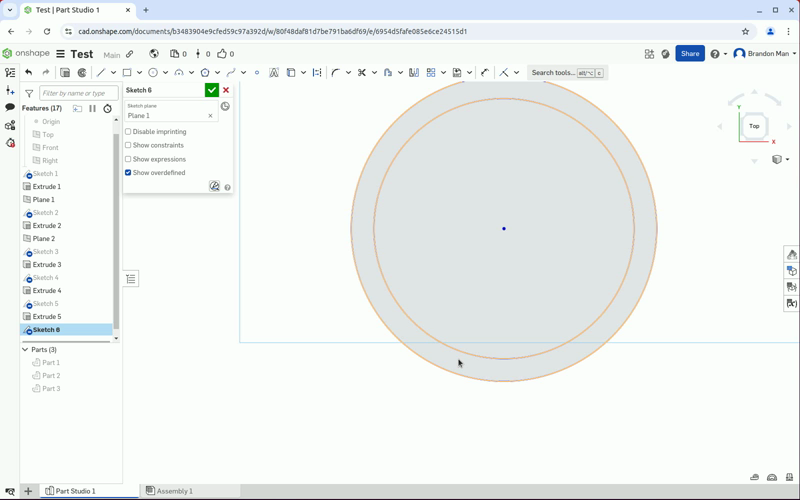
click(458, 358)
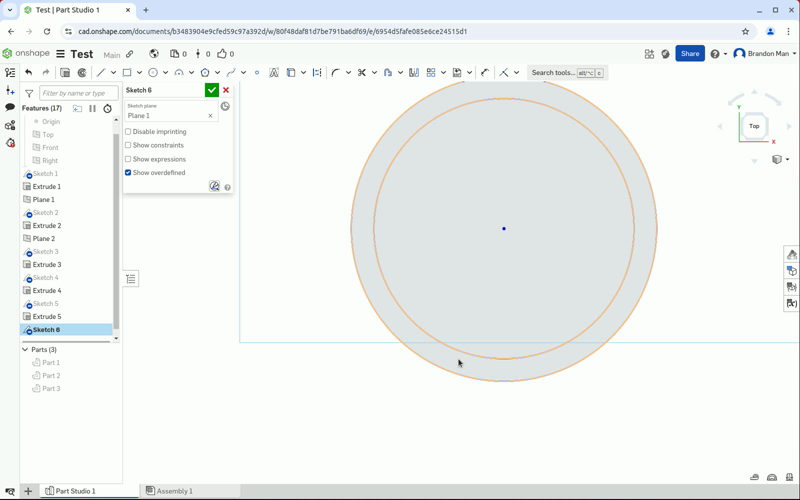
scroll(-6)
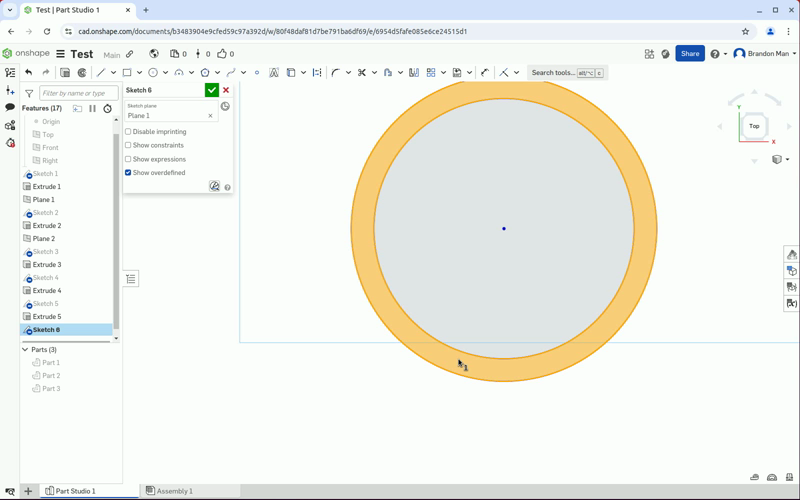
scroll(-6)
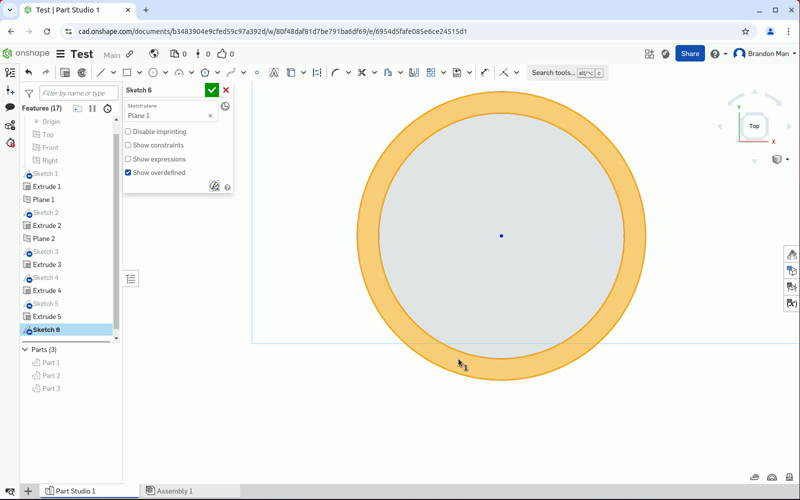
scroll(-6)
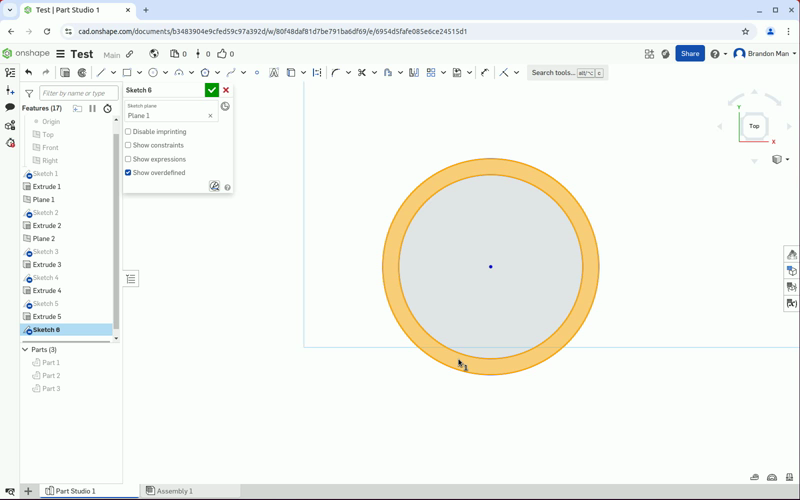
scroll(-6)
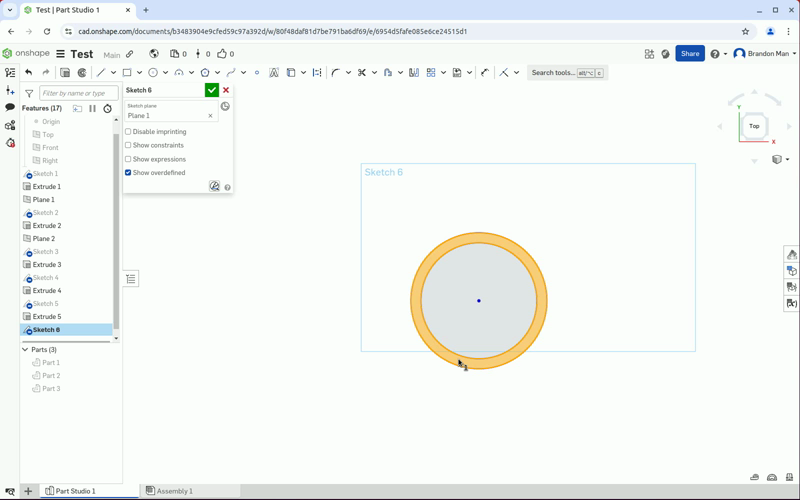
scroll(-6)
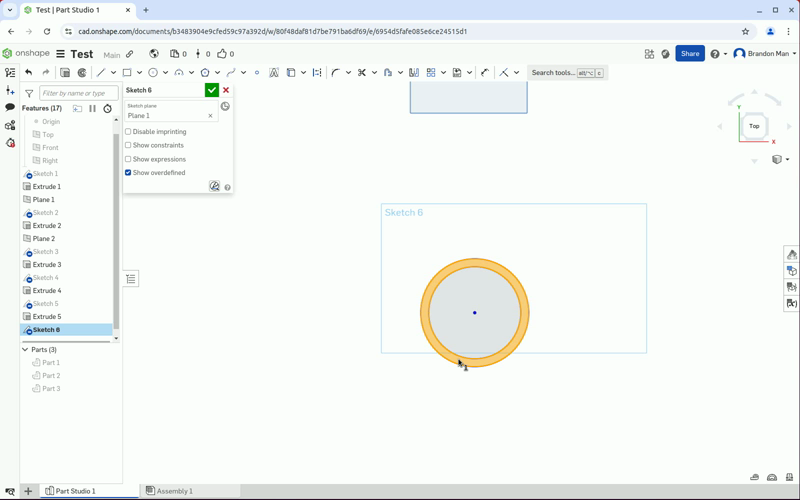
scroll(-6)
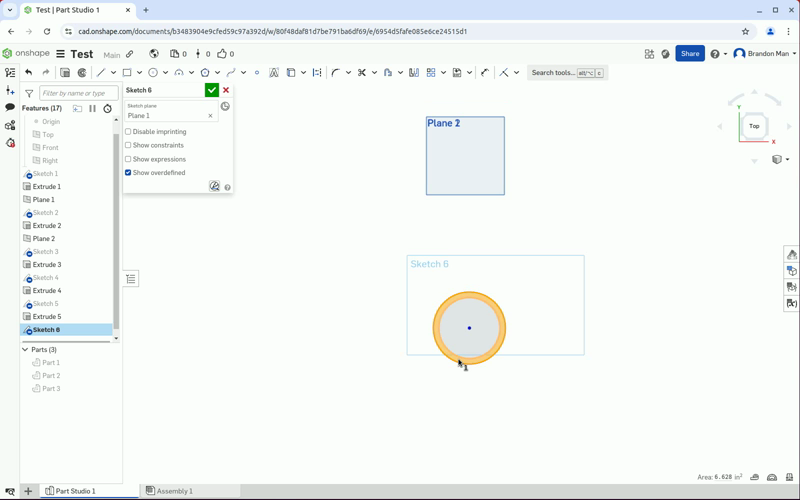
scroll(-6)
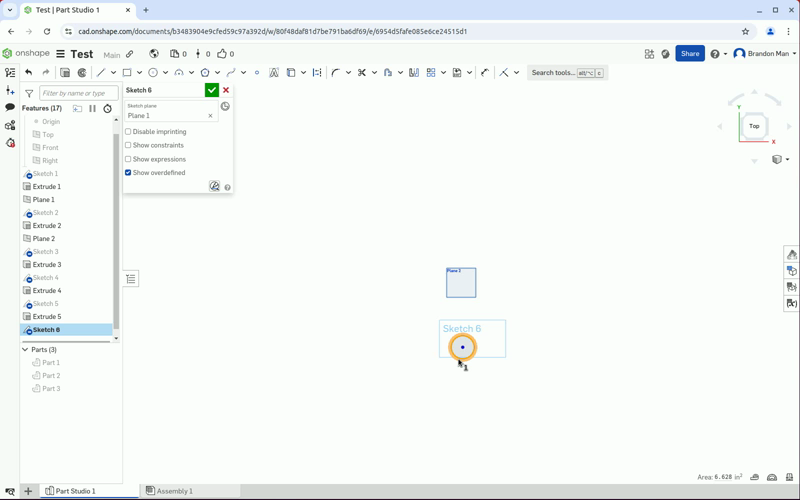
mouse_move(73, 352)
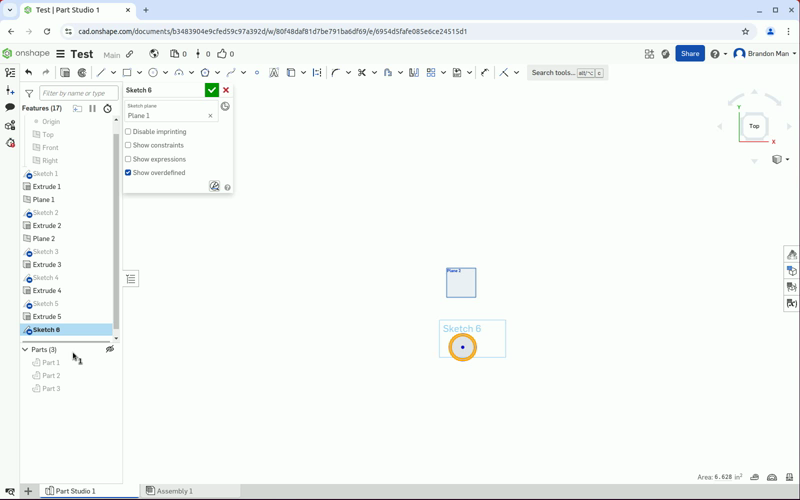
key(shift+y)
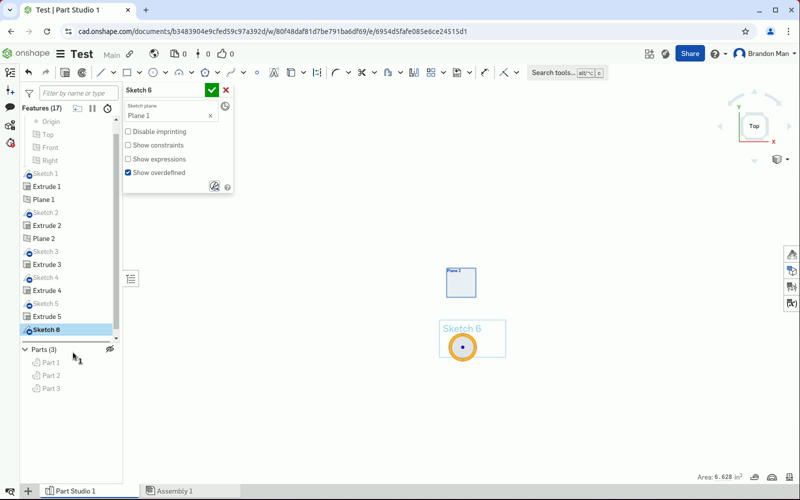
key(shift+e)
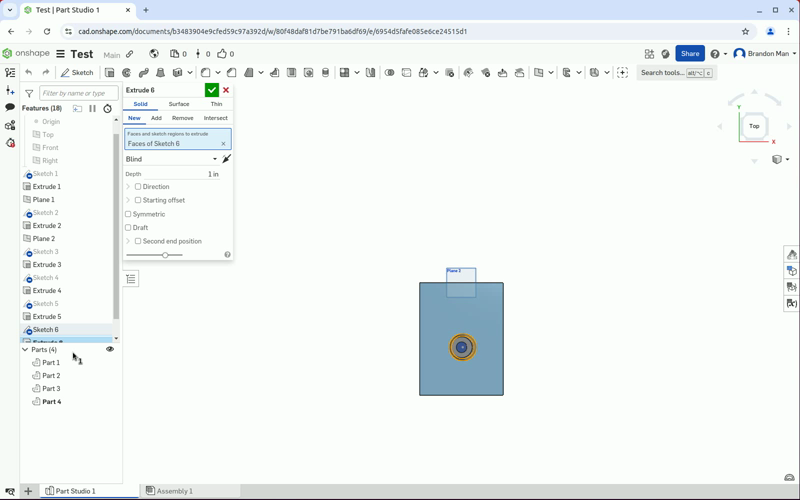
mouse_move(143, 106)
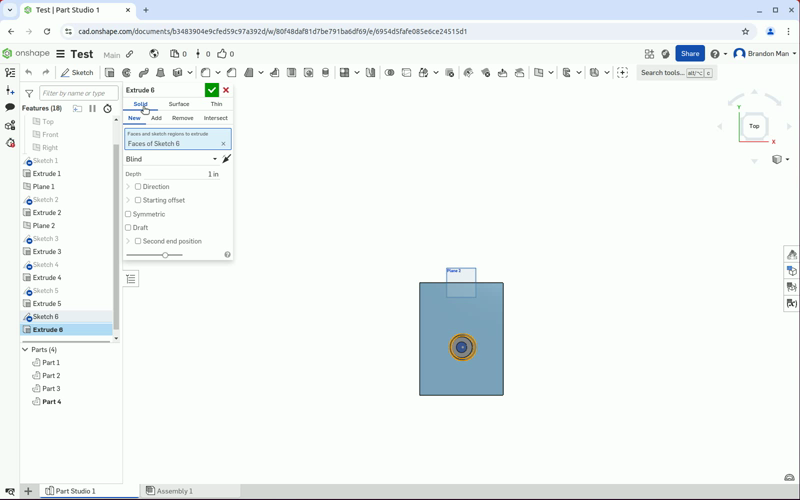
click(143, 106)
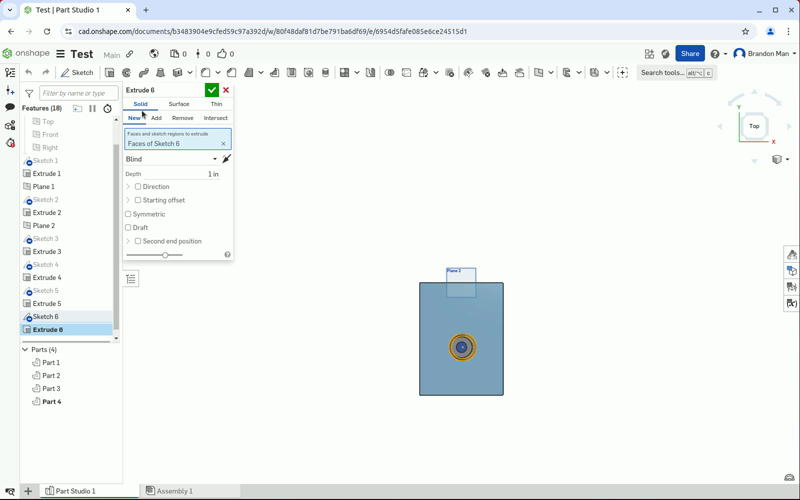
mouse_move(137, 120)
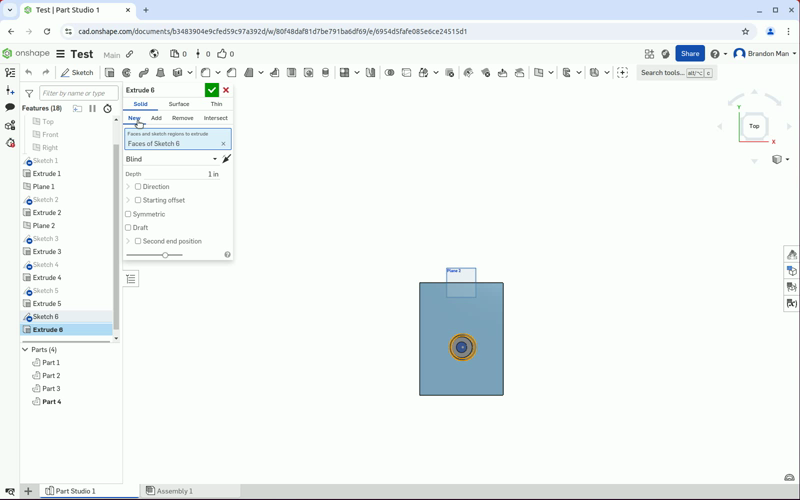
click(137, 120)
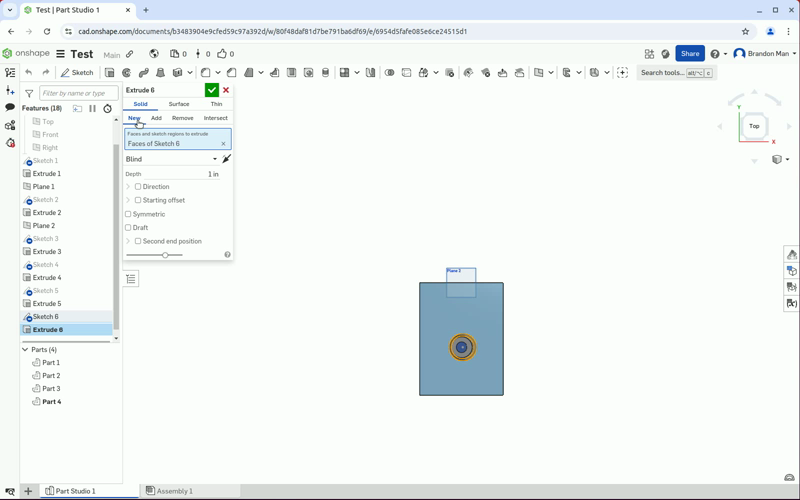
key(tab, 4)
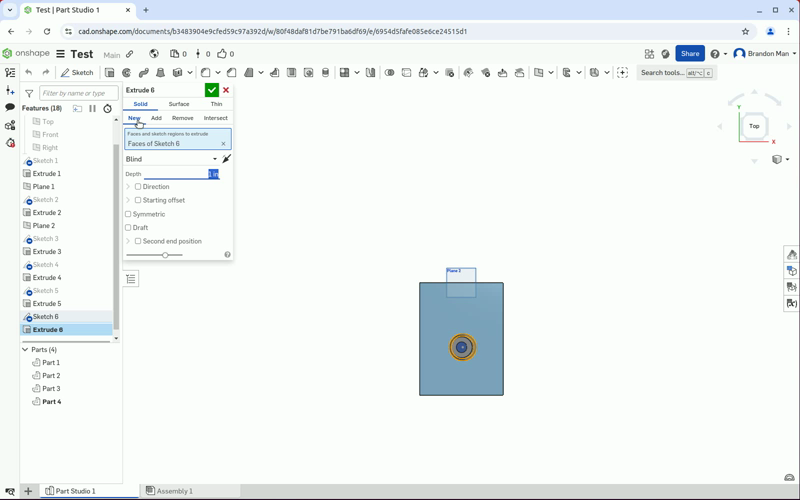
text(0.722)
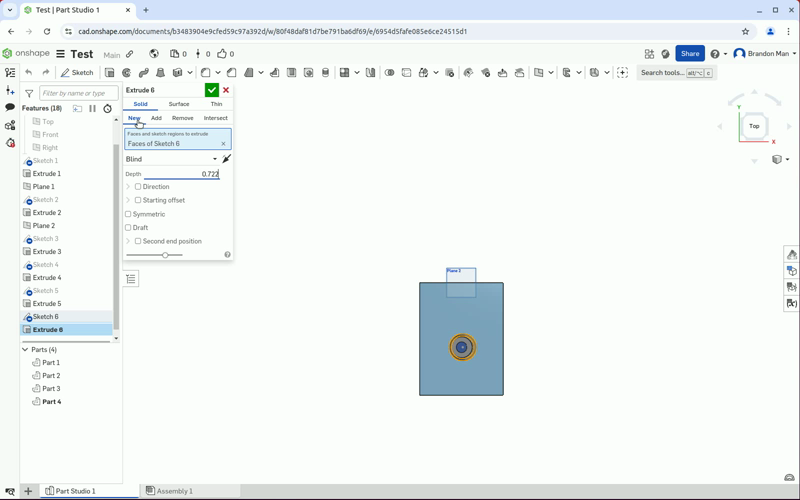
key(enter)
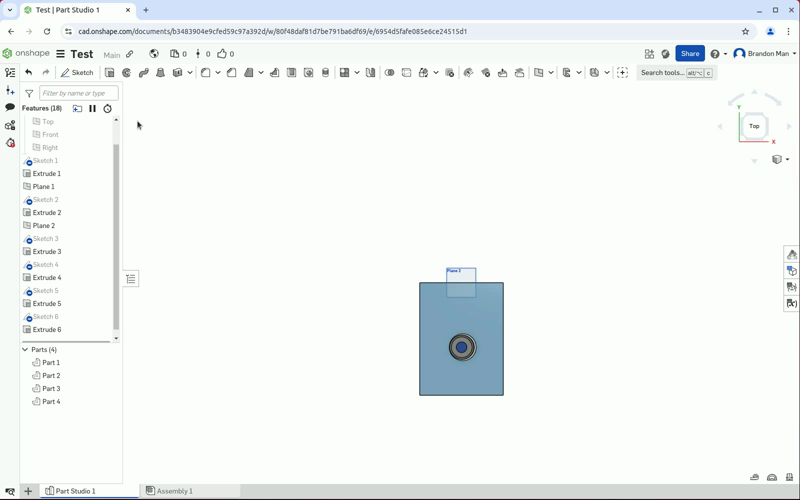
key(shift+h)
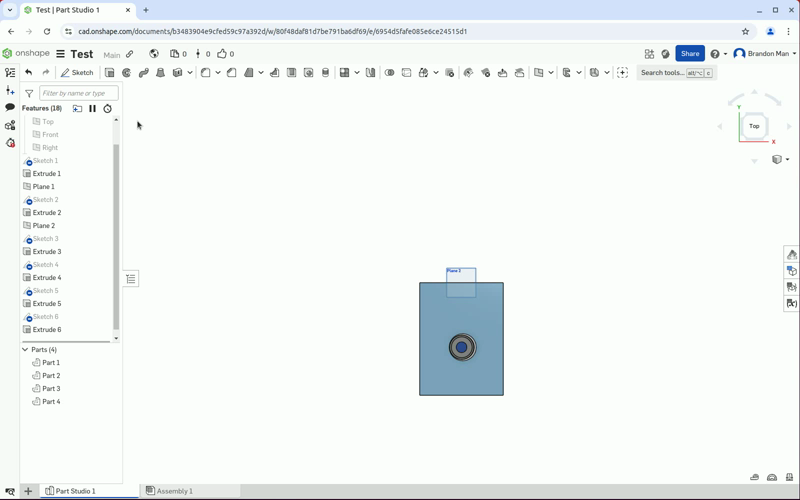
key(shift+h)
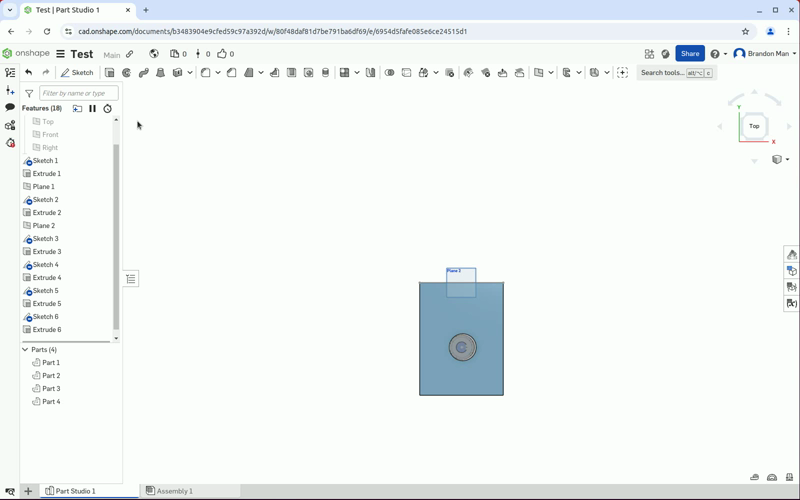
key(shift+7)
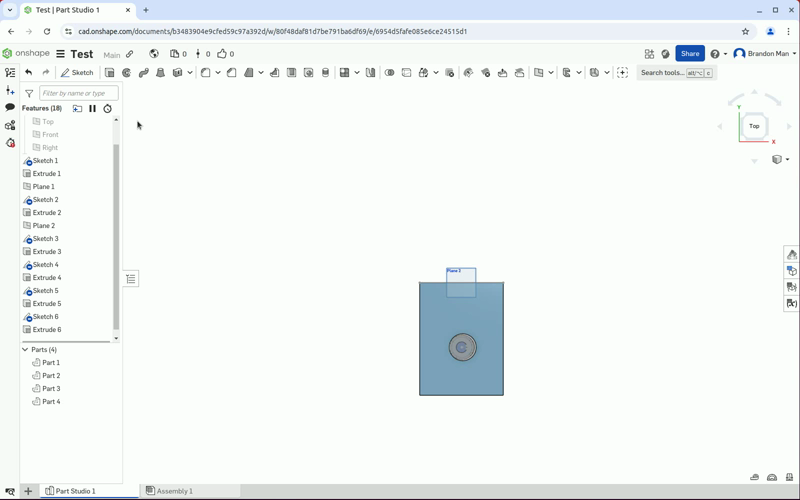
key(up, 3)
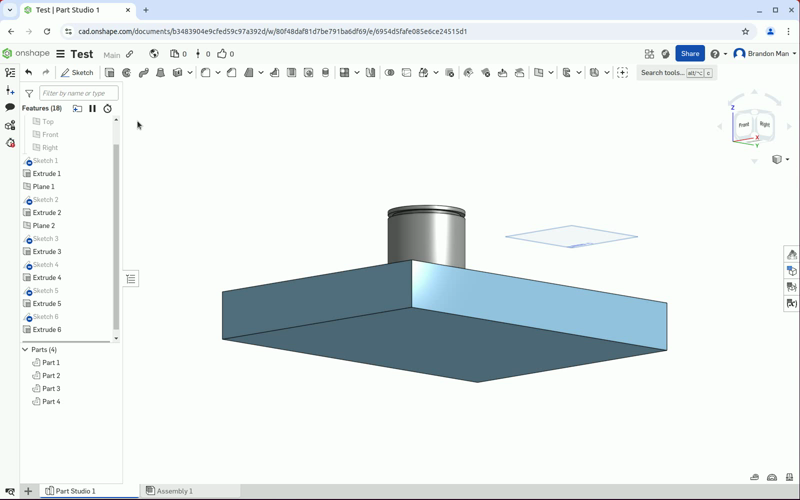
key(left, 3)
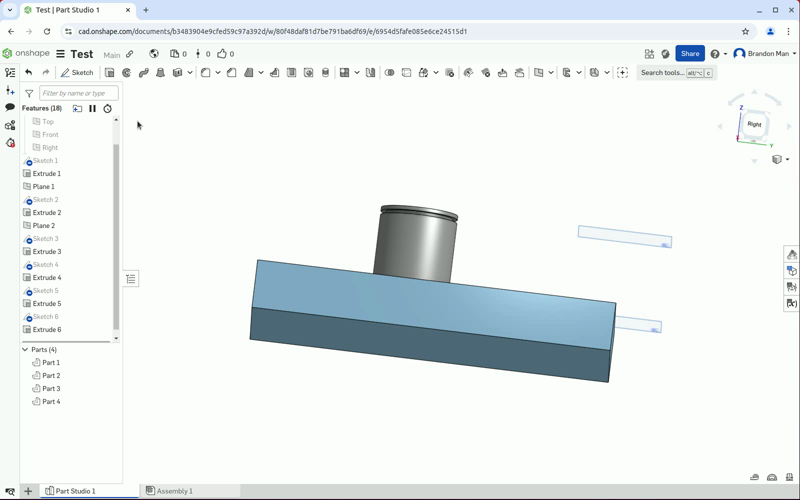
key(right, 3)
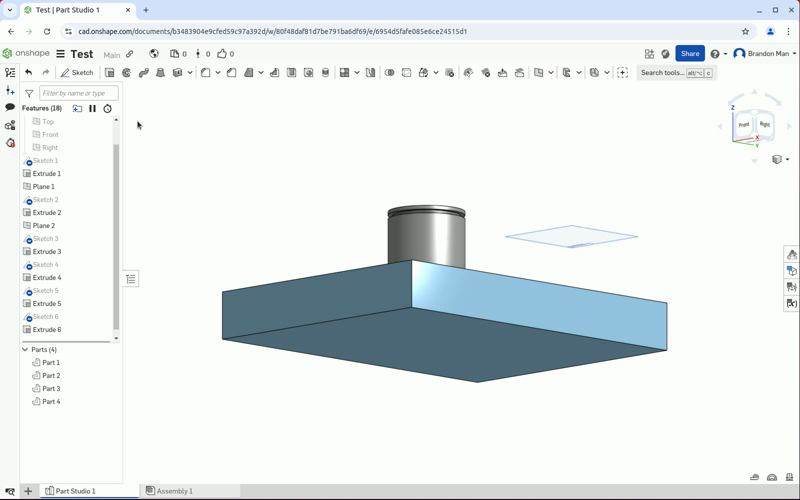
key(down, 3)
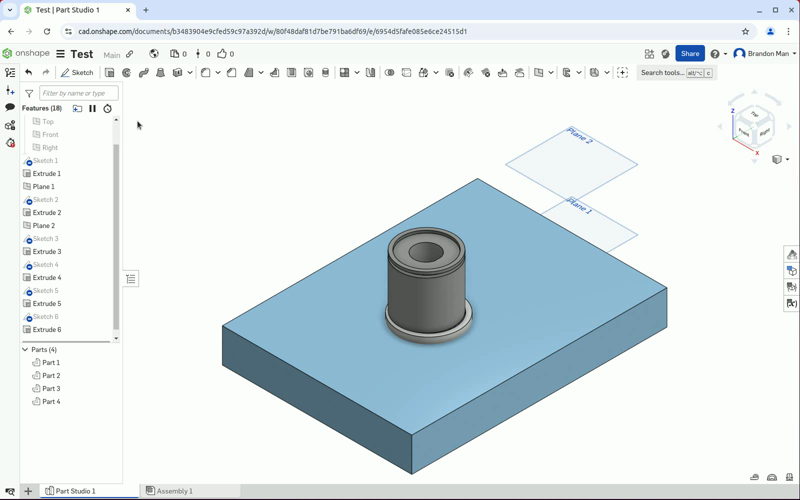
mouse_move(69, 163)
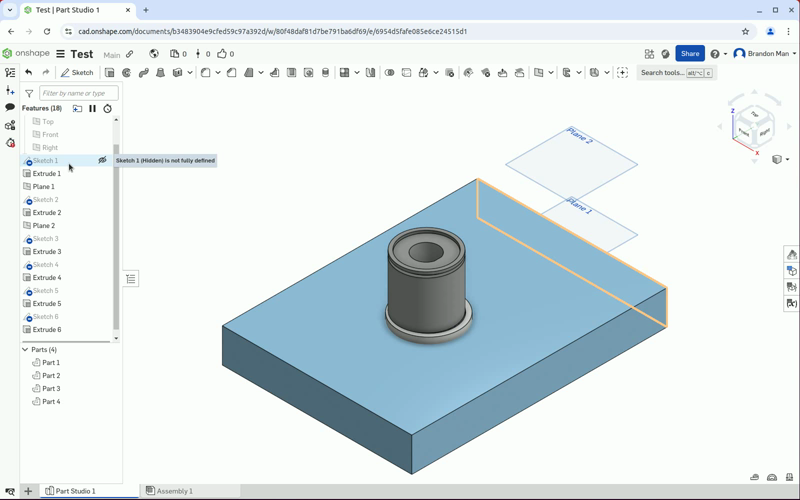
click(69, 163)